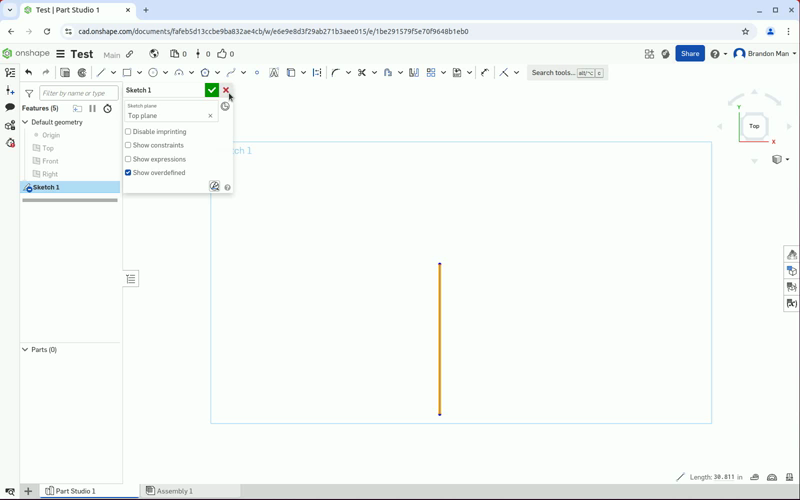
key(shift+h)
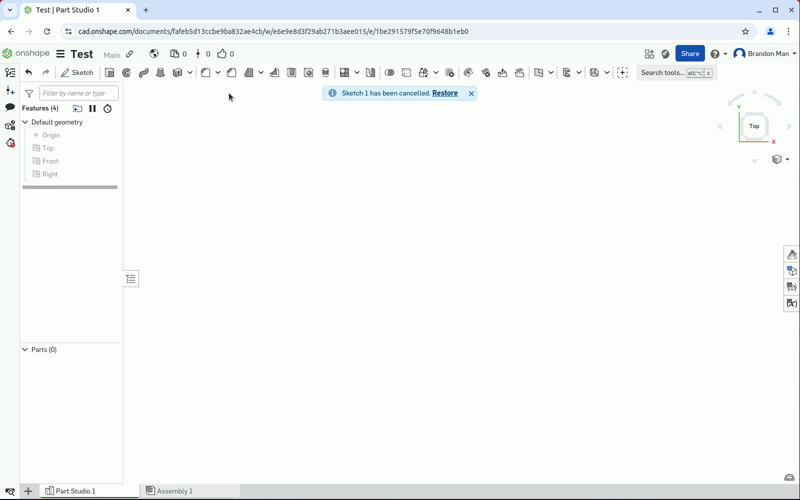
mouse_move(73, 352)
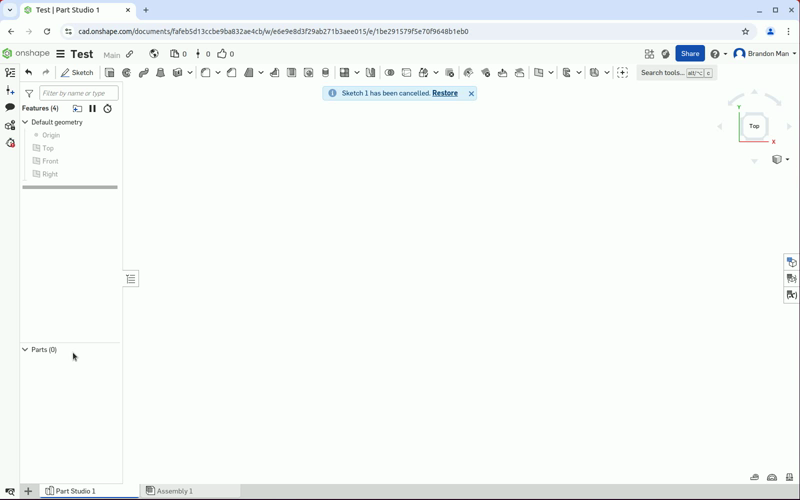
key(y)
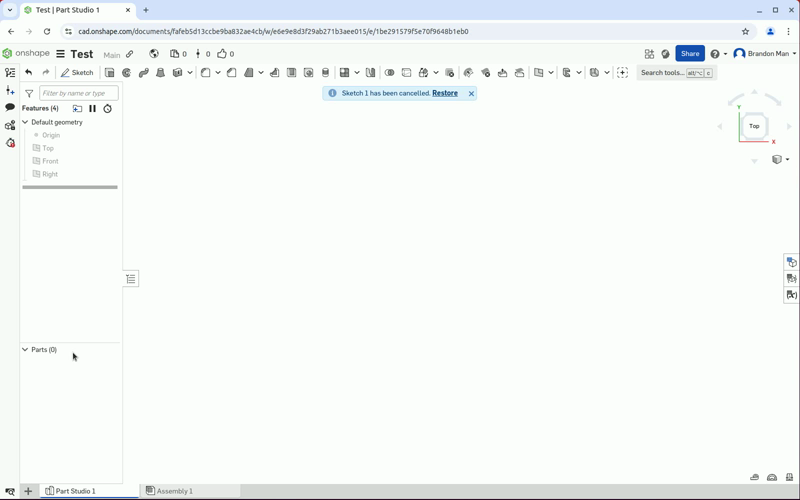
key(shift+p)
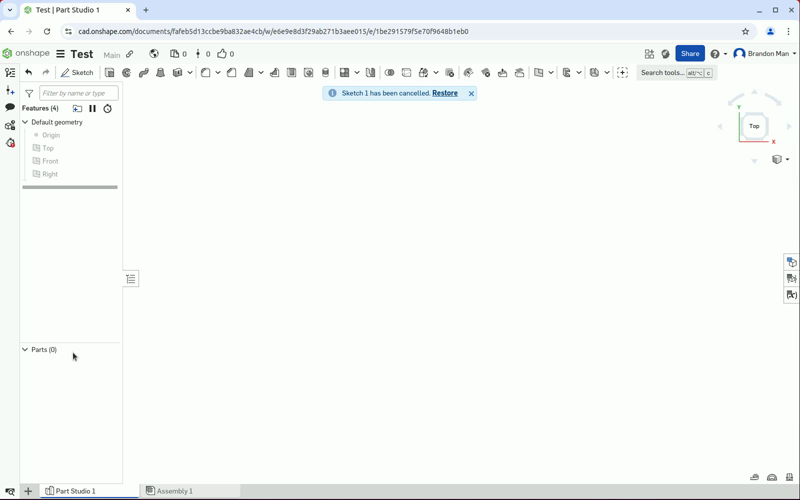
key(space)
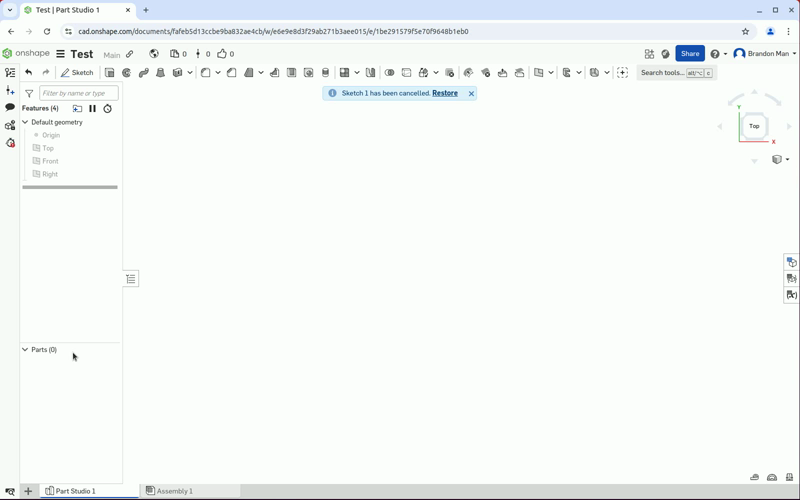
key_down(shift)
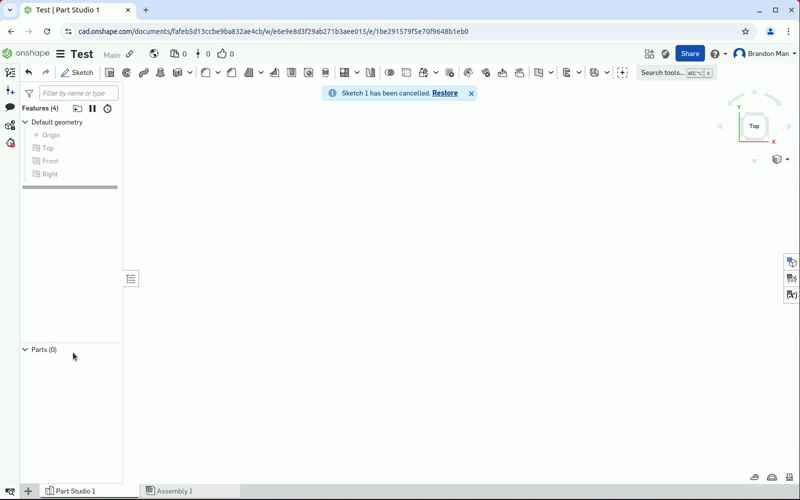
key(up)
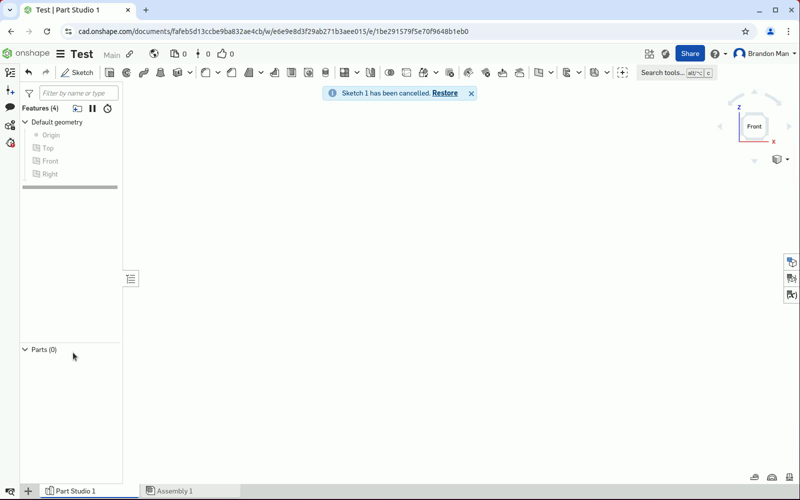
key_up(shift)
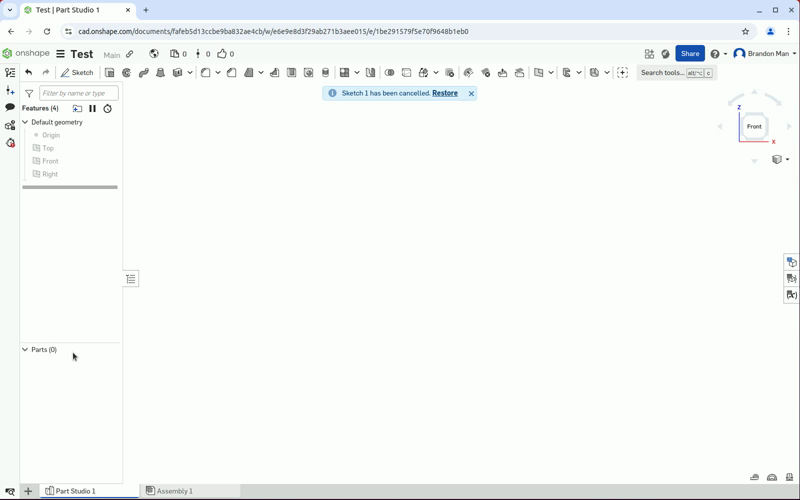
key(space)
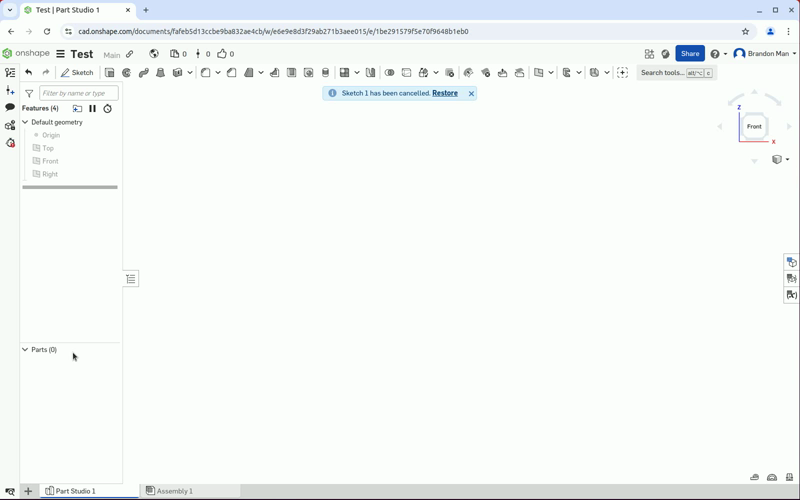
key_down(shift)
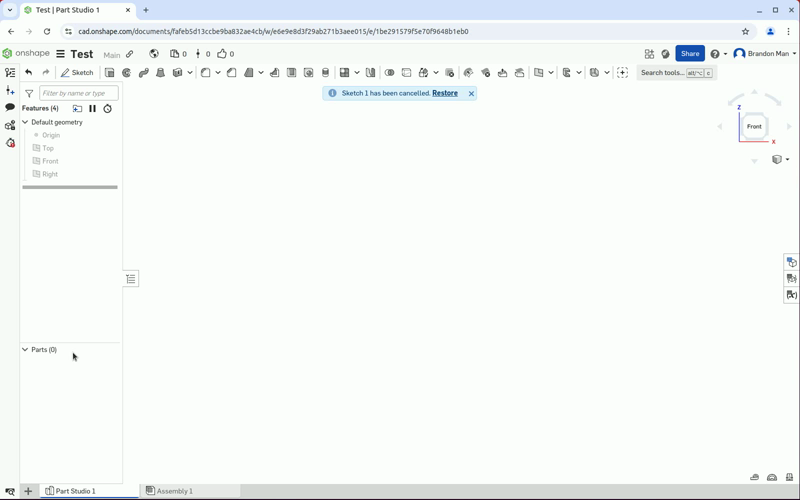
key(left)
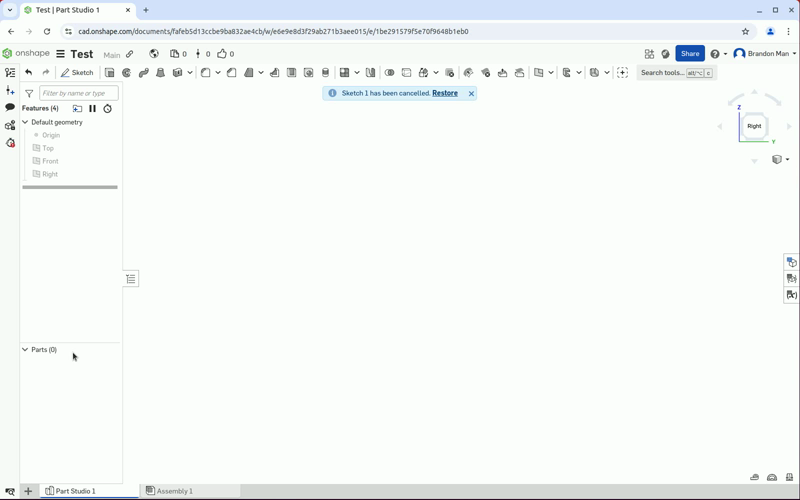
key_up(shift)
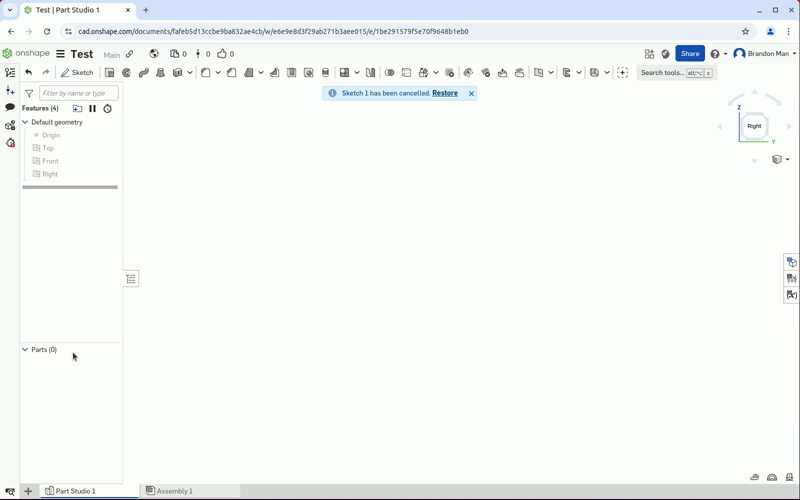
mouse_move(73, 352)
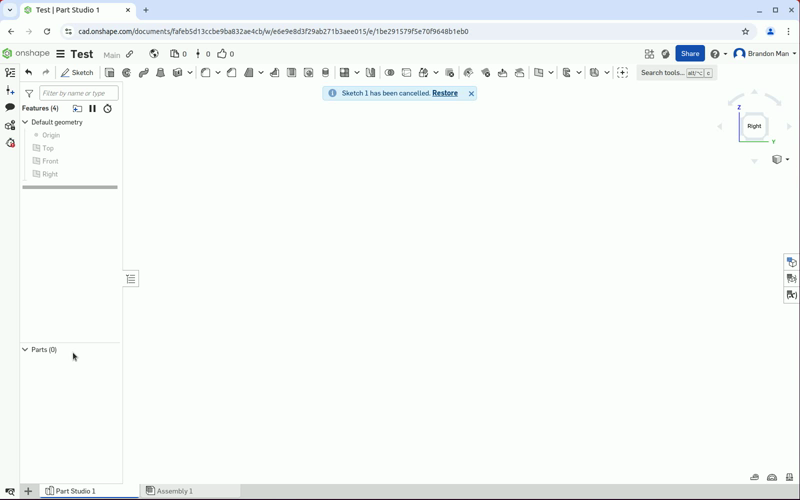
key(shift+y)
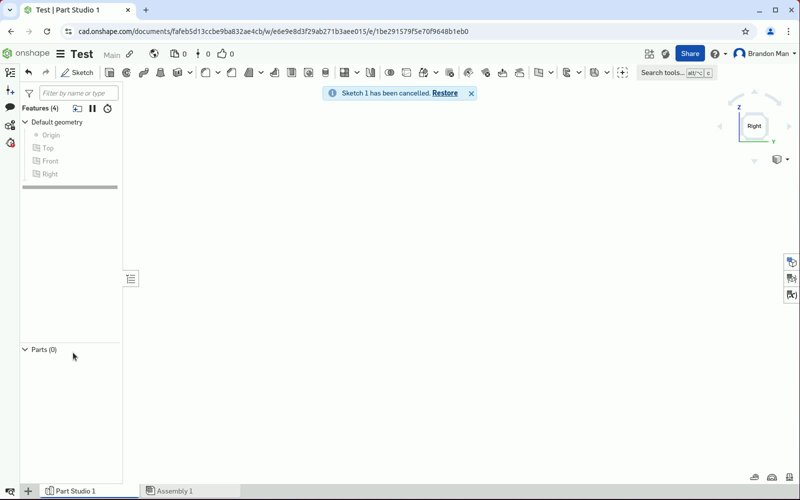
key(shift+s)
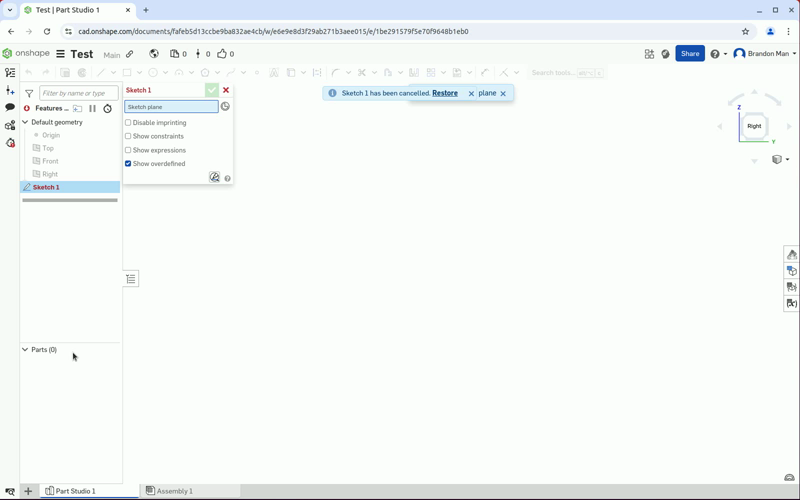
mouse_move(73, 176)
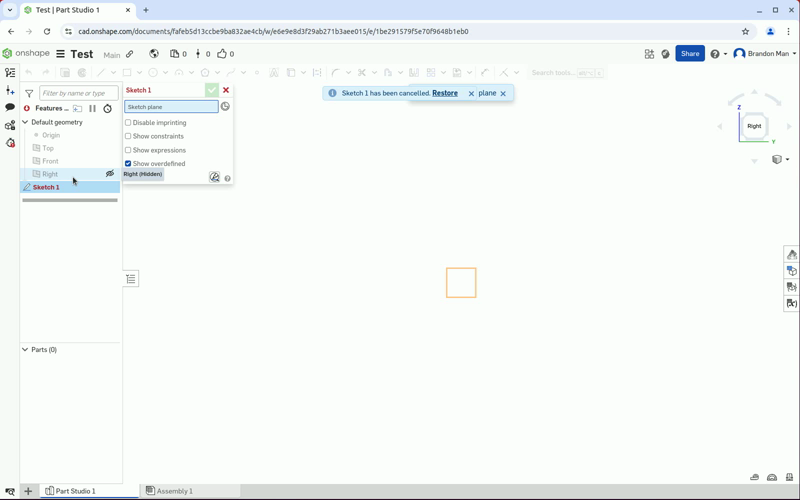
click(73, 176)
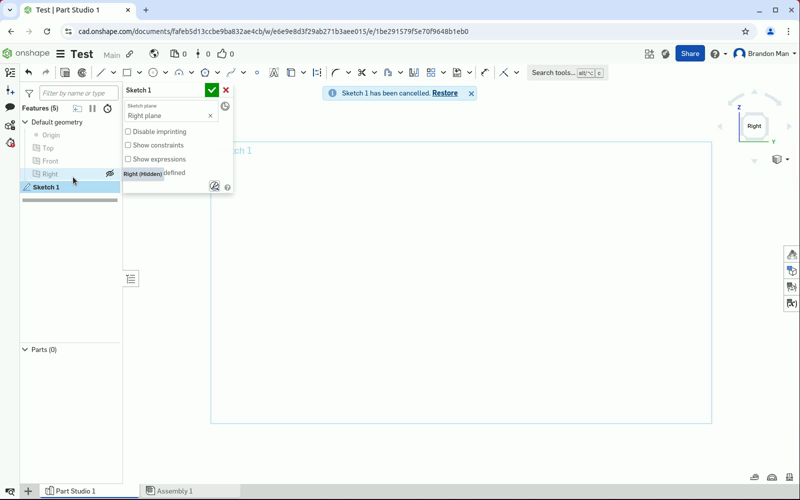
mouse_move(73, 352)
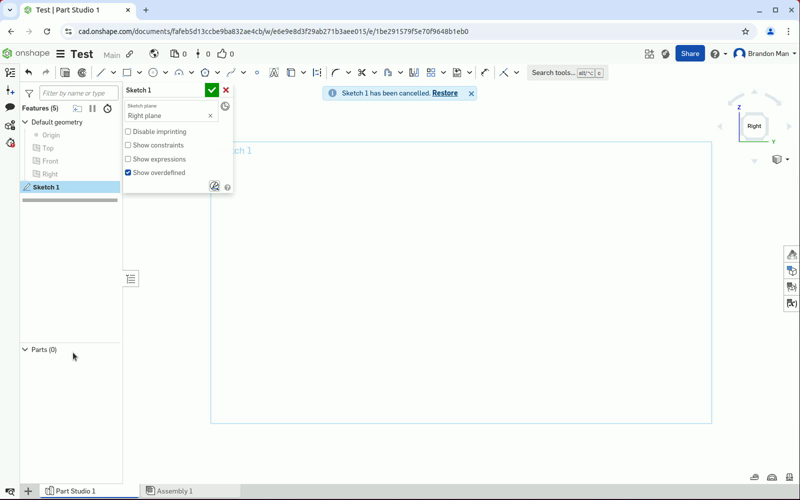
key(y)
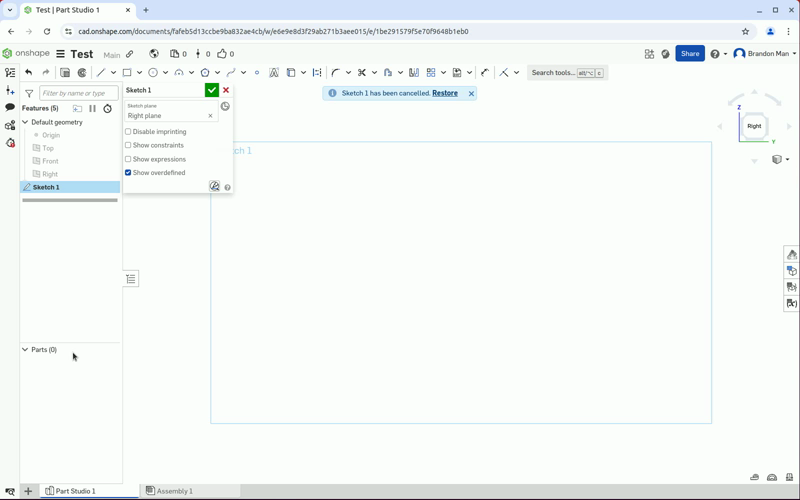
key(a)
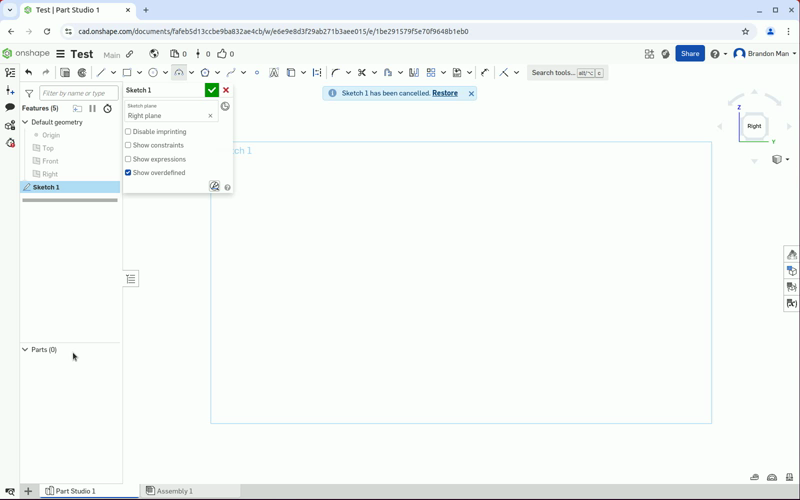
key_down(shift)
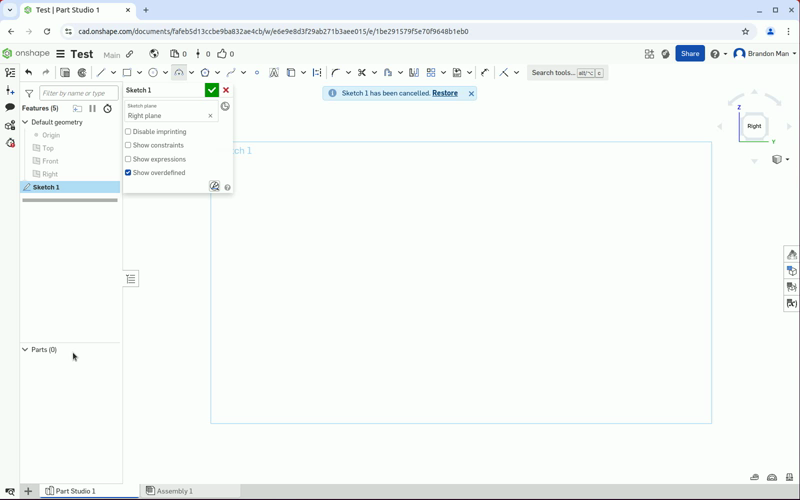
mouse_move(378, 237)
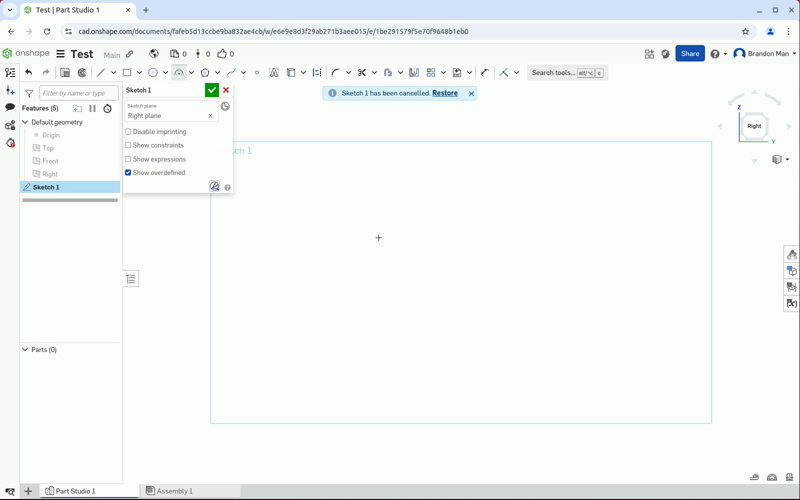
click(378, 237)
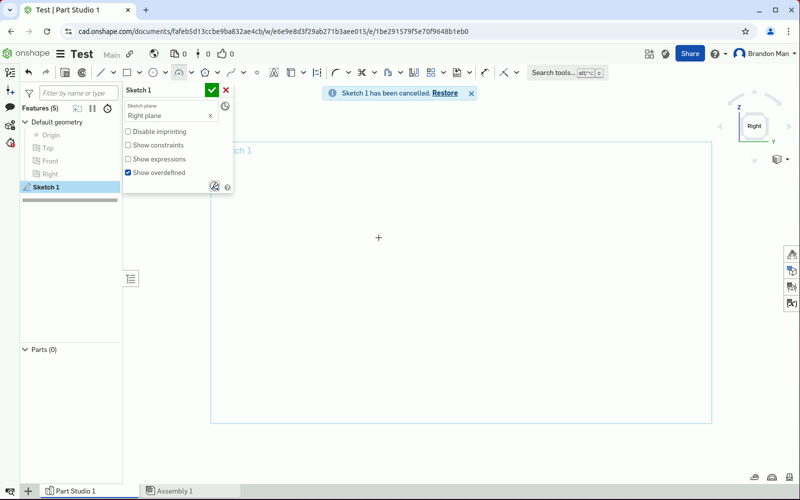
key_up(shift)
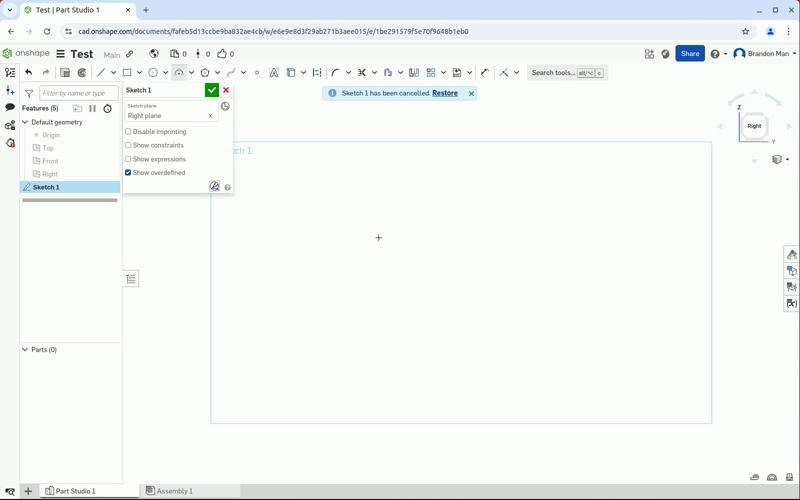
key_down(shift)
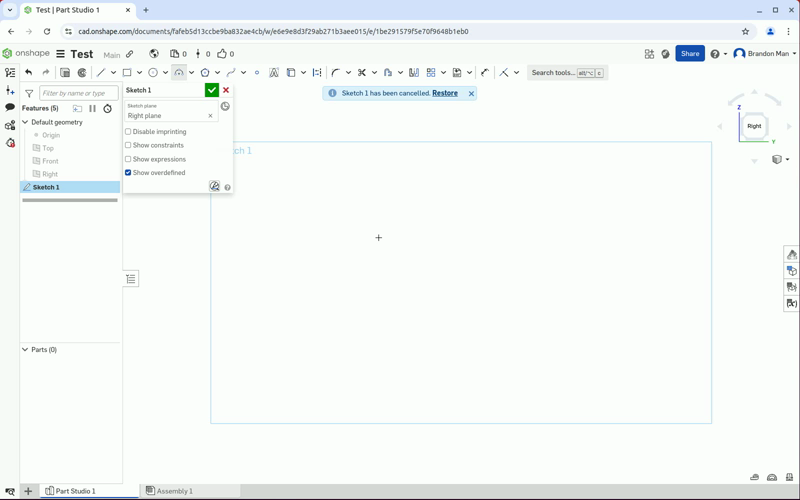
mouse_move(380, 299)
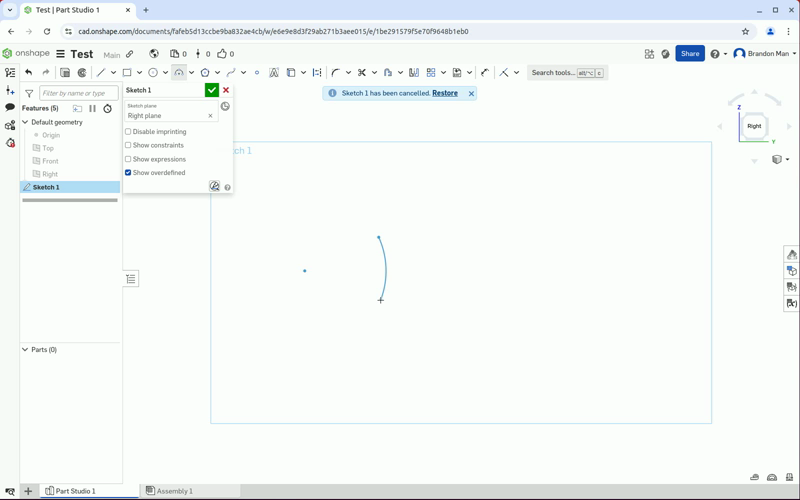
click(380, 299)
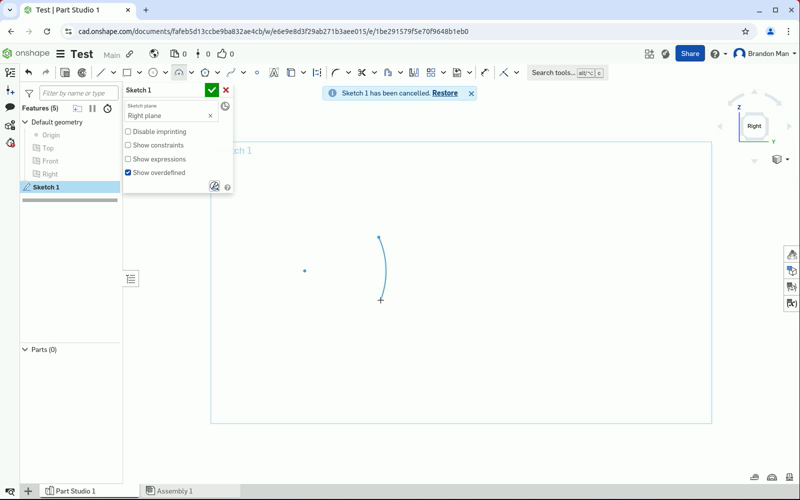
mouse_move(347, 269)
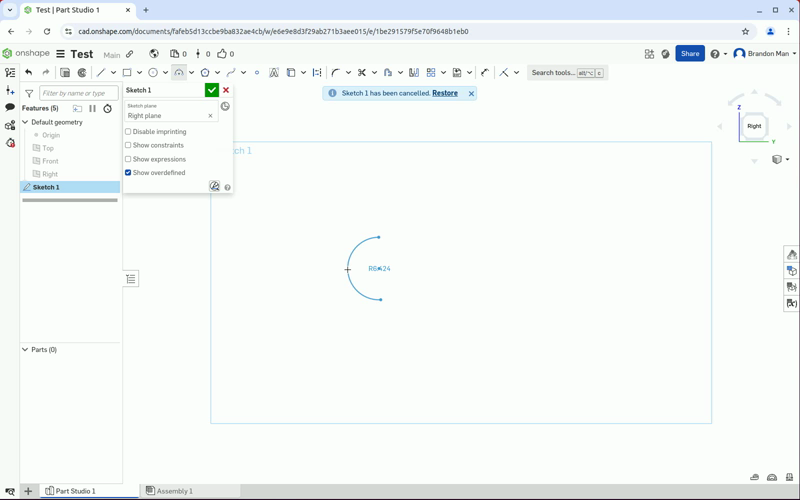
click(347, 269)
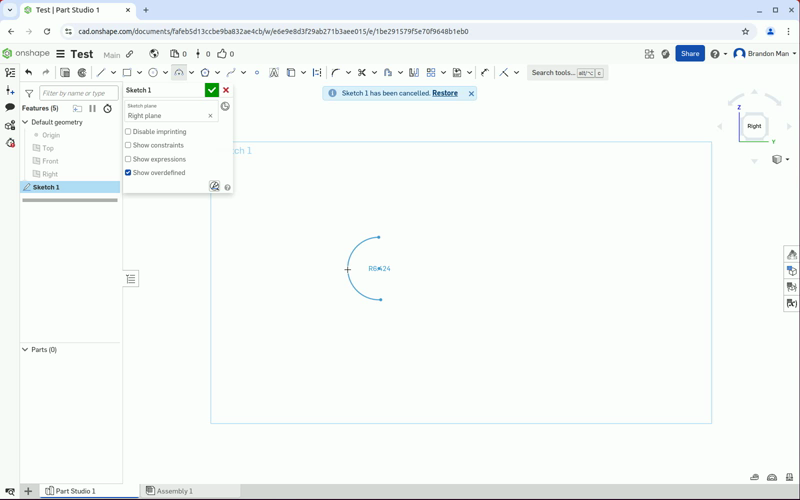
key_up(shift)
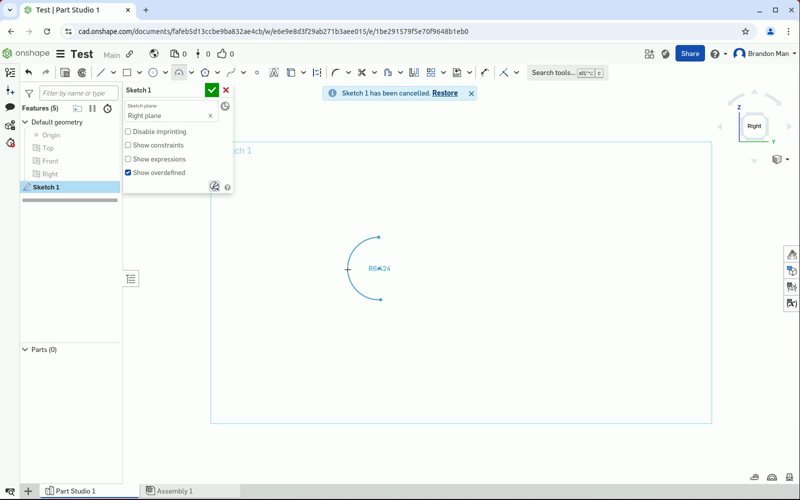
mouse_move(380, 299)
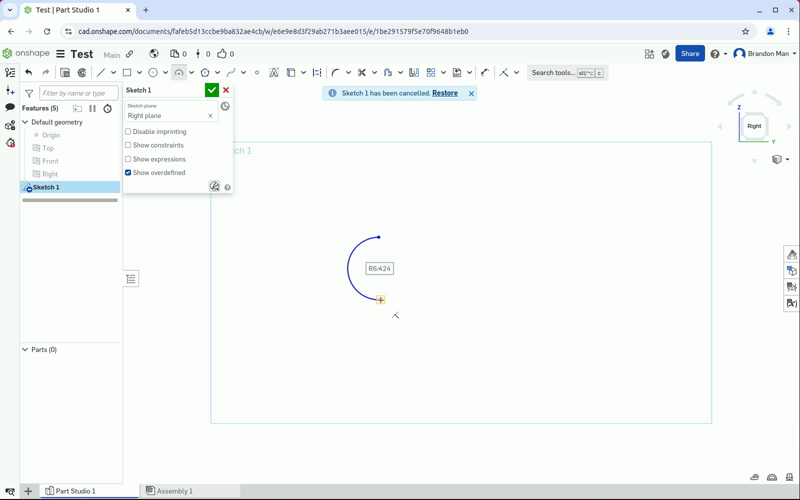
click(380, 299)
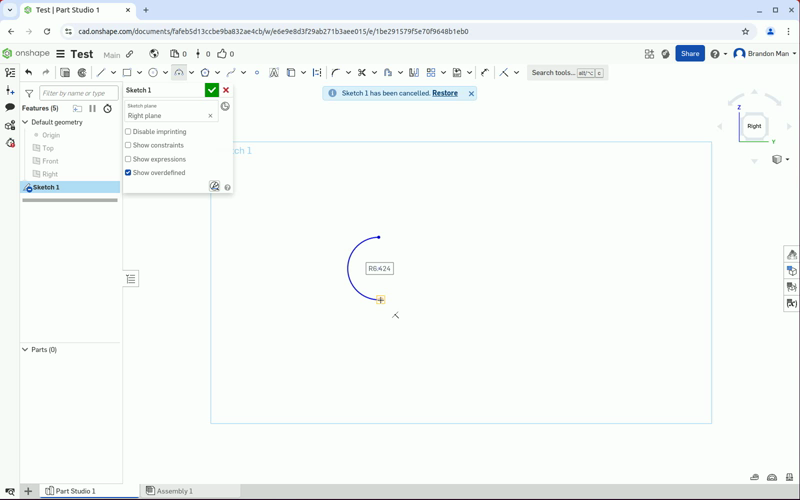
key_down(shift)
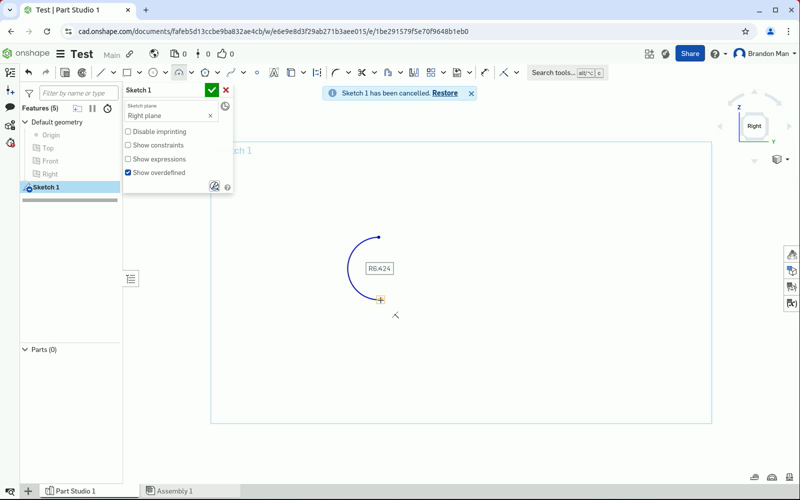
mouse_move(408, 310)
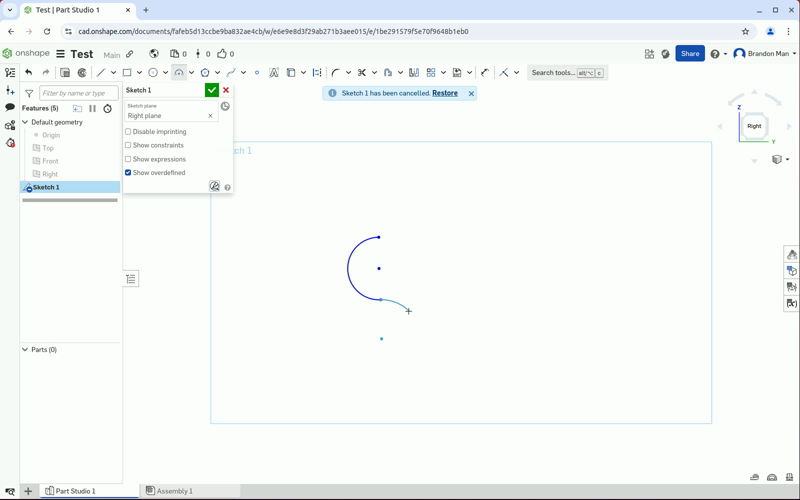
click(408, 310)
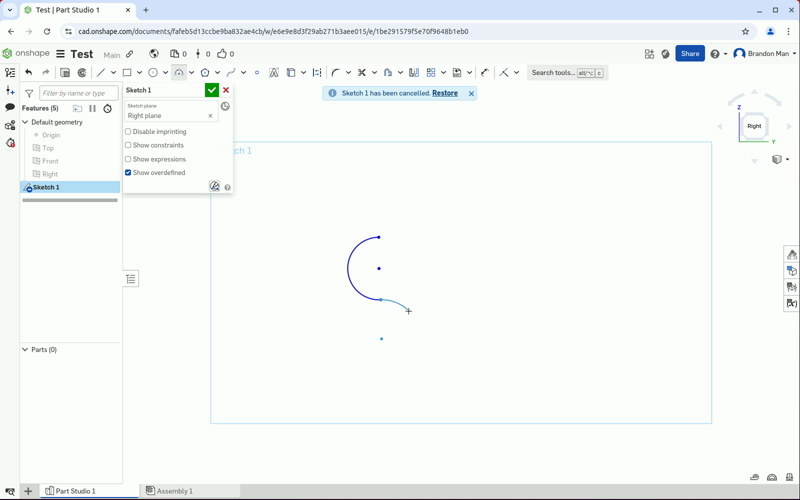
mouse_move(395, 302)
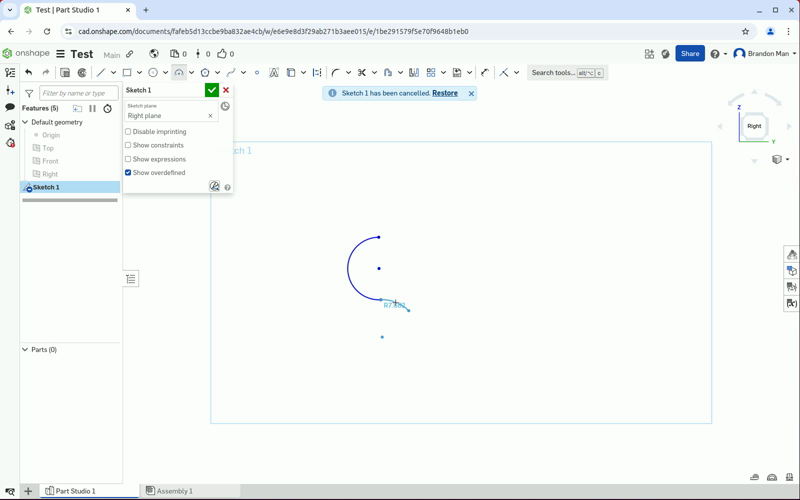
click(395, 302)
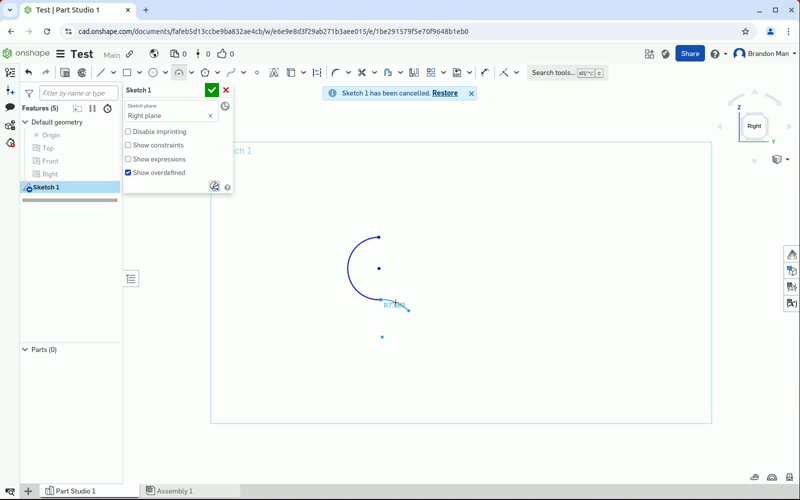
key_up(shift)
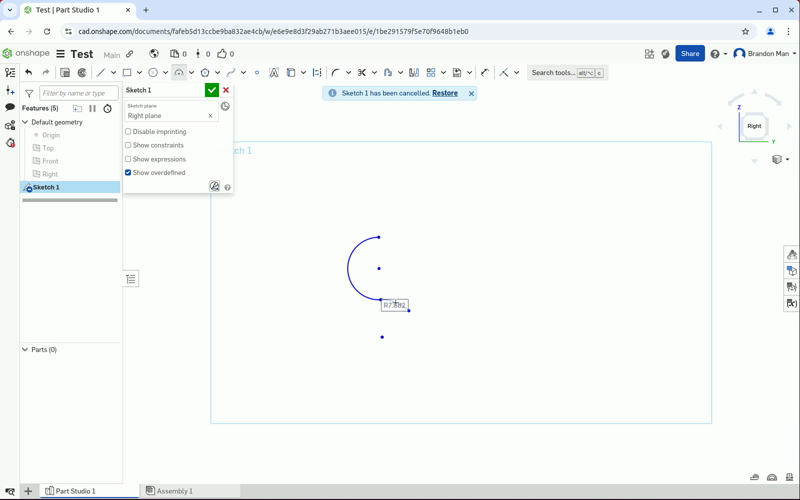
mouse_move(408, 310)
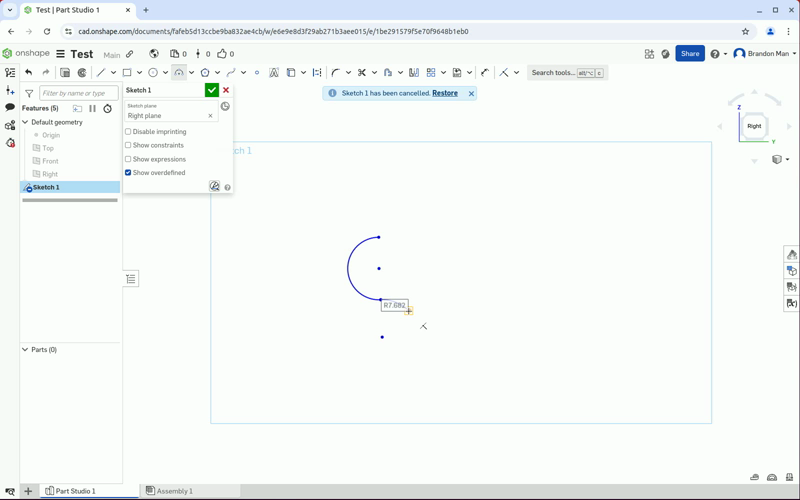
click(408, 310)
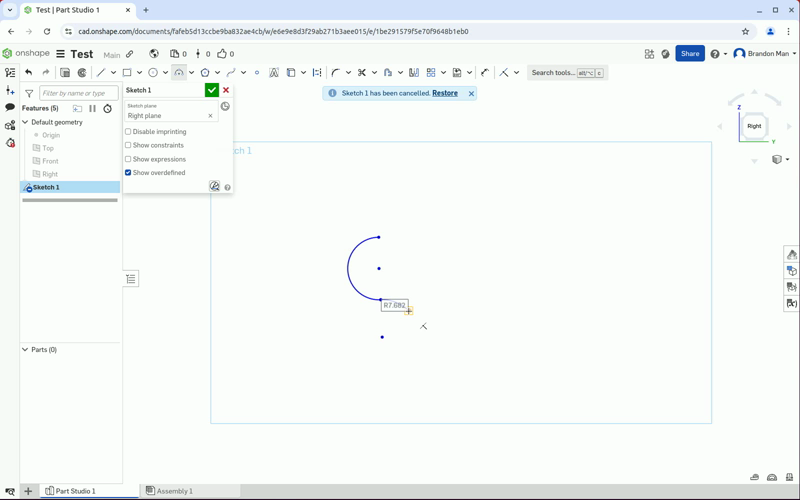
key_down(shift)
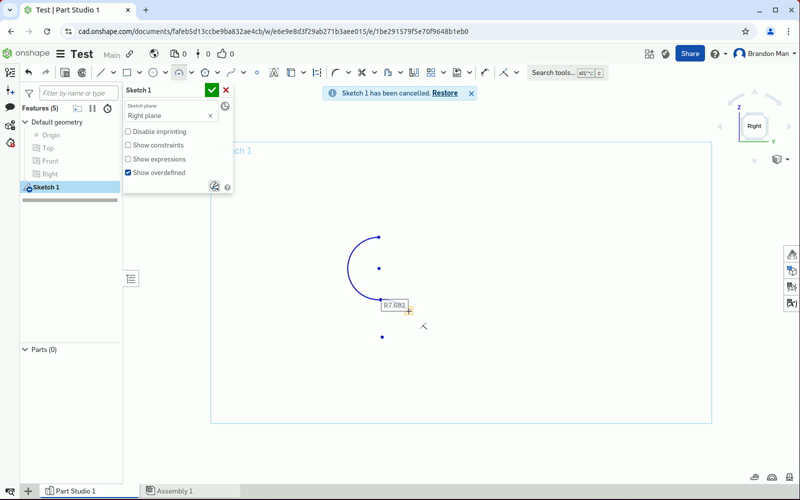
mouse_move(498, 310)
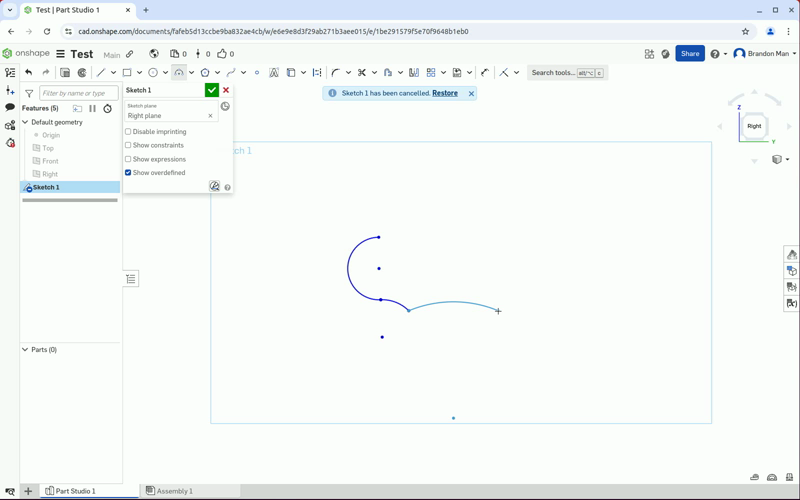
click(498, 310)
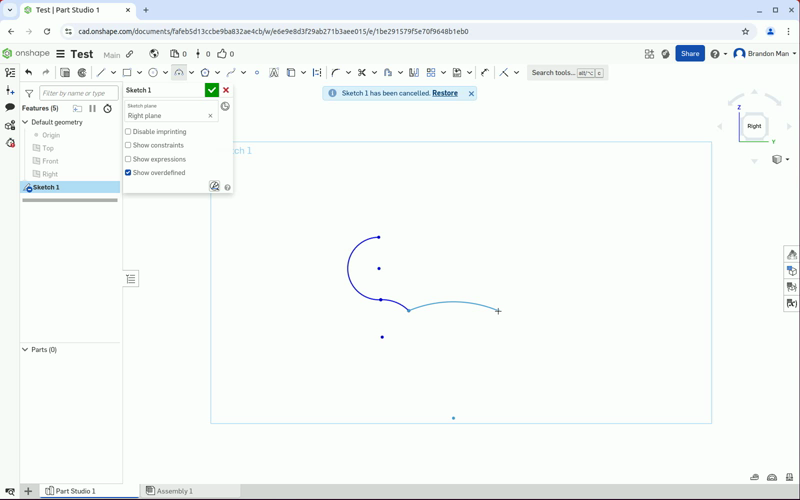
mouse_move(453, 330)
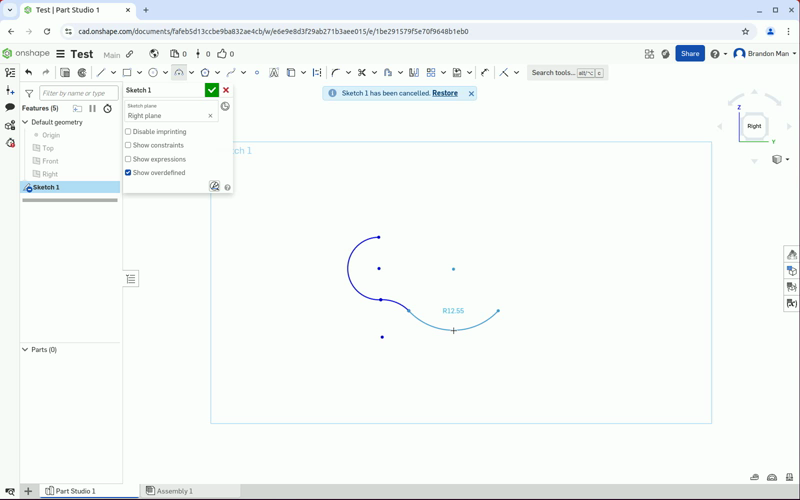
click(453, 330)
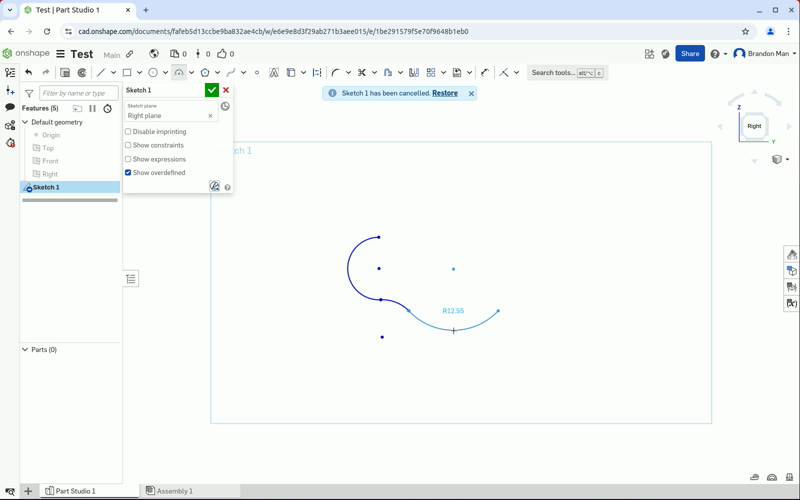
key_up(shift)
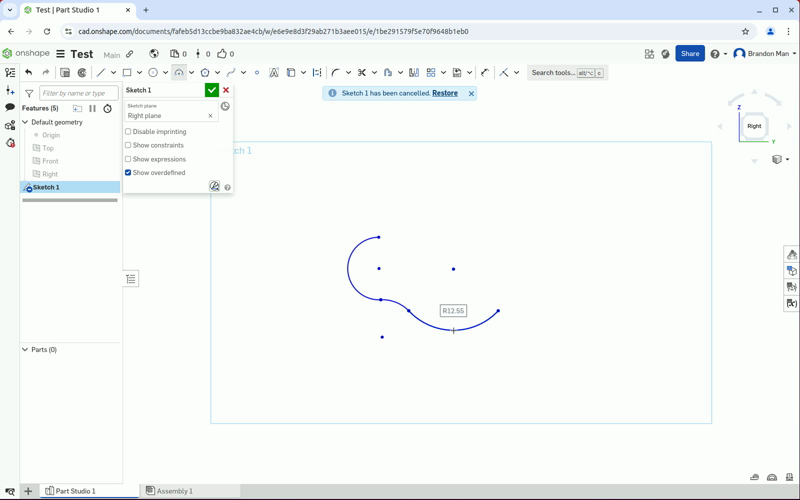
mouse_move(498, 310)
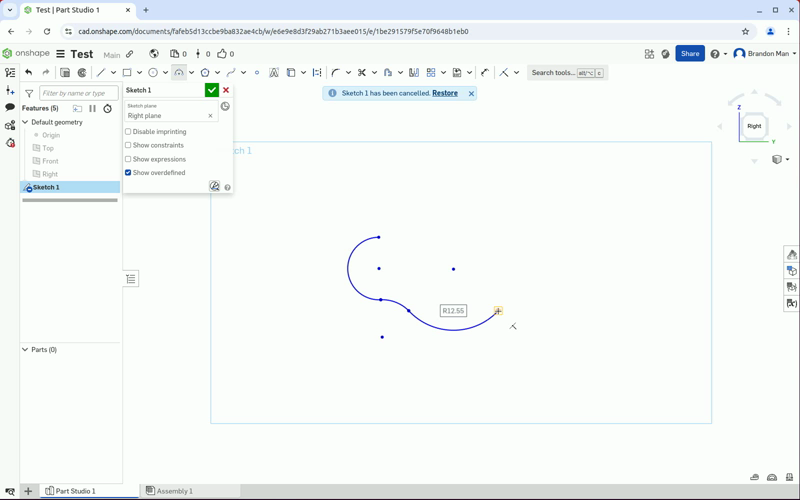
click(498, 310)
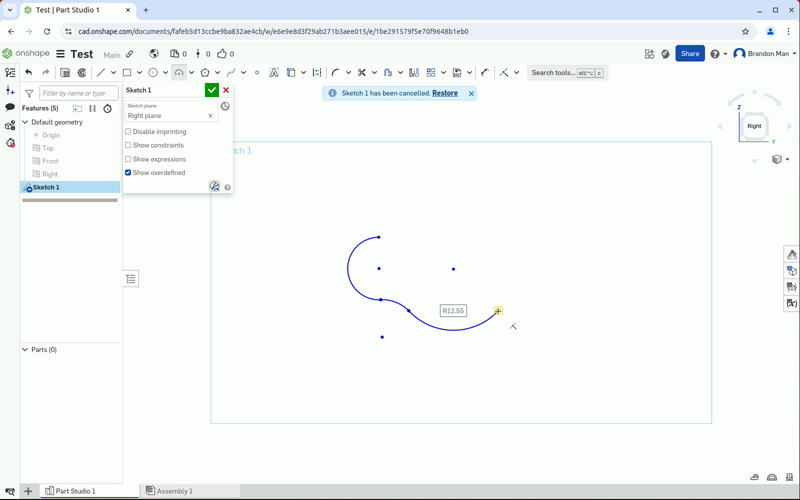
key_down(shift)
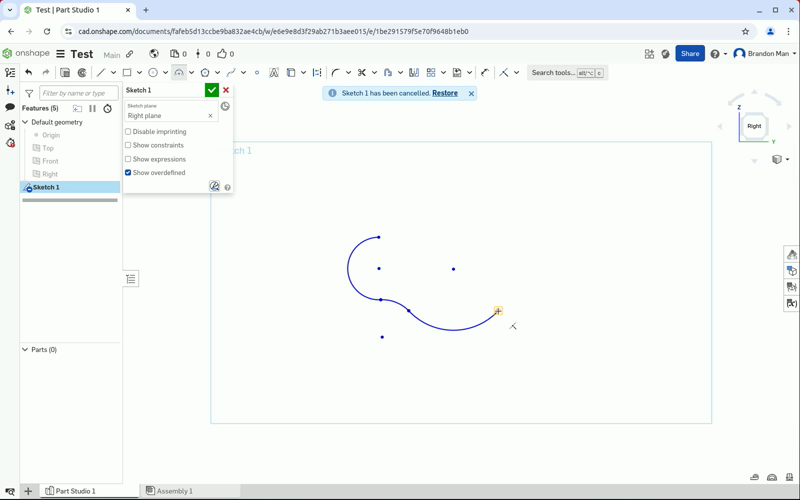
mouse_move(526, 299)
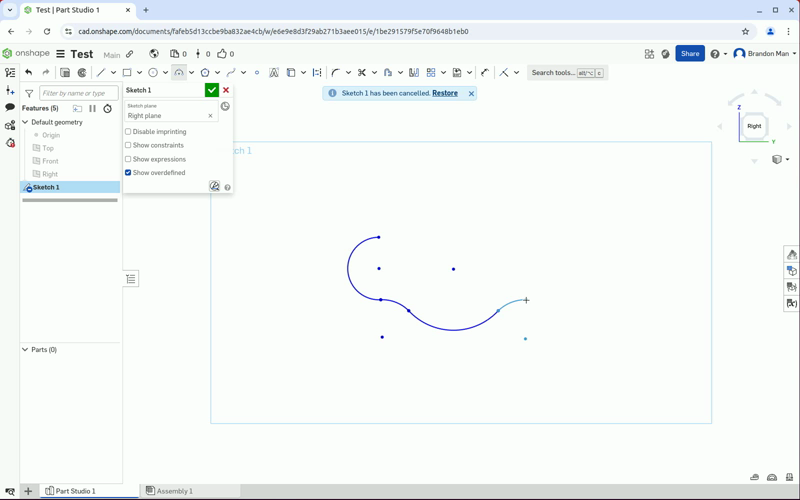
click(526, 299)
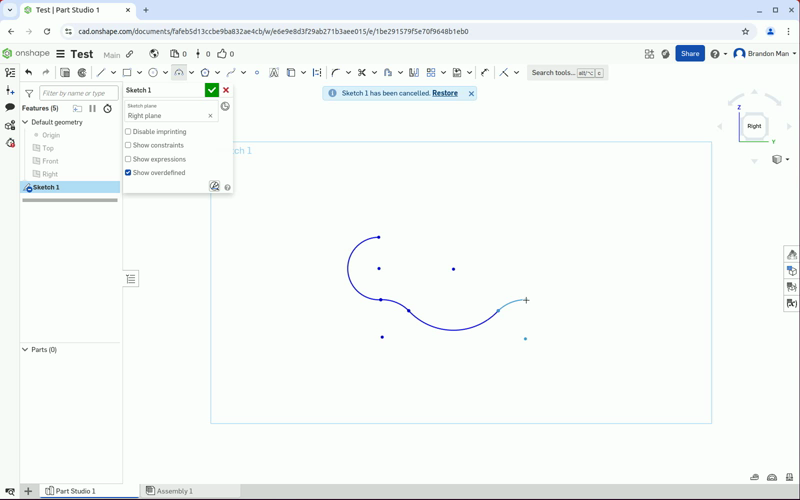
mouse_move(510, 302)
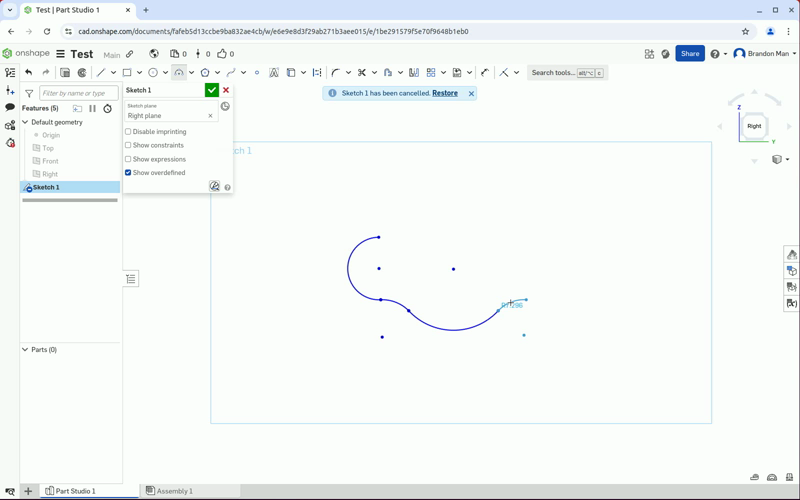
click(510, 302)
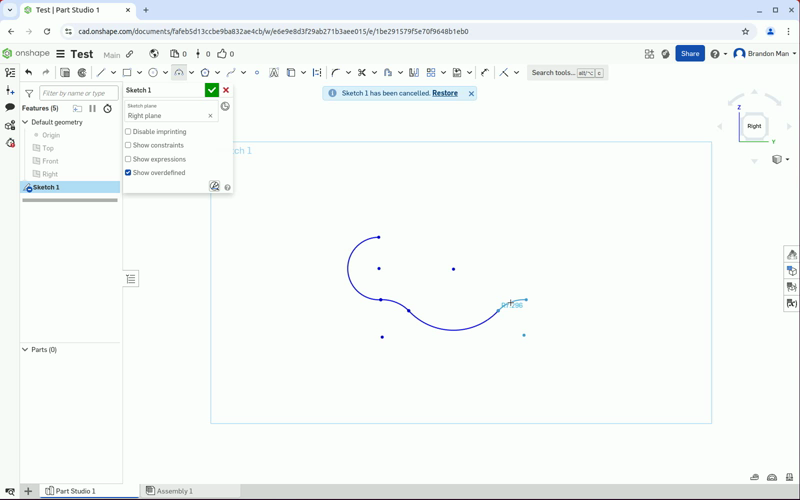
key_up(shift)
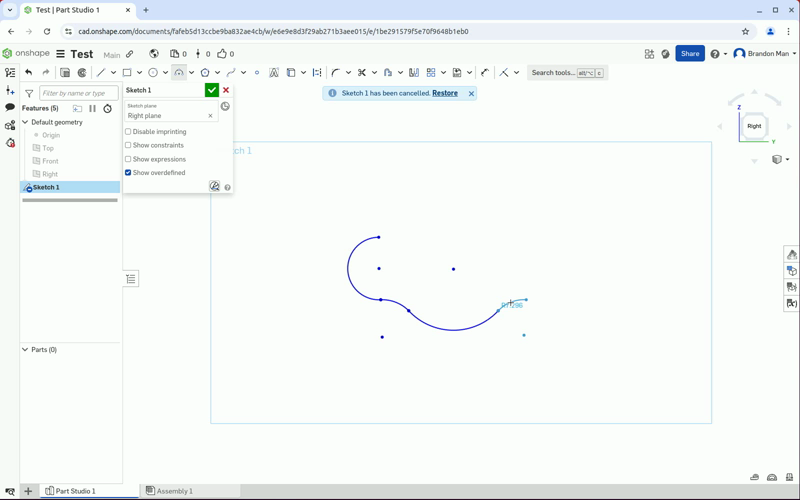
mouse_move(526, 299)
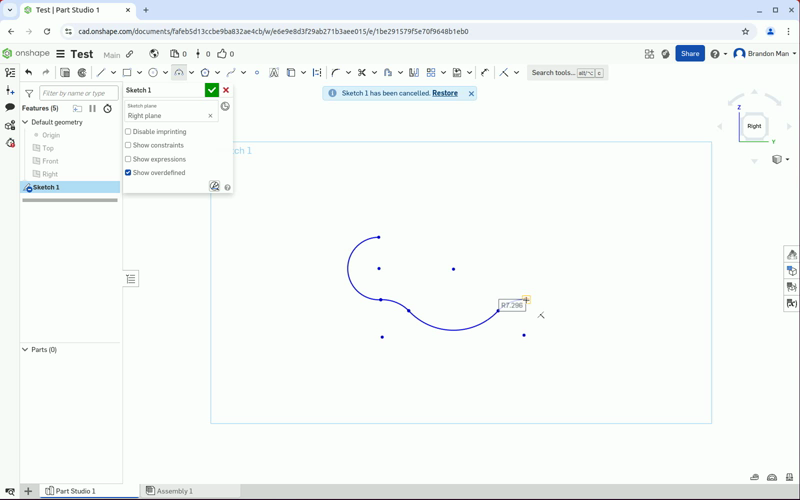
click(526, 299)
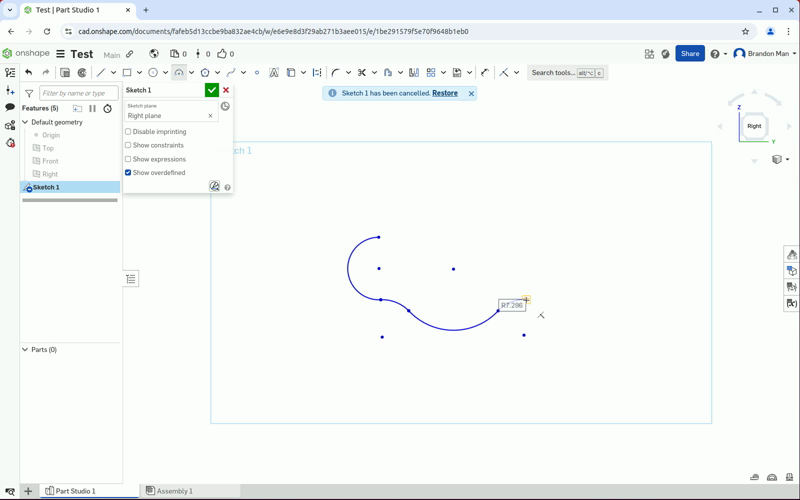
key_down(shift)
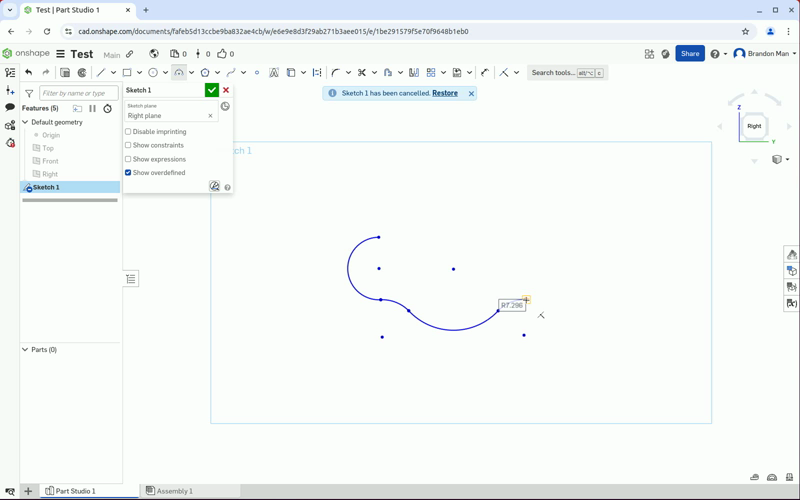
mouse_move(528, 237)
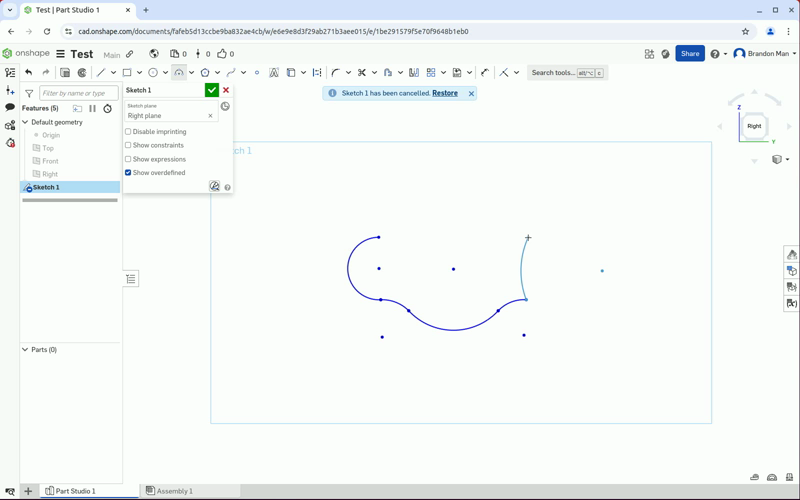
click(528, 237)
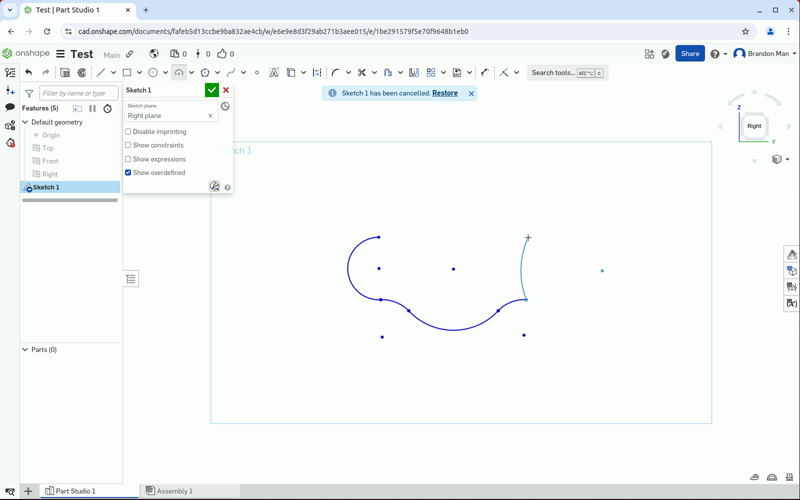
mouse_move(558, 269)
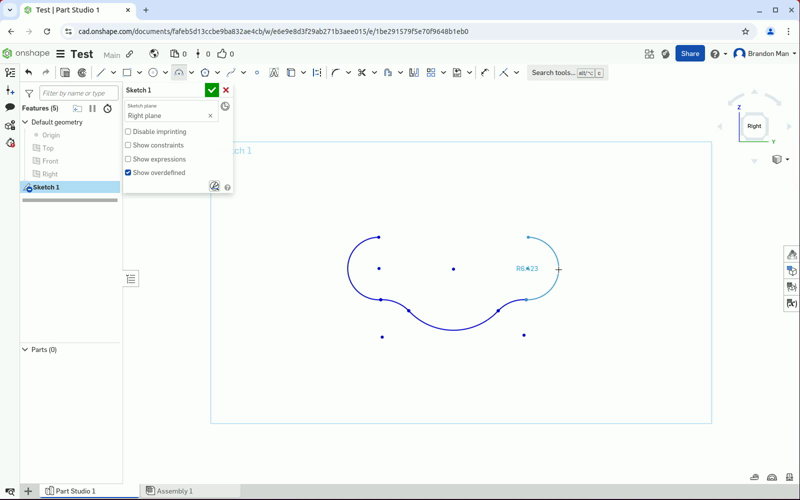
click(558, 269)
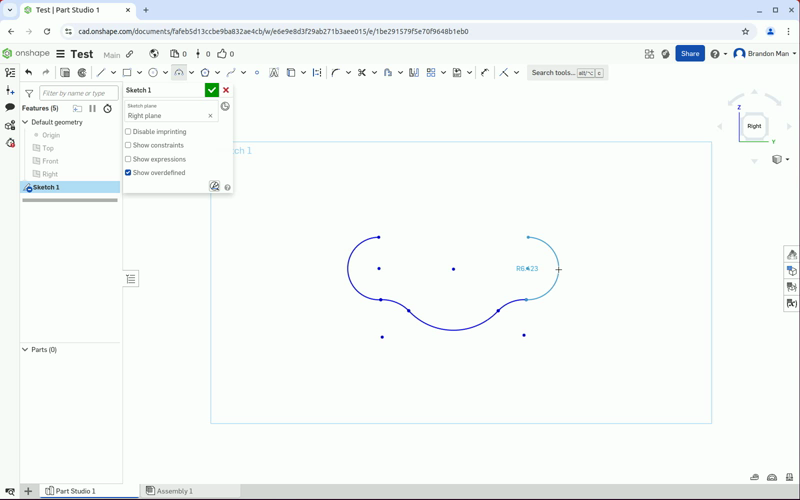
key_up(shift)
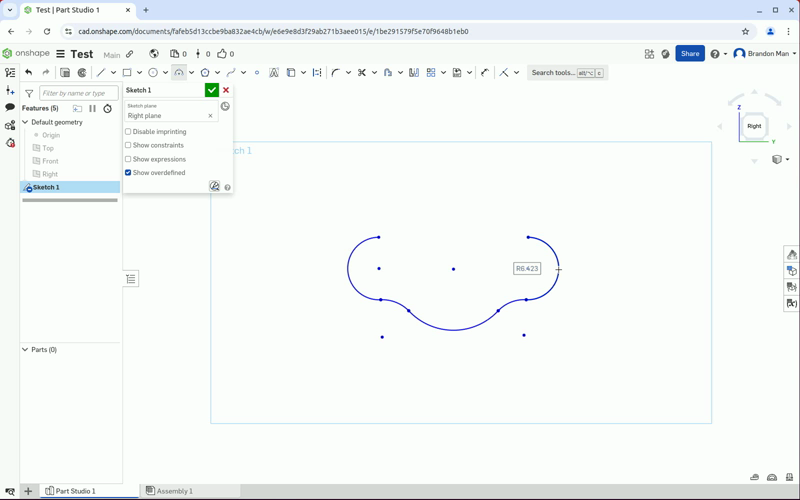
mouse_move(528, 237)
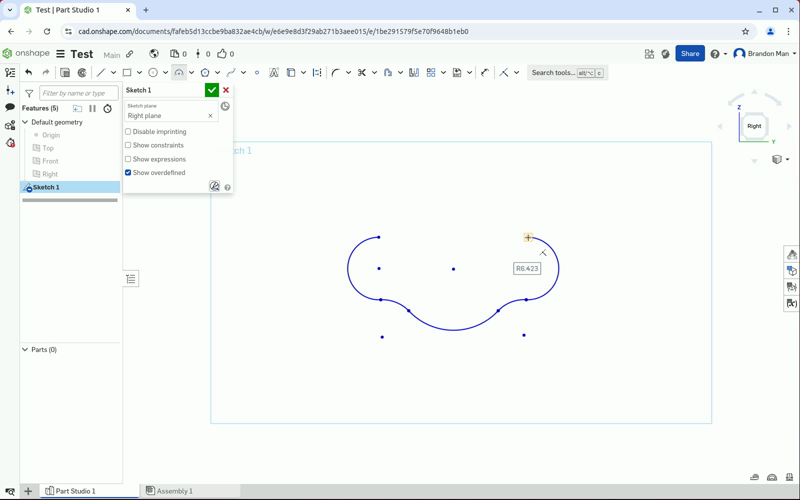
click(528, 237)
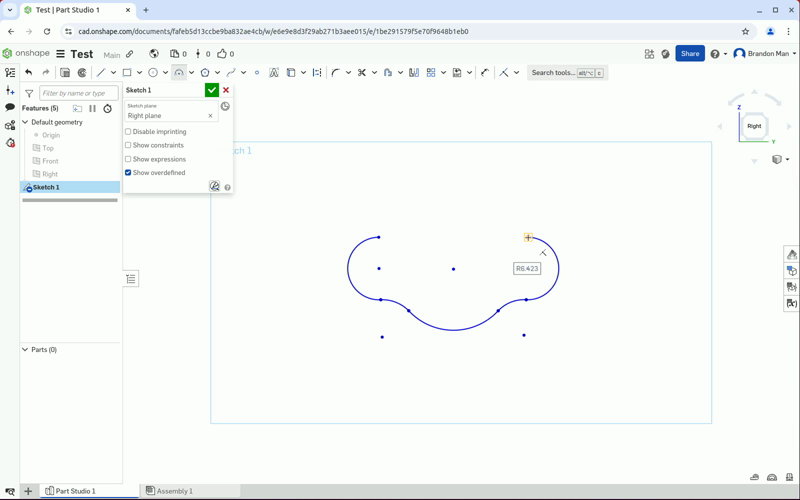
key_down(shift)
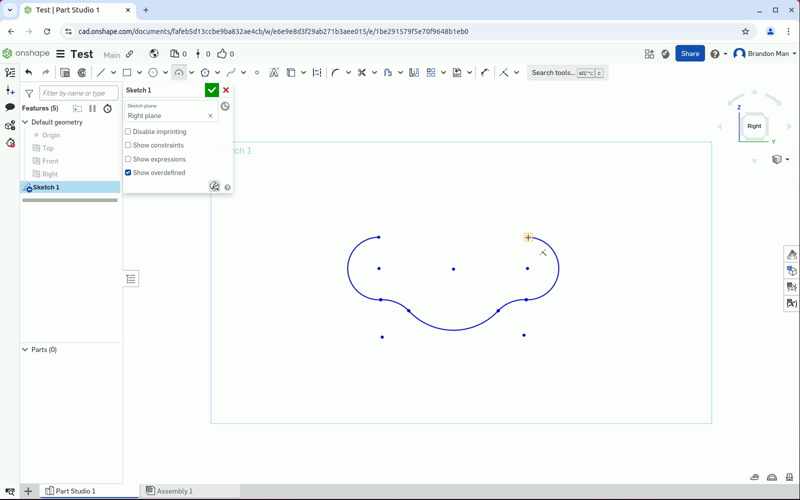
mouse_move(499, 225)
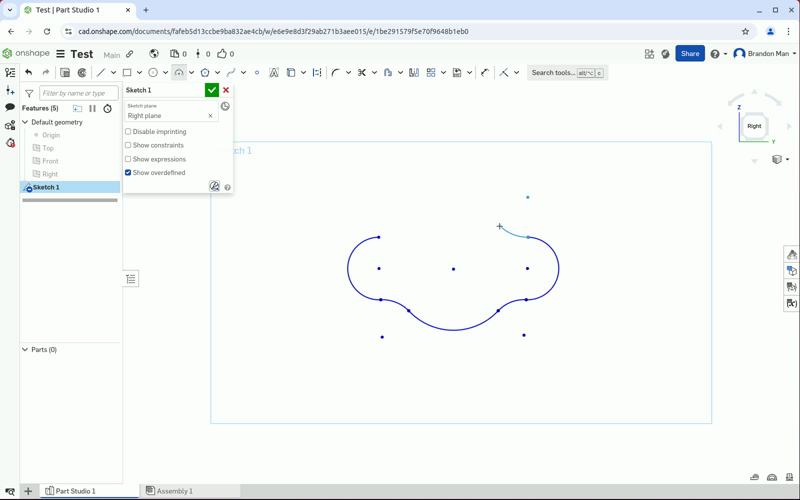
click(499, 225)
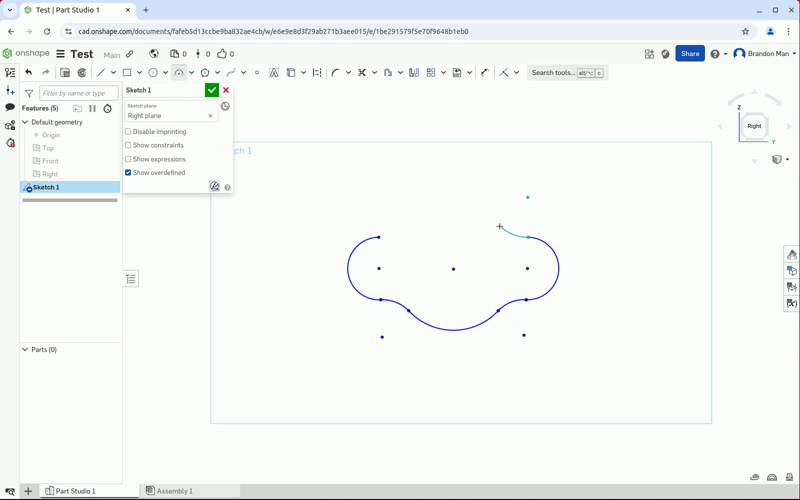
mouse_move(512, 234)
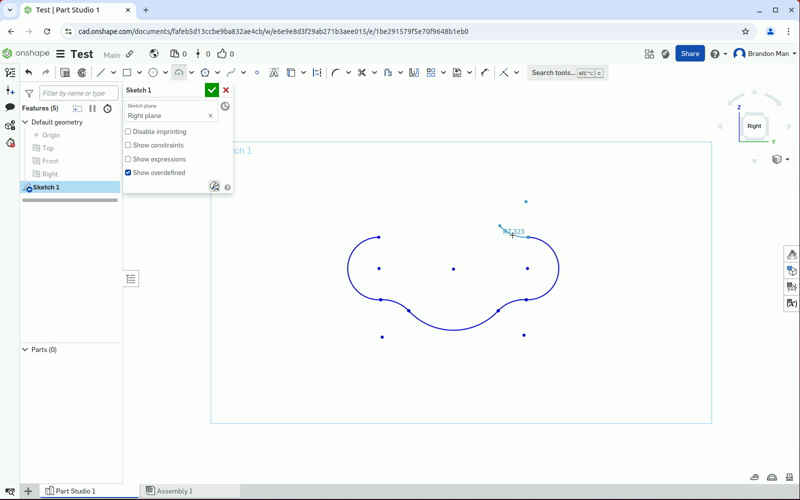
click(512, 234)
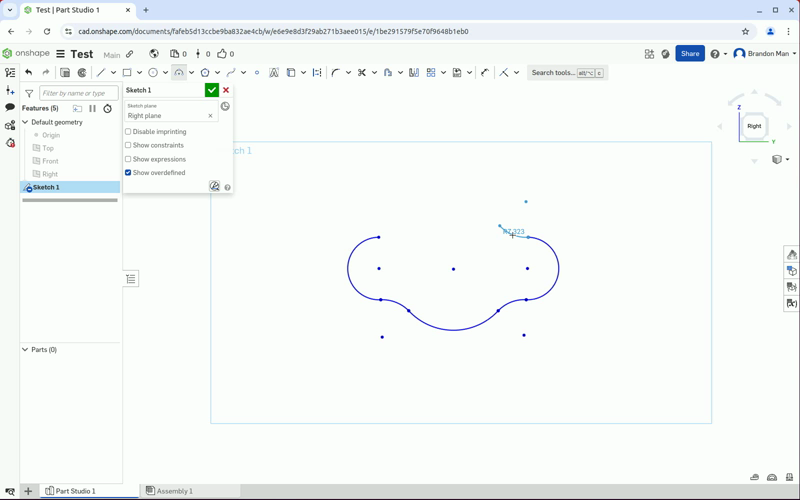
key_up(shift)
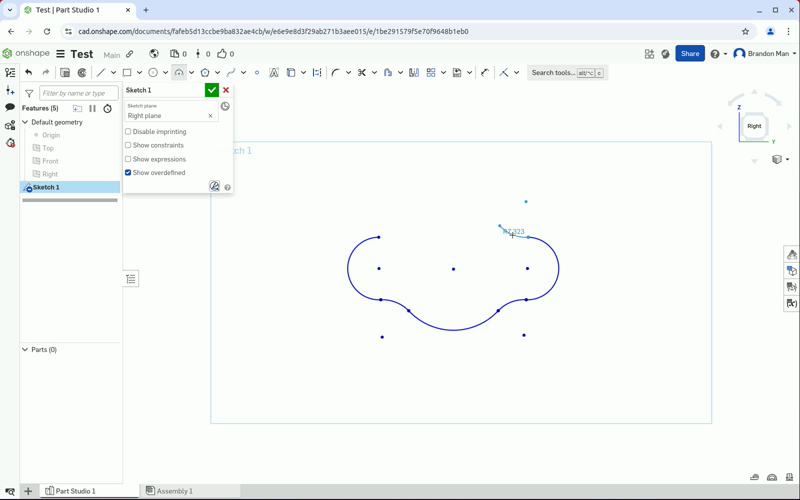
mouse_move(499, 225)
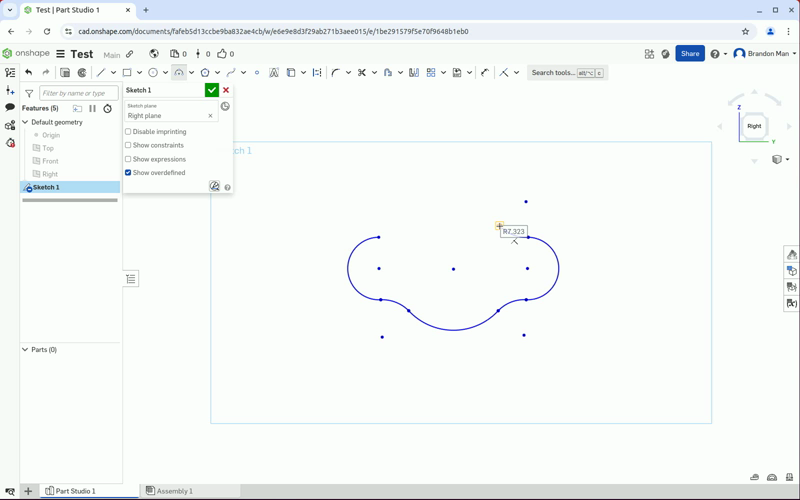
click(499, 225)
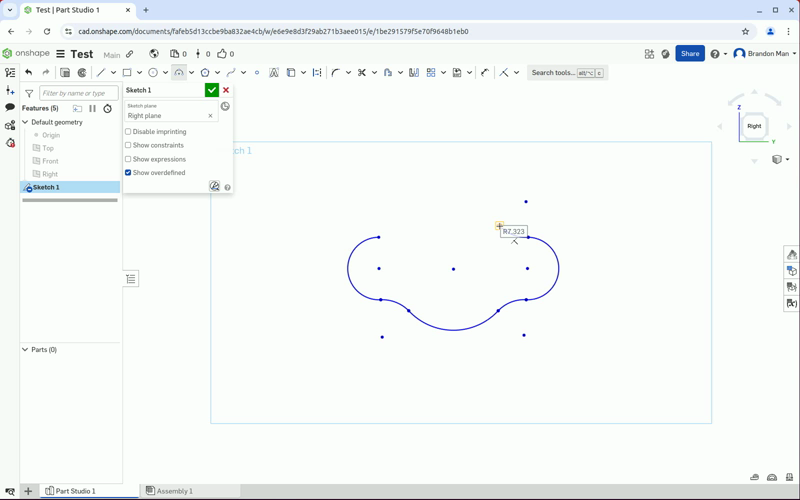
key_down(shift)
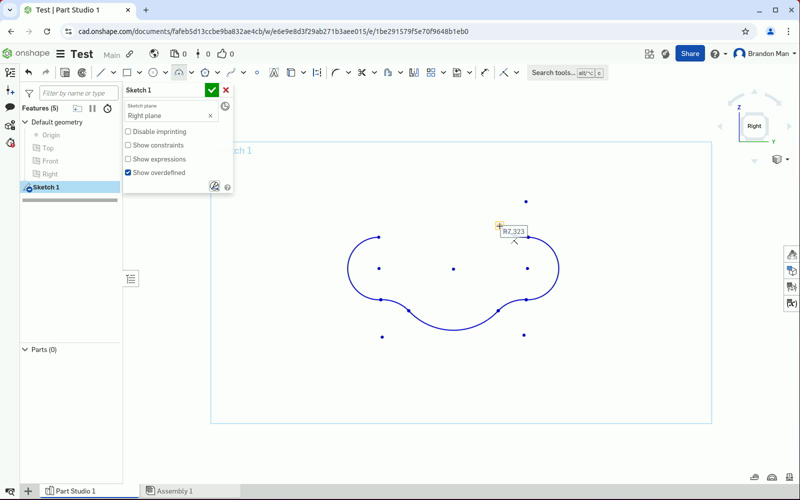
mouse_move(405, 225)
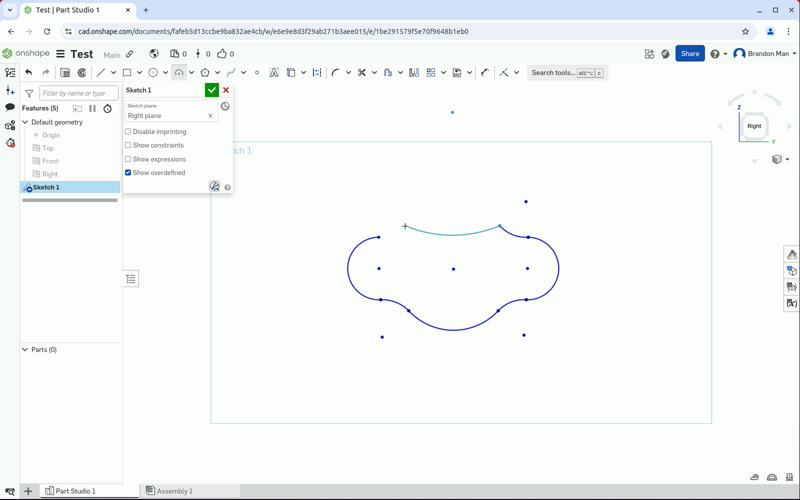
click(405, 225)
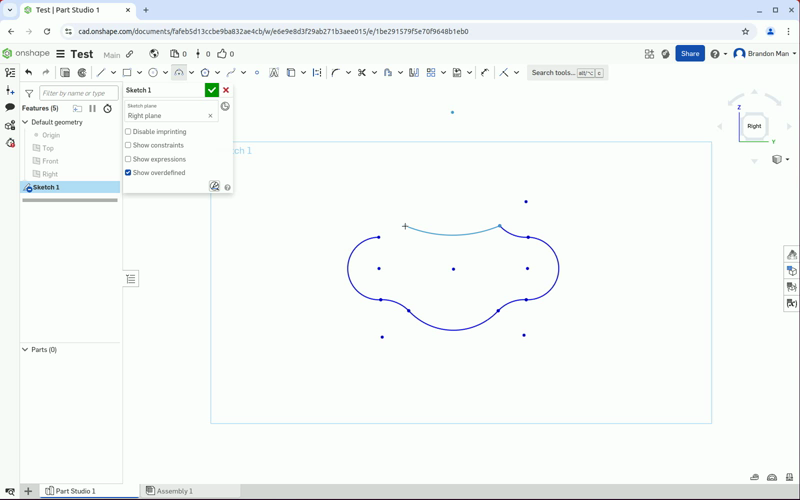
mouse_move(452, 204)
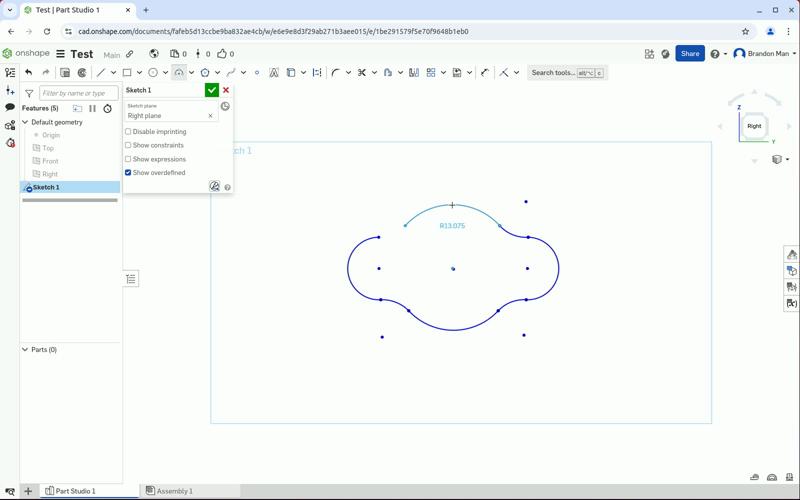
click(452, 204)
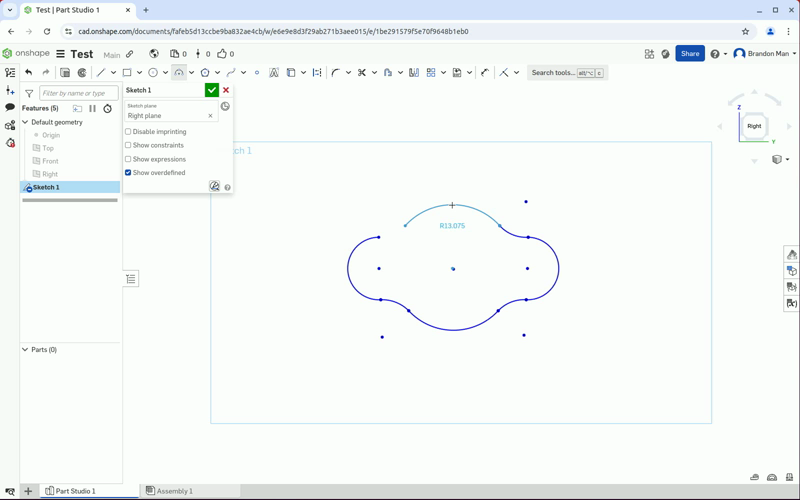
key_up(shift)
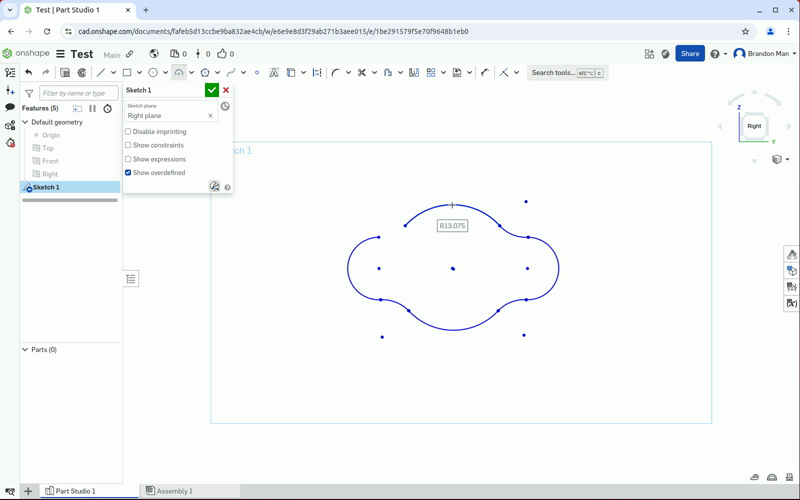
mouse_move(405, 225)
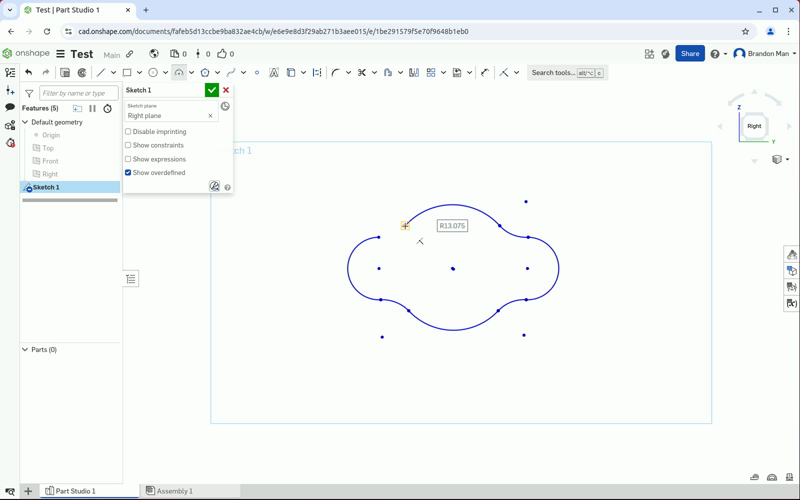
click(405, 225)
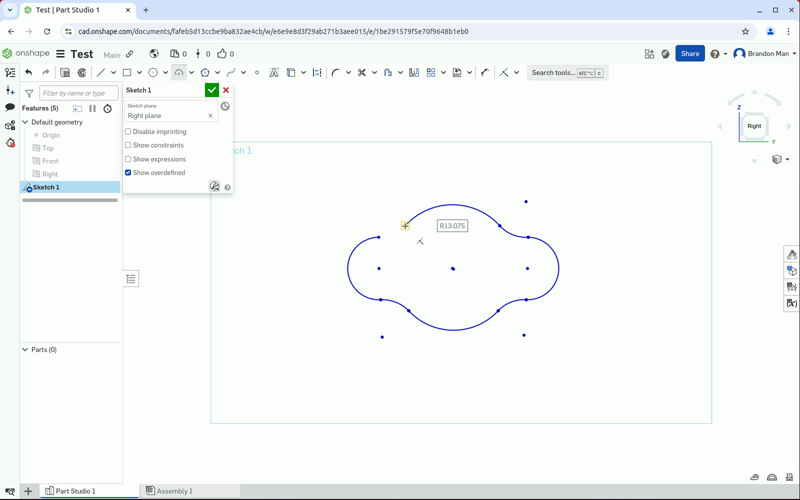
mouse_move(378, 237)
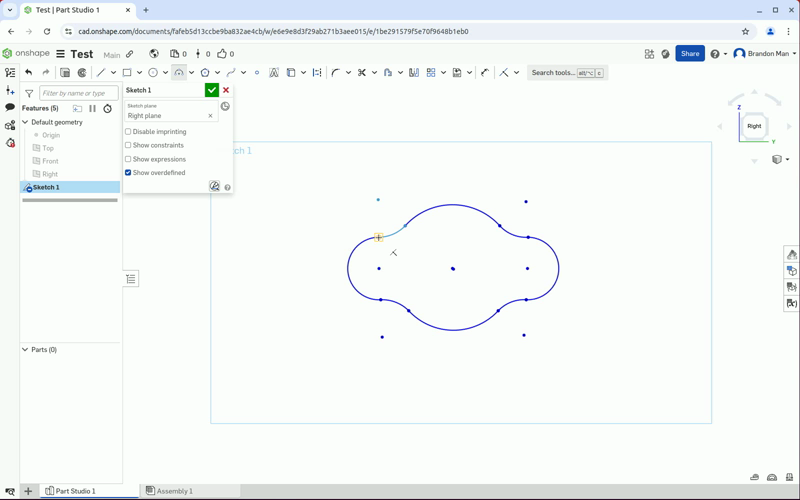
click(378, 237)
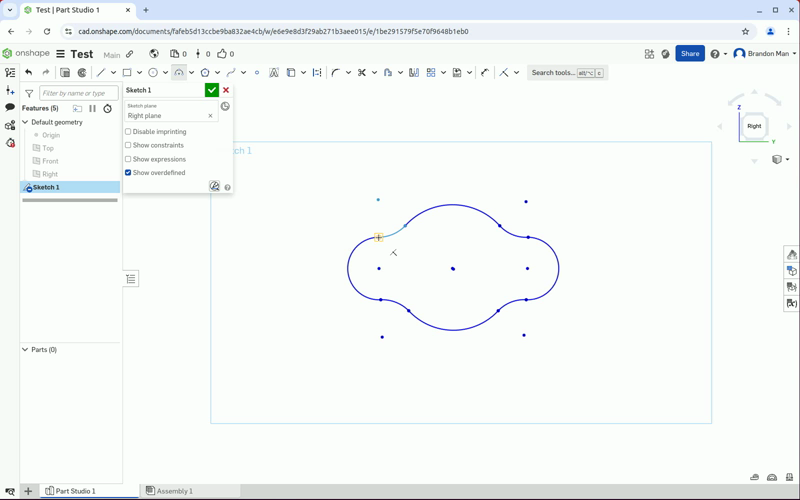
key_down(shift)
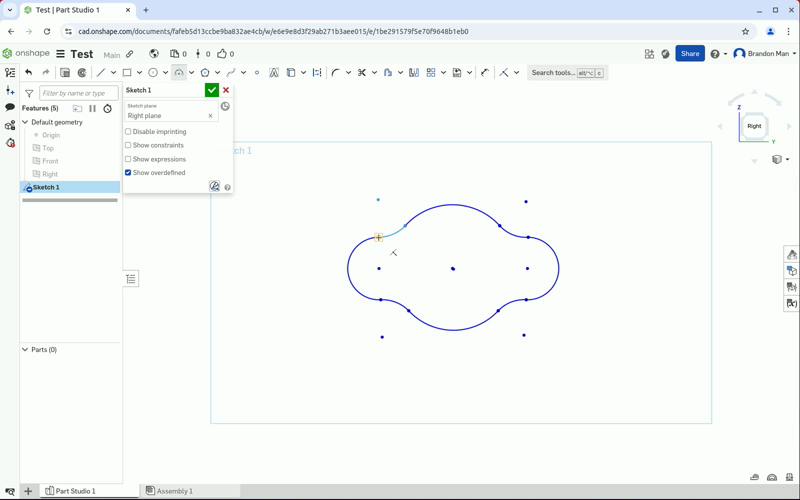
mouse_move(393, 234)
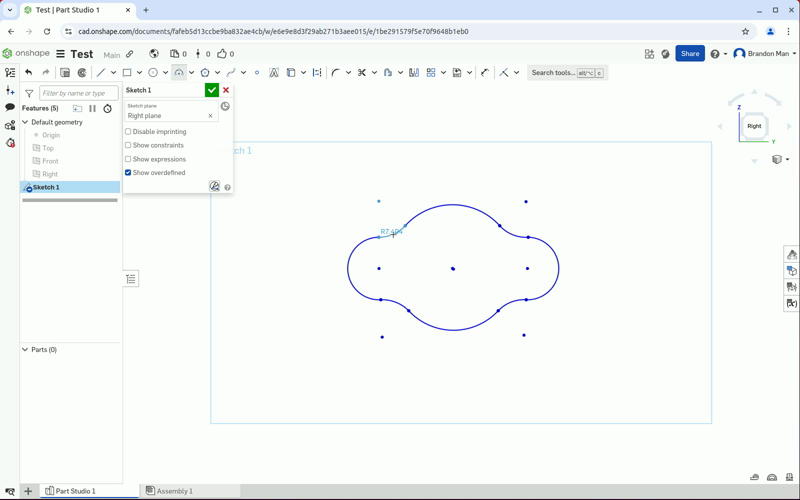
click(393, 234)
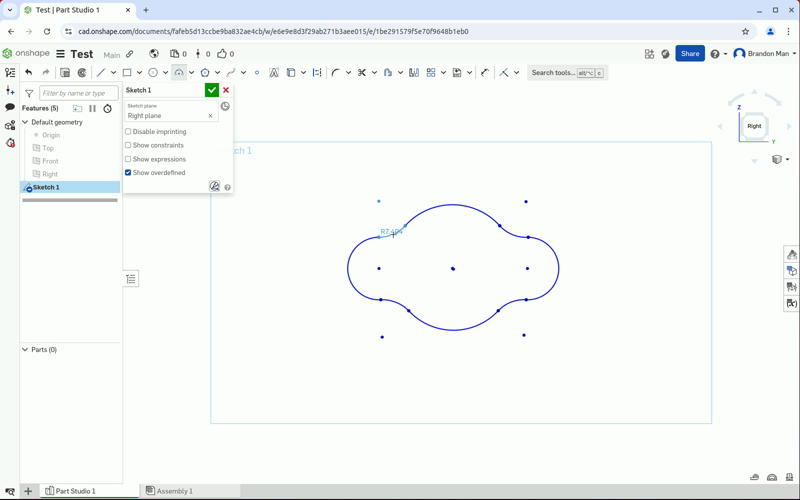
key_up(shift)
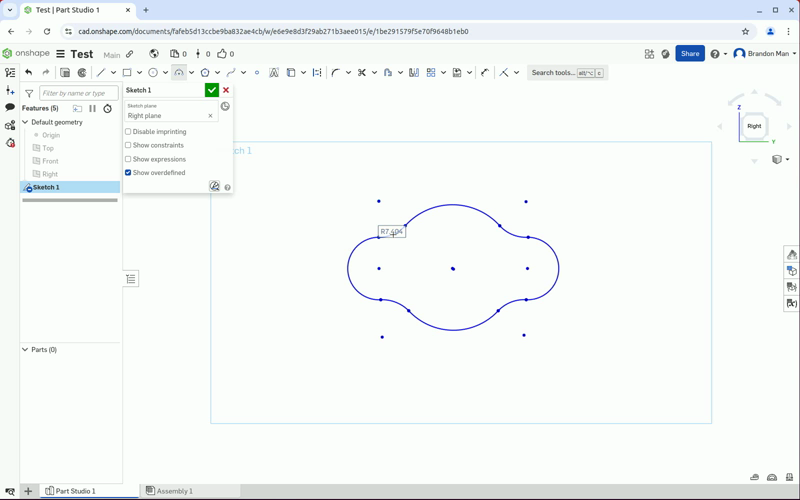
key(esc)
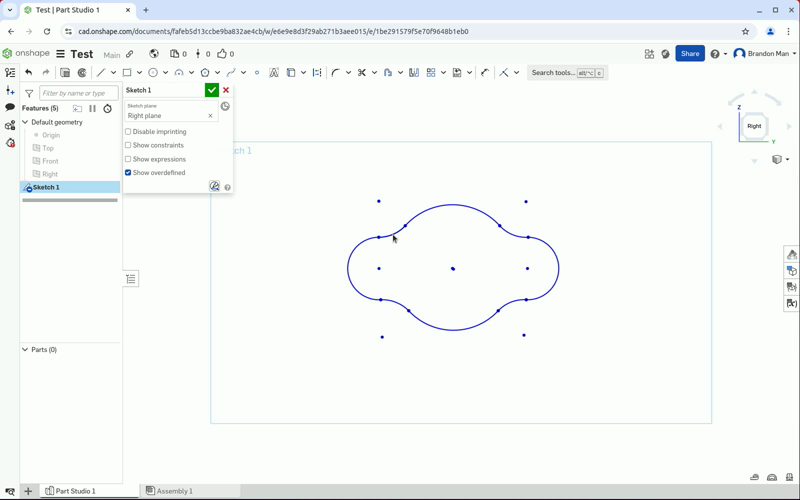
key(c)
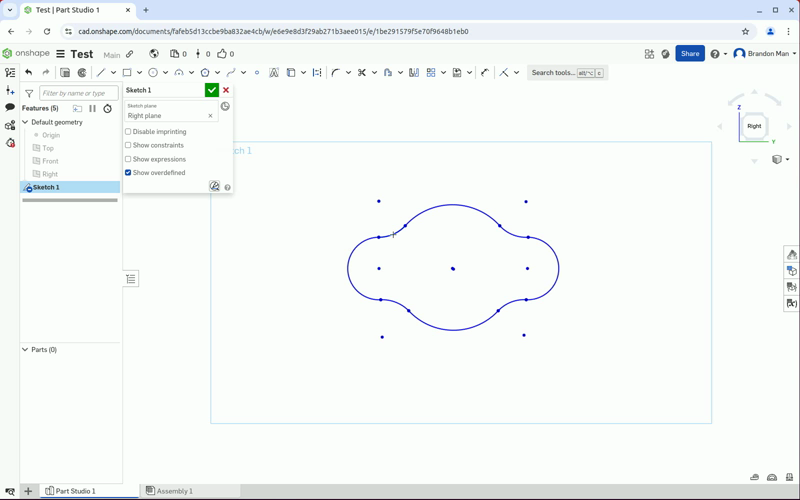
key_down(shift)
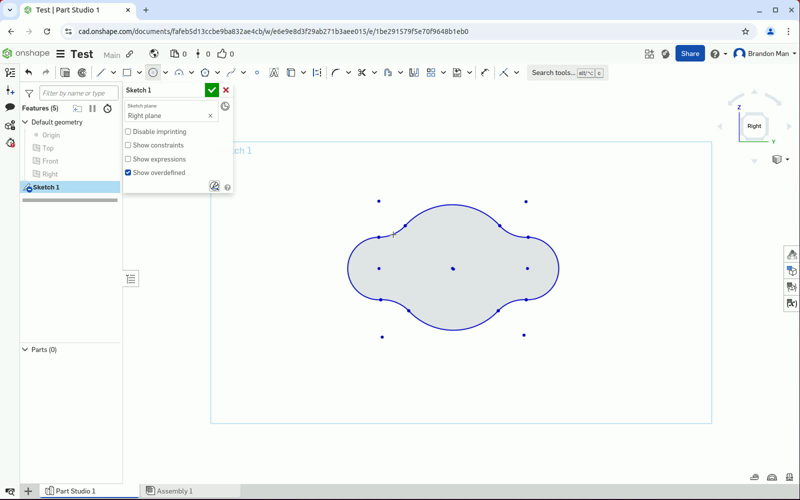
mouse_move(378, 267)
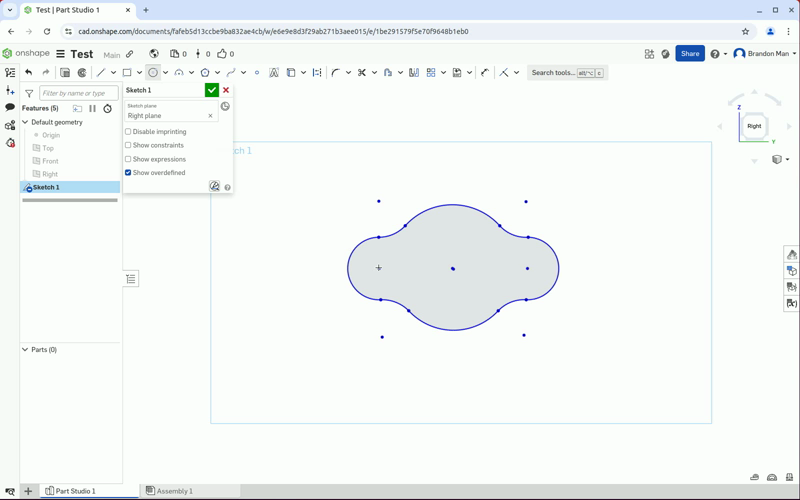
scroll(6)
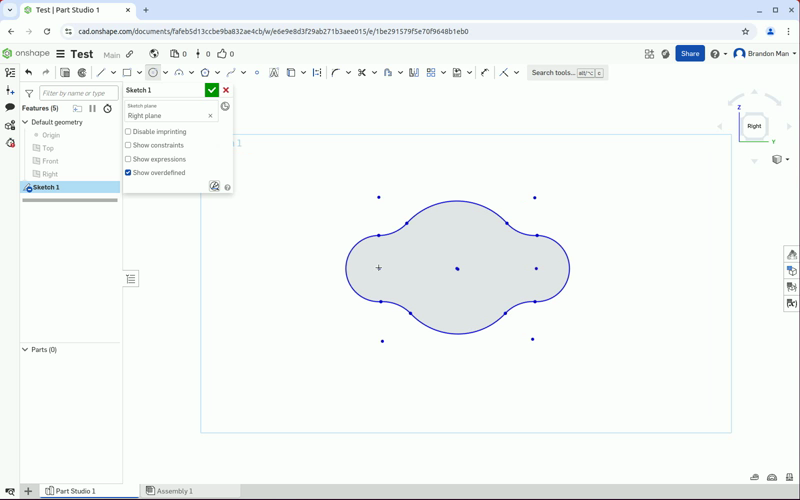
scroll(6)
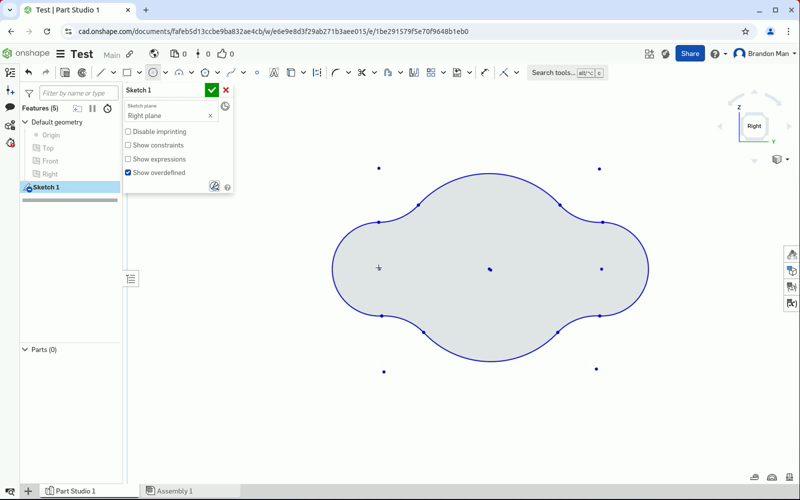
scroll(6)
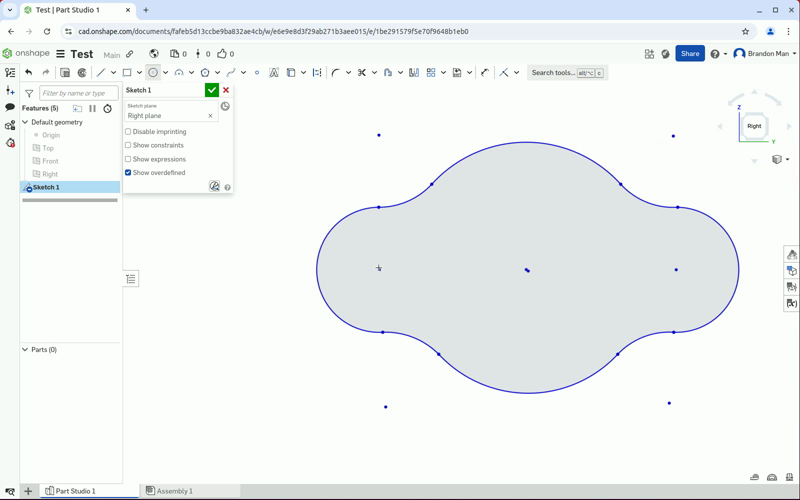
scroll(6)
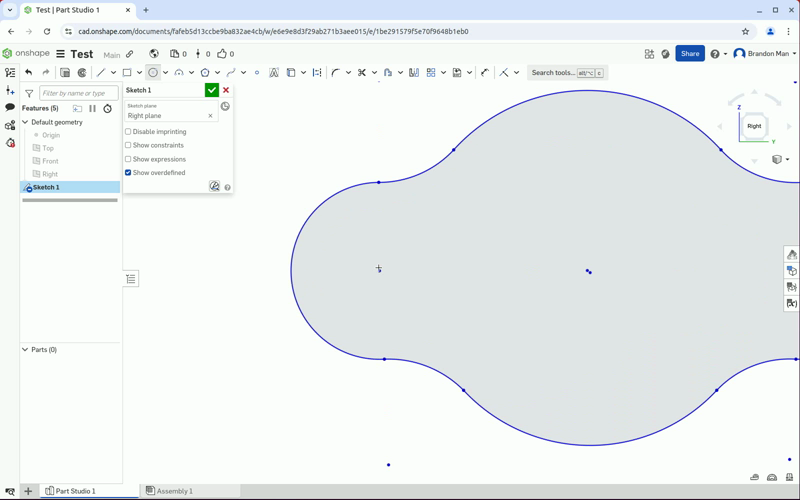
scroll(6)
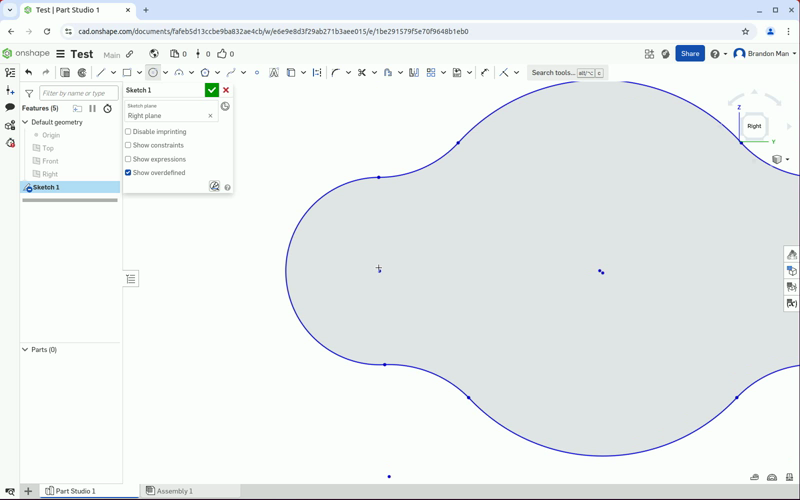
scroll(6)
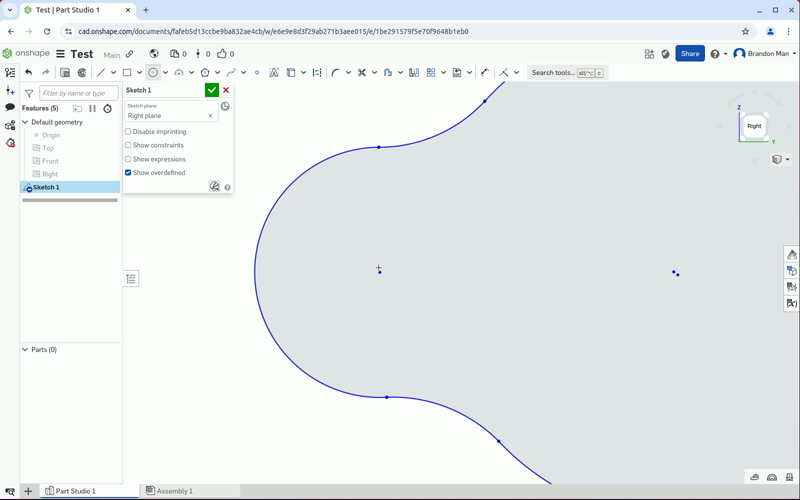
scroll(6)
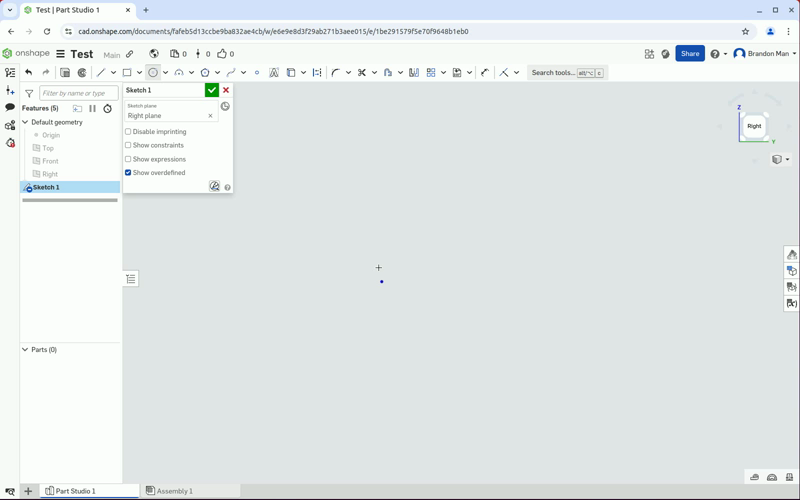
click(378, 267)
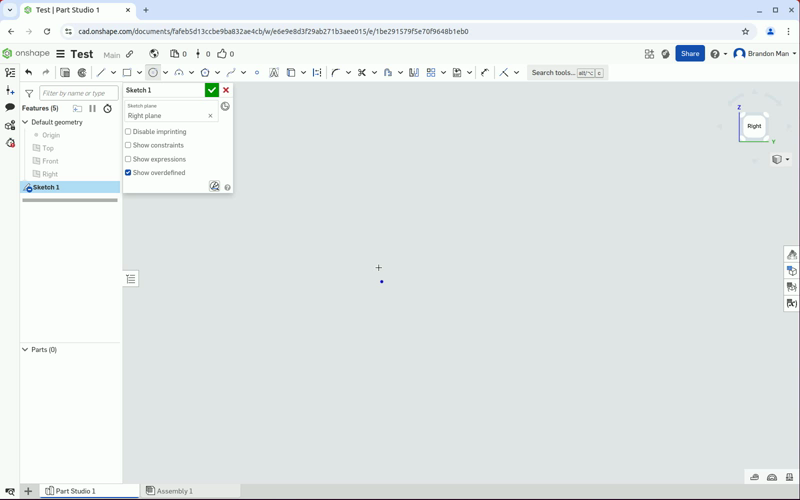
scroll(-6)
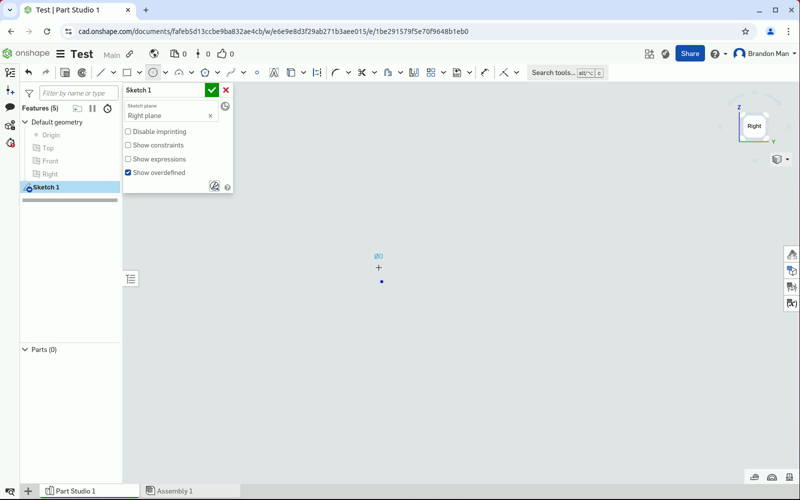
scroll(-6)
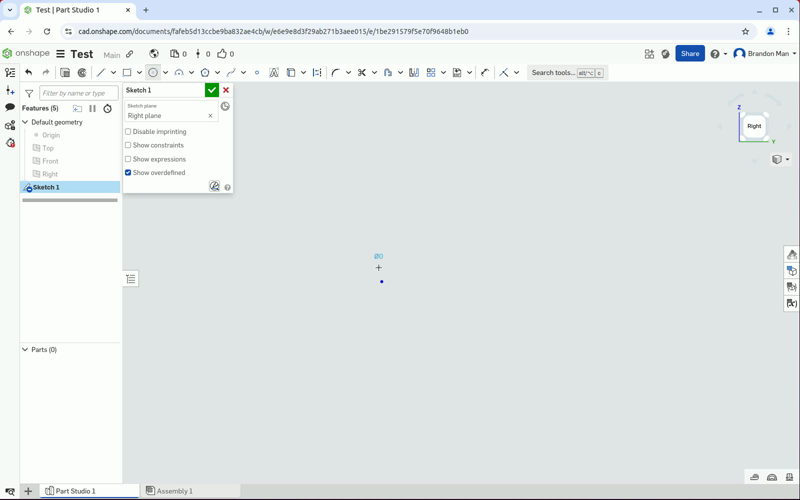
scroll(-6)
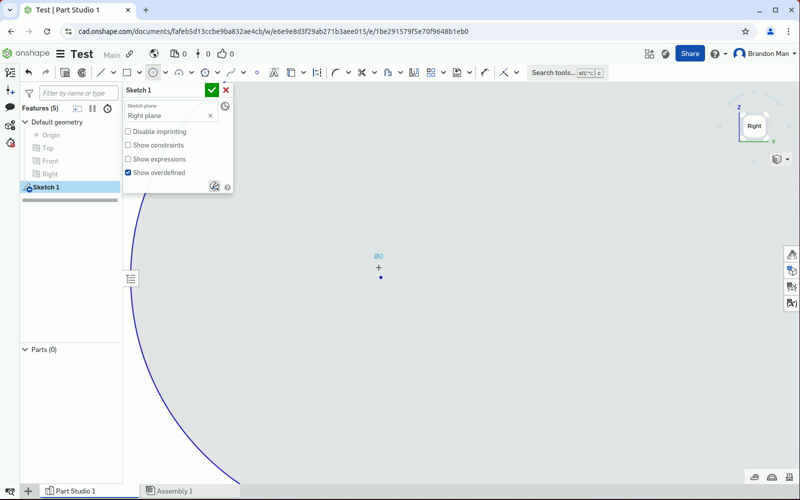
scroll(-6)
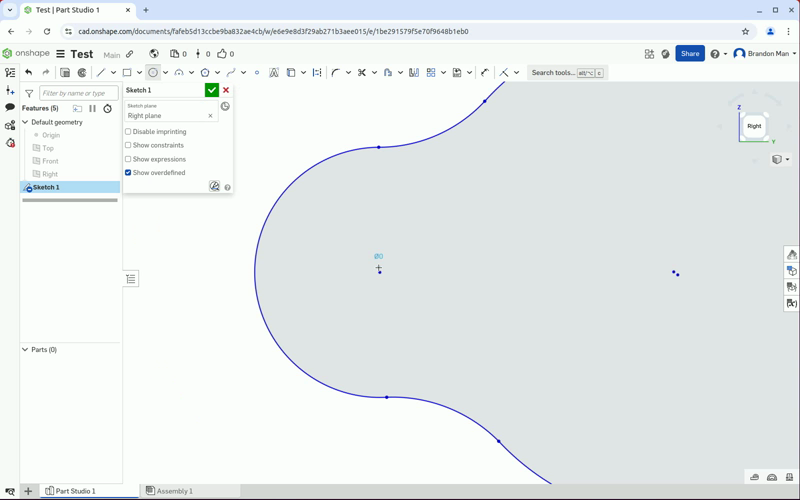
scroll(-6)
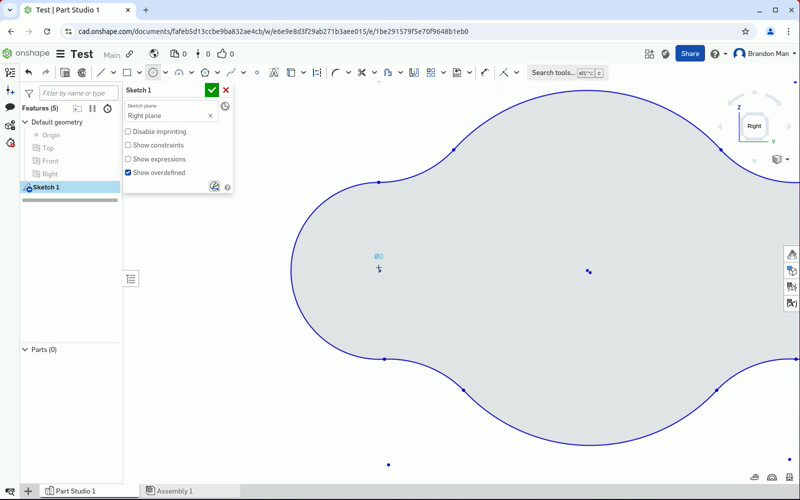
scroll(-6)
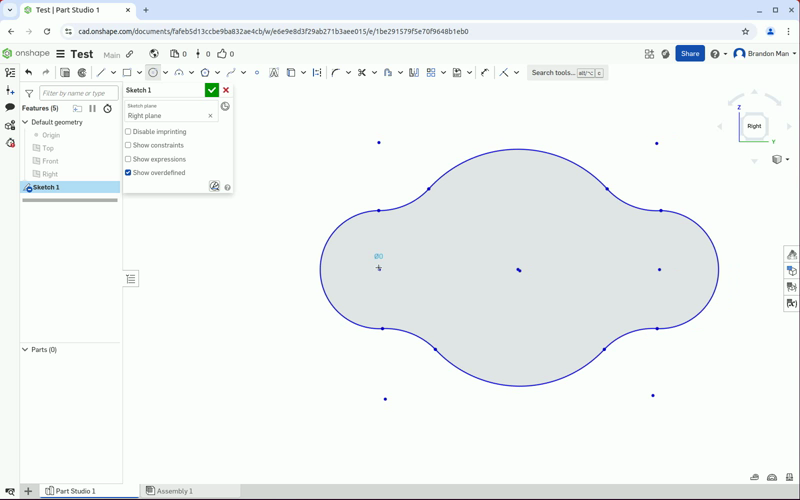
scroll(-6)
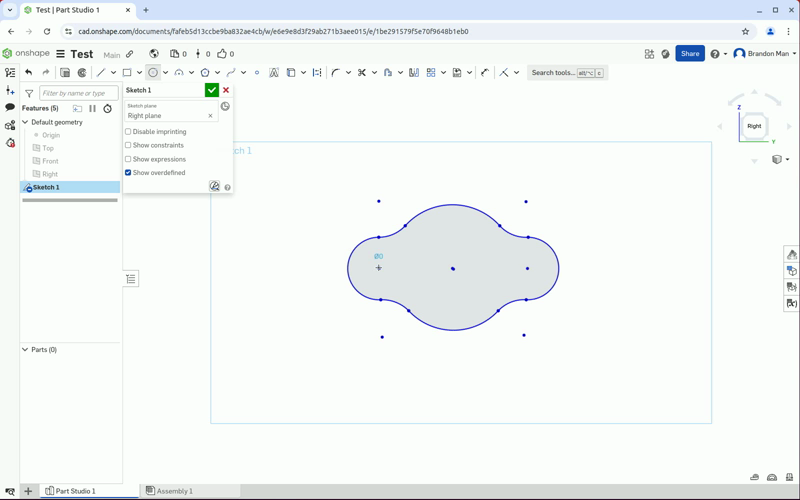
key_up(shift)
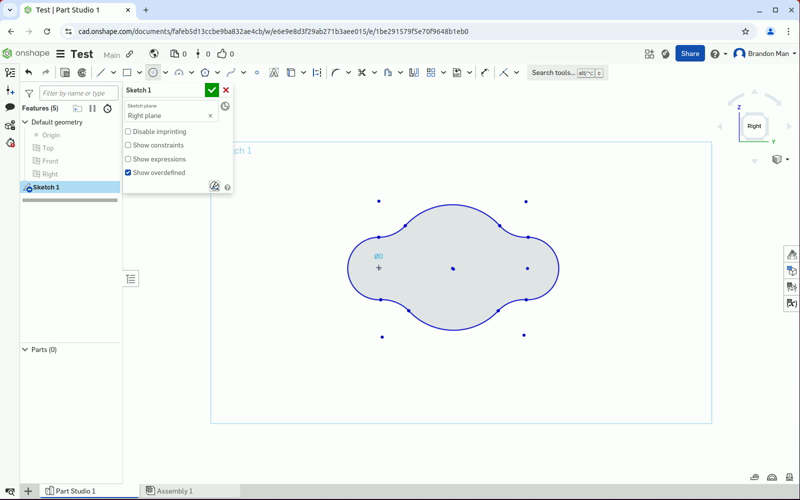
mouse_move(391, 267)
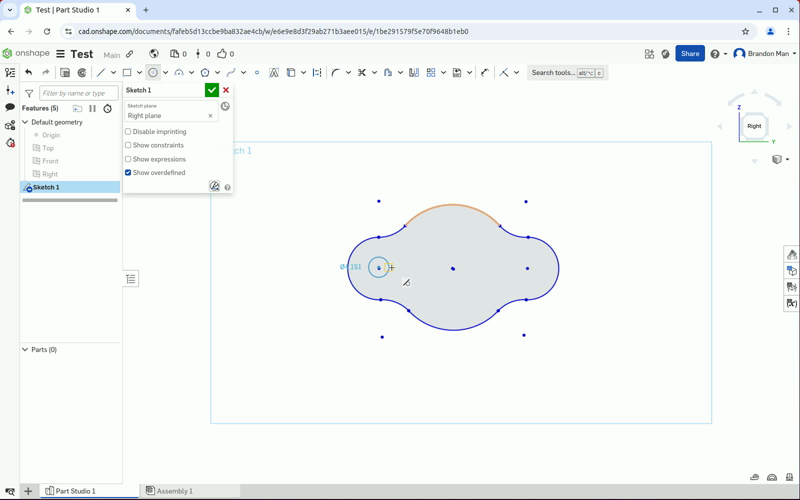
click(391, 267)
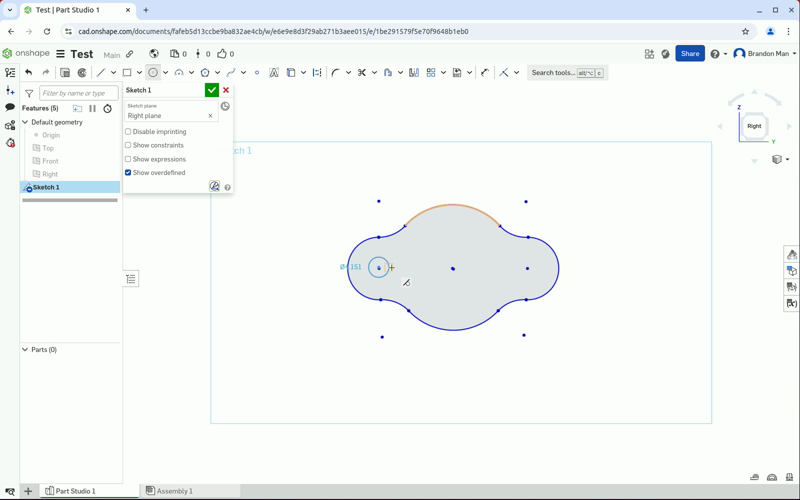
key(esc)
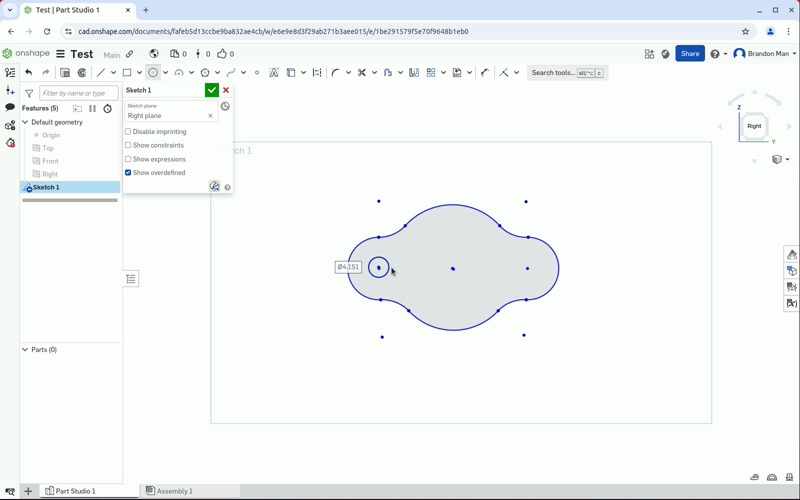
key(c)
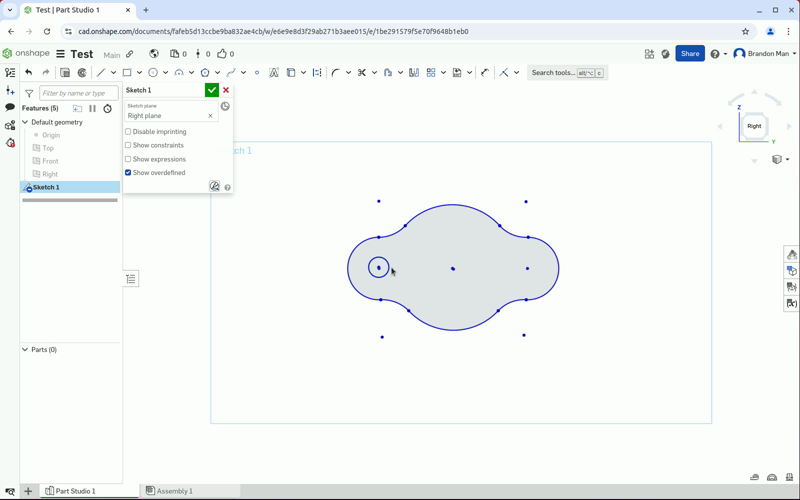
key_down(shift)
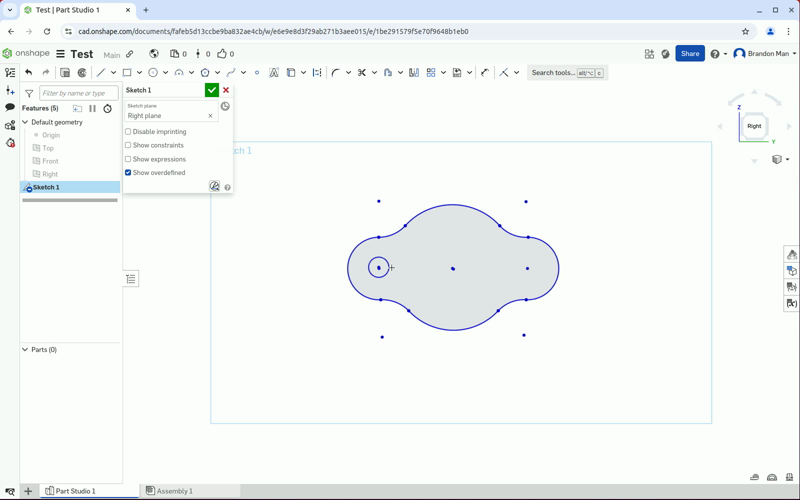
mouse_move(452, 267)
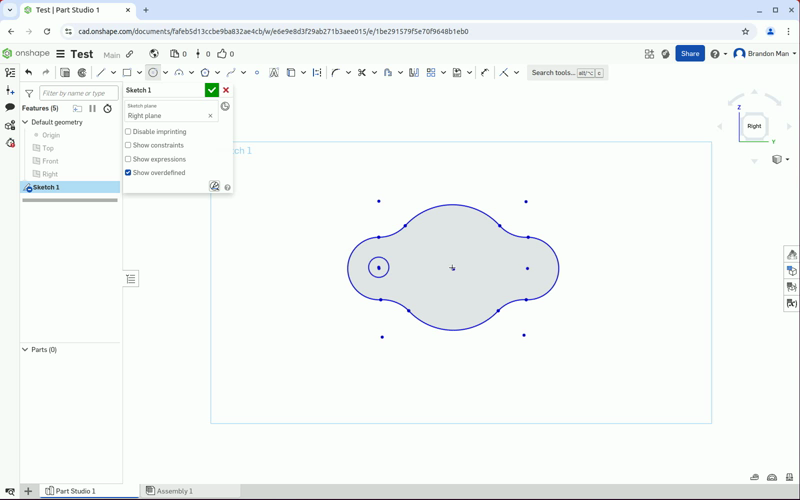
scroll(6)
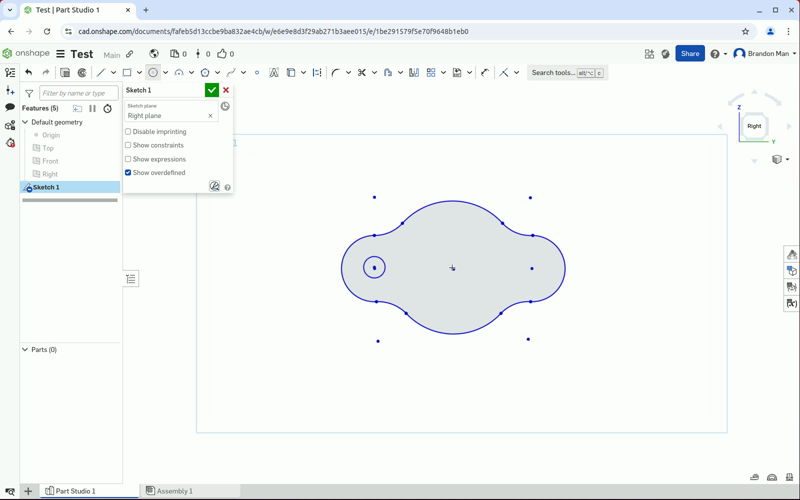
scroll(6)
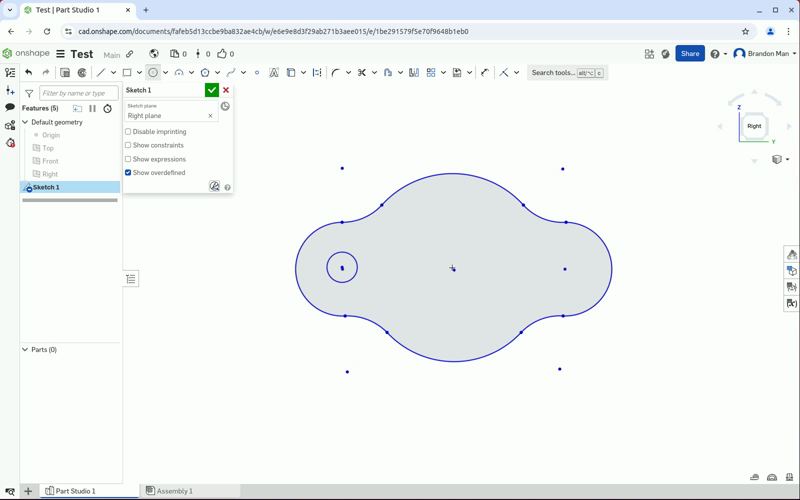
scroll(6)
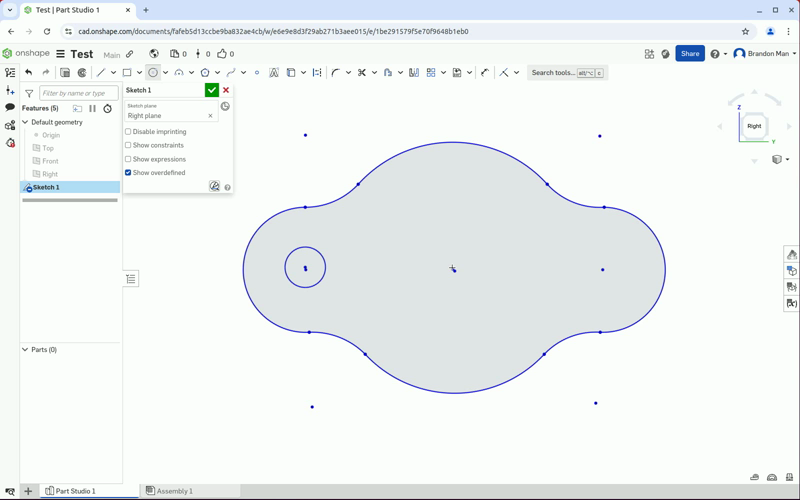
scroll(6)
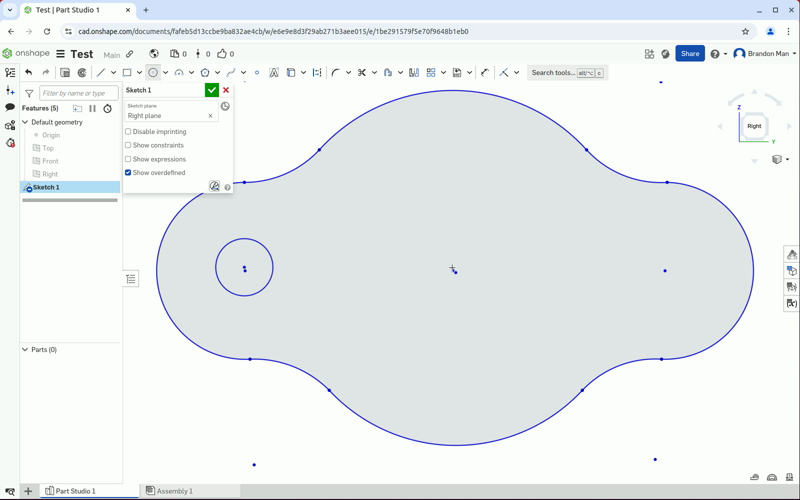
scroll(6)
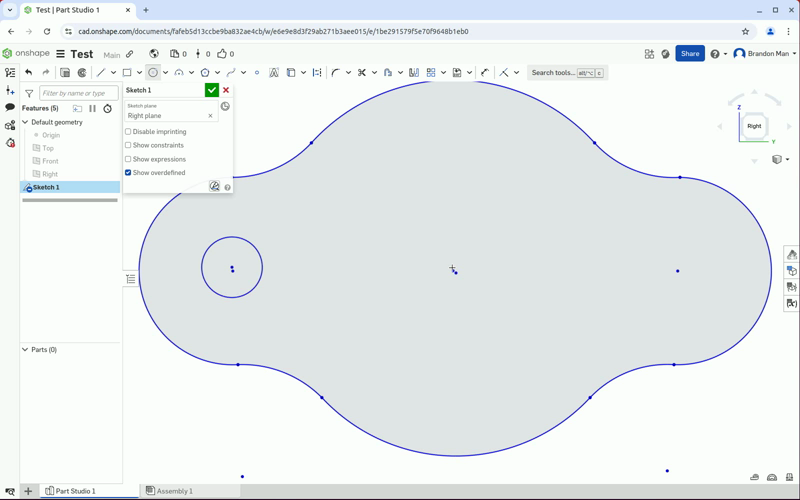
scroll(6)
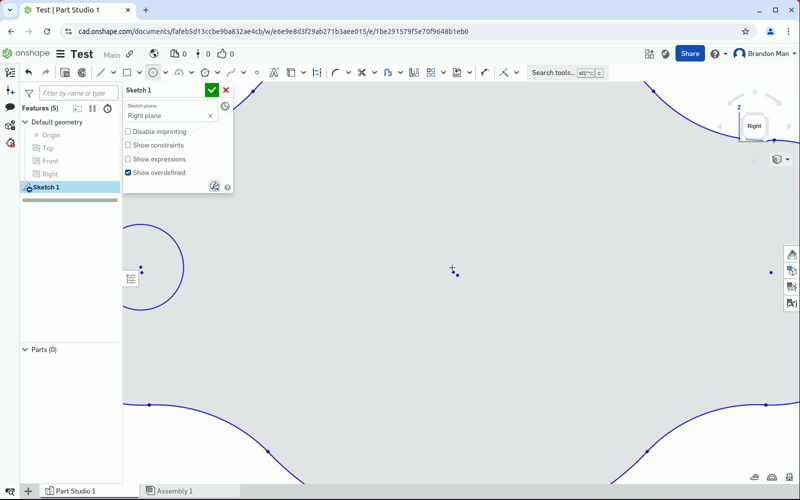
scroll(6)
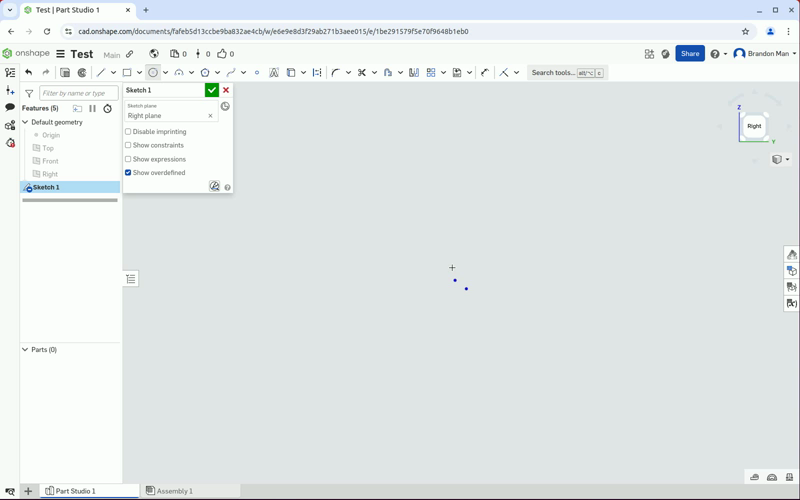
click(452, 267)
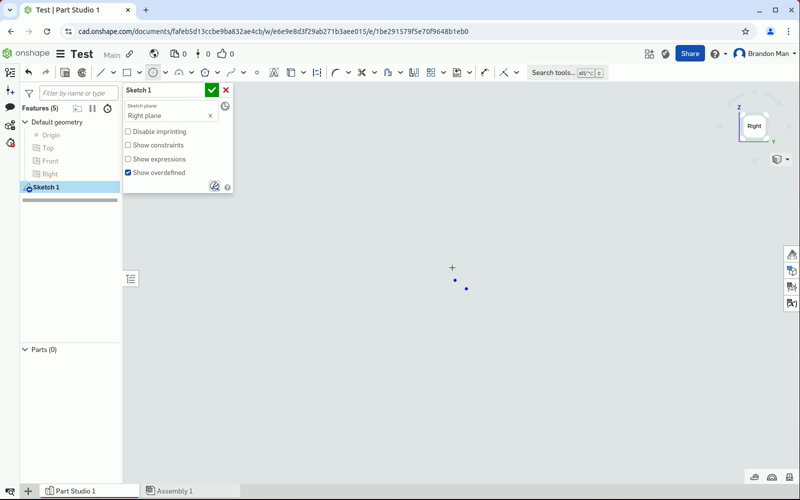
scroll(-6)
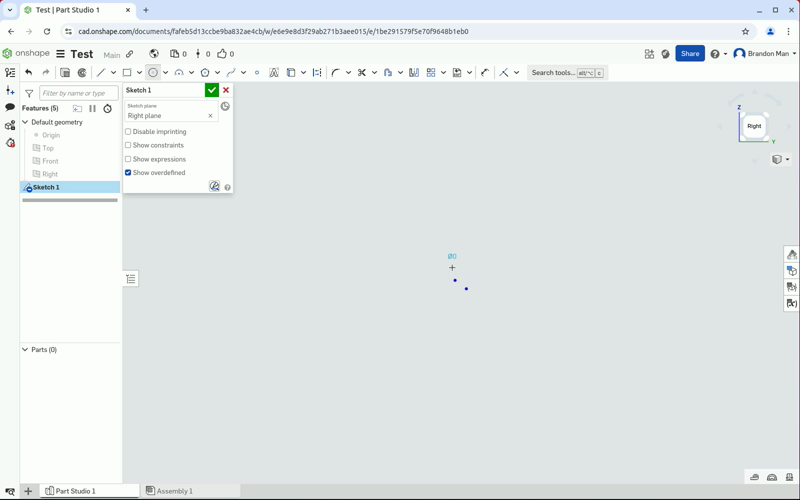
scroll(-6)
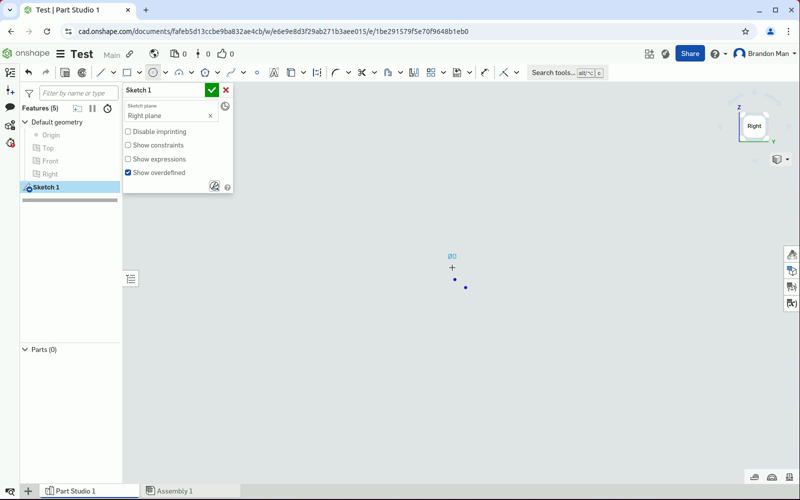
scroll(-6)
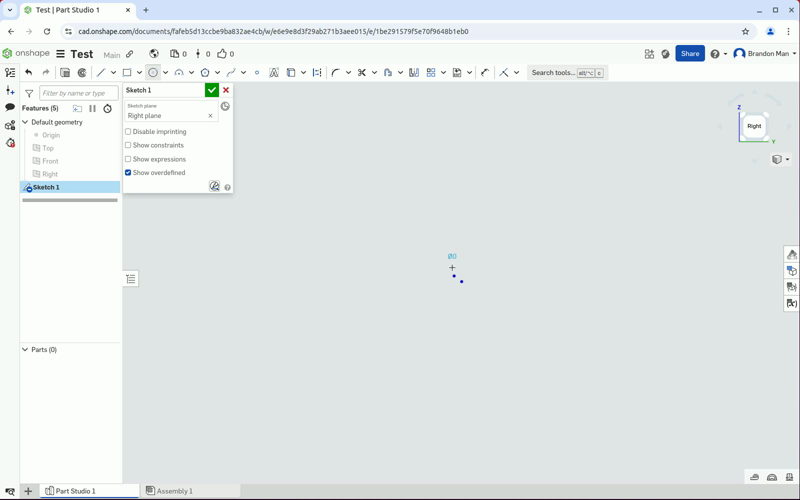
scroll(-6)
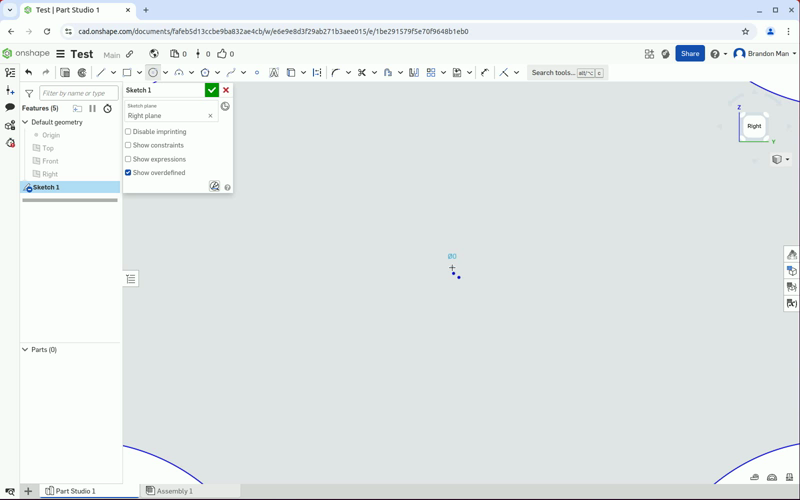
scroll(-6)
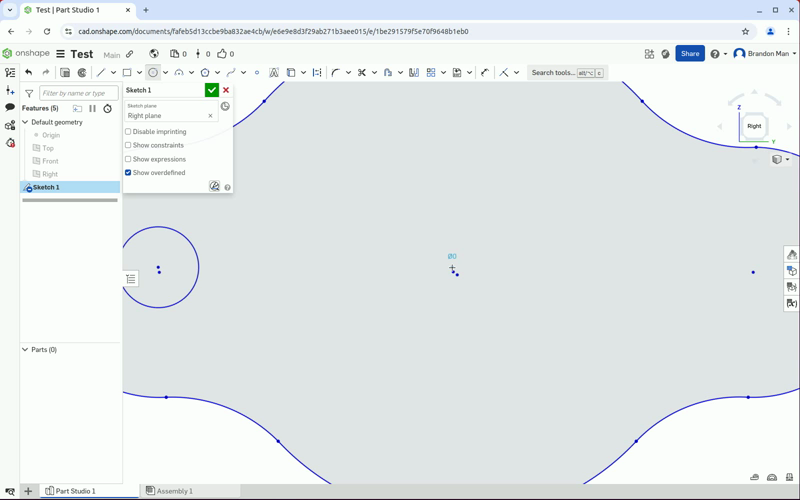
scroll(-6)
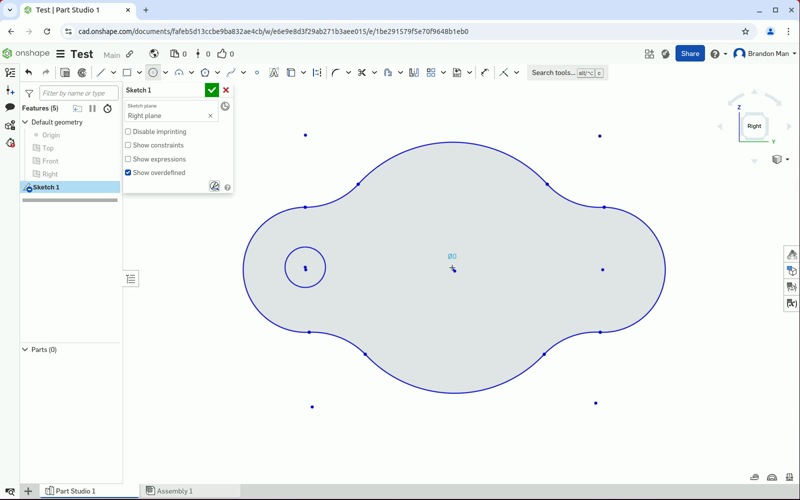
scroll(-6)
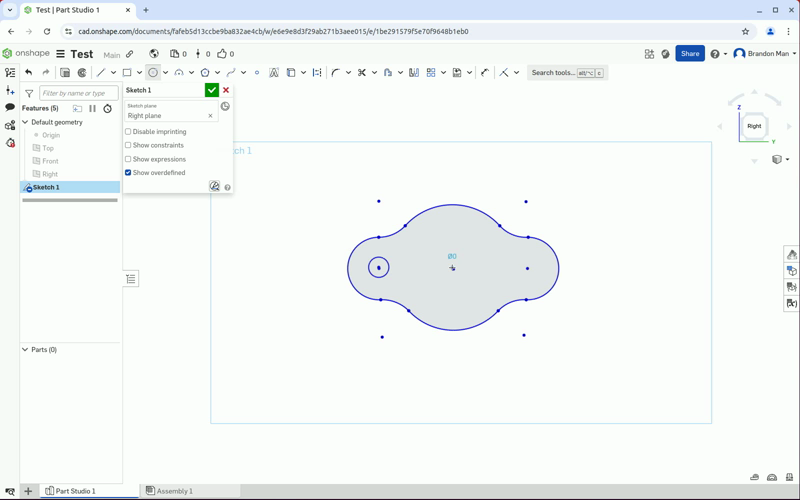
key_up(shift)
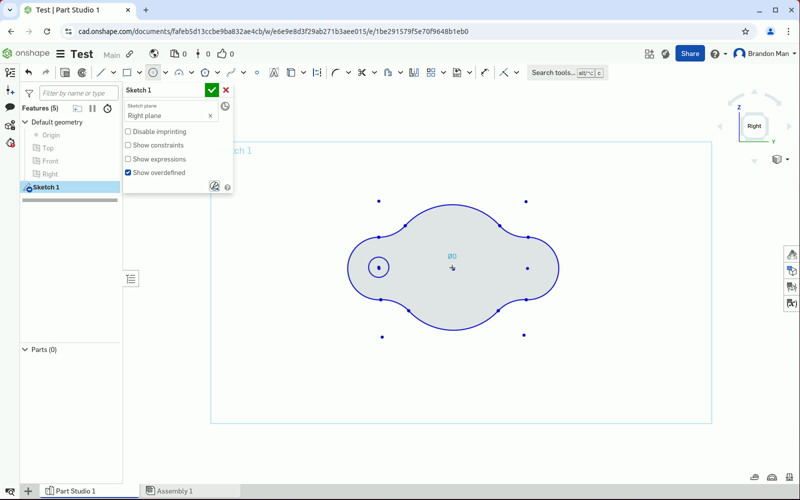
mouse_move(495, 267)
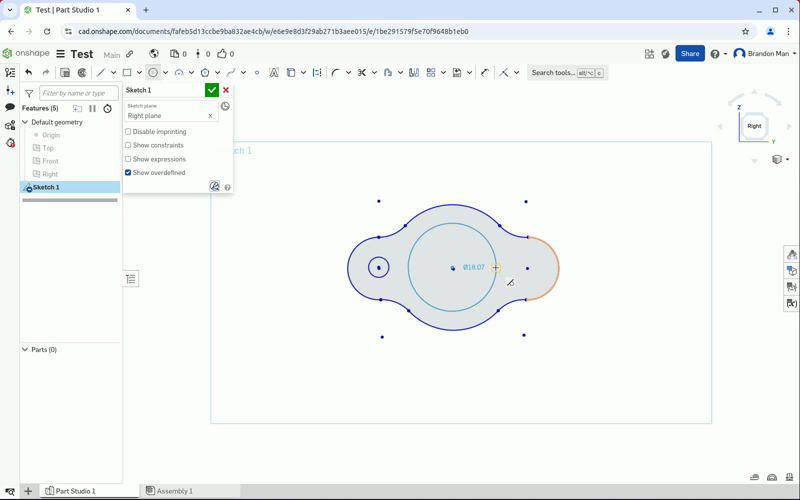
click(495, 267)
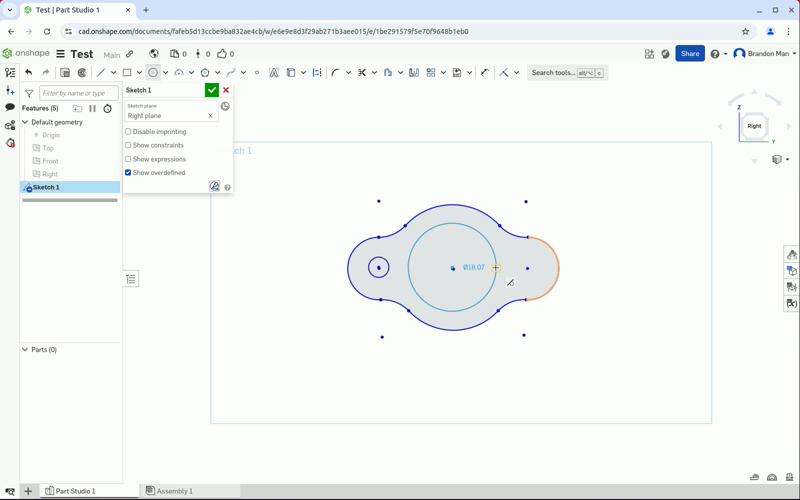
key(esc)
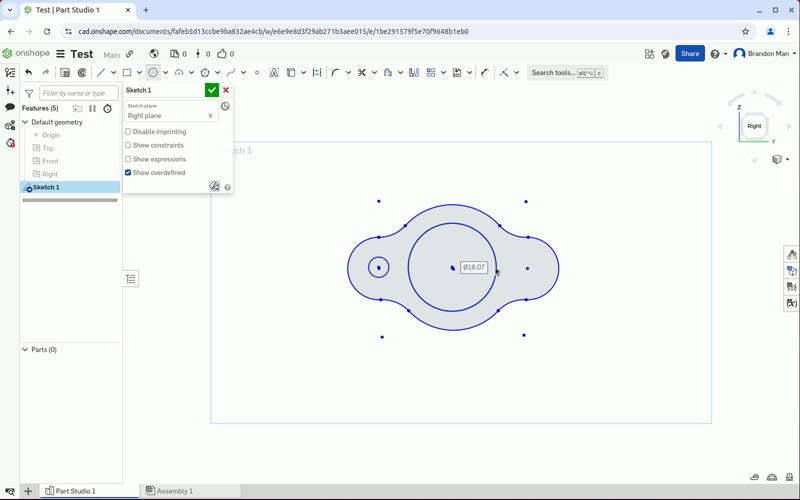
key(c)
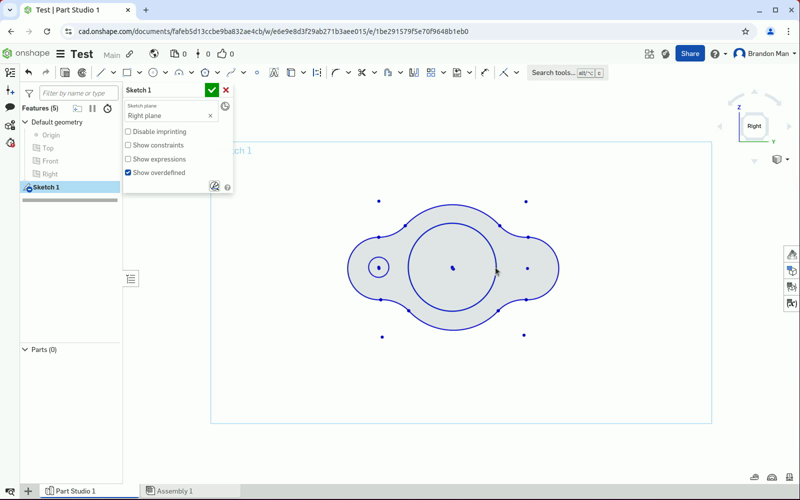
key_down(shift)
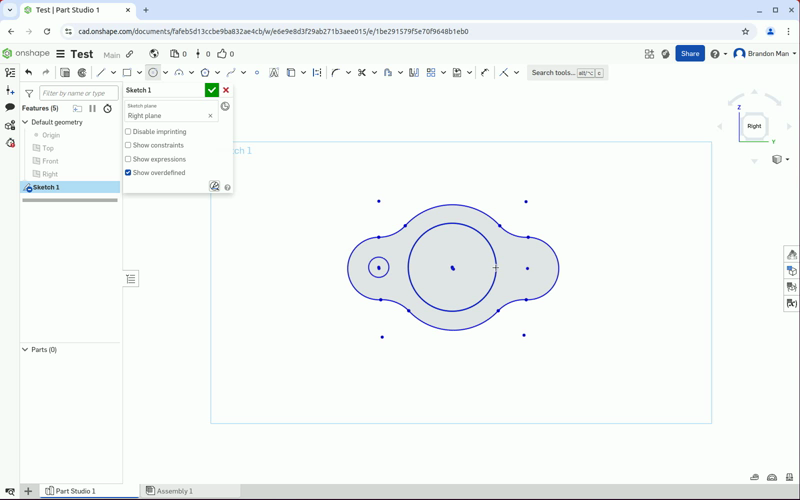
mouse_move(528, 267)
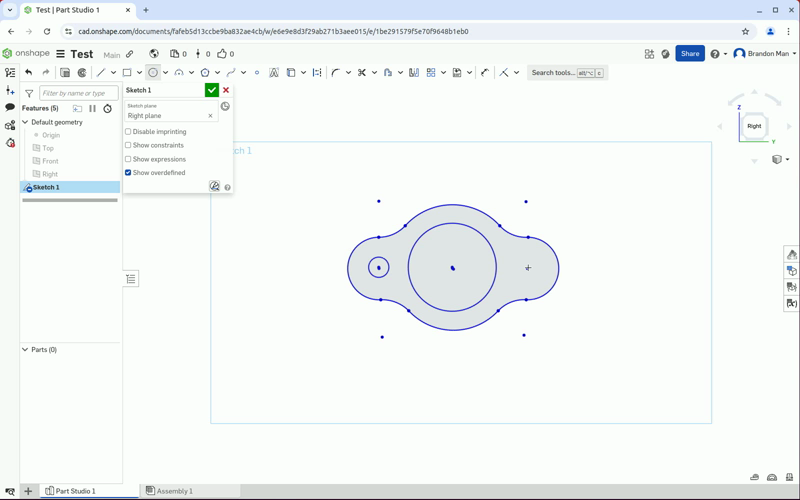
scroll(6)
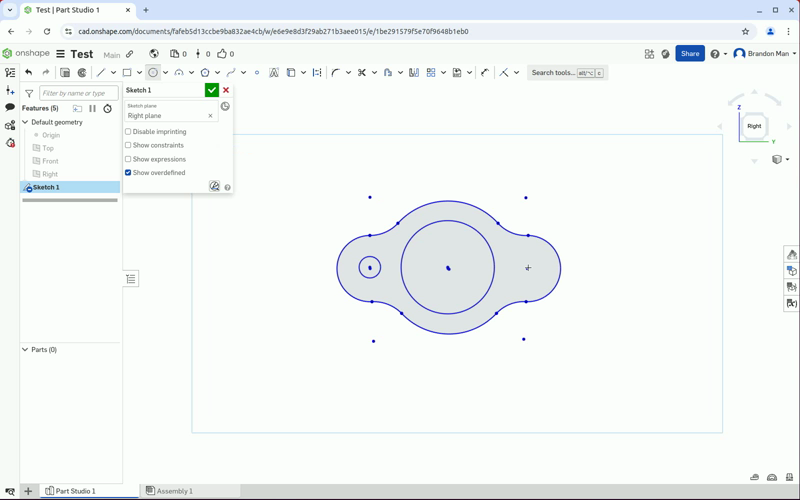
scroll(6)
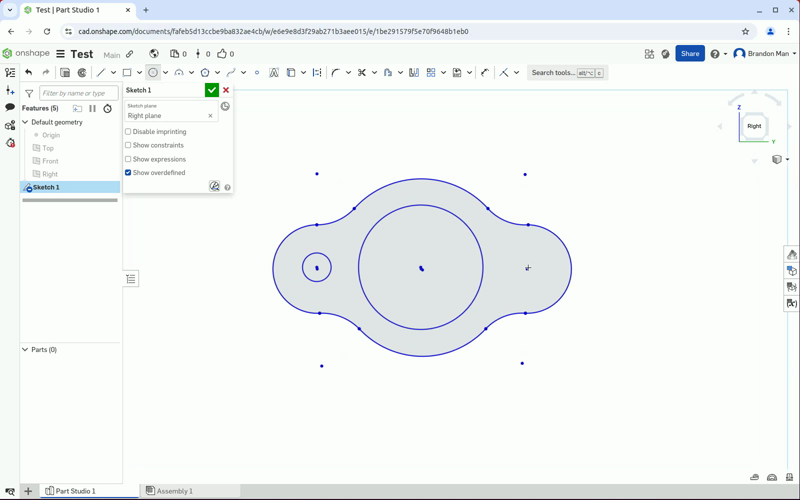
scroll(6)
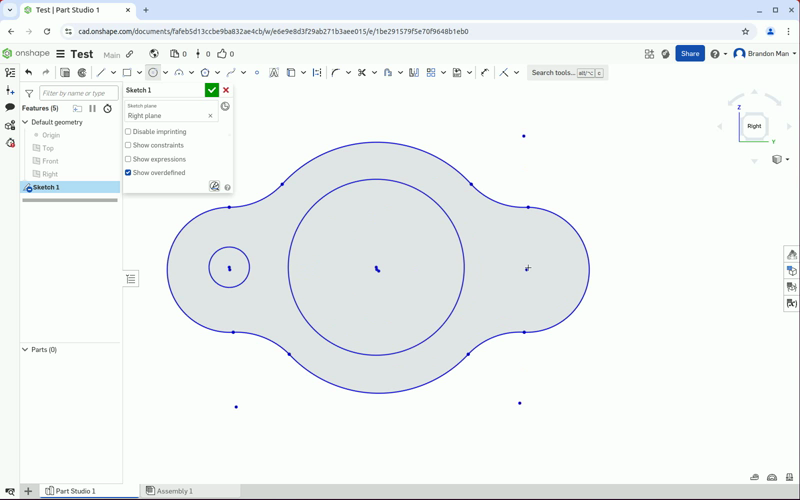
scroll(6)
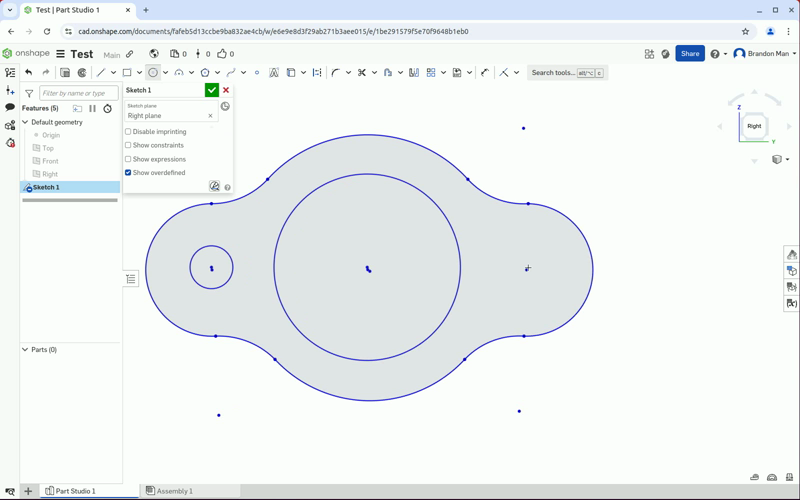
scroll(6)
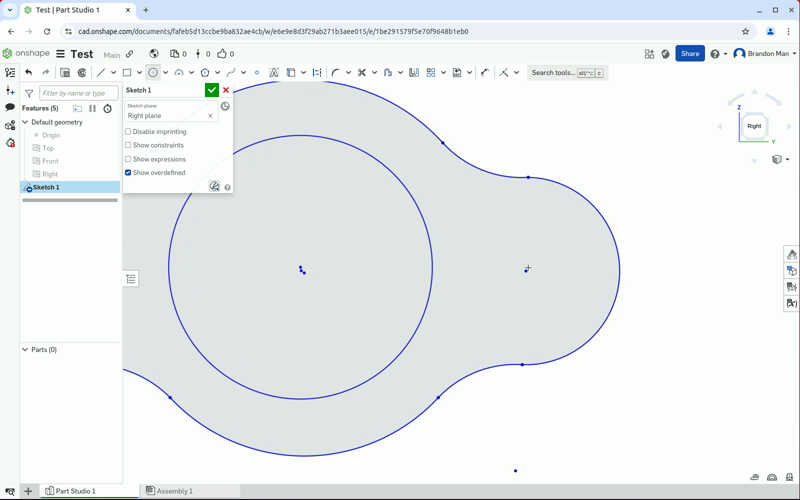
scroll(6)
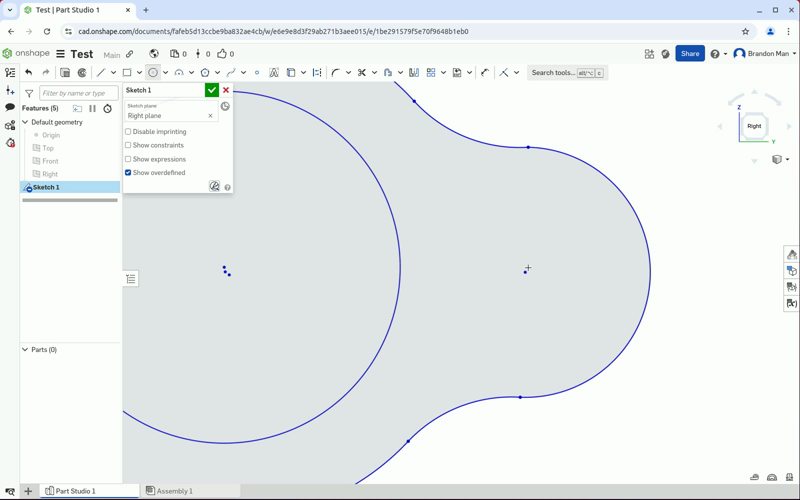
scroll(6)
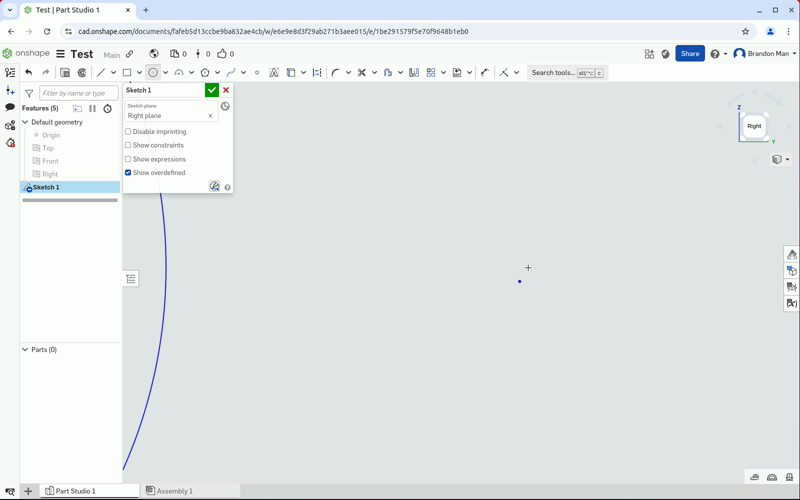
click(528, 267)
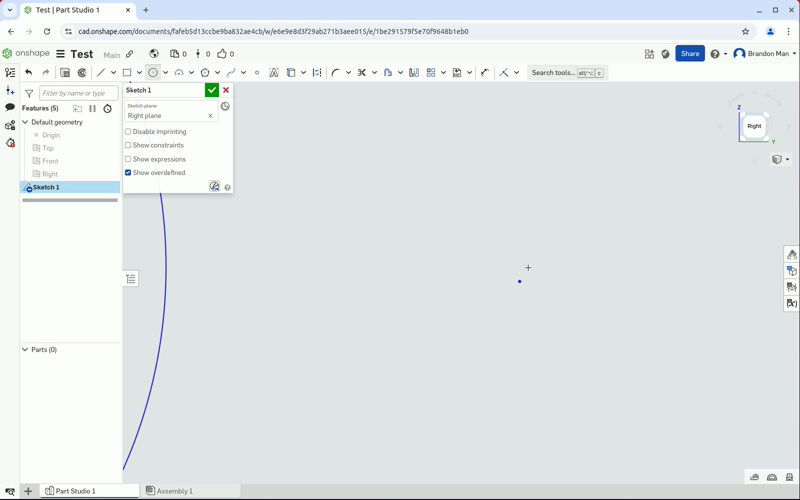
scroll(-6)
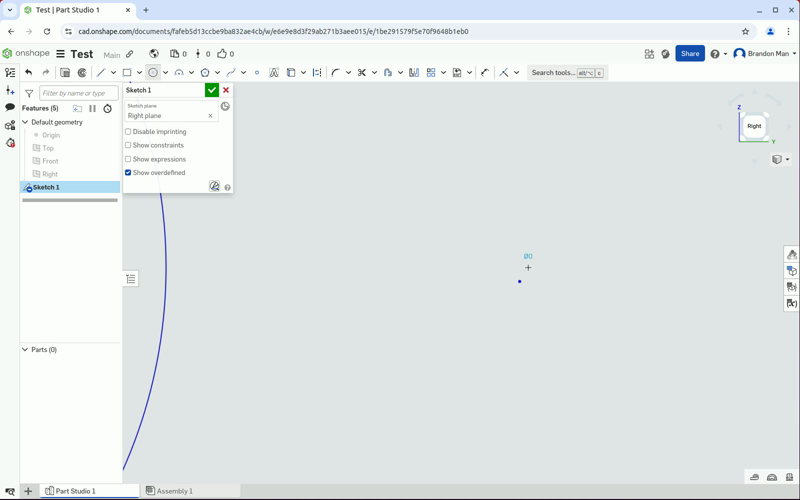
scroll(-6)
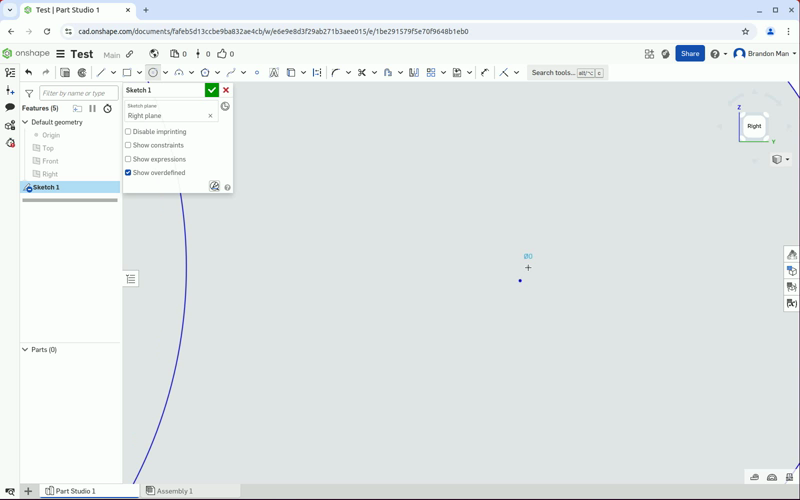
scroll(-6)
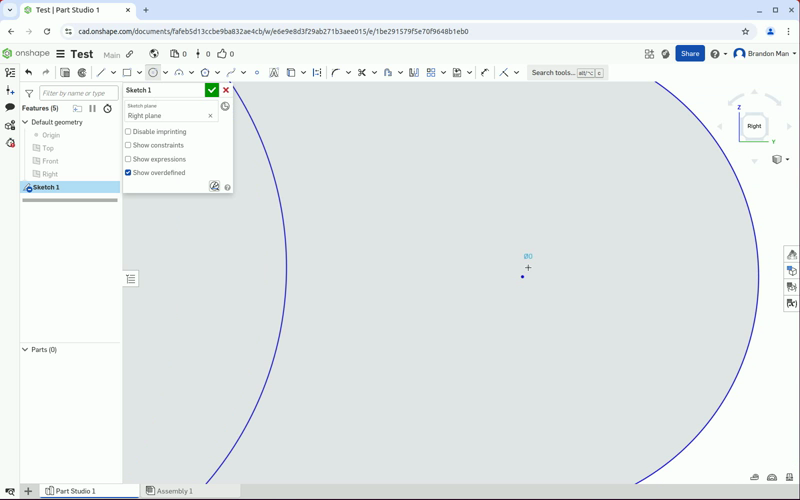
scroll(-6)
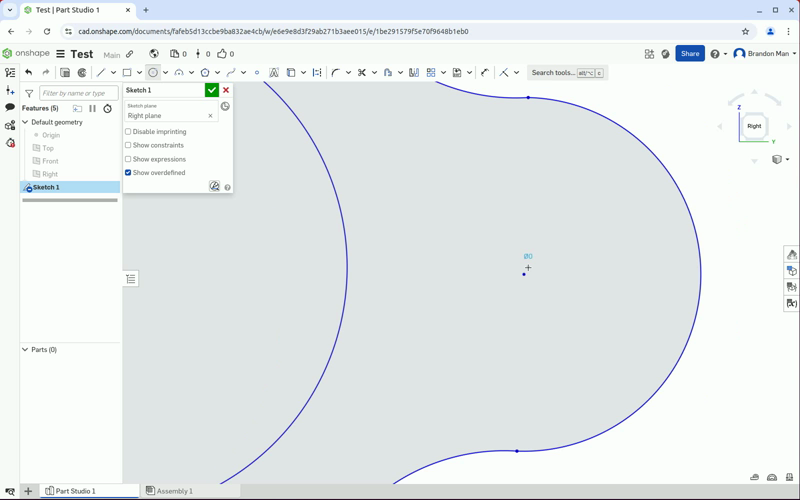
scroll(-6)
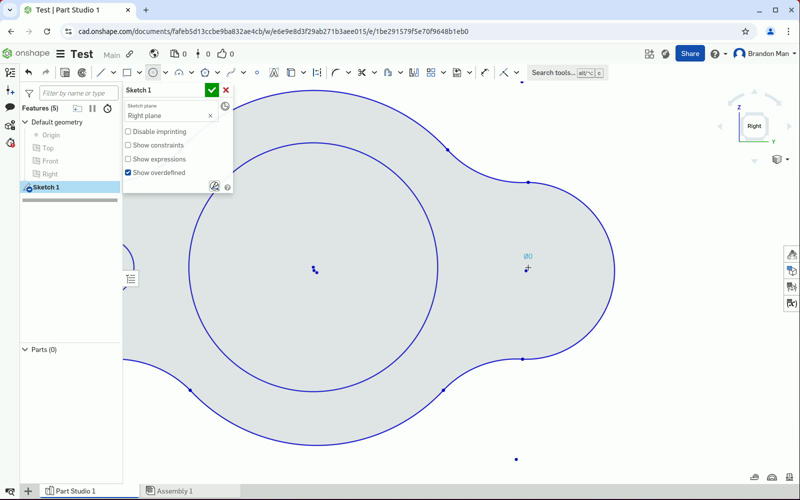
scroll(-6)
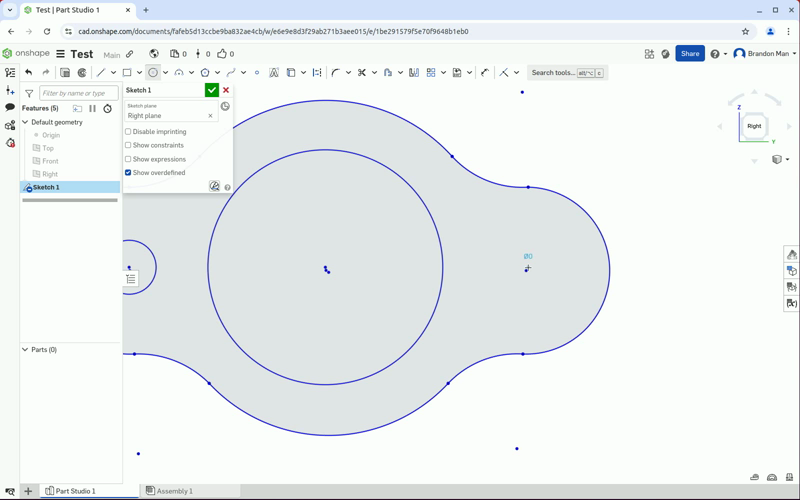
scroll(-6)
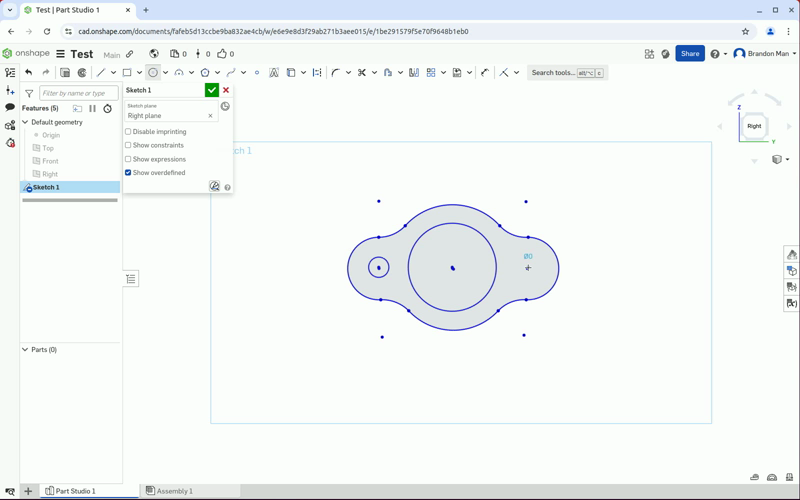
key_up(shift)
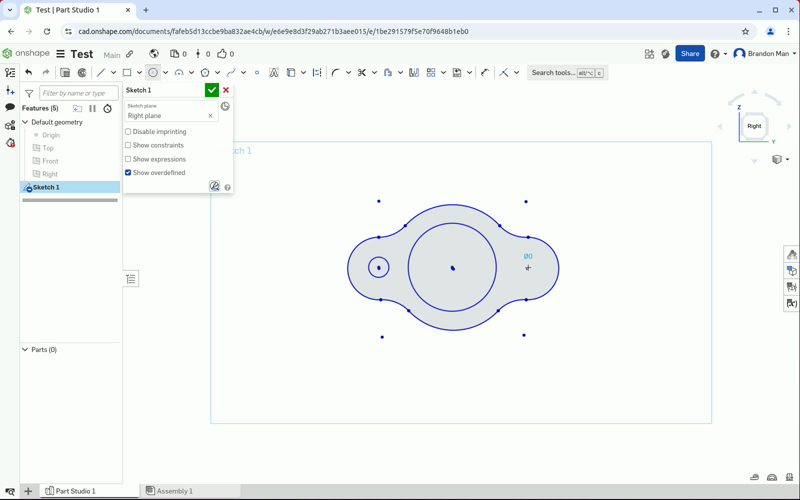
mouse_move(541, 267)
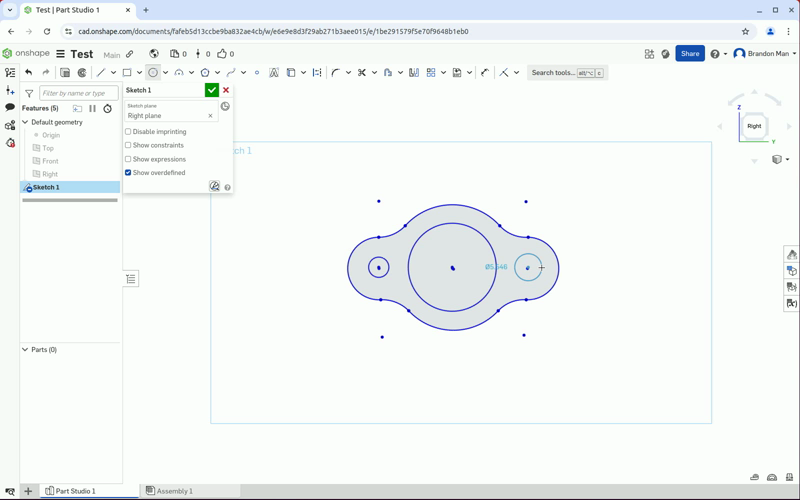
click(541, 267)
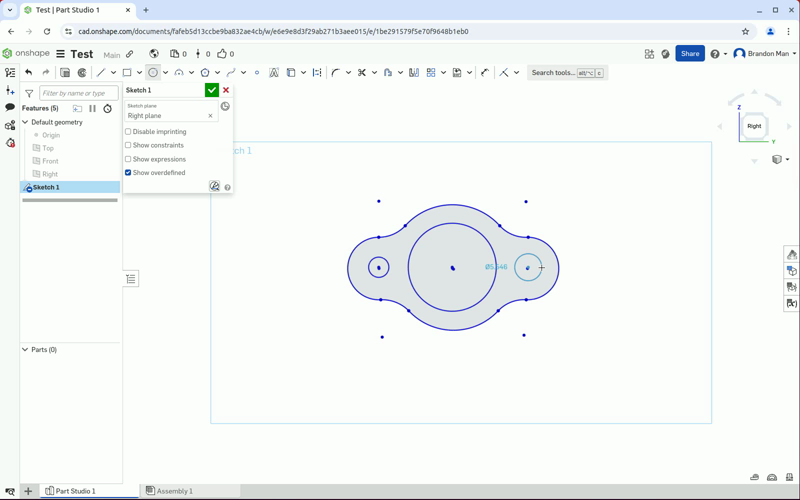
key(esc)
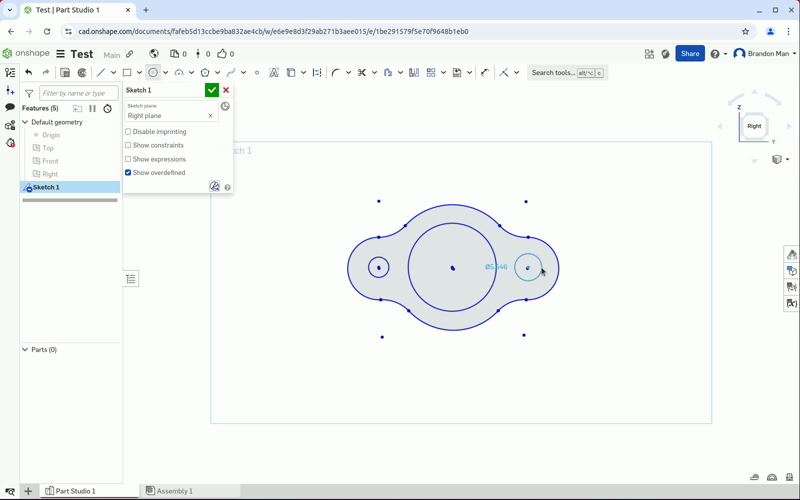
mouse_move(396, 279)
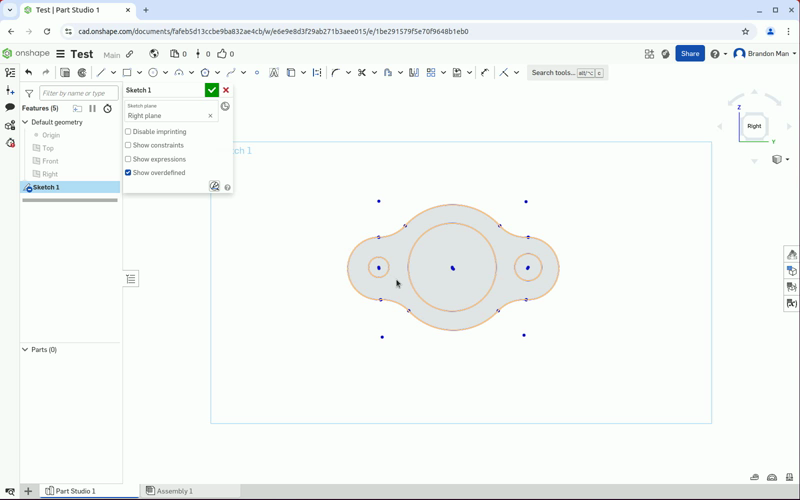
click(396, 279)
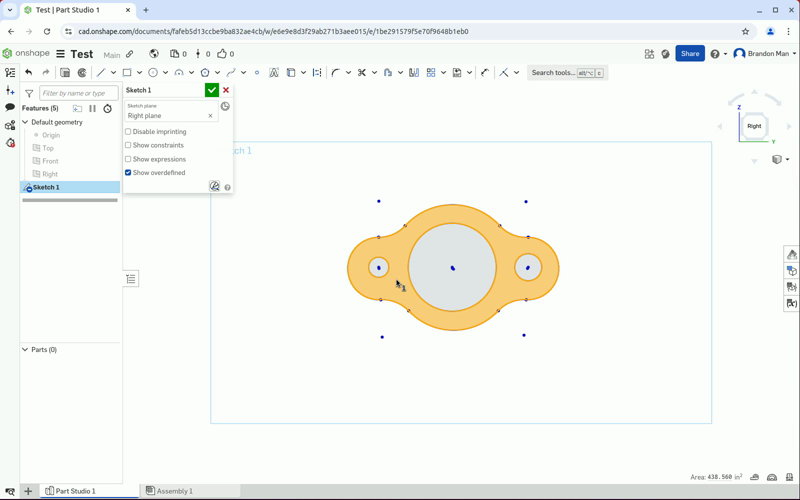
mouse_move(73, 352)
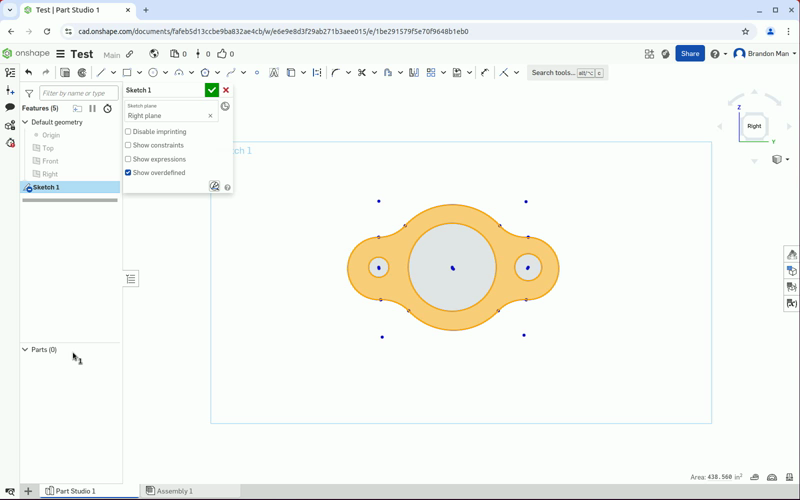
key(shift+y)
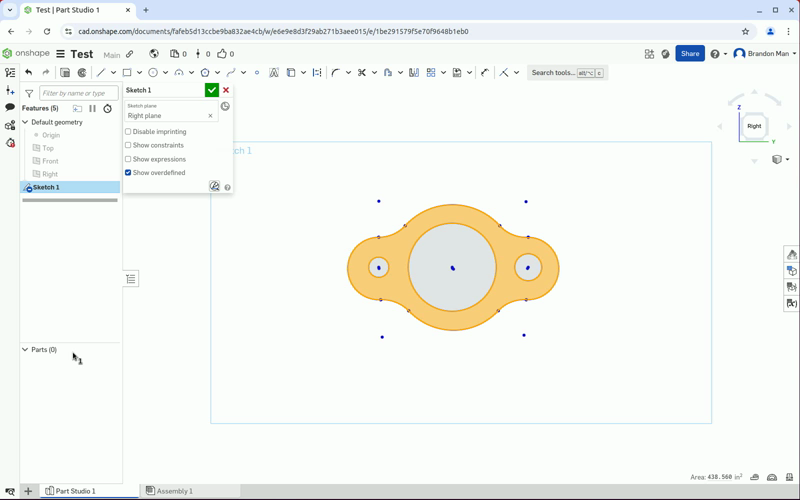
key(shift+e)
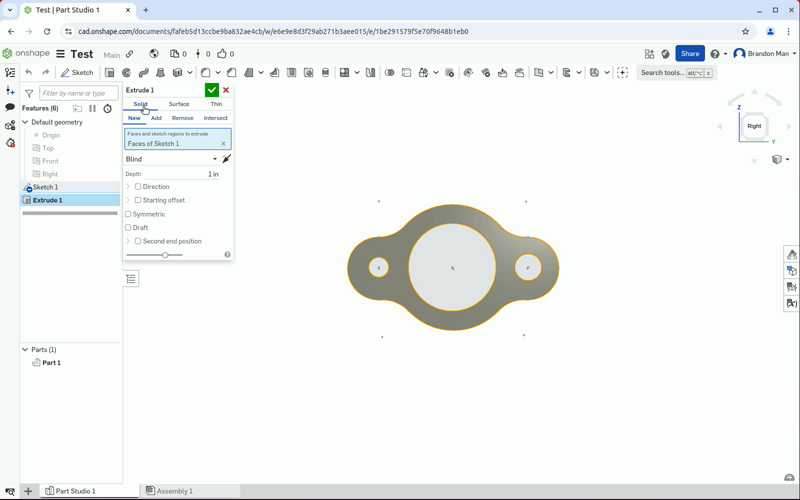
mouse_move(143, 106)
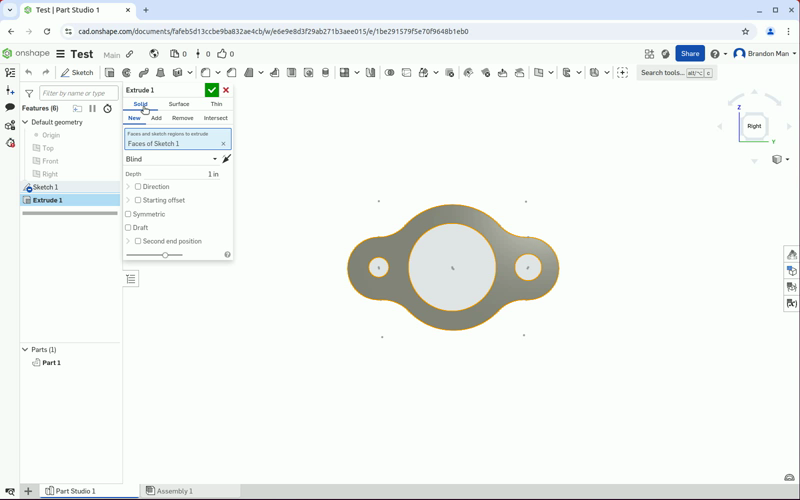
click(143, 106)
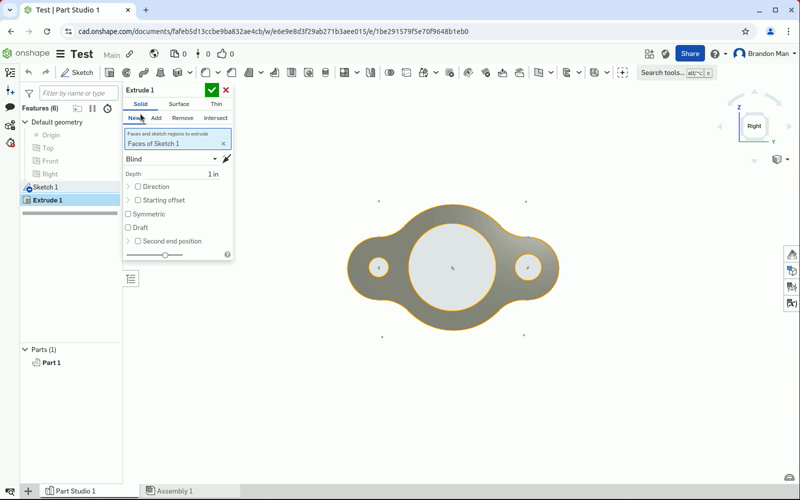
mouse_move(137, 120)
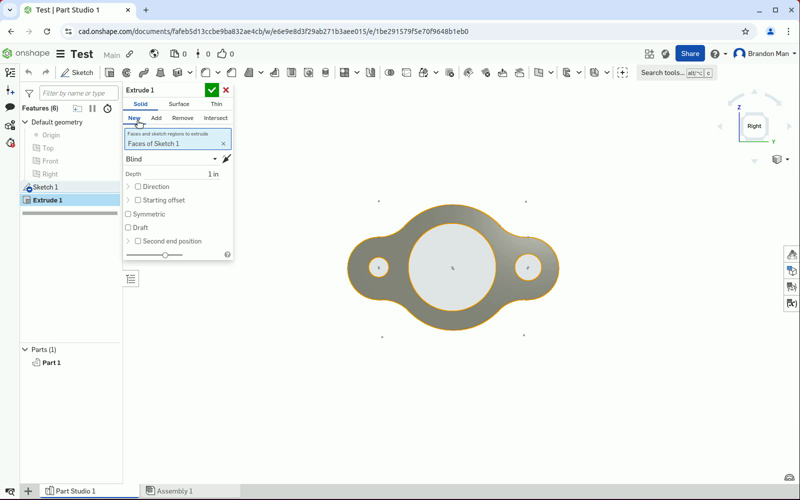
click(137, 120)
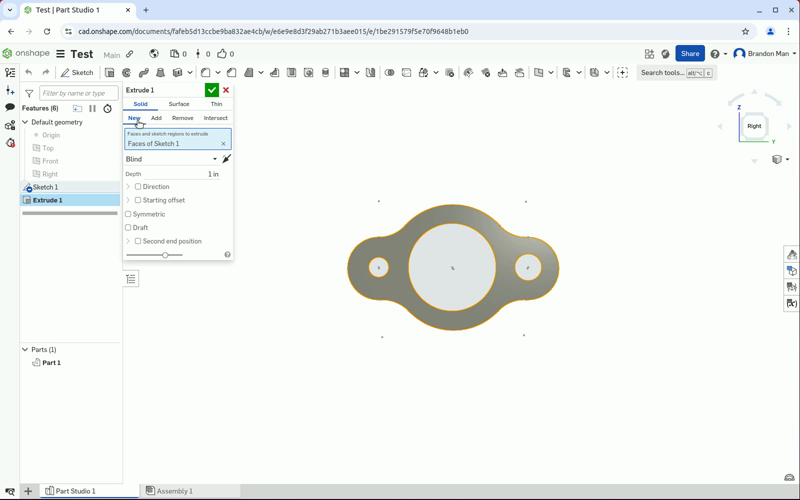
key(tab, 4)
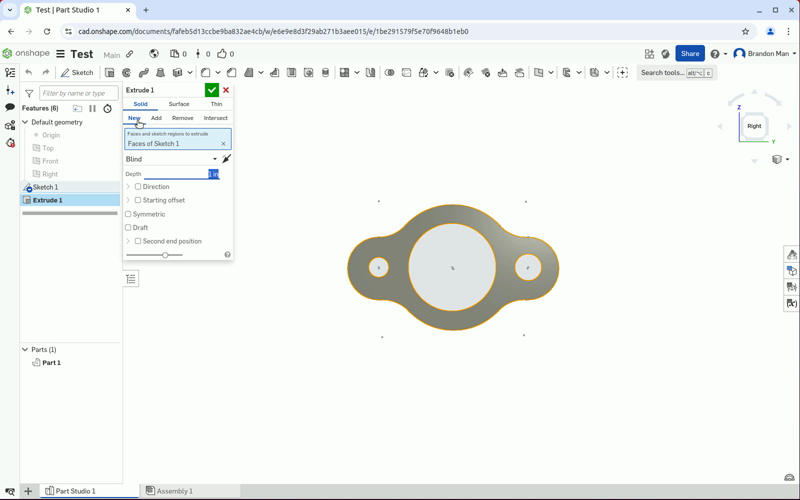
text(5.055)
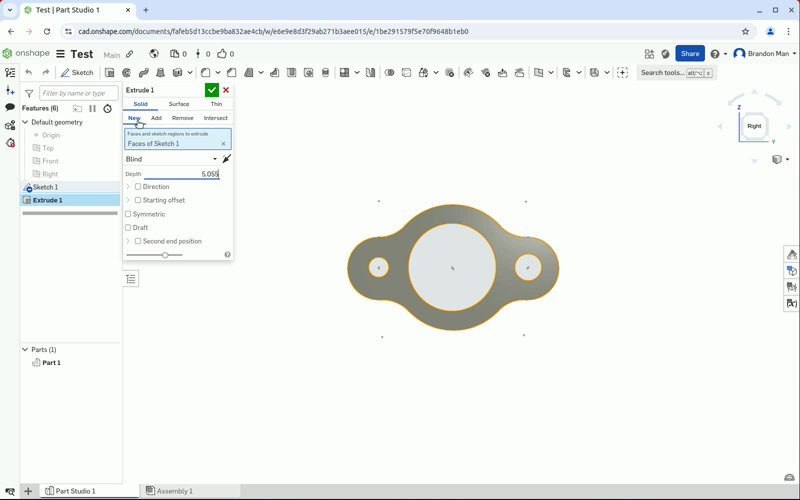
key(enter)
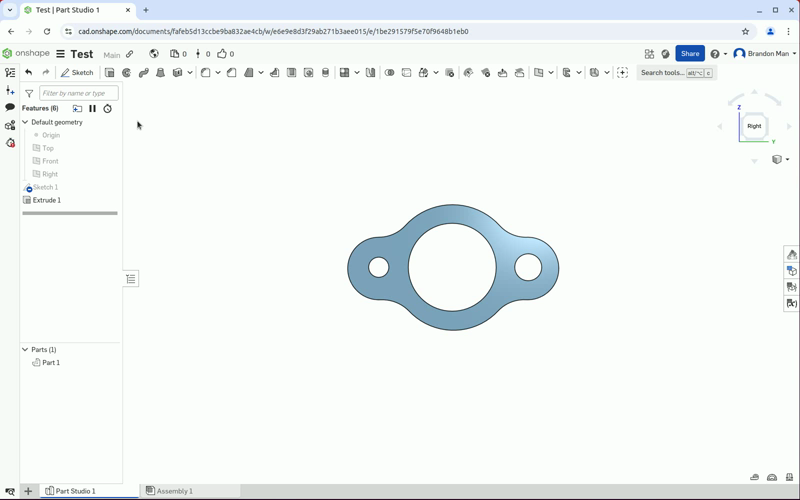
key(shift+h)
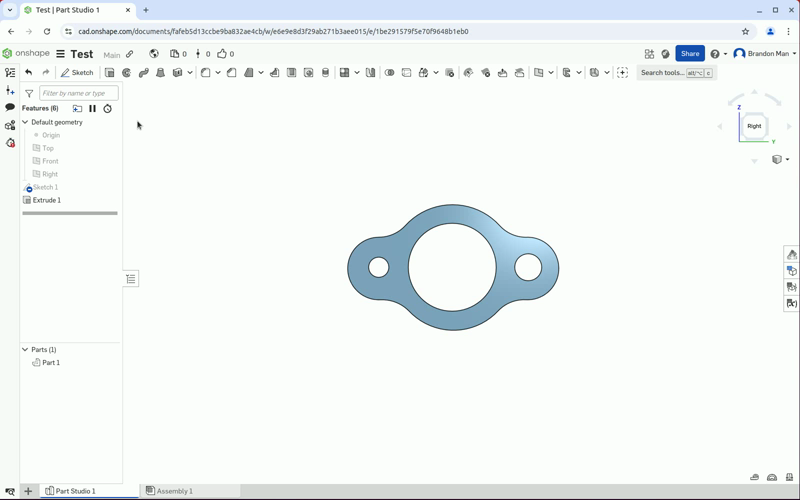
key(shift+h)
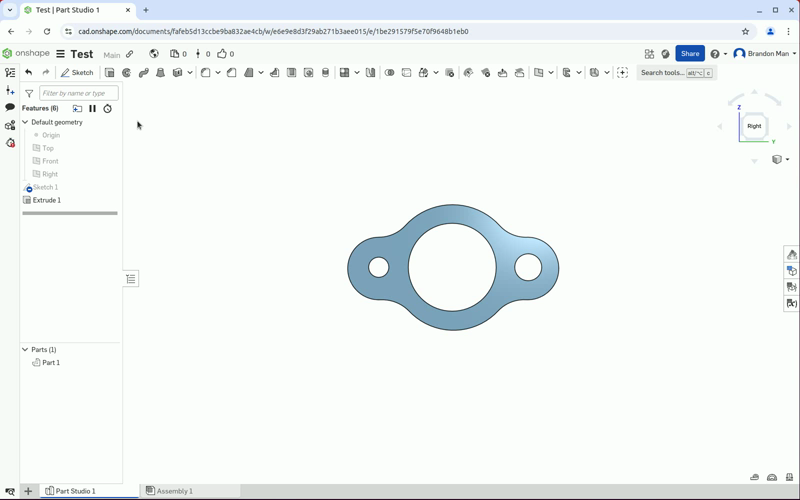
mouse_move(73, 189)
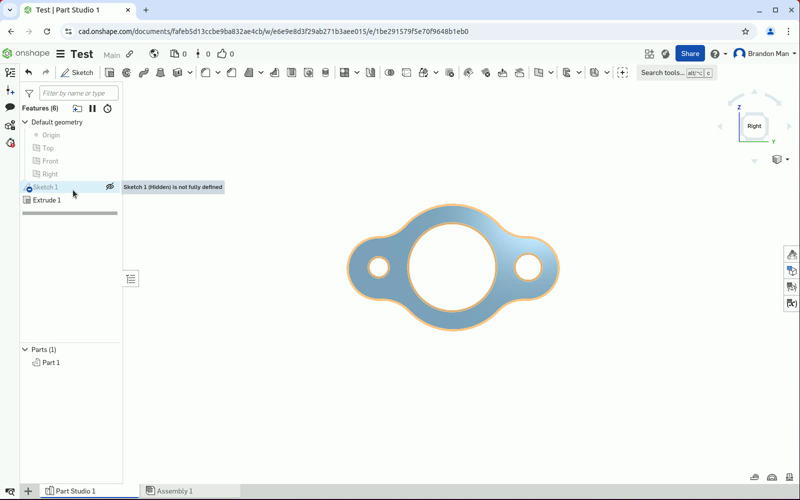
click(73, 189)
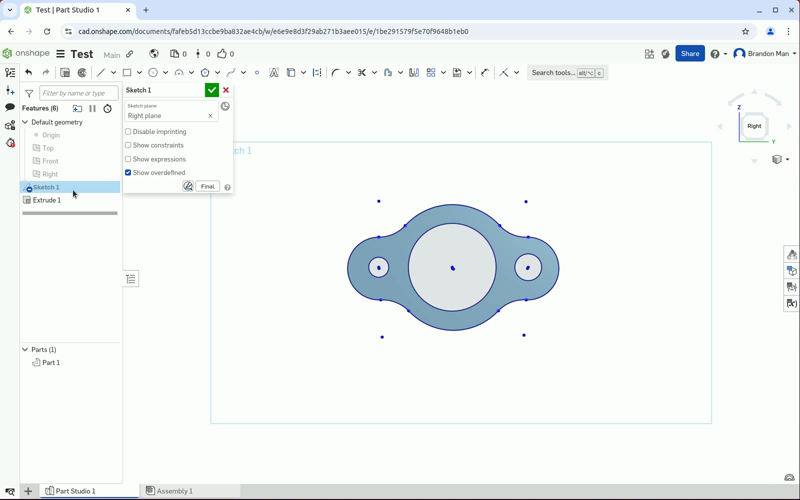
mouse_move(229, 92)
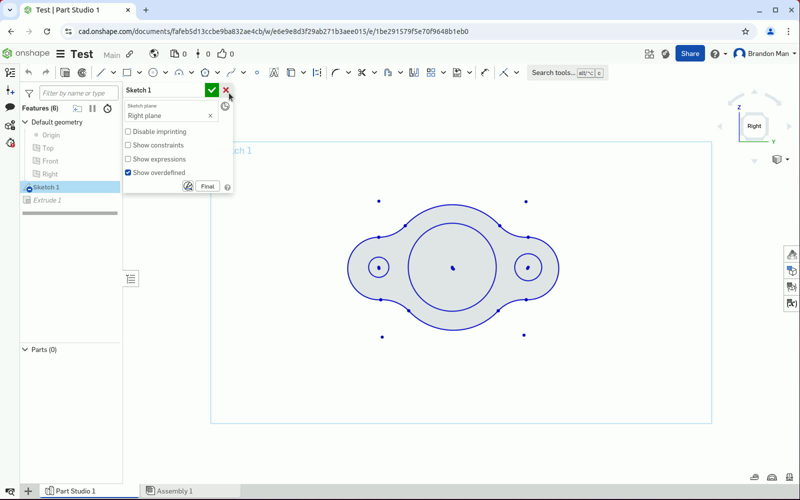
click(229, 92)
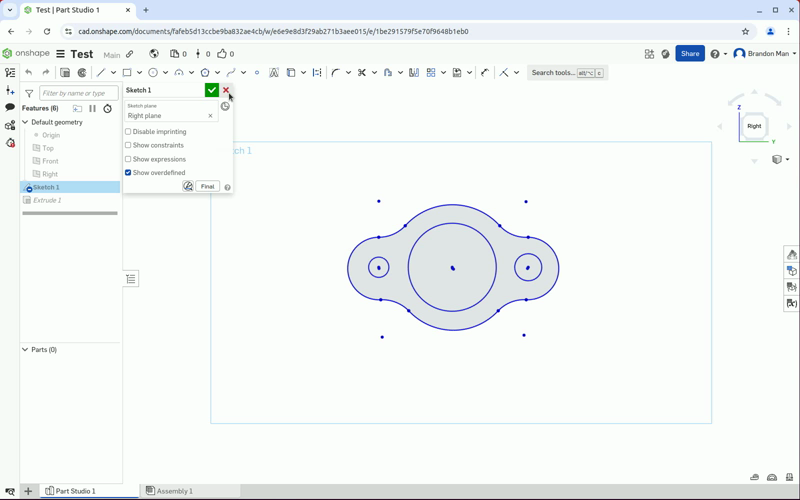
key(shift+s)
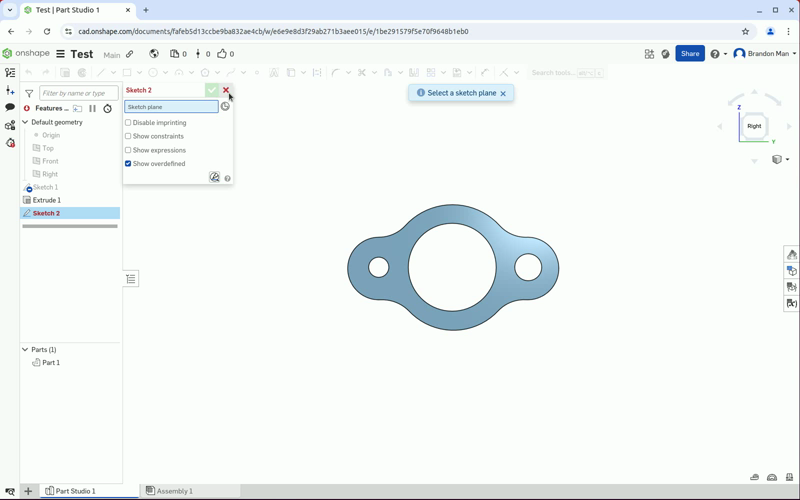
mouse_move(73, 176)
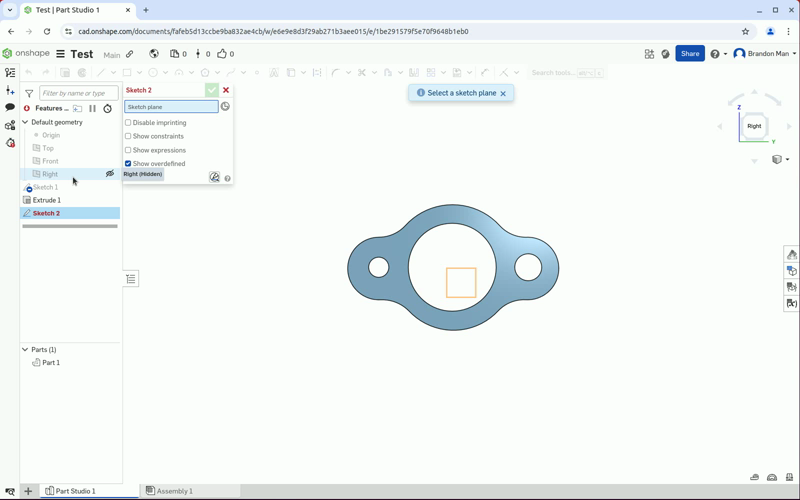
click(73, 176)
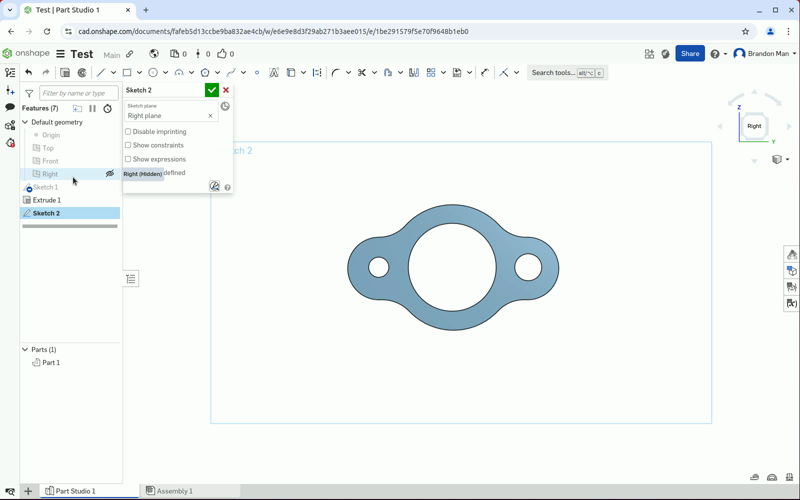
mouse_move(73, 352)
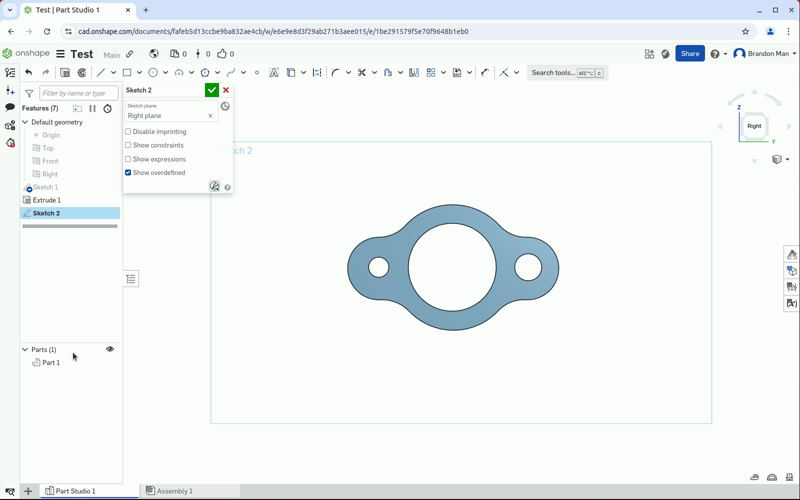
key(y)
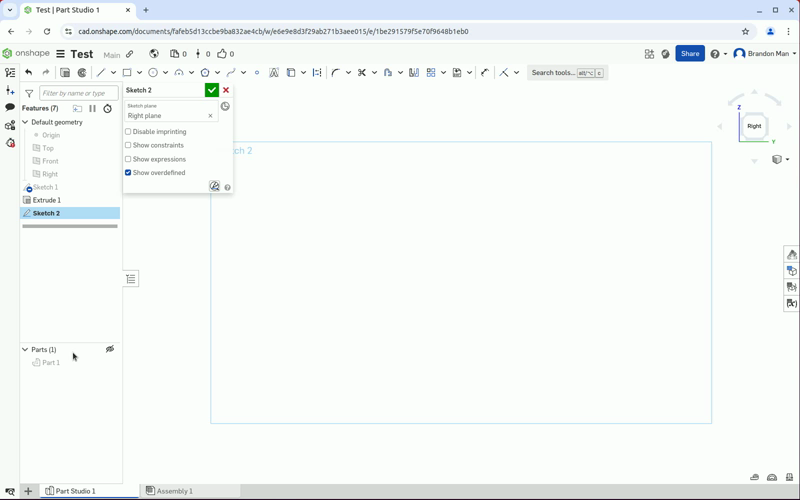
key(a)
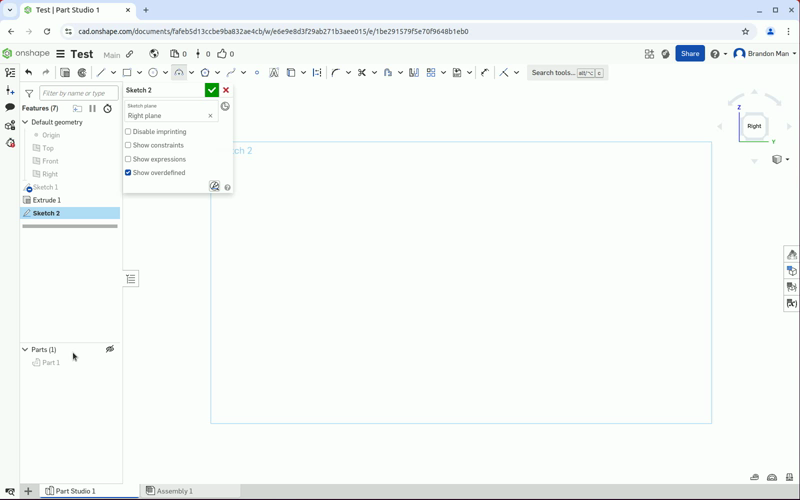
key_down(shift)
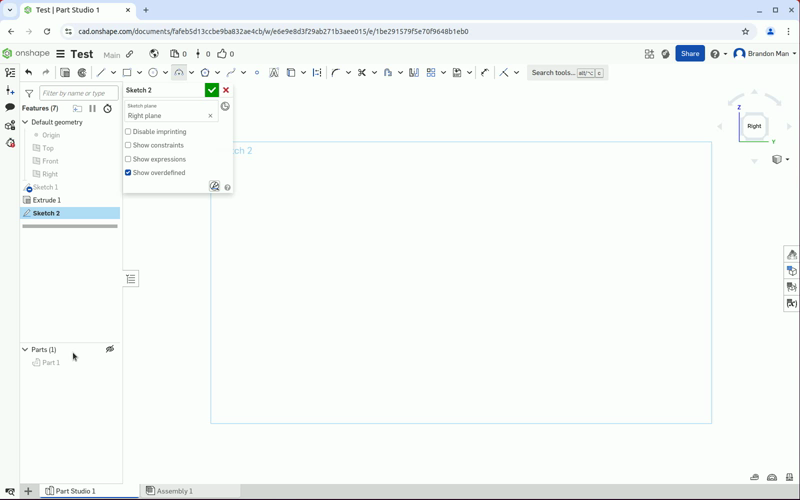
mouse_move(378, 237)
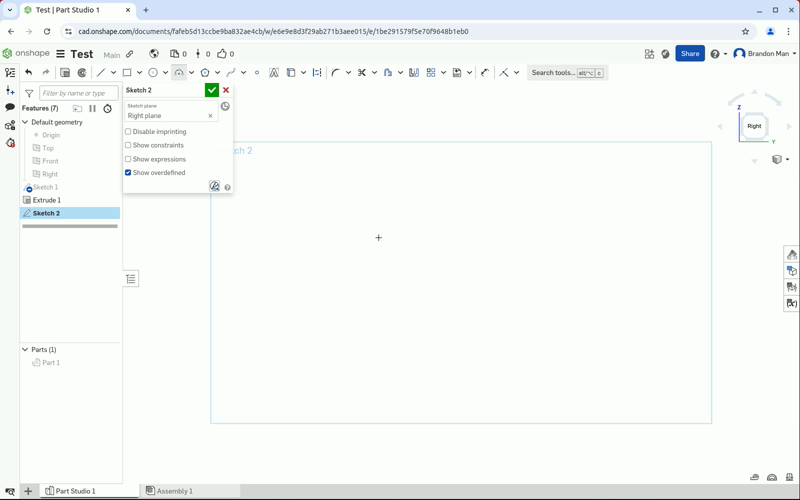
click(378, 237)
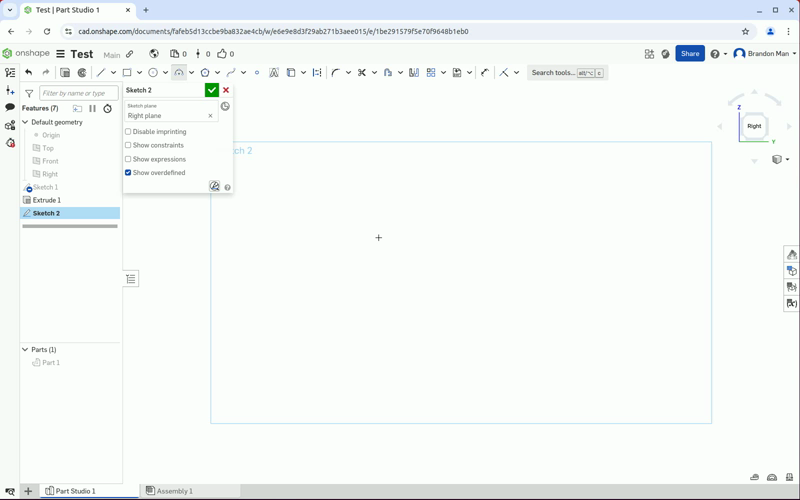
key_up(shift)
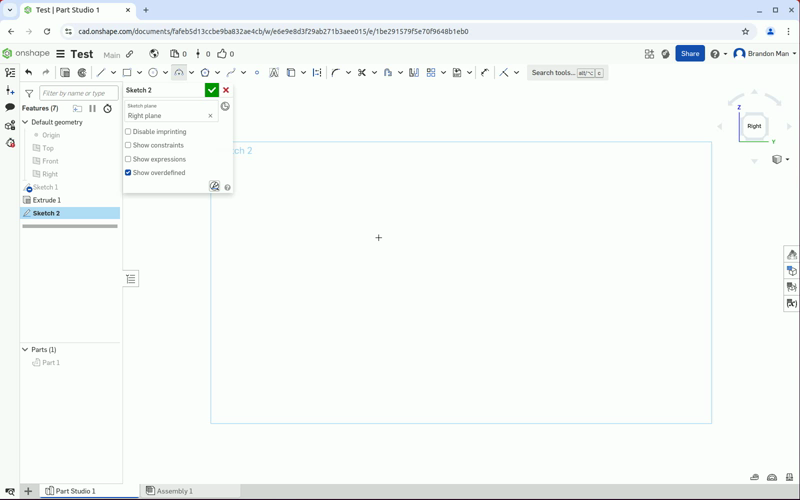
key_down(shift)
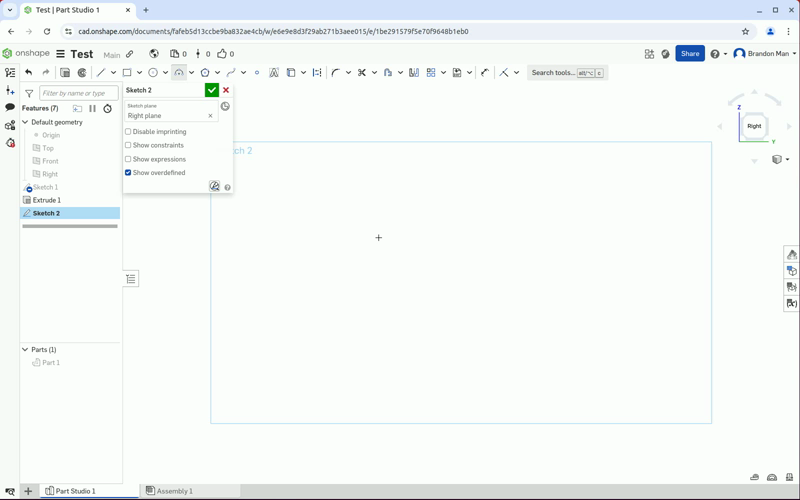
mouse_move(380, 299)
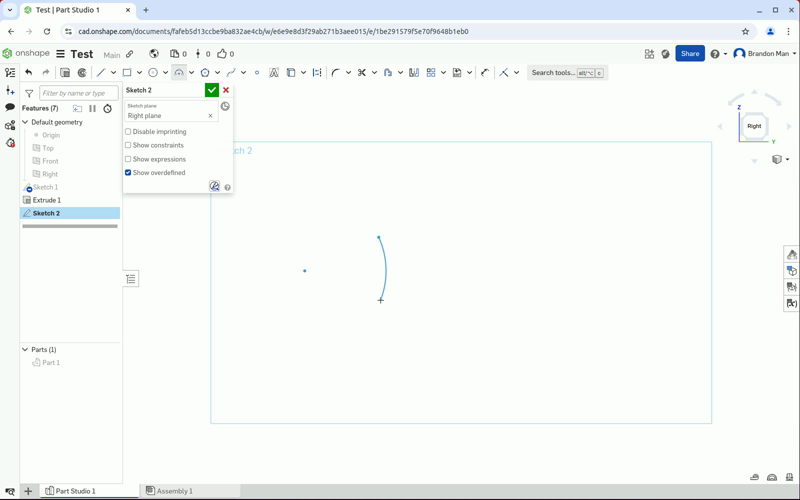
click(380, 299)
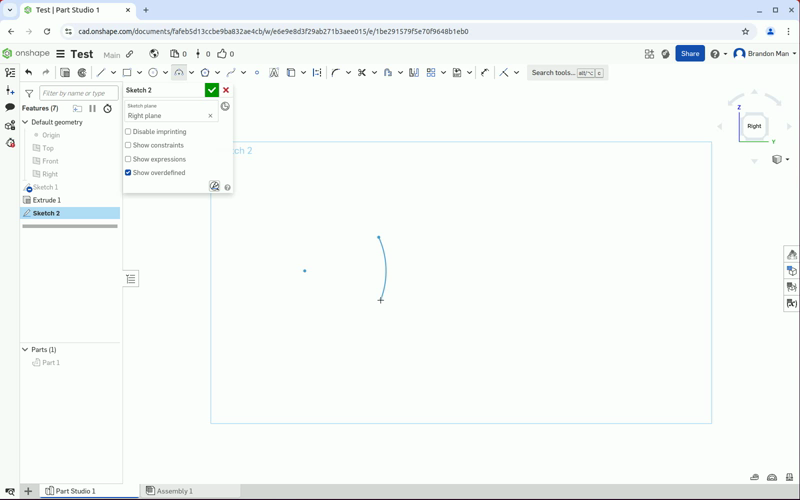
mouse_move(347, 269)
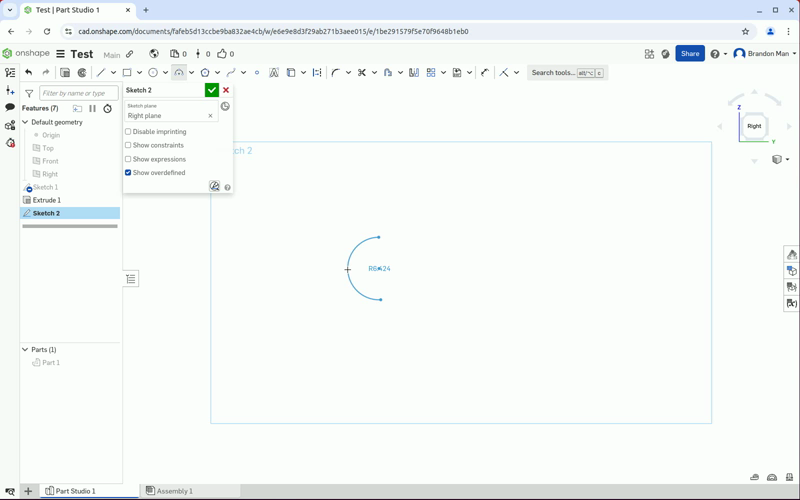
click(347, 269)
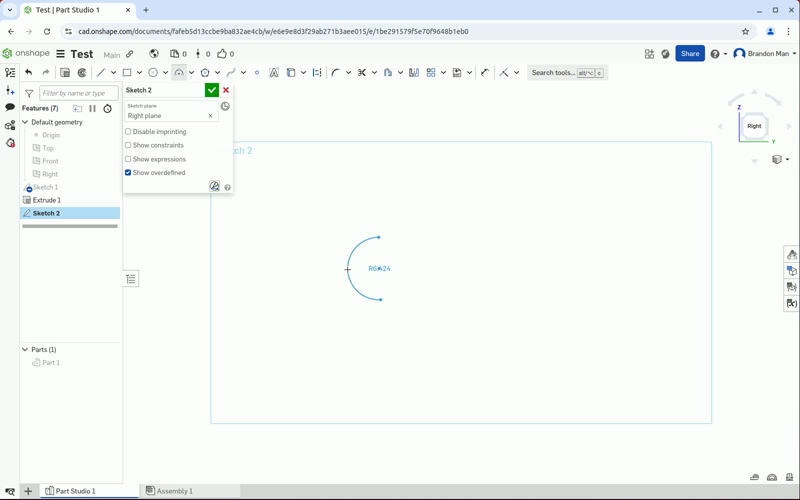
key_up(shift)
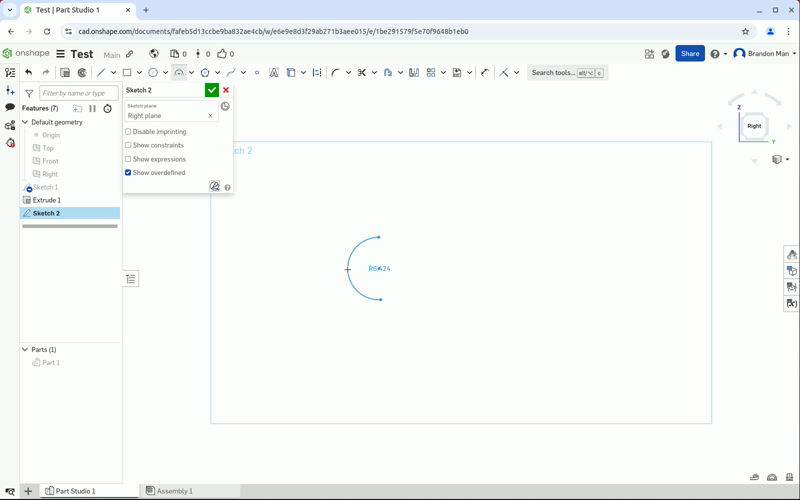
mouse_move(380, 299)
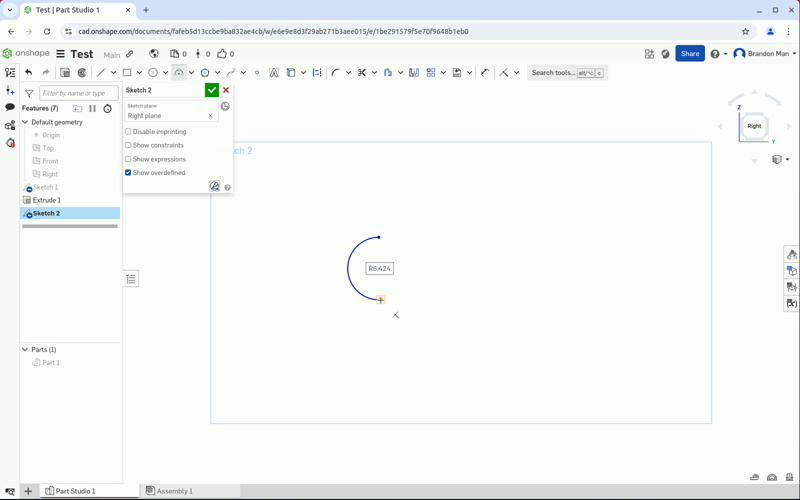
click(380, 299)
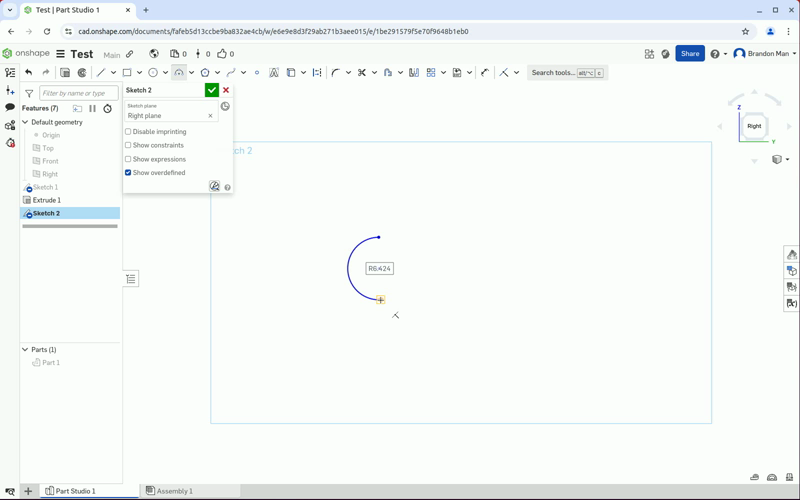
key_down(shift)
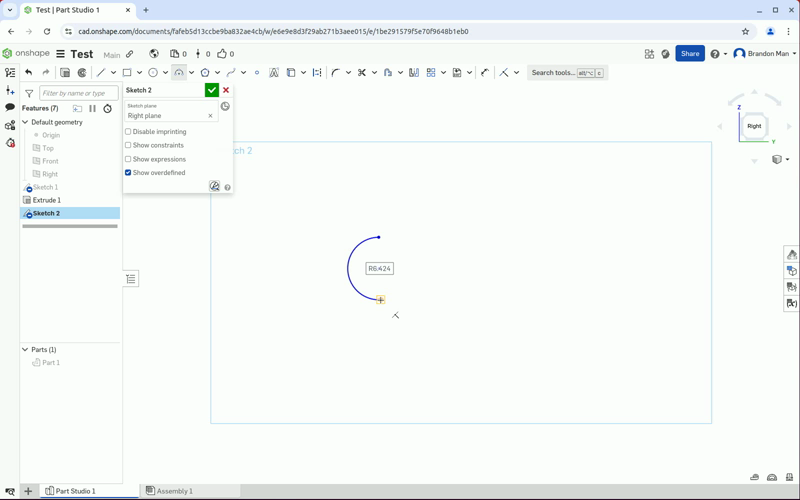
mouse_move(408, 310)
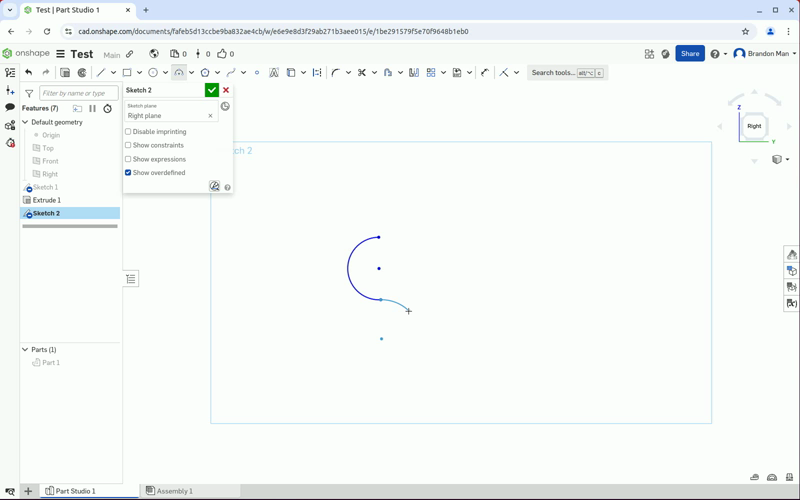
click(408, 310)
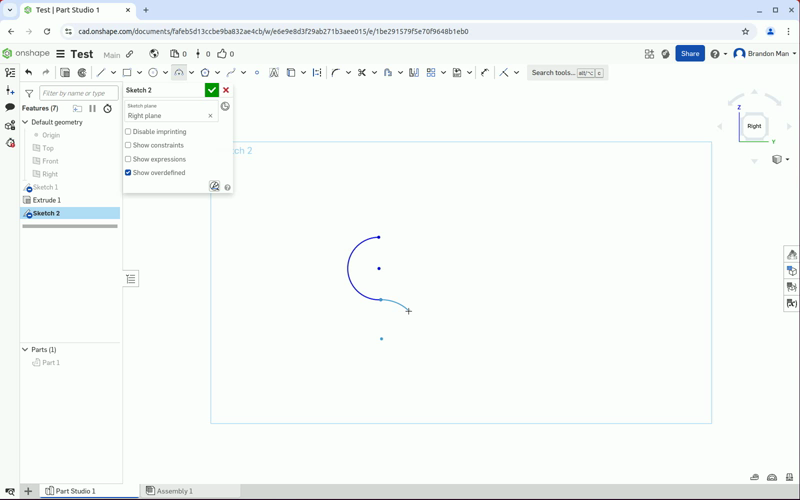
mouse_move(395, 302)
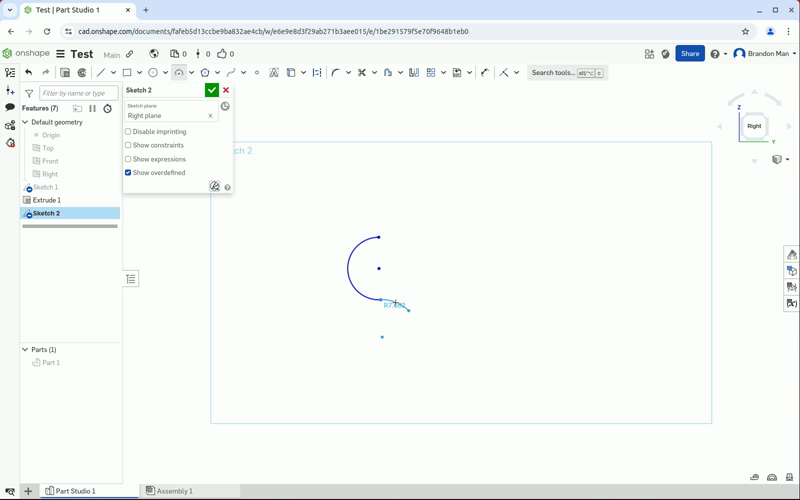
click(395, 302)
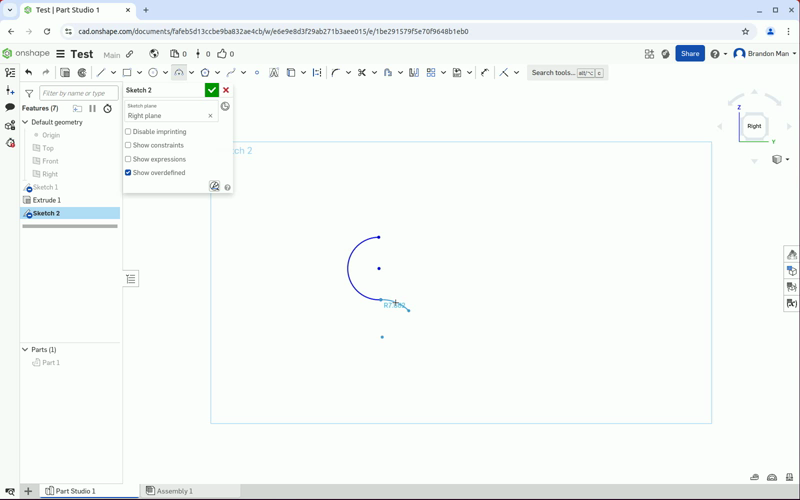
key_up(shift)
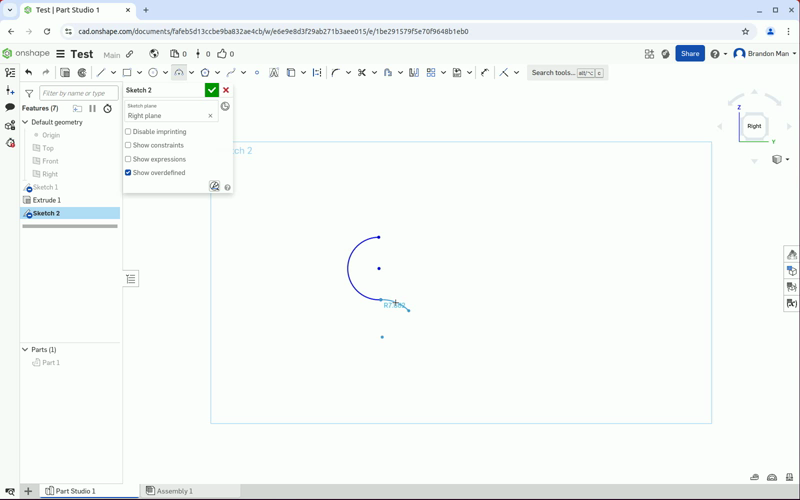
mouse_move(408, 310)
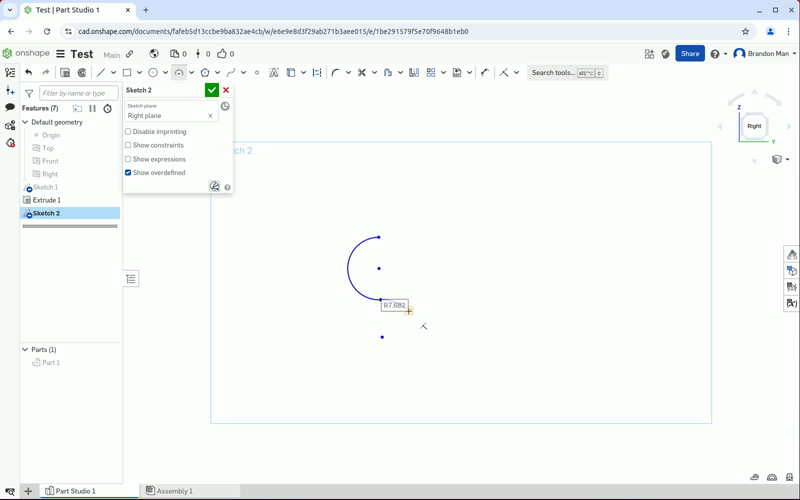
click(408, 310)
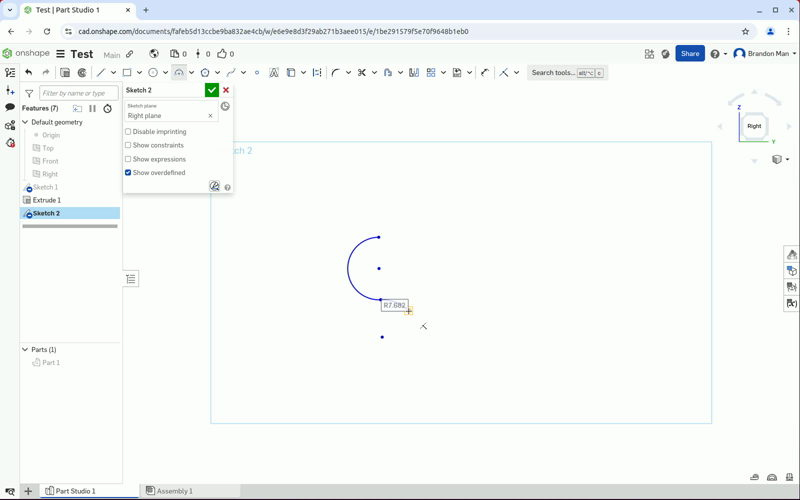
key_down(shift)
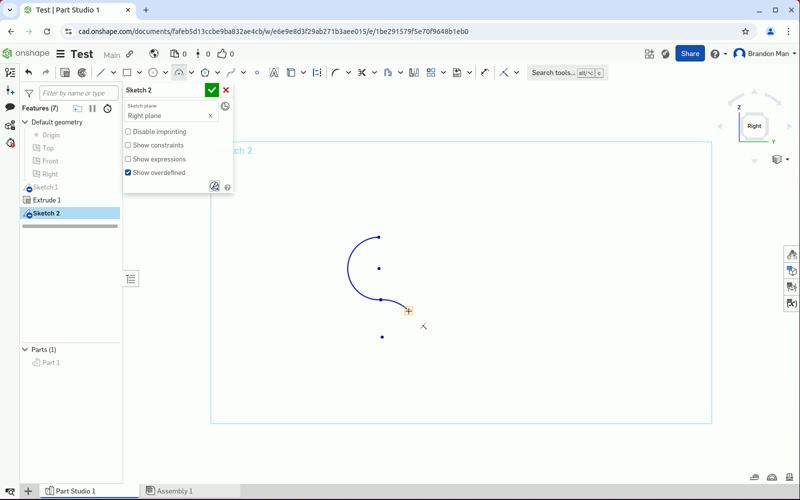
mouse_move(498, 310)
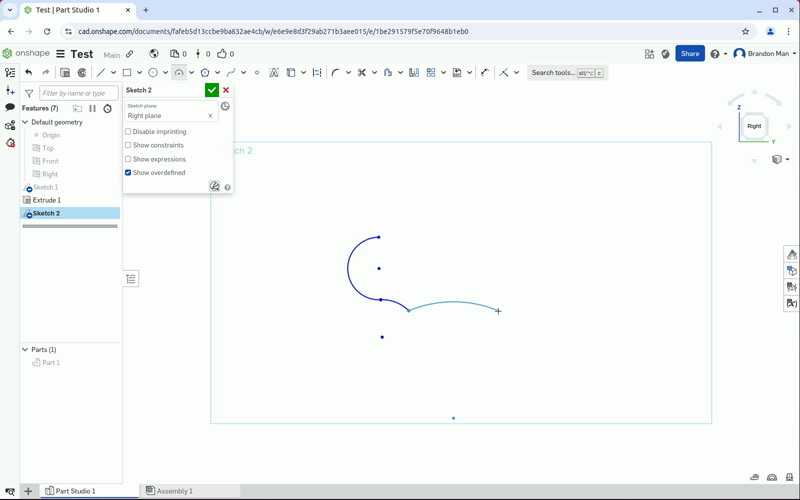
click(498, 310)
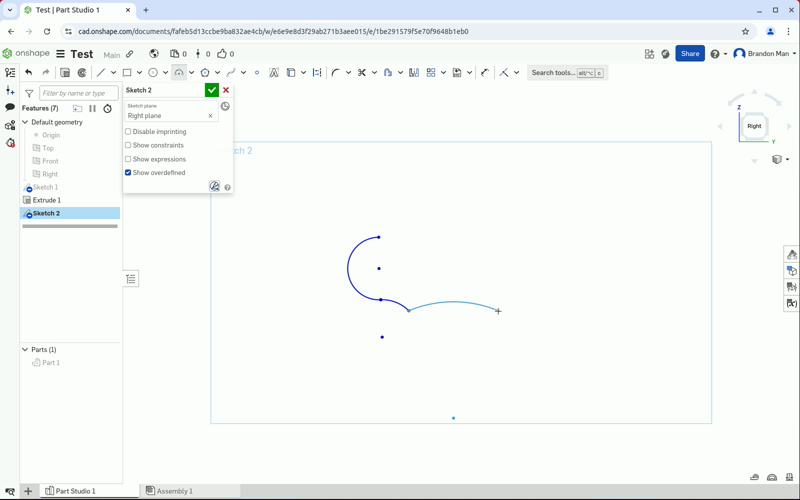
mouse_move(453, 330)
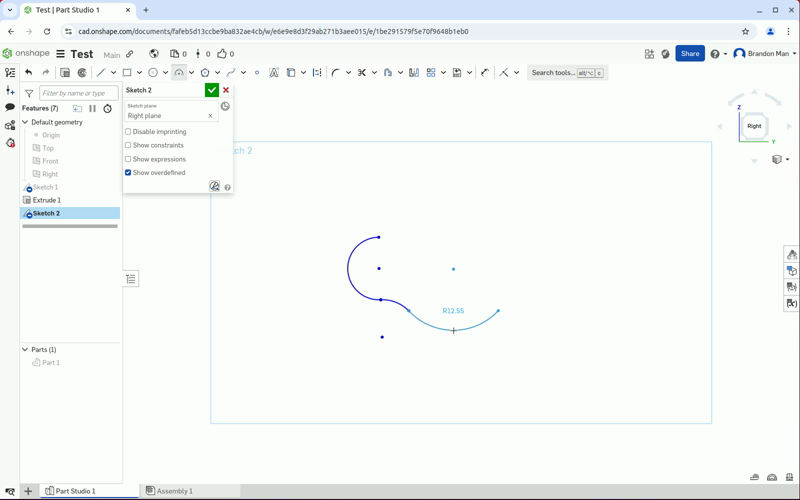
click(453, 330)
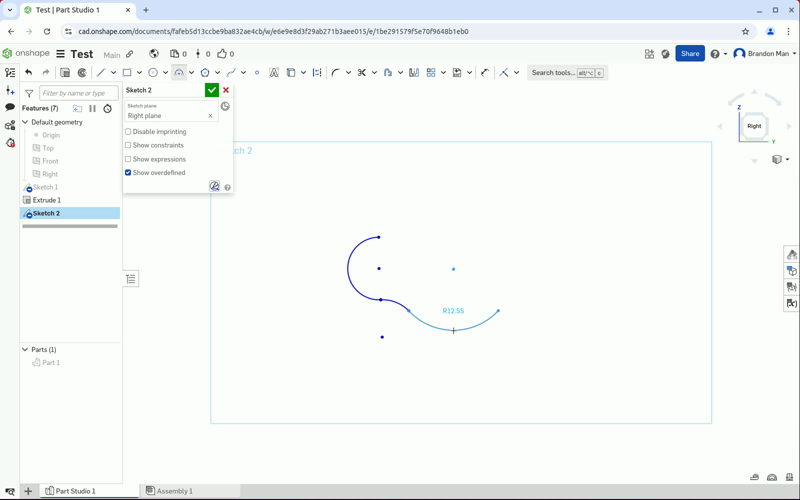
key_up(shift)
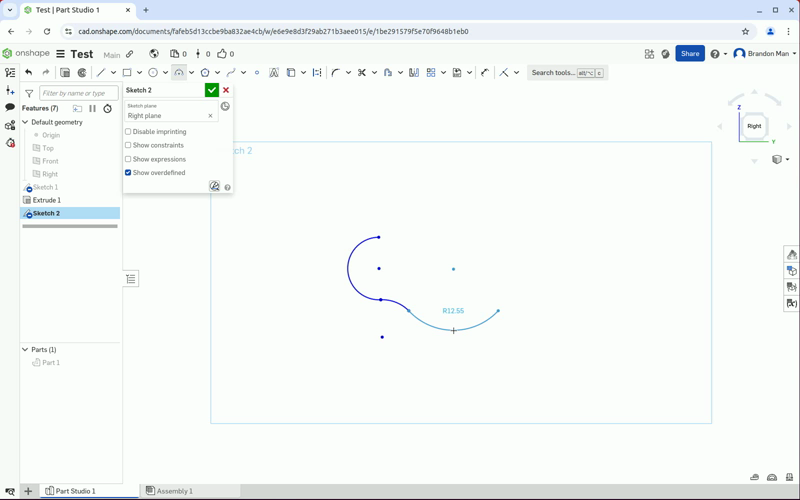
mouse_move(498, 310)
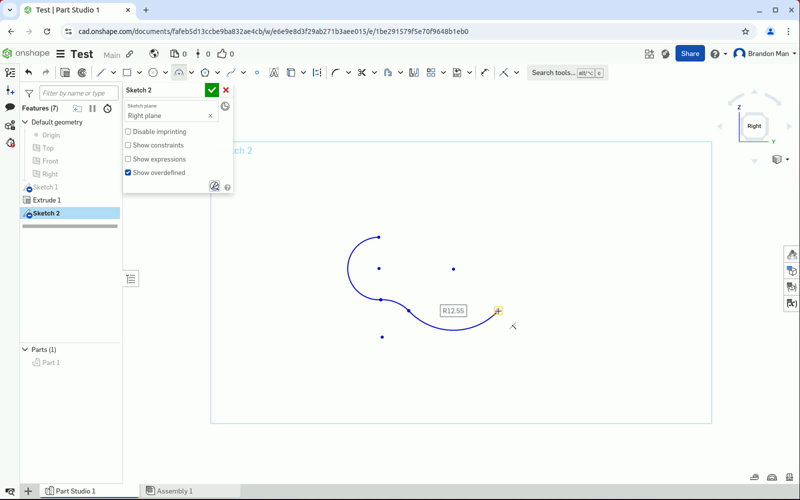
click(498, 310)
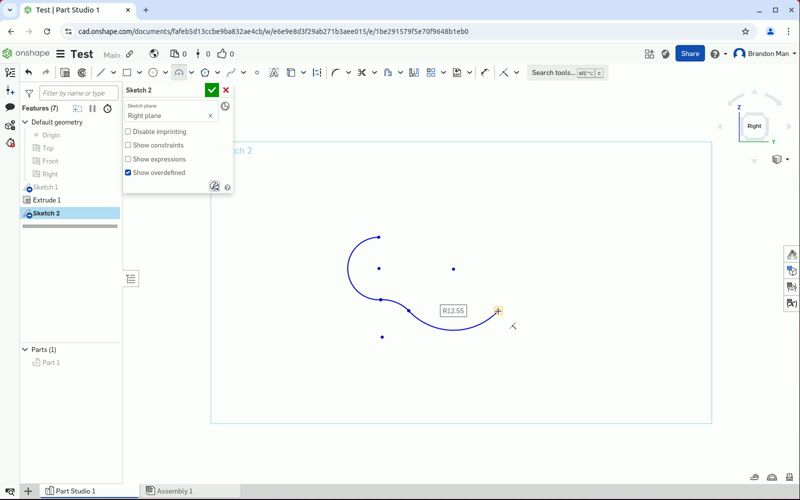
key_down(shift)
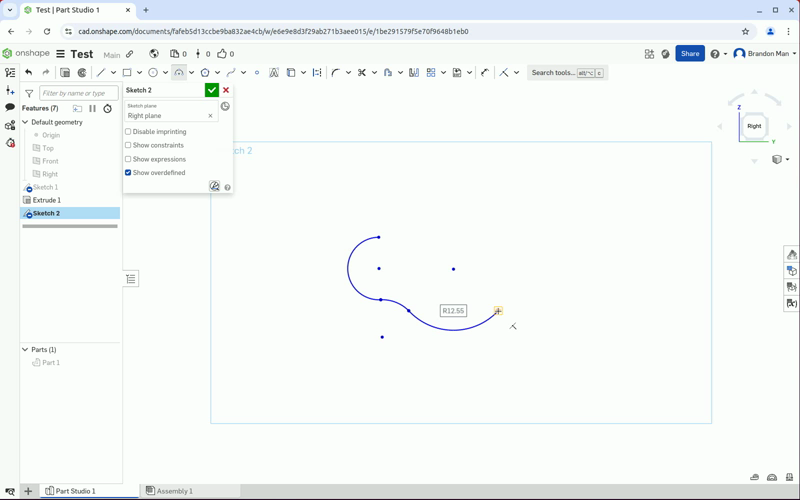
mouse_move(526, 299)
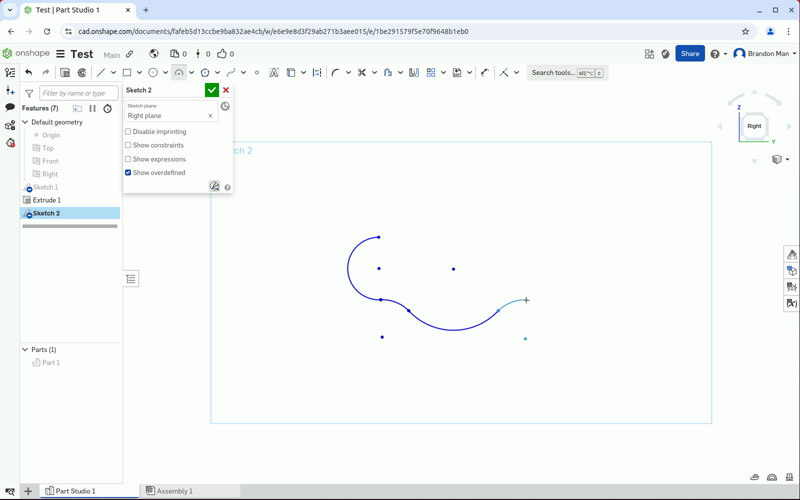
click(526, 299)
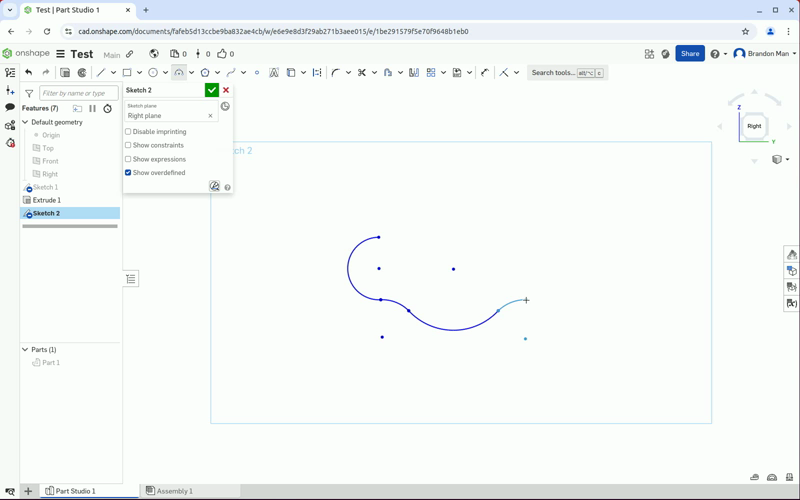
mouse_move(510, 302)
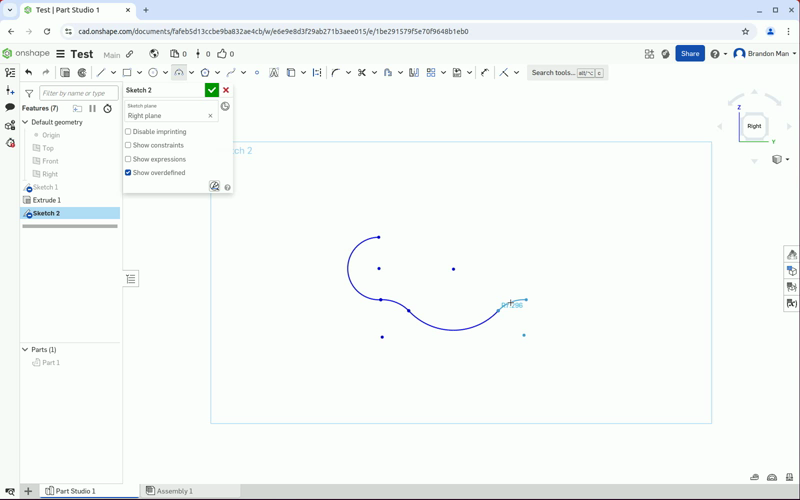
click(510, 302)
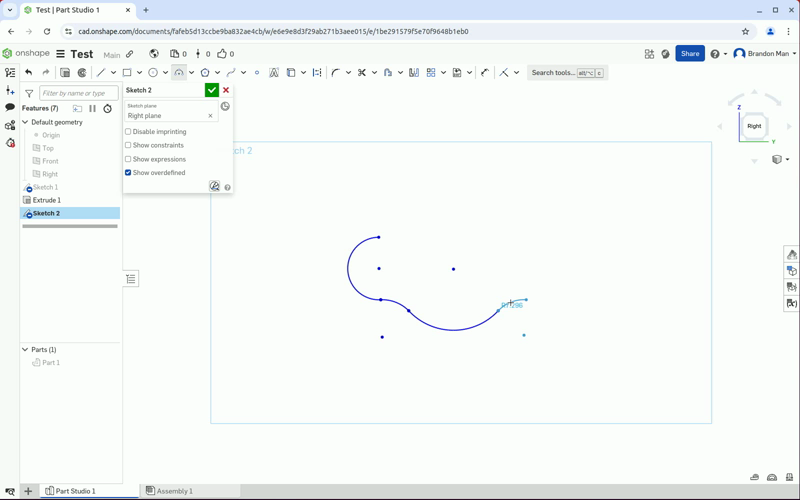
key_up(shift)
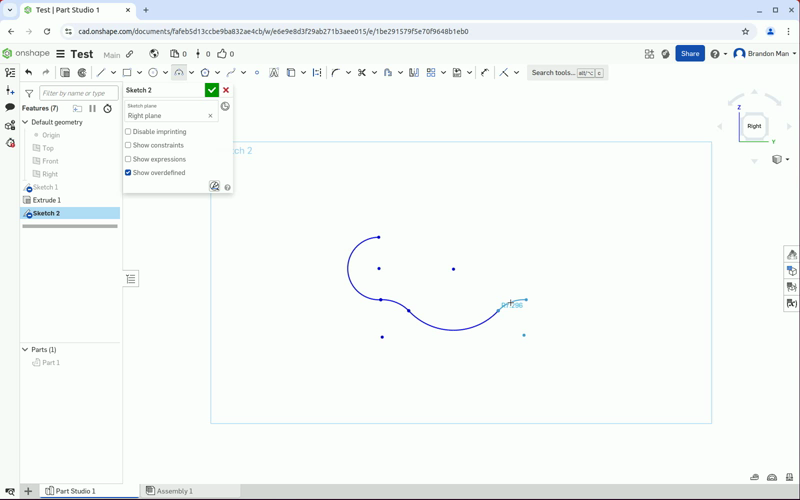
mouse_move(526, 299)
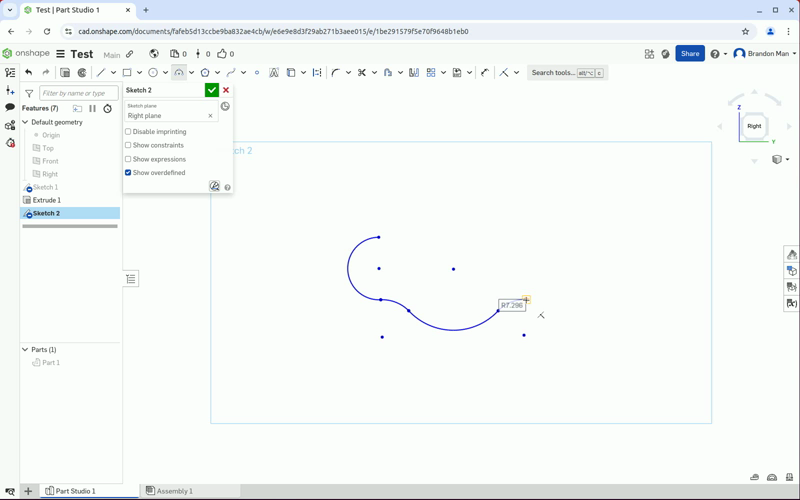
click(526, 299)
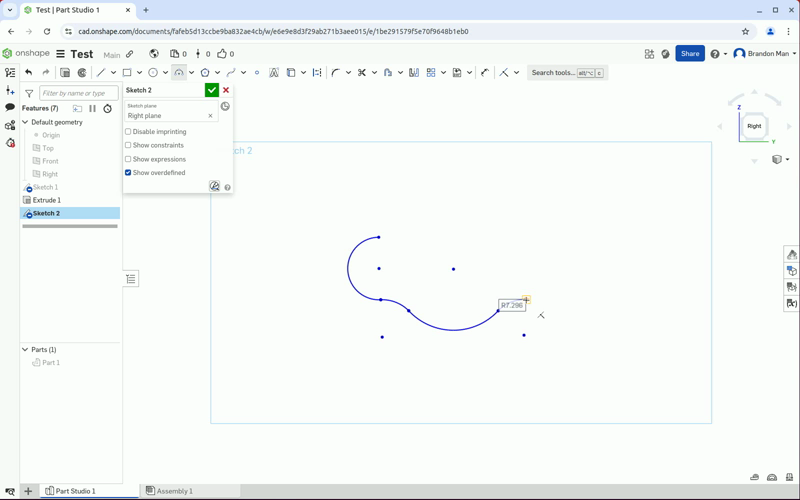
key_down(shift)
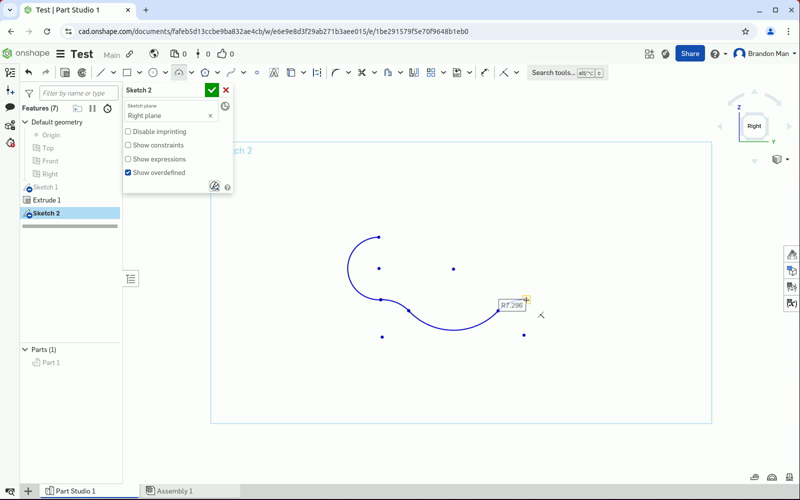
mouse_move(528, 237)
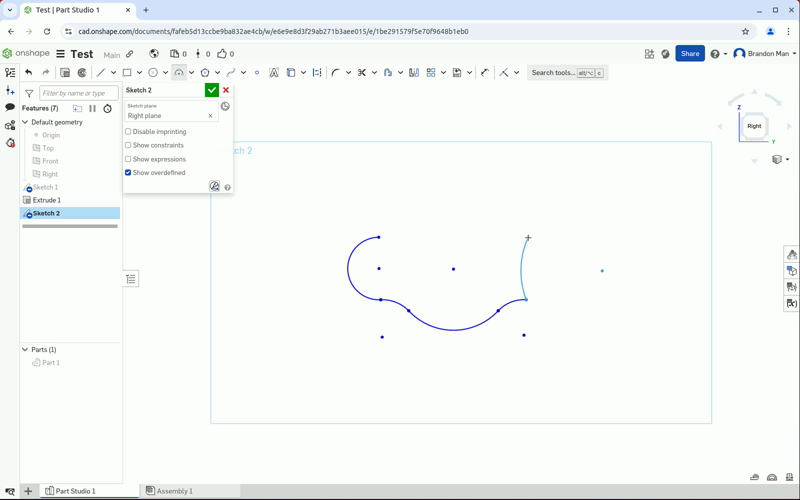
click(528, 237)
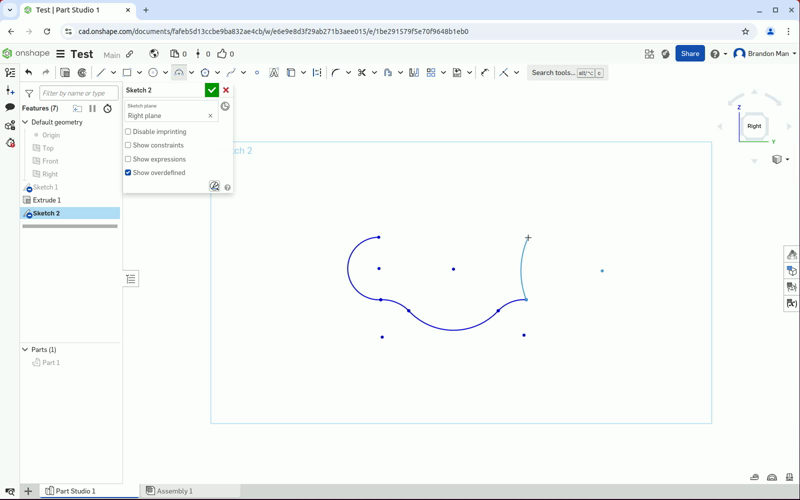
mouse_move(558, 269)
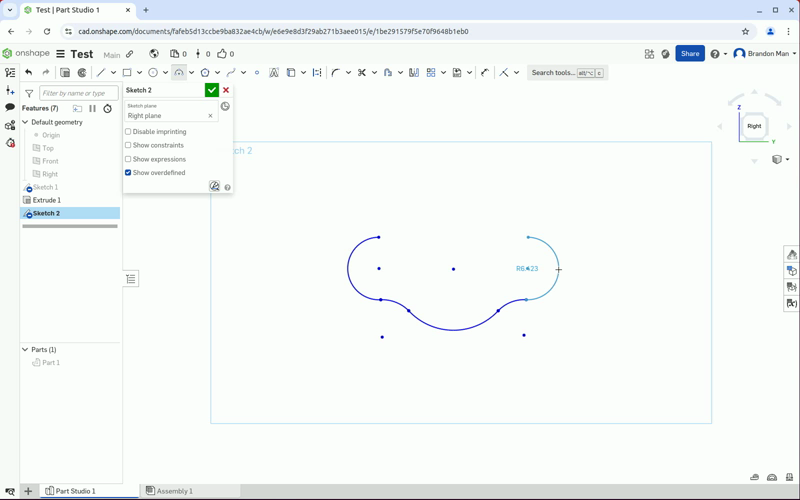
click(558, 269)
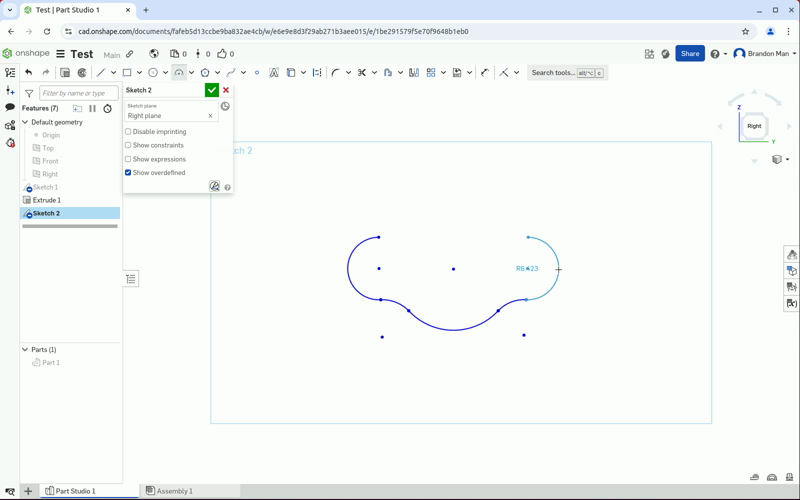
key_up(shift)
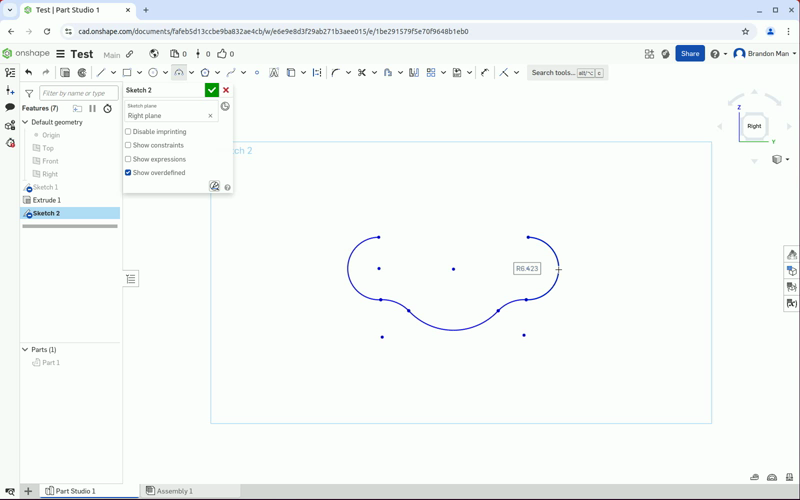
mouse_move(528, 237)
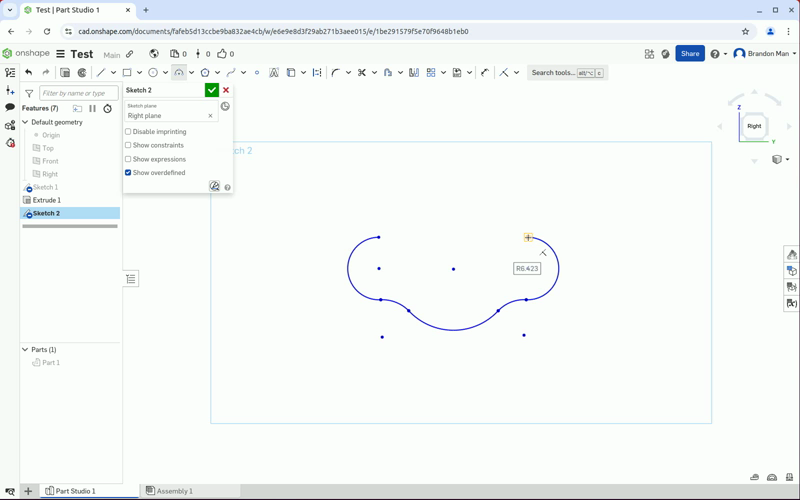
click(528, 237)
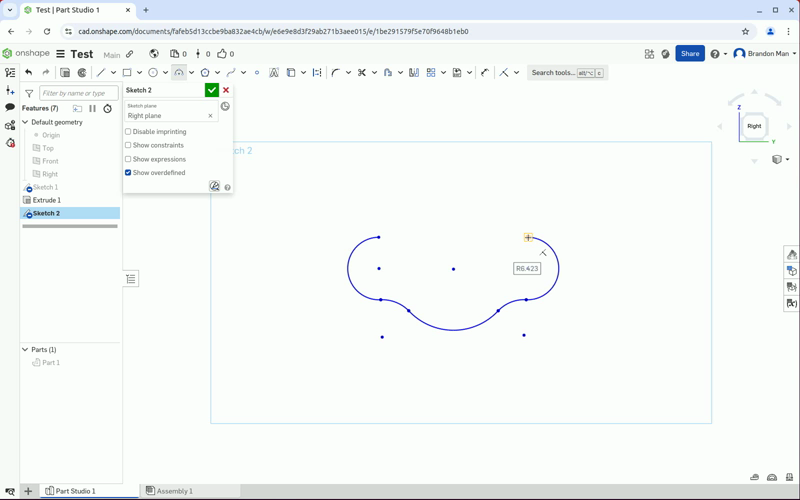
key_down(shift)
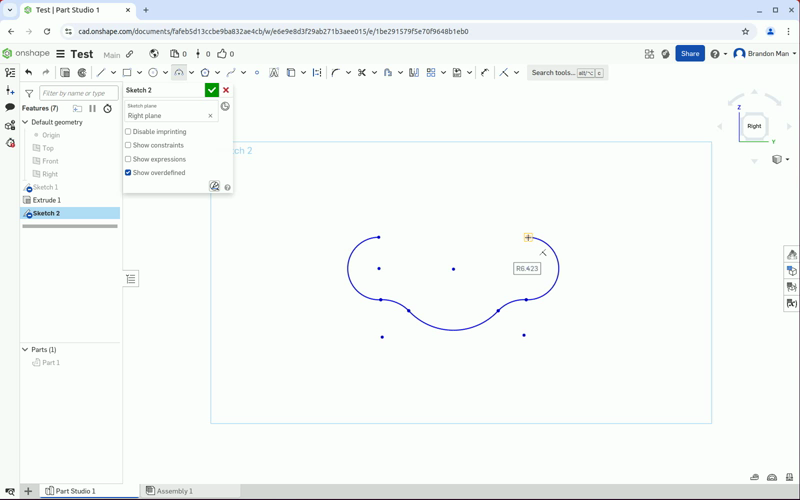
mouse_move(499, 225)
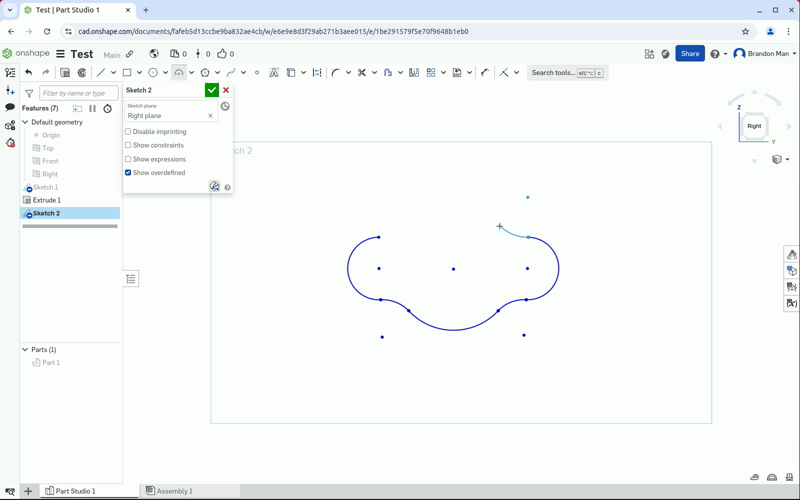
click(499, 225)
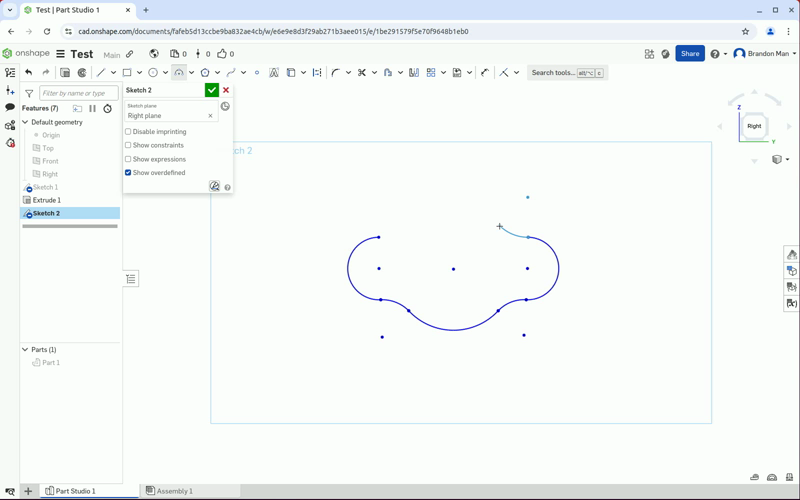
mouse_move(512, 234)
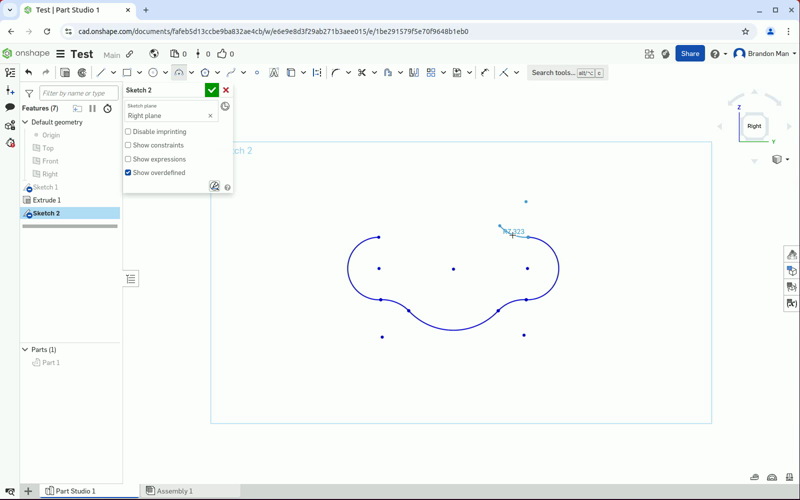
click(512, 234)
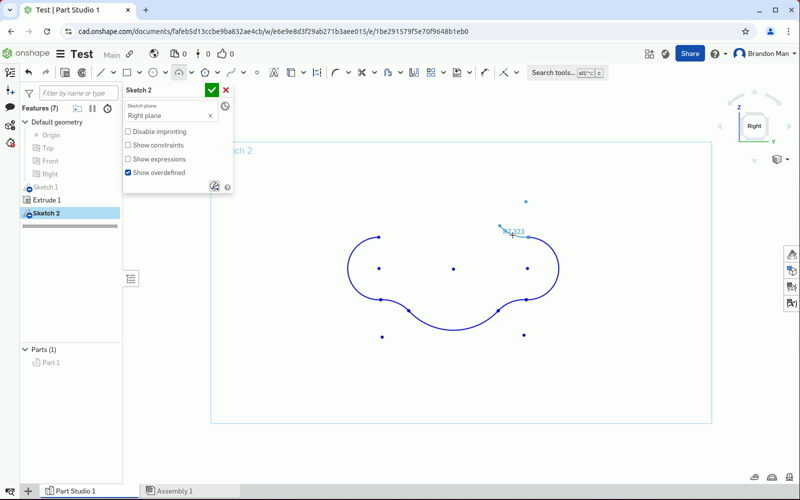
key_up(shift)
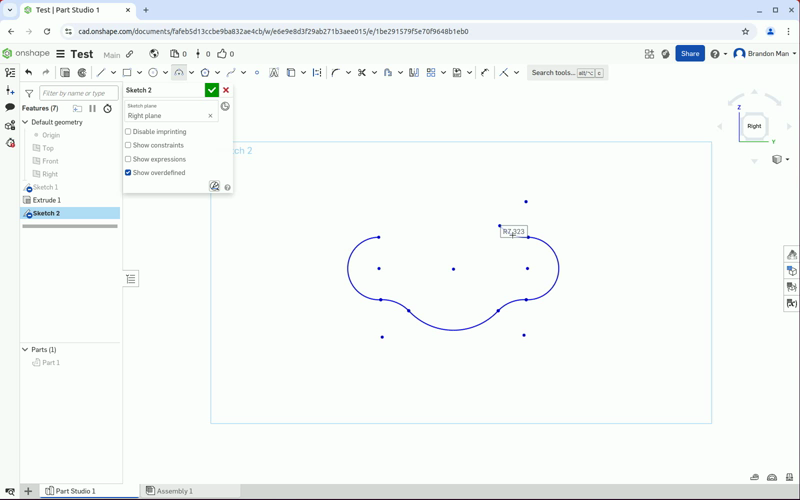
mouse_move(499, 225)
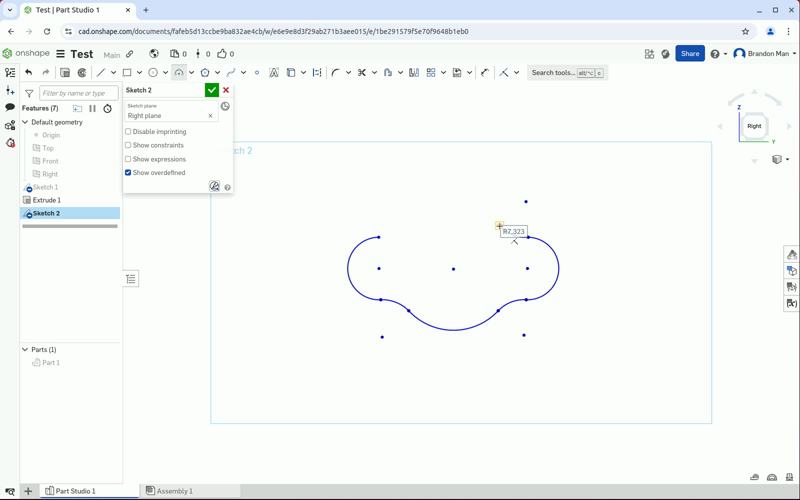
click(499, 225)
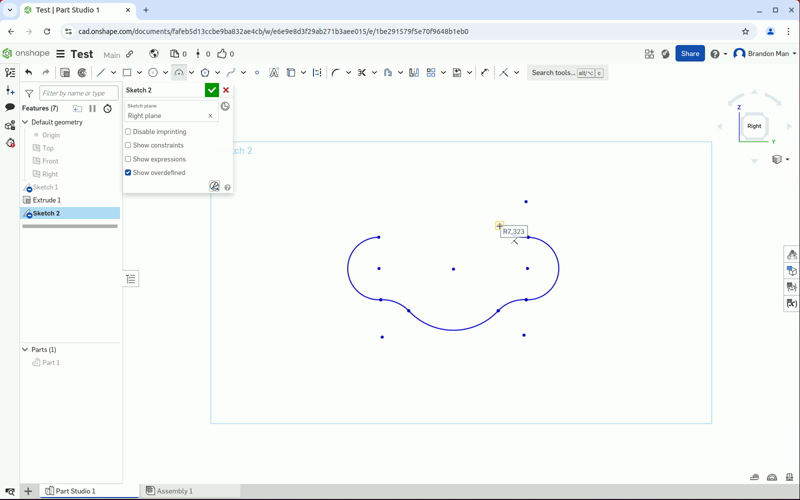
key_down(shift)
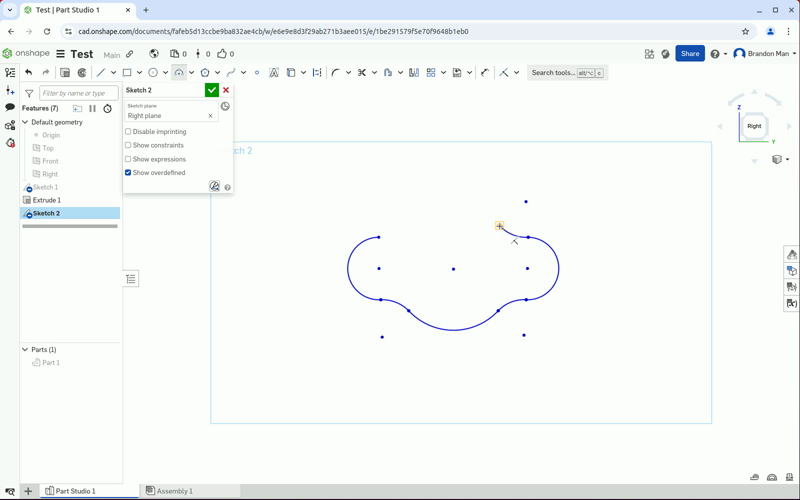
mouse_move(405, 225)
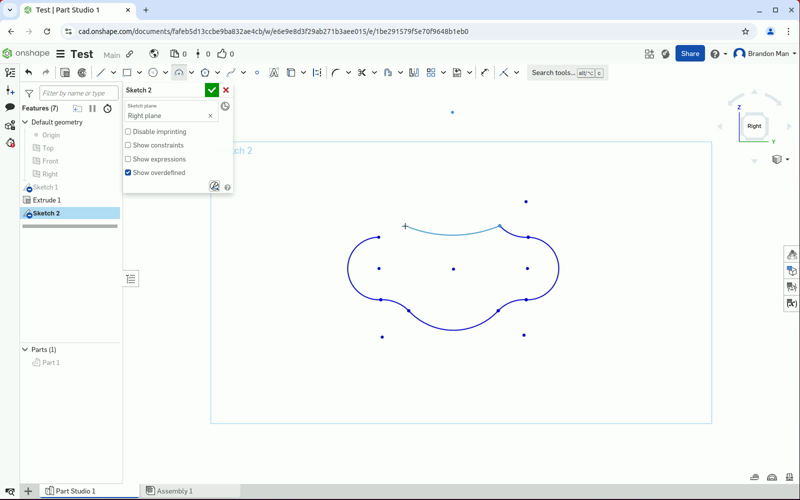
click(405, 225)
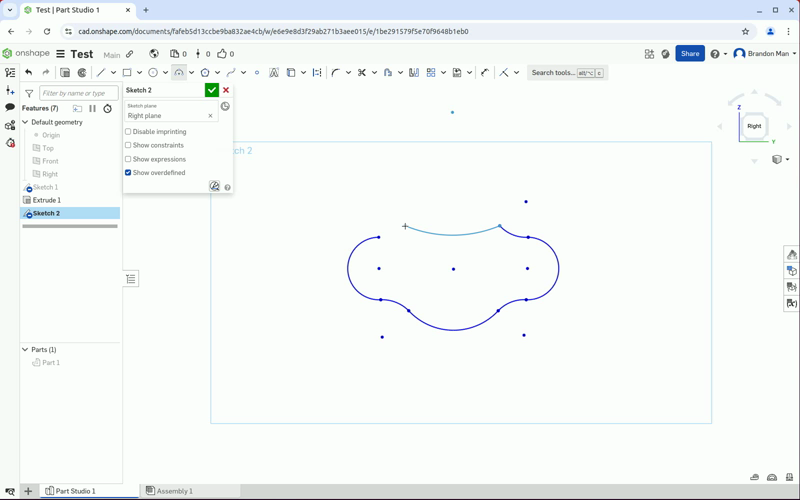
mouse_move(452, 204)
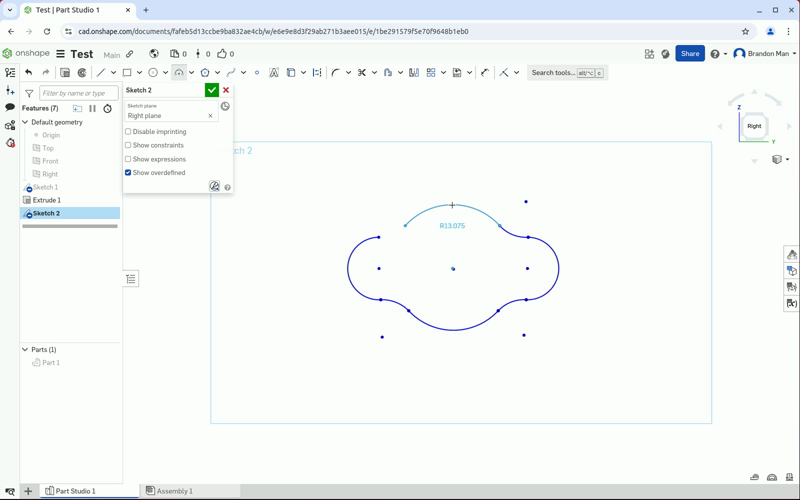
click(452, 204)
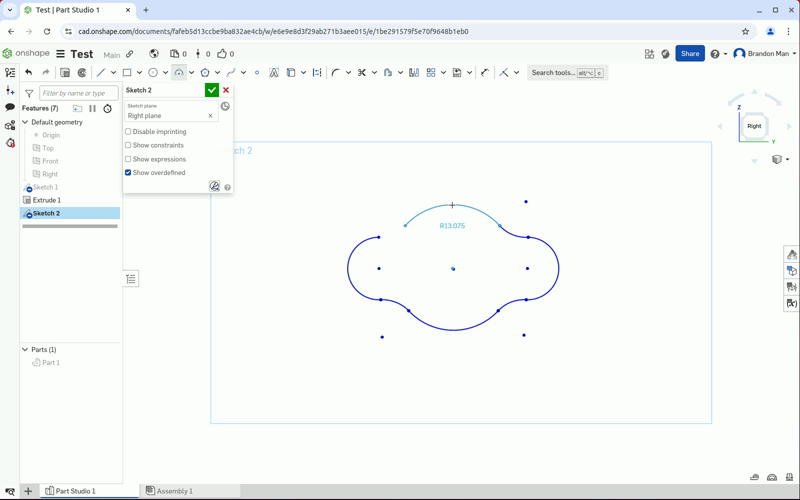
key_up(shift)
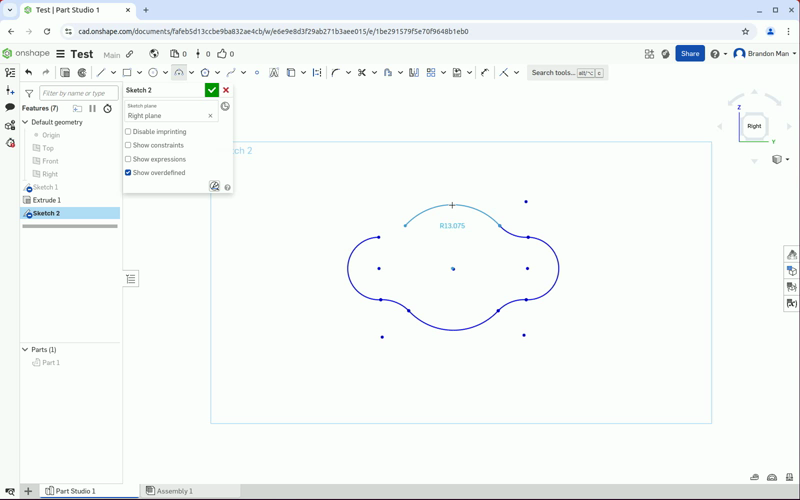
mouse_move(405, 225)
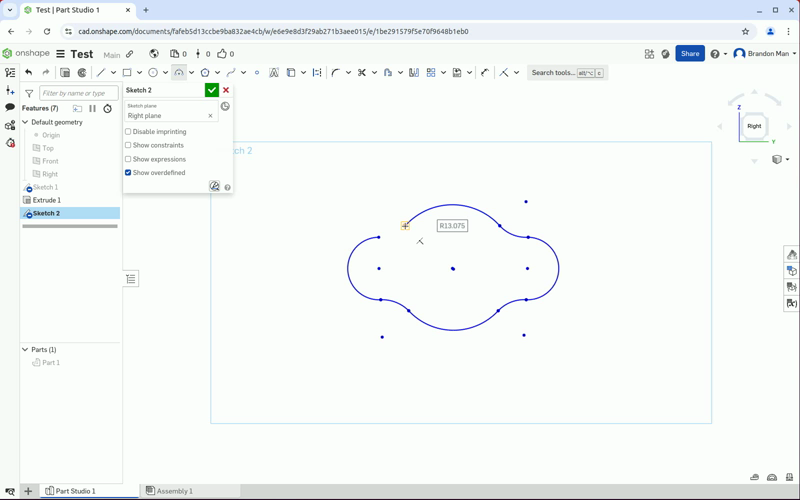
click(405, 225)
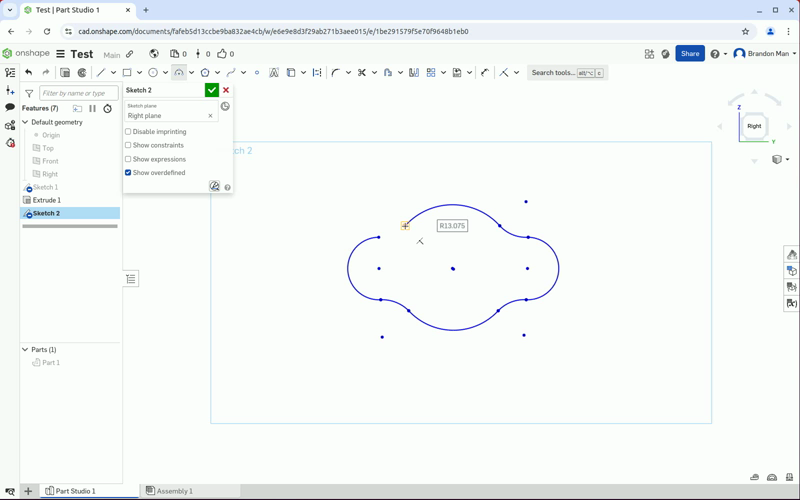
mouse_move(378, 237)
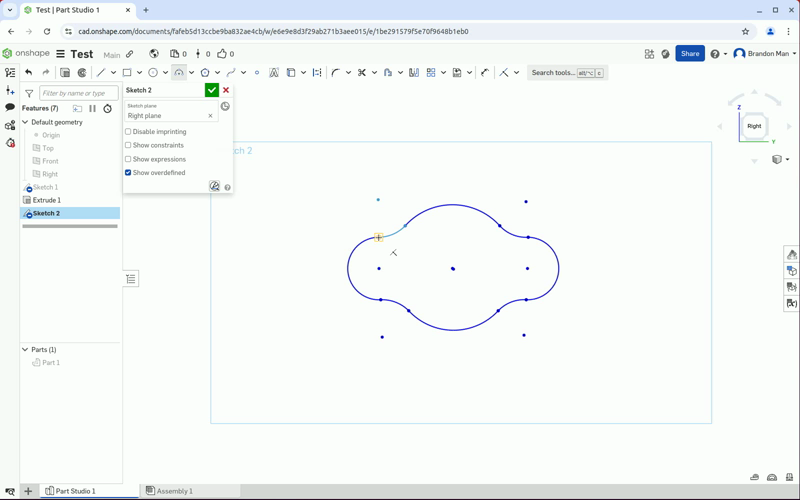
click(378, 237)
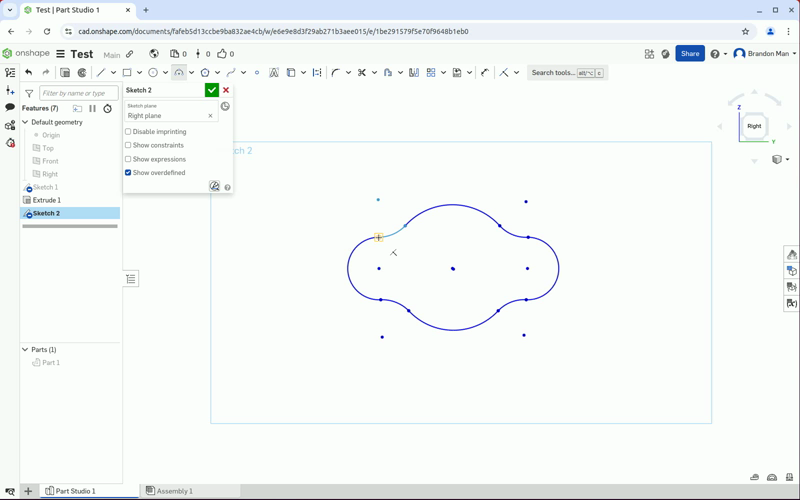
key_down(shift)
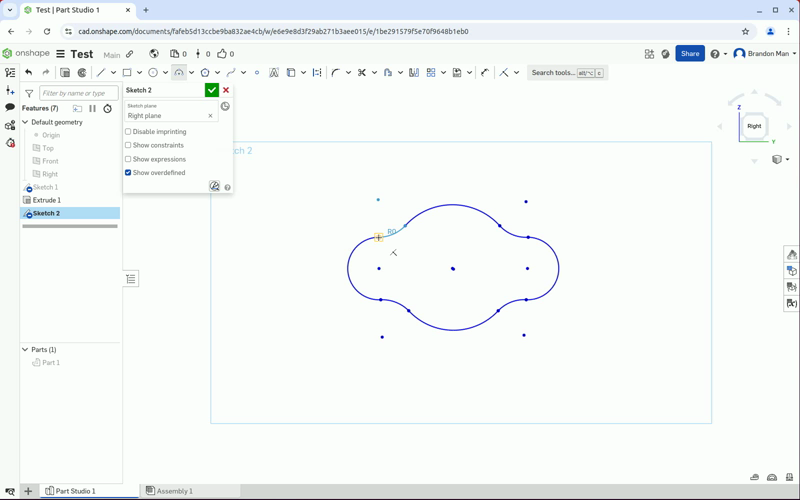
mouse_move(393, 234)
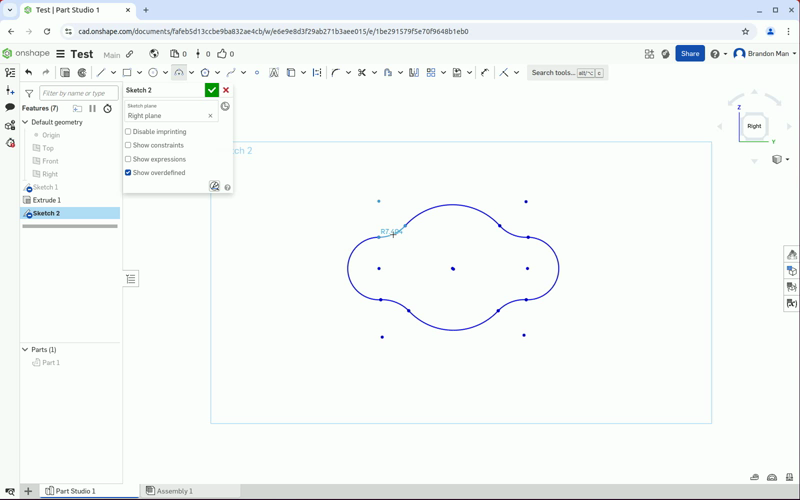
click(393, 234)
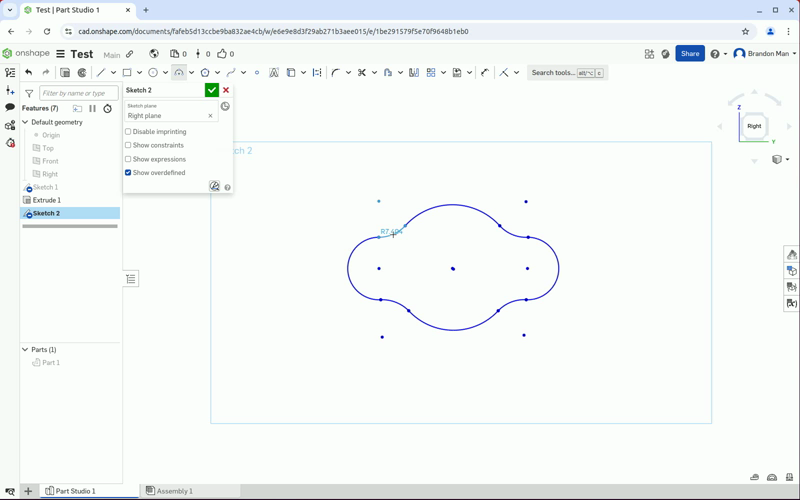
key_up(shift)
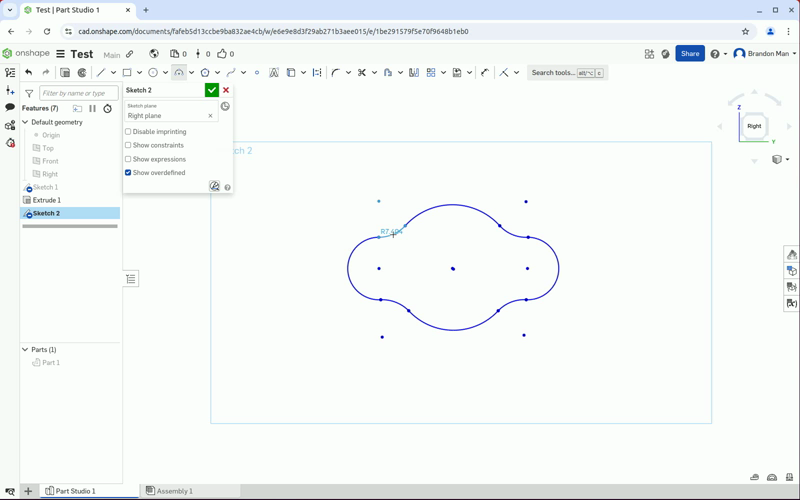
key(esc)
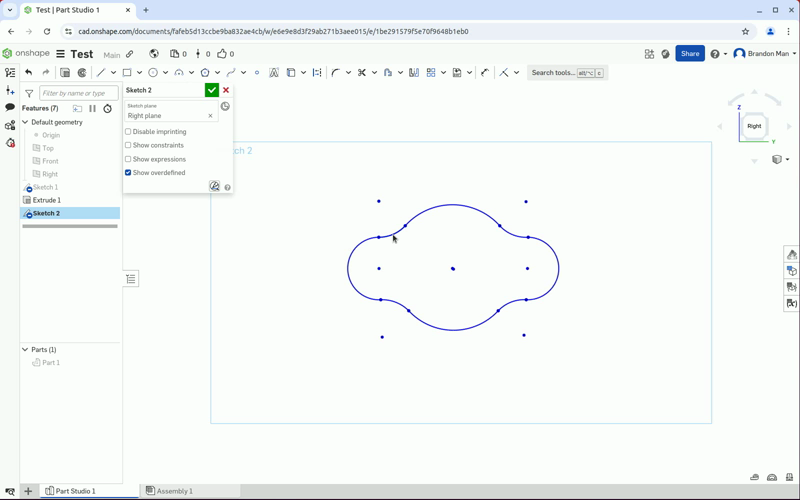
key(c)
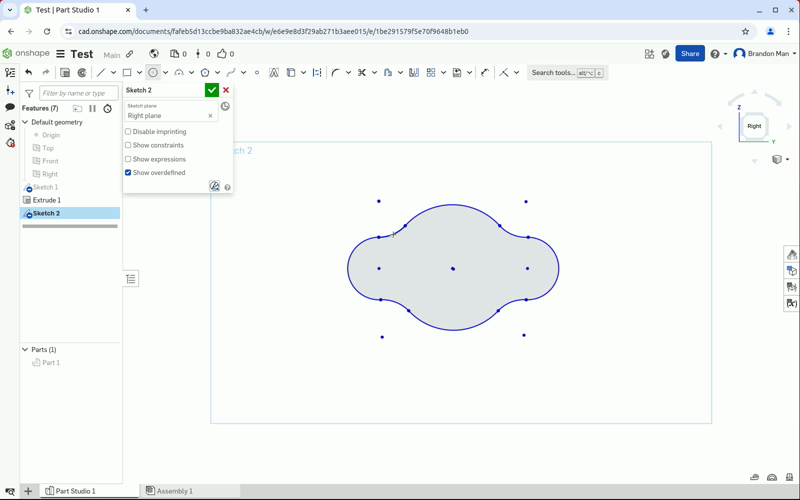
key_down(shift)
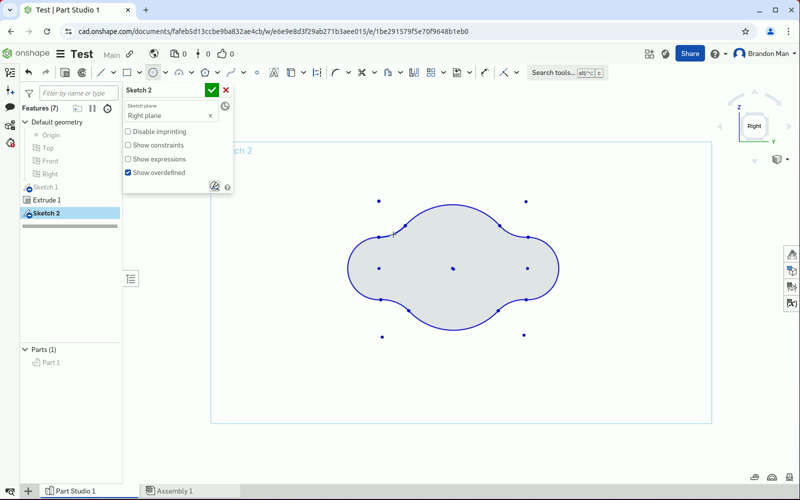
mouse_move(378, 267)
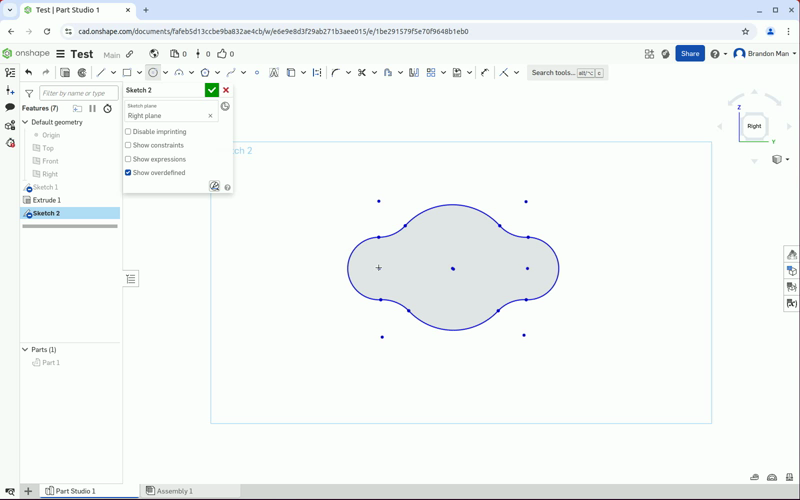
scroll(6)
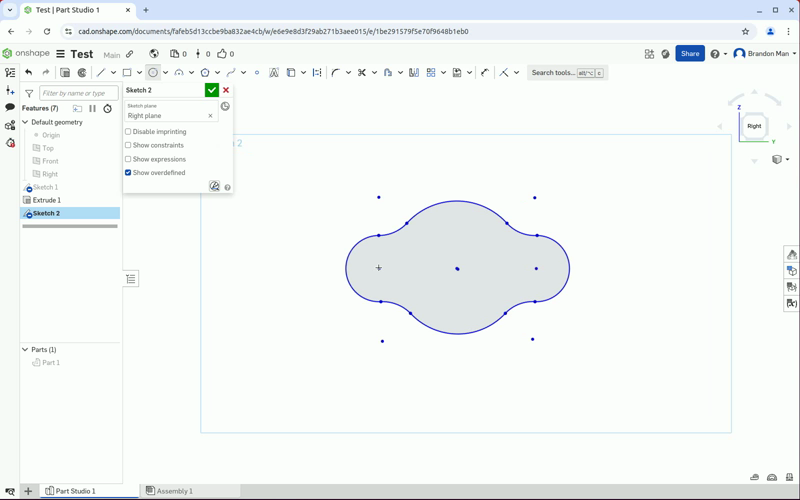
scroll(6)
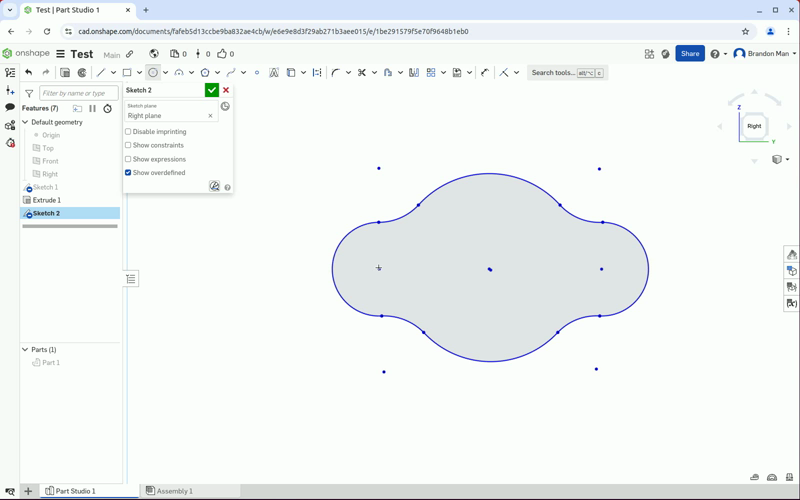
scroll(6)
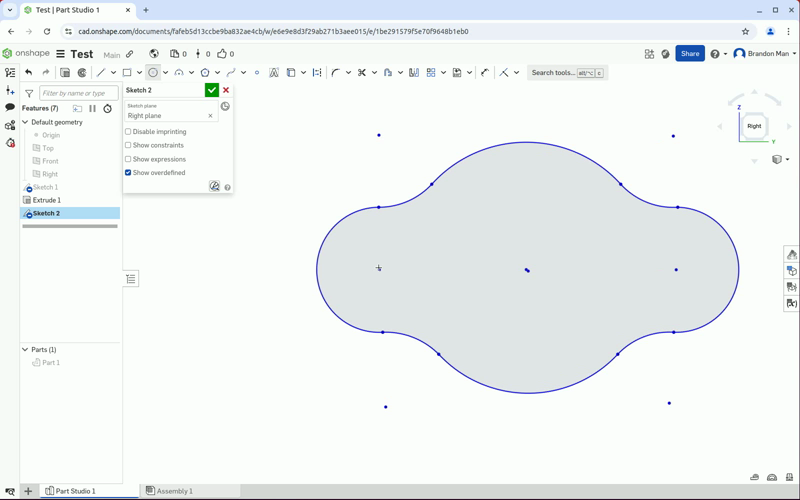
scroll(6)
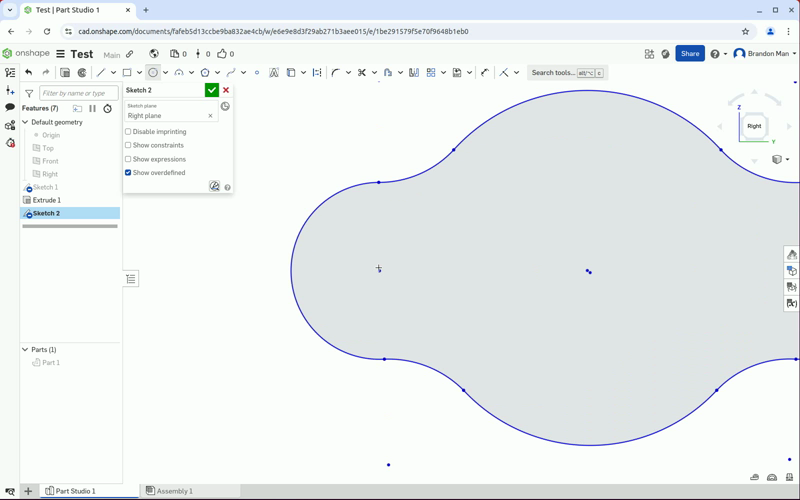
scroll(6)
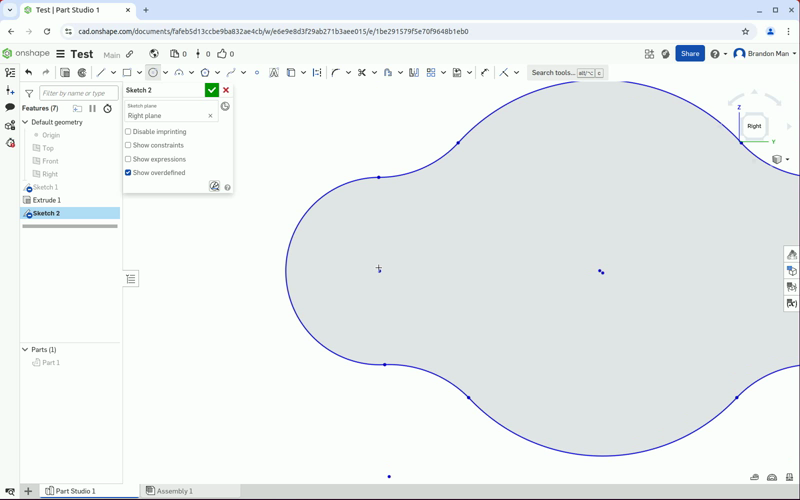
scroll(6)
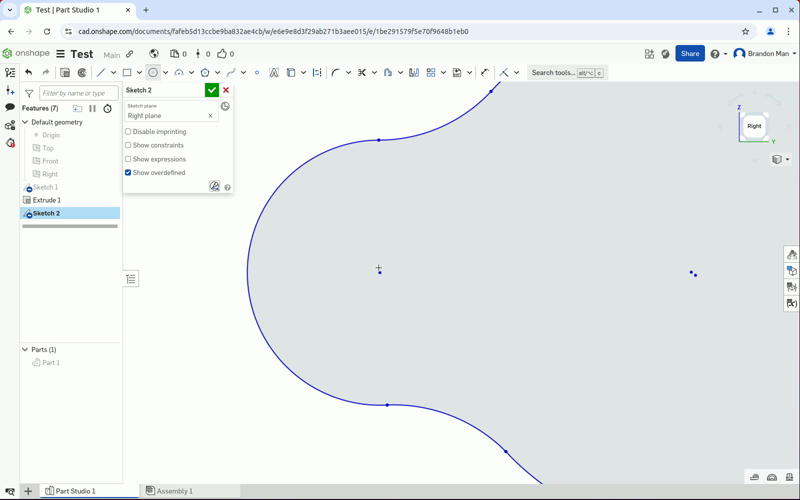
scroll(6)
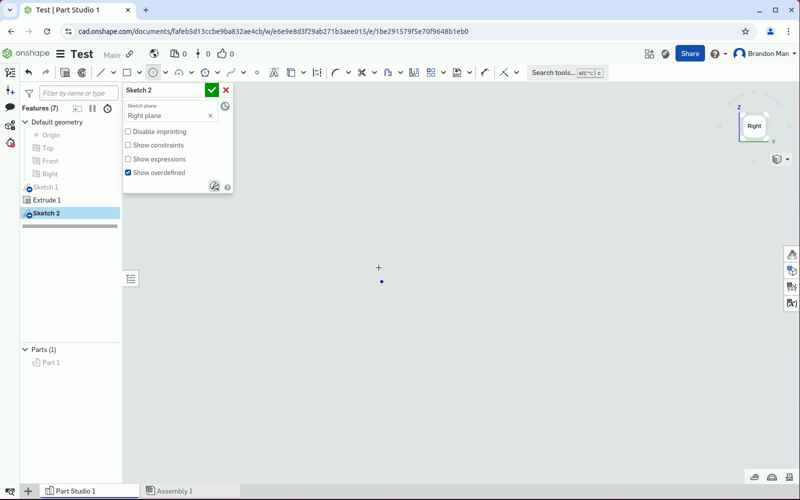
click(378, 267)
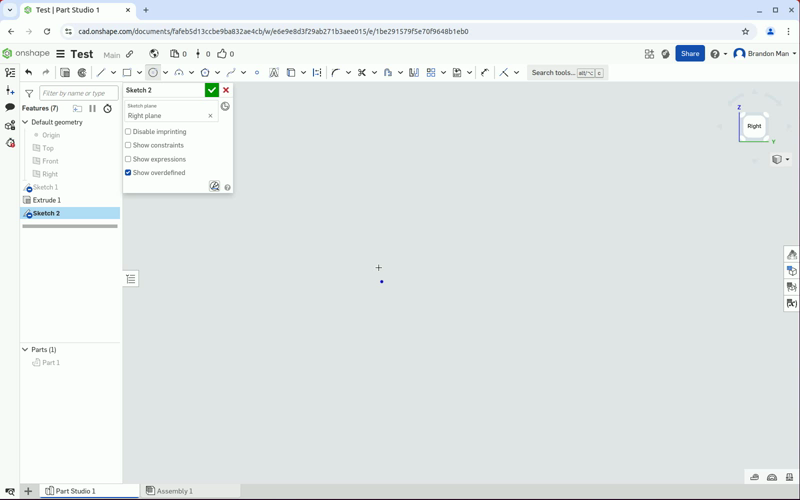
scroll(-6)
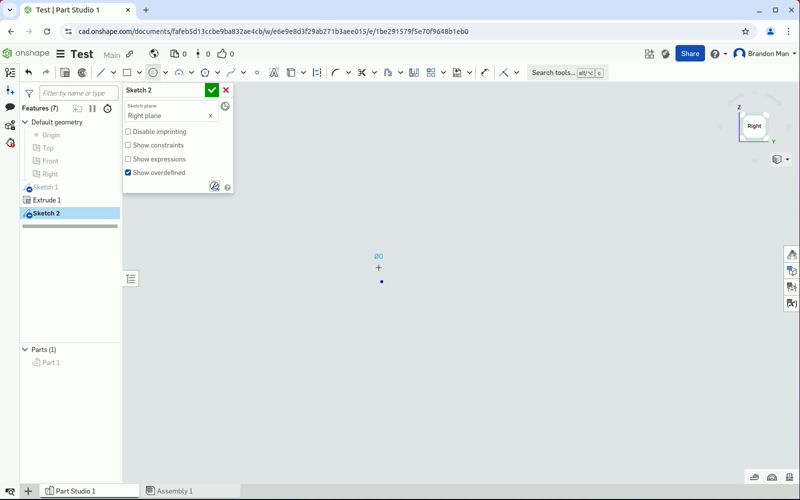
scroll(-6)
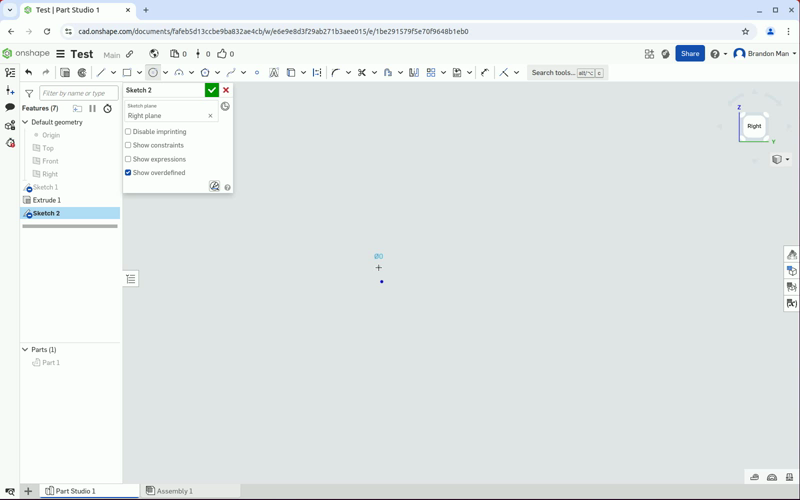
scroll(-6)
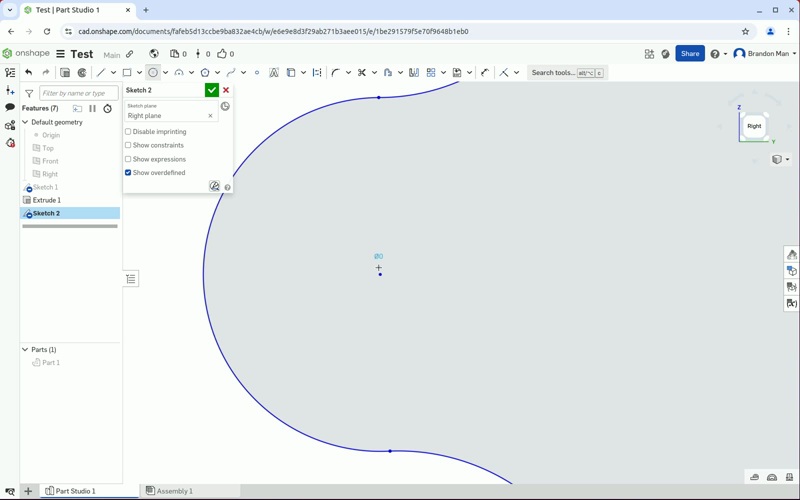
scroll(-6)
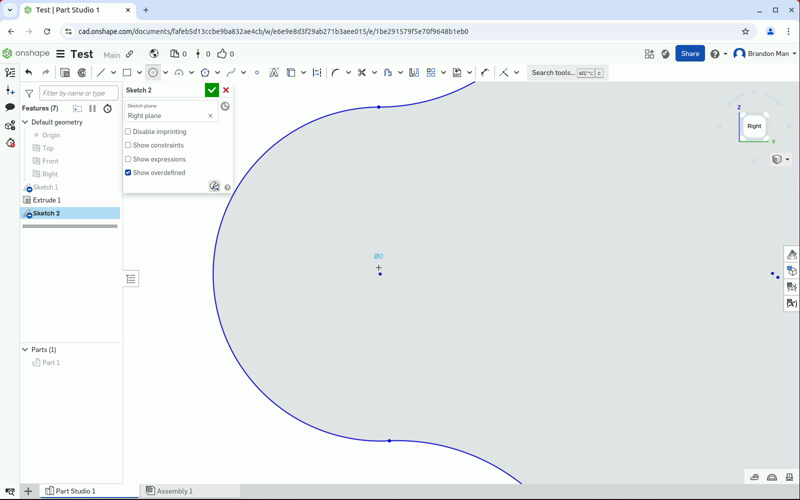
scroll(-6)
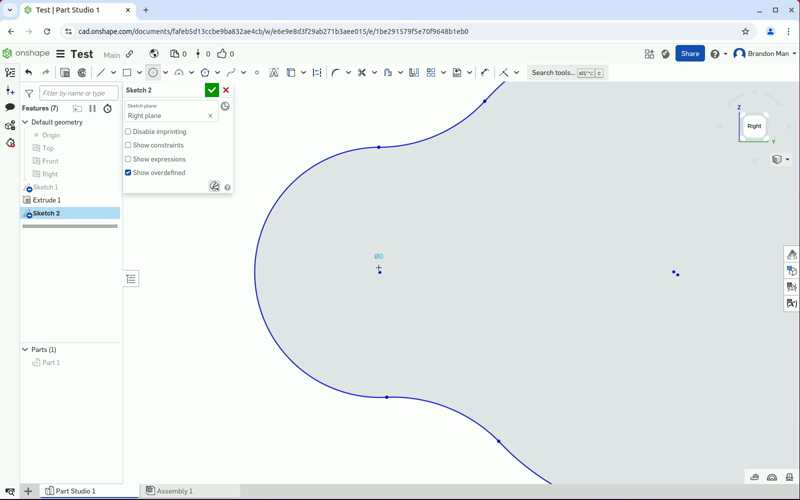
scroll(-6)
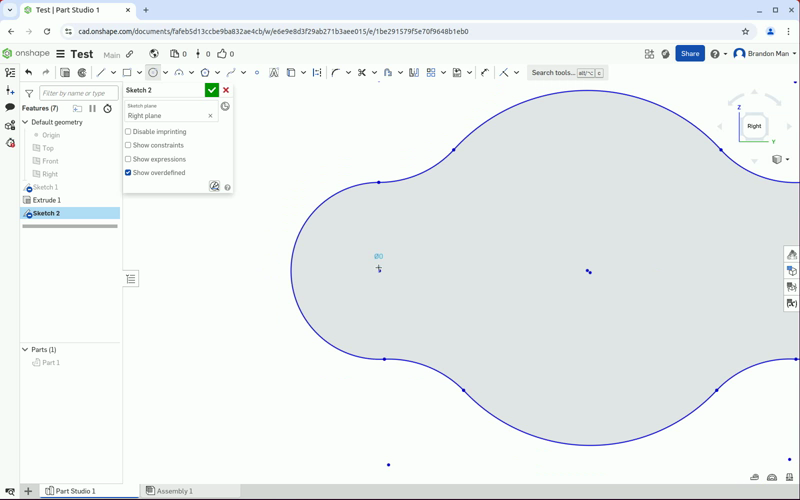
scroll(-6)
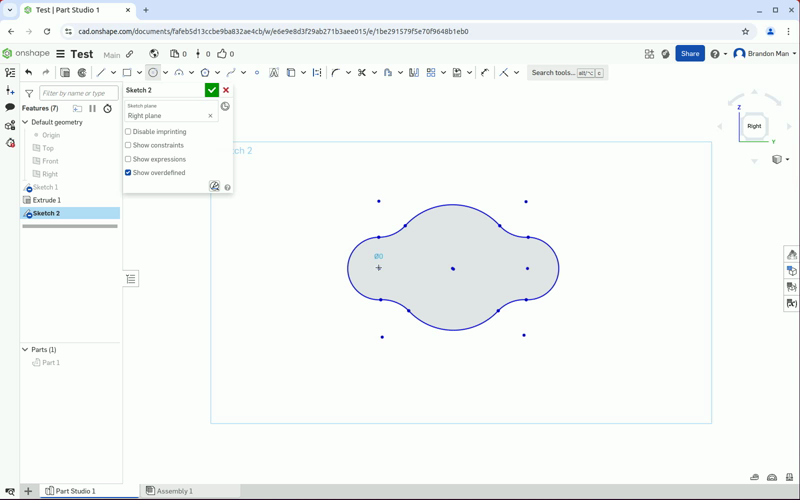
key_up(shift)
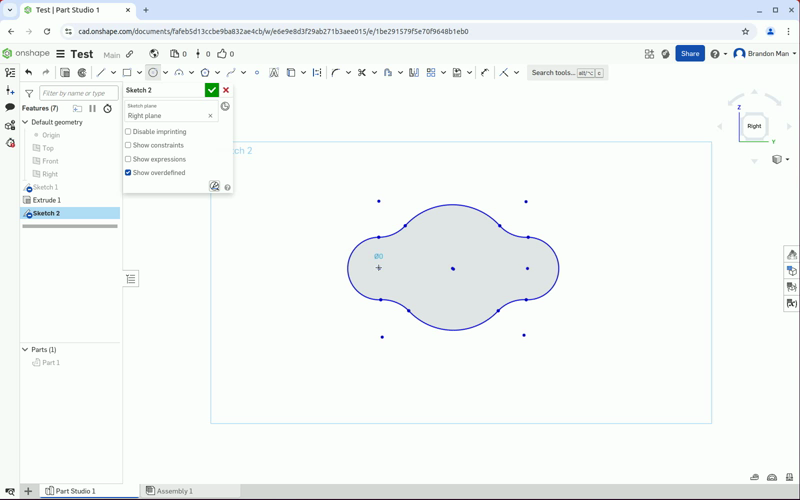
mouse_move(391, 267)
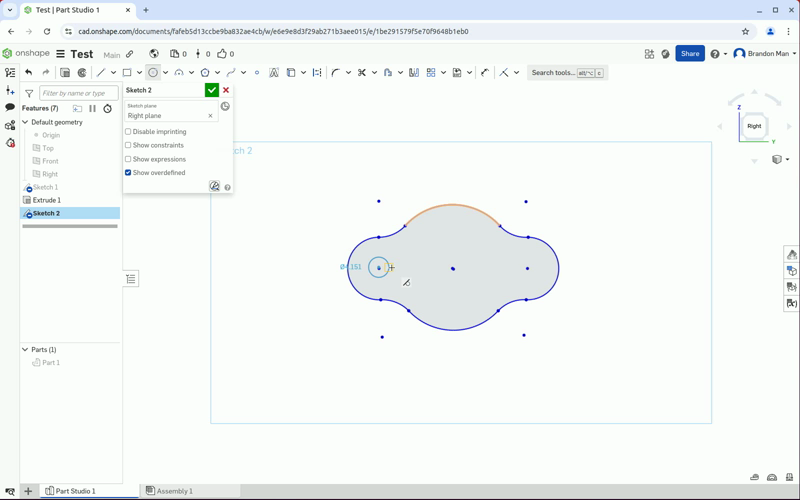
click(391, 267)
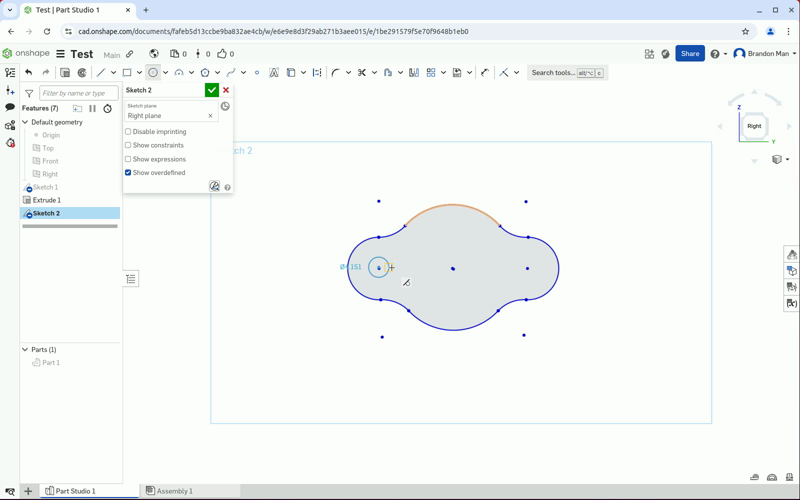
key(esc)
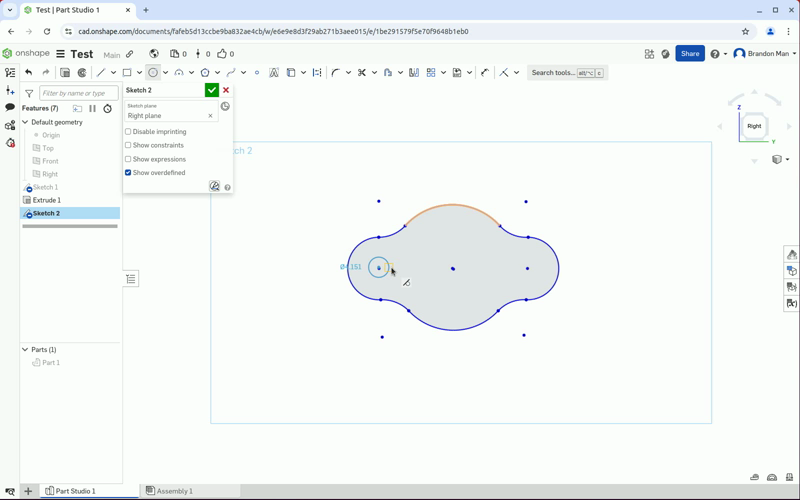
key(c)
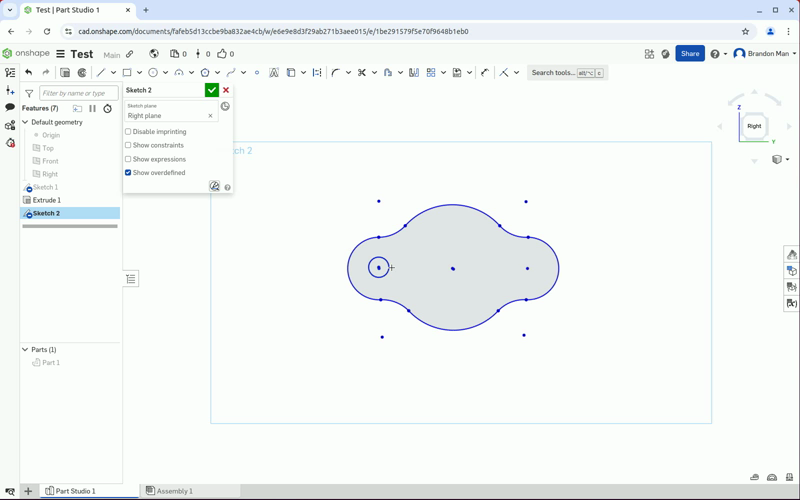
key_down(shift)
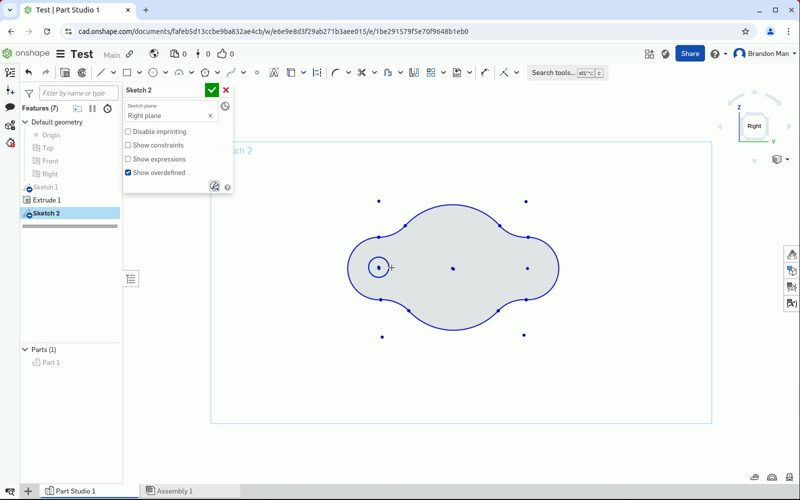
mouse_move(452, 267)
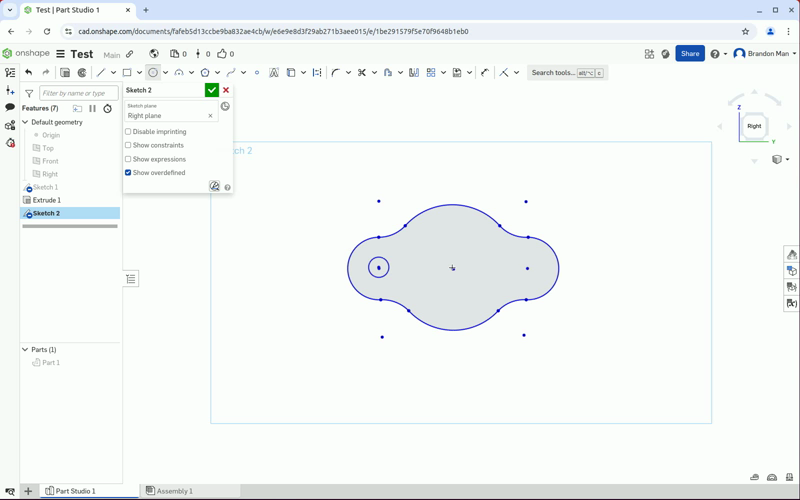
scroll(6)
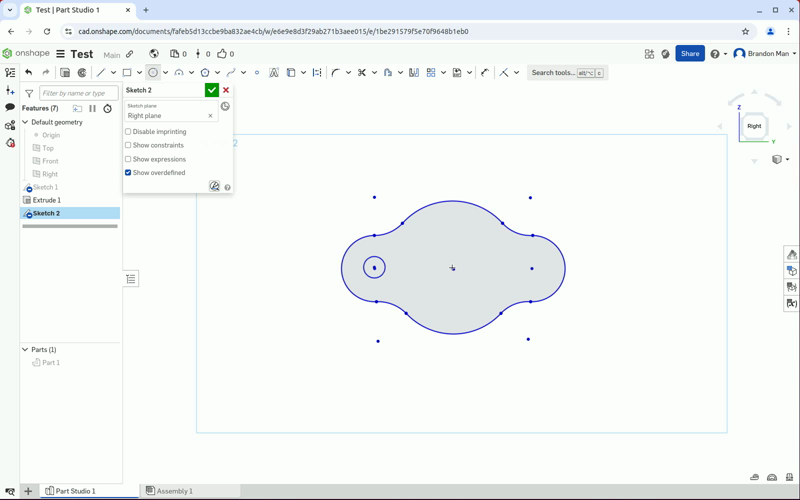
scroll(6)
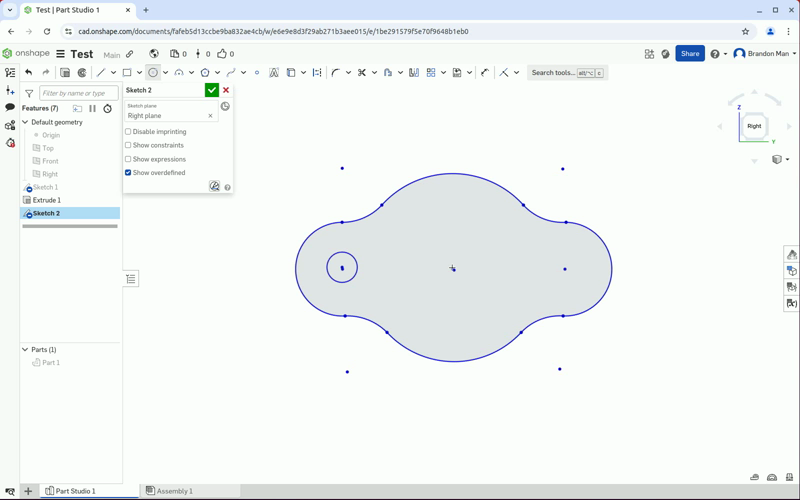
scroll(6)
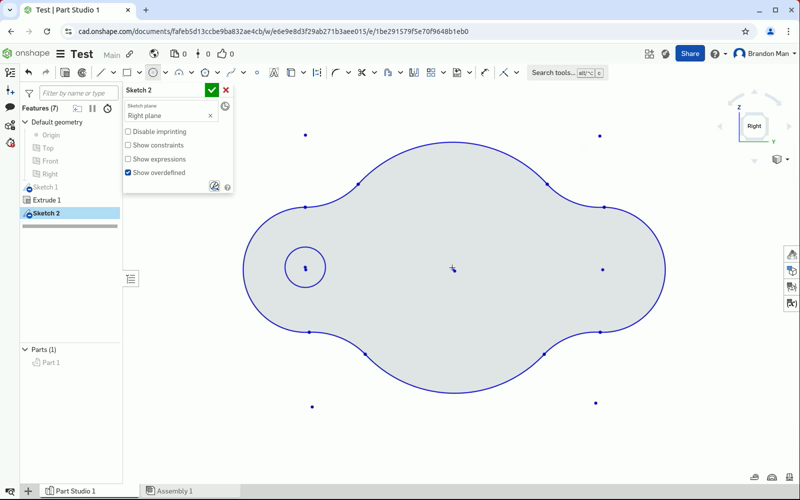
scroll(6)
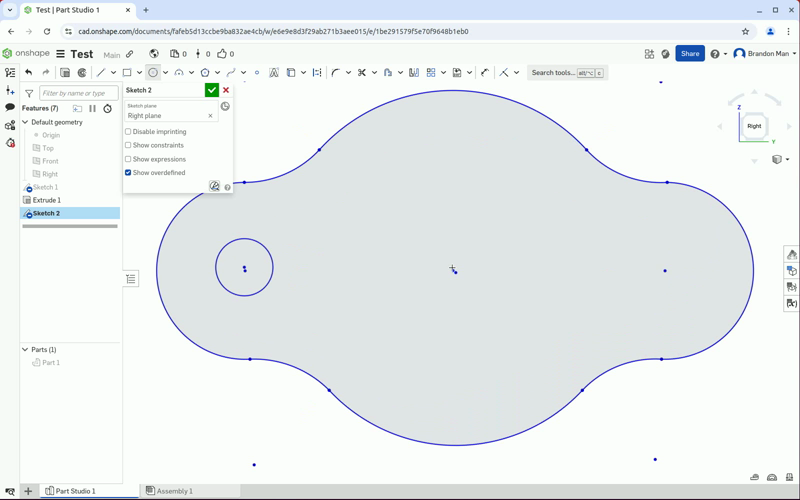
scroll(6)
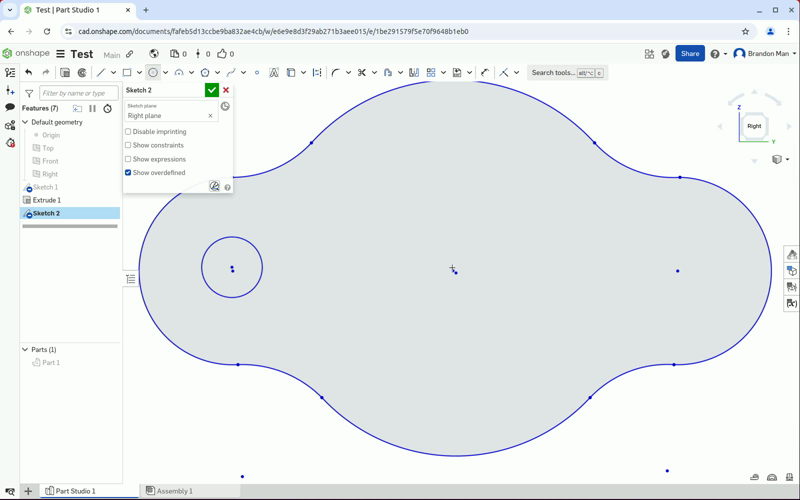
scroll(6)
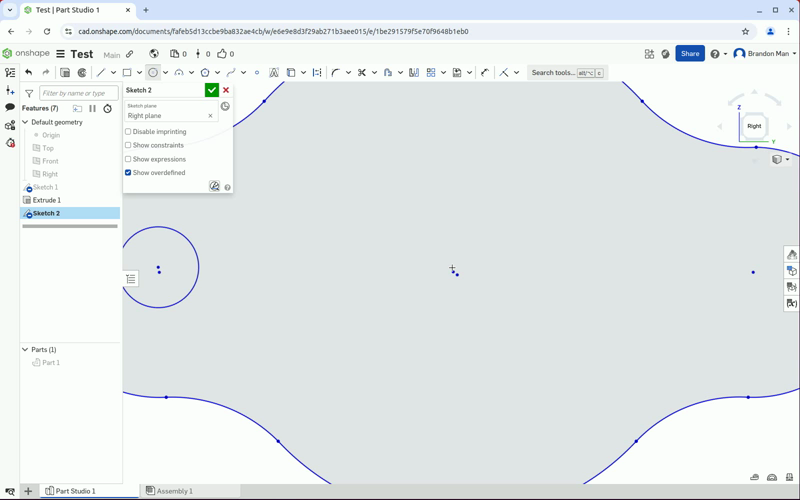
scroll(6)
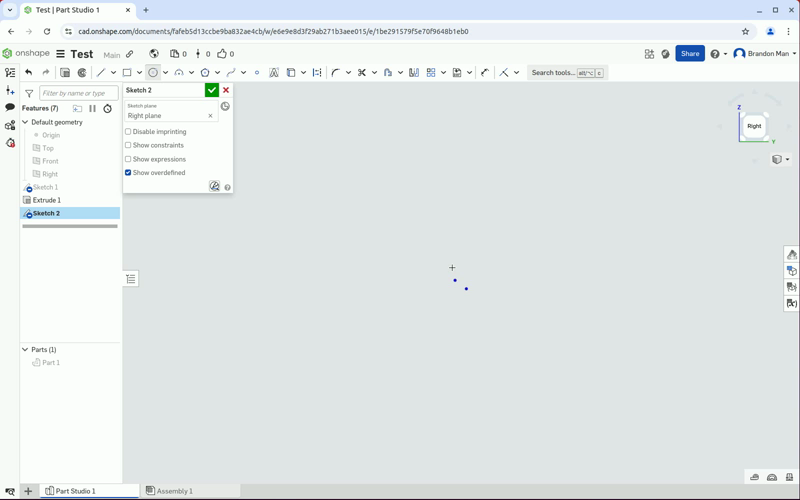
click(452, 267)
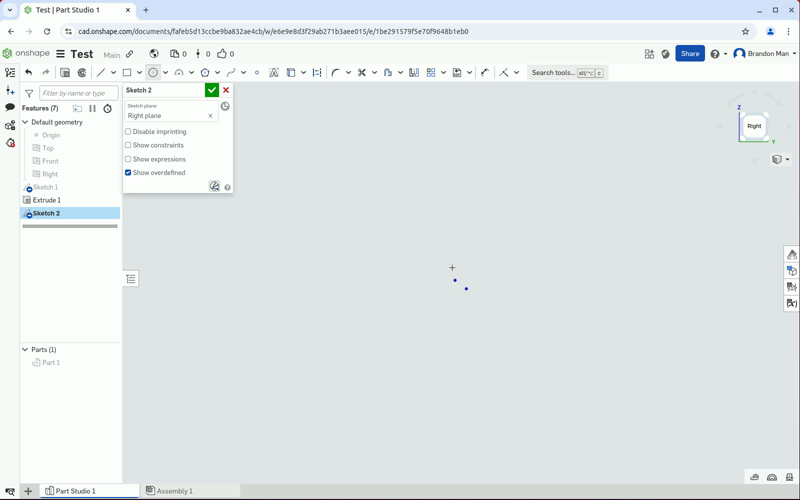
scroll(-6)
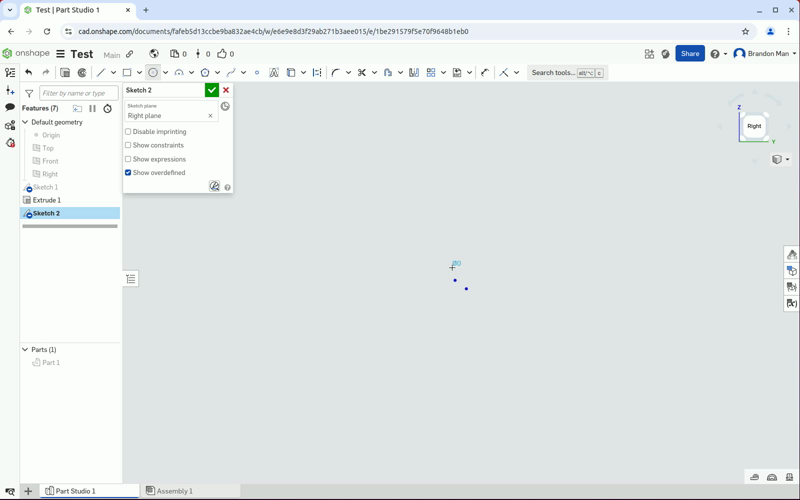
scroll(-6)
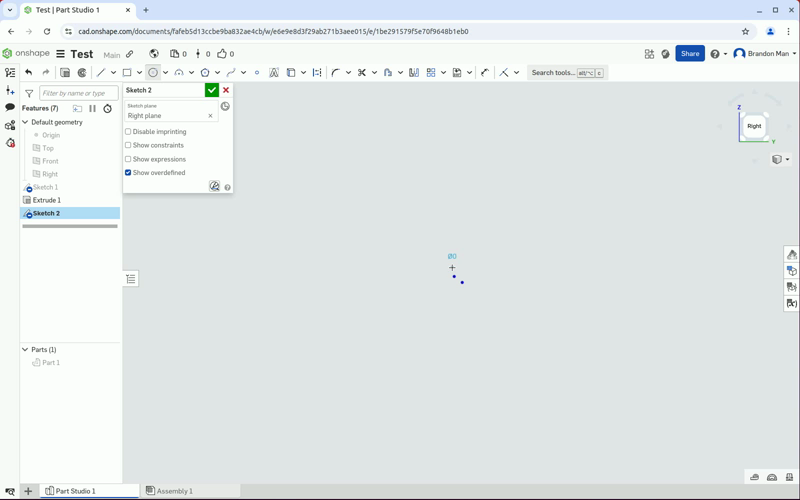
scroll(-6)
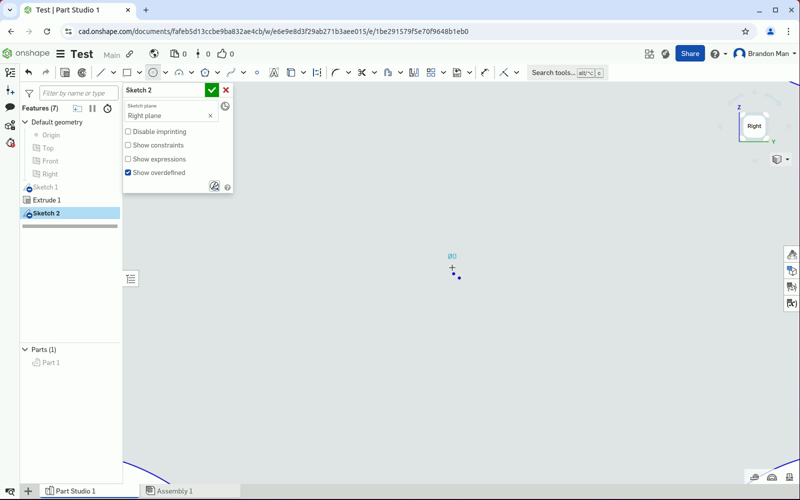
scroll(-6)
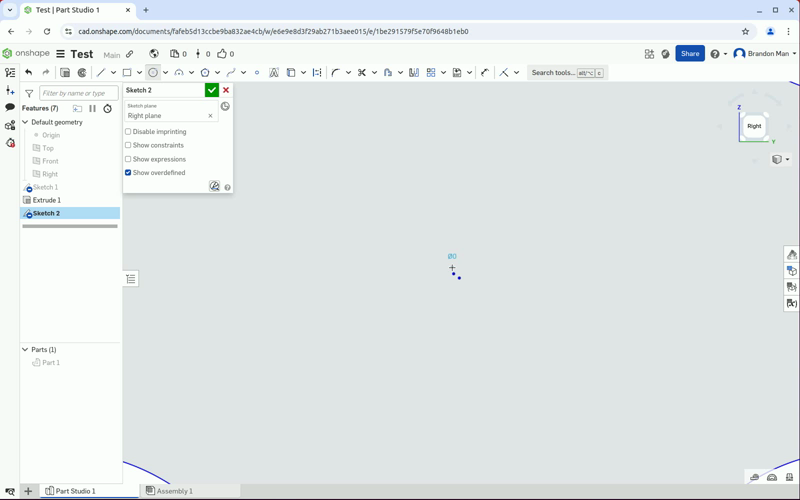
scroll(-6)
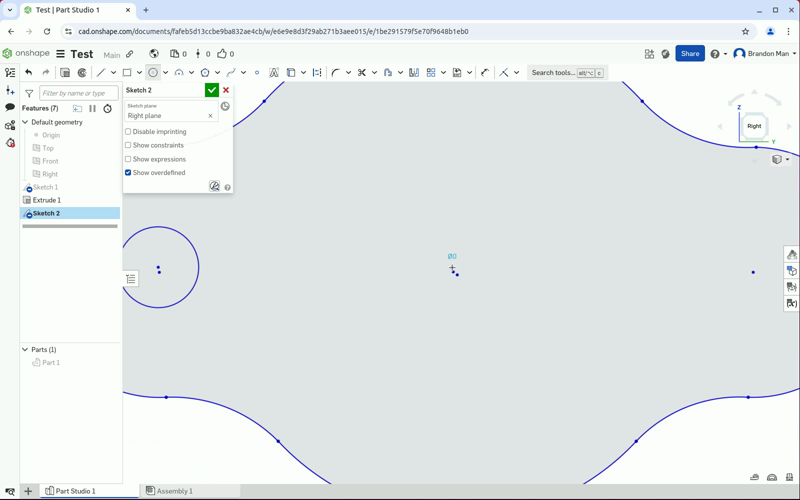
scroll(-6)
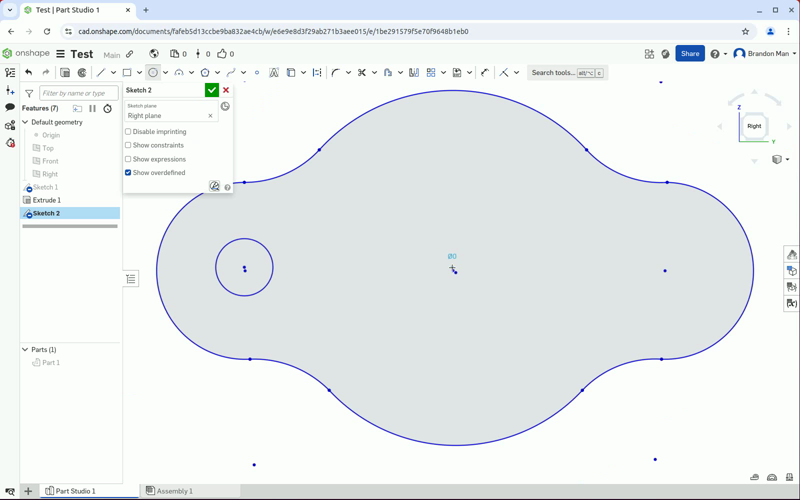
scroll(-6)
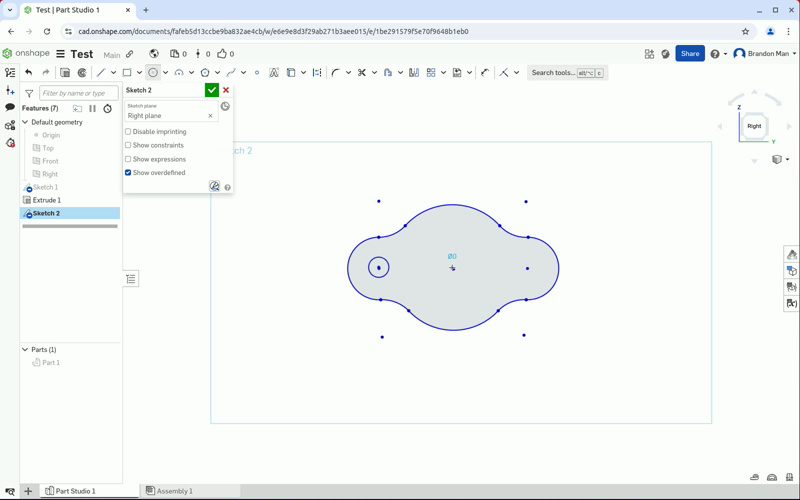
key_up(shift)
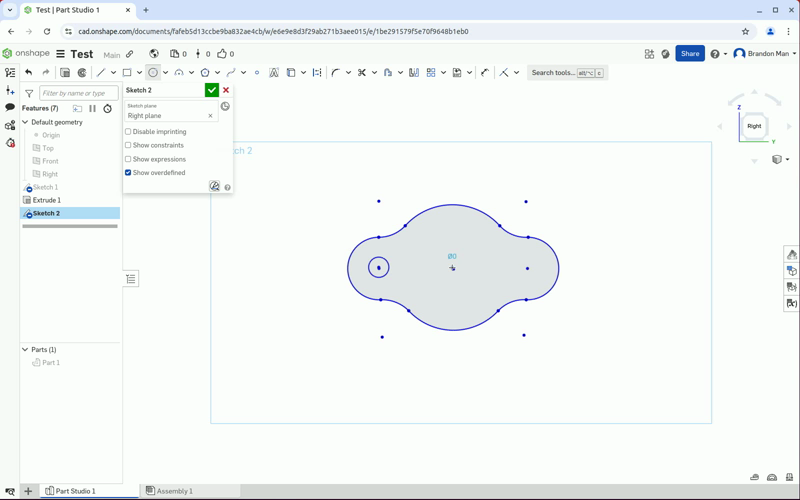
mouse_move(495, 267)
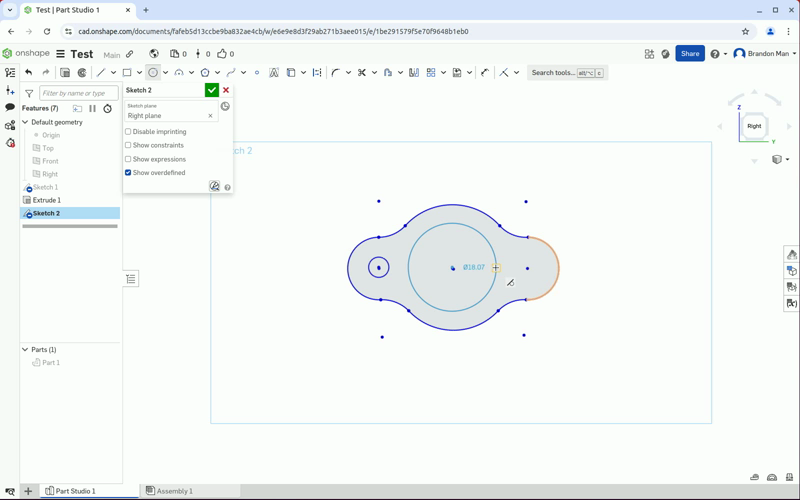
click(495, 267)
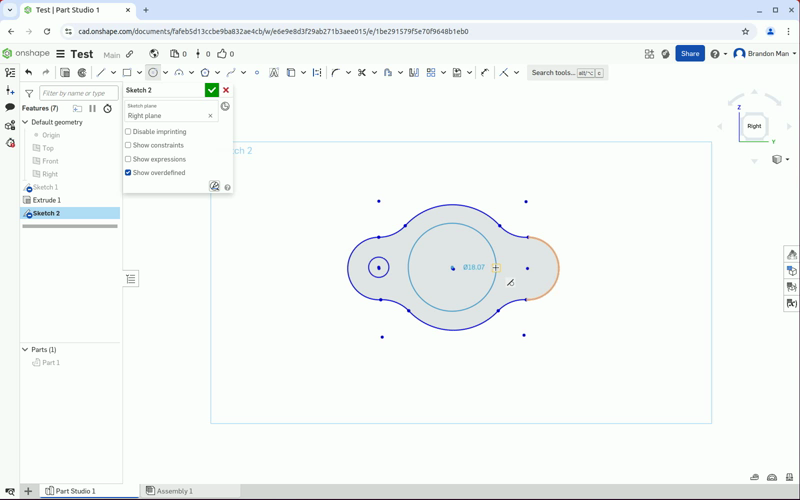
key(esc)
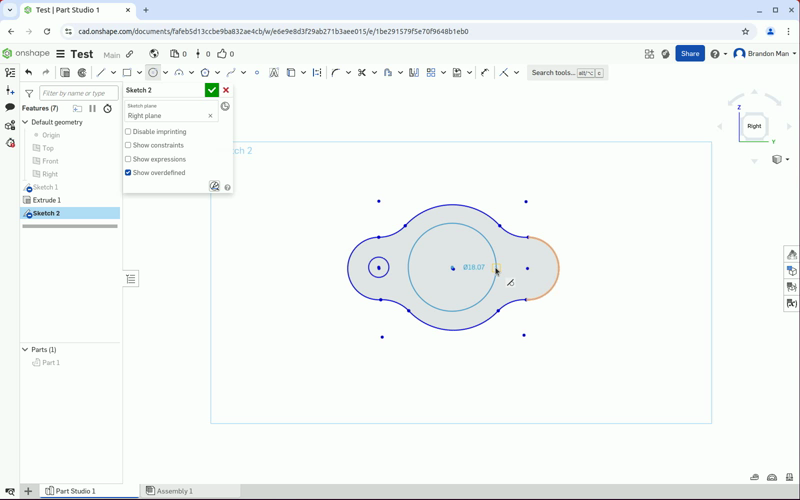
key(c)
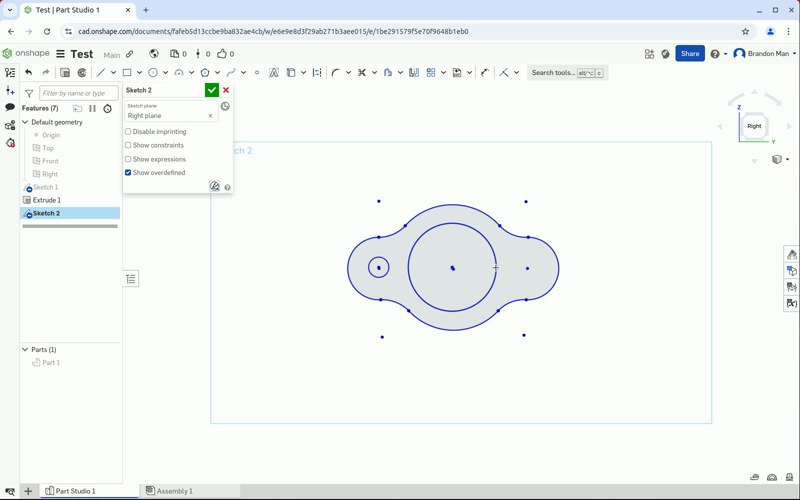
key_down(shift)
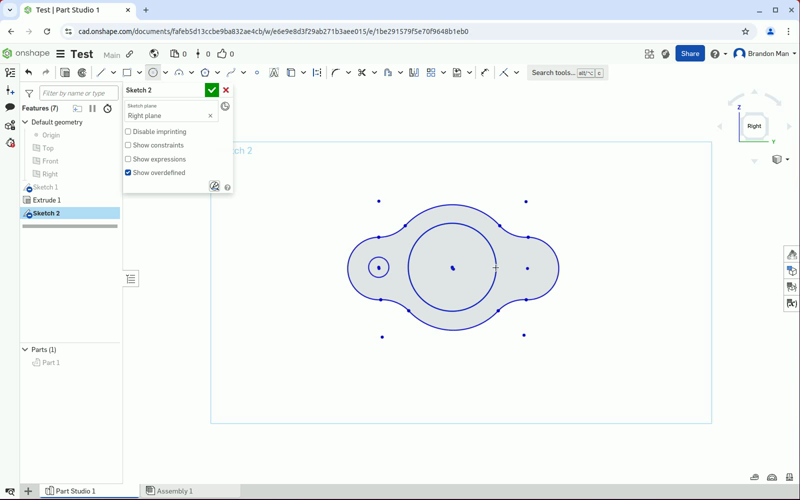
mouse_move(528, 267)
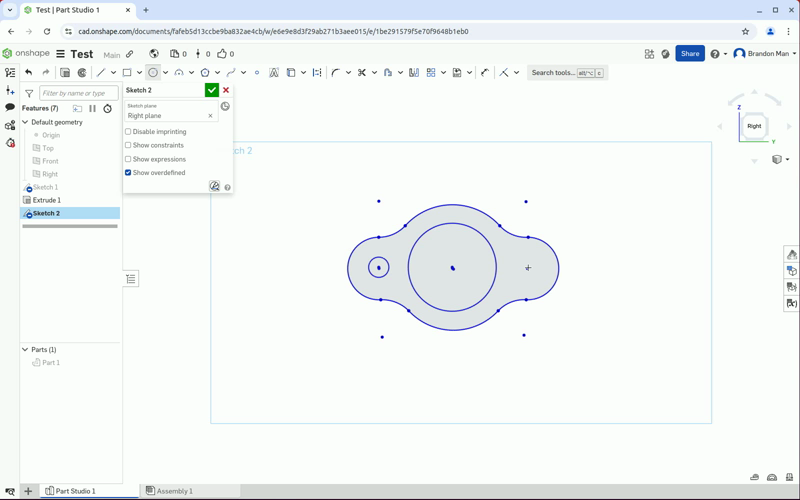
scroll(6)
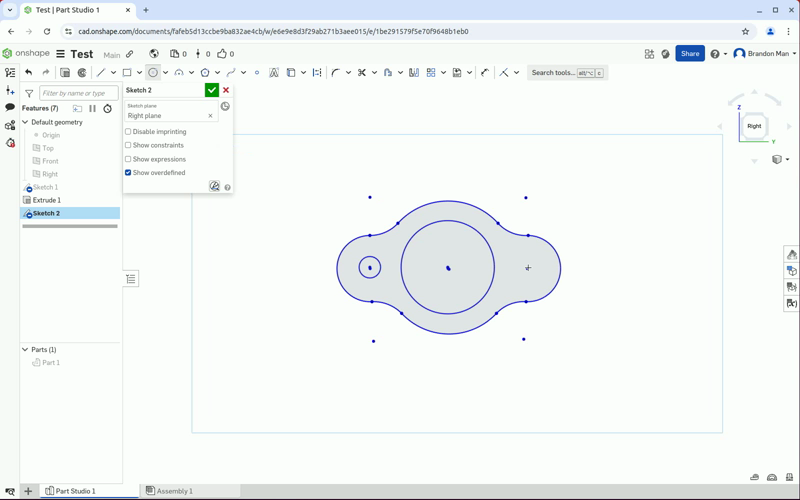
scroll(6)
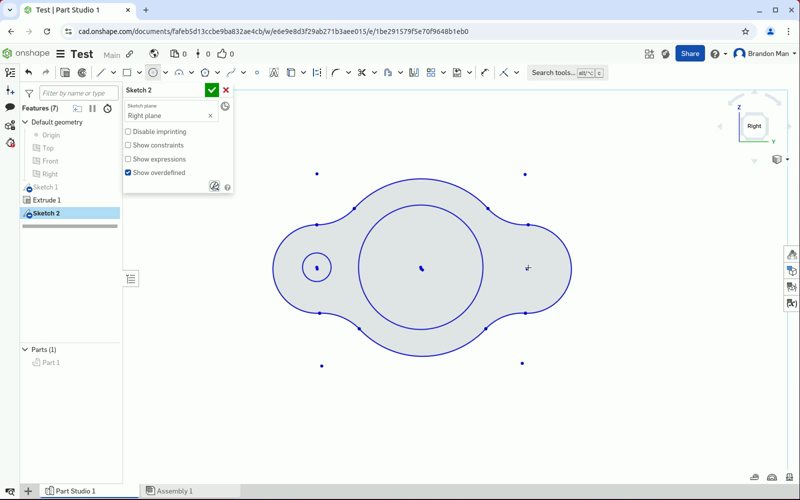
scroll(6)
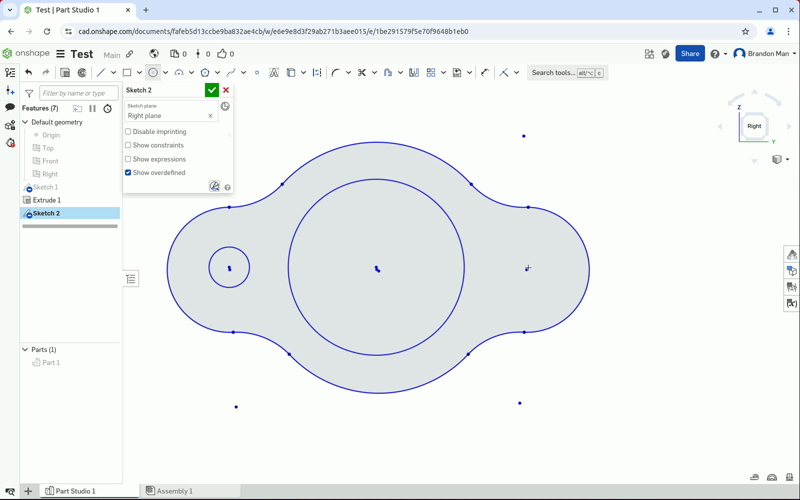
scroll(6)
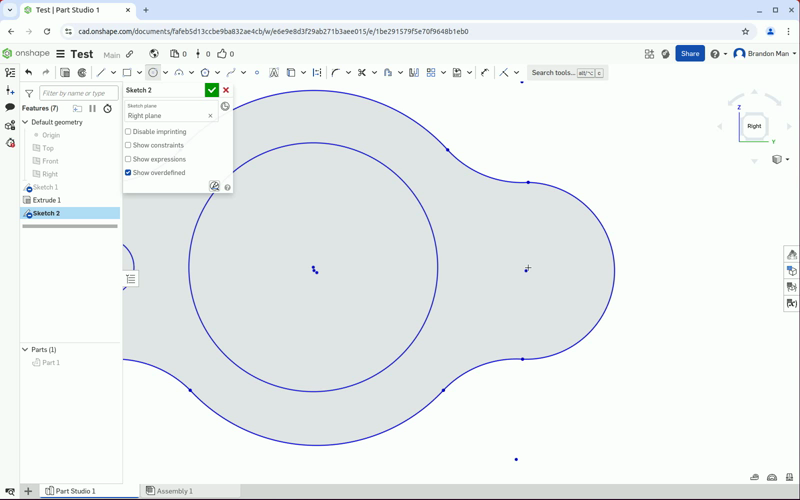
scroll(6)
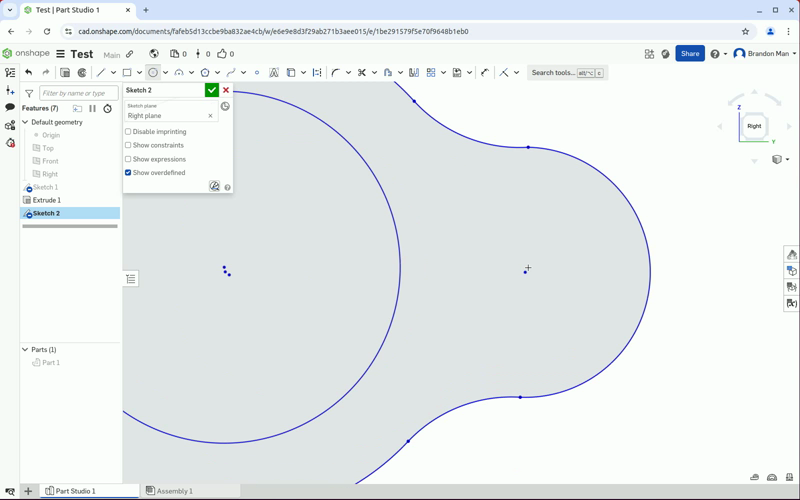
scroll(6)
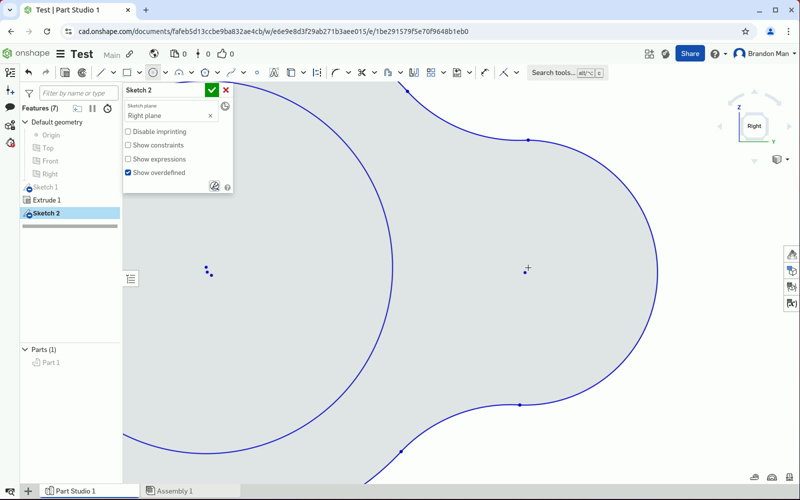
scroll(6)
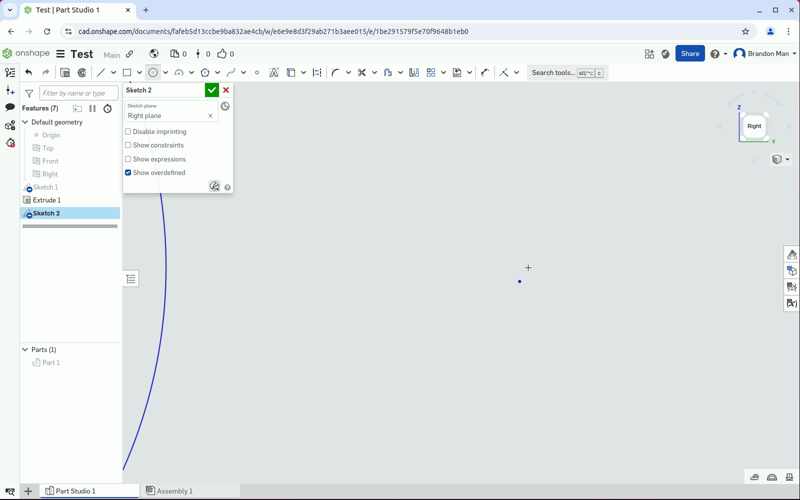
click(528, 267)
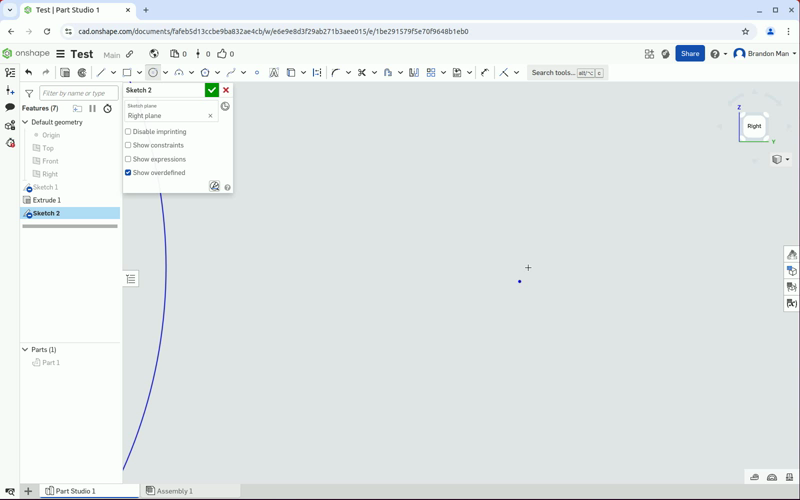
scroll(-6)
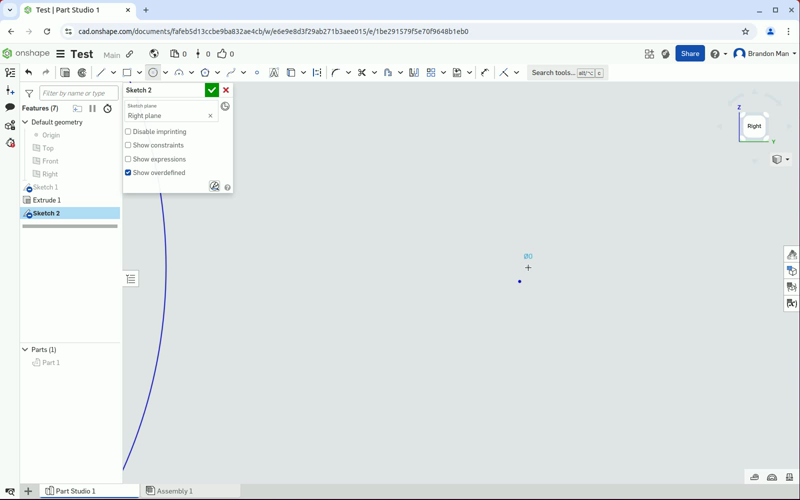
scroll(-6)
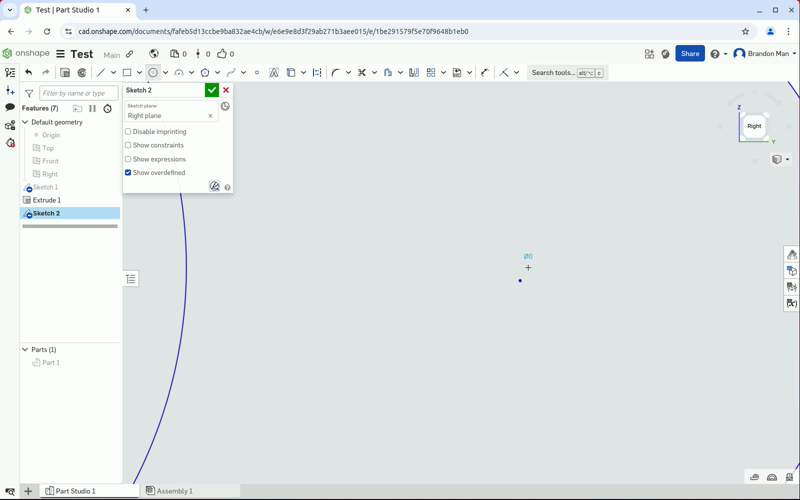
scroll(-6)
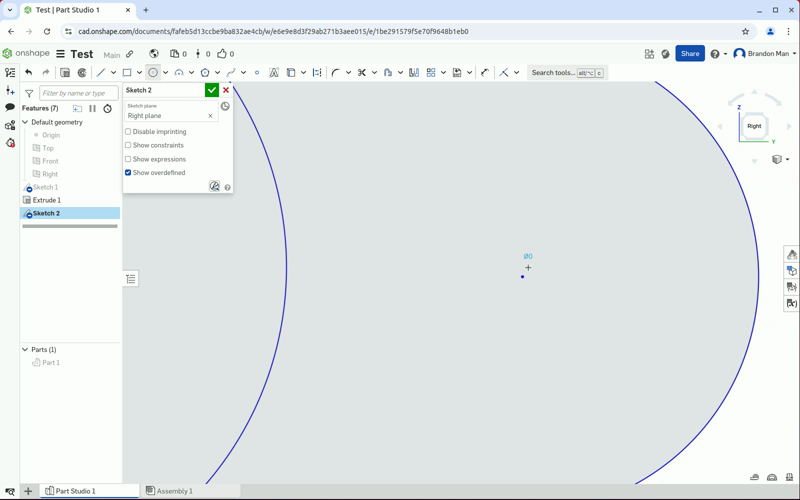
scroll(-6)
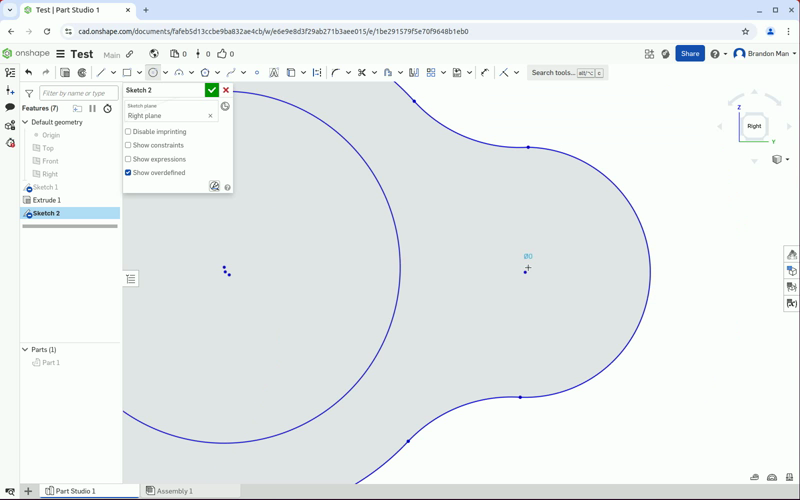
scroll(-6)
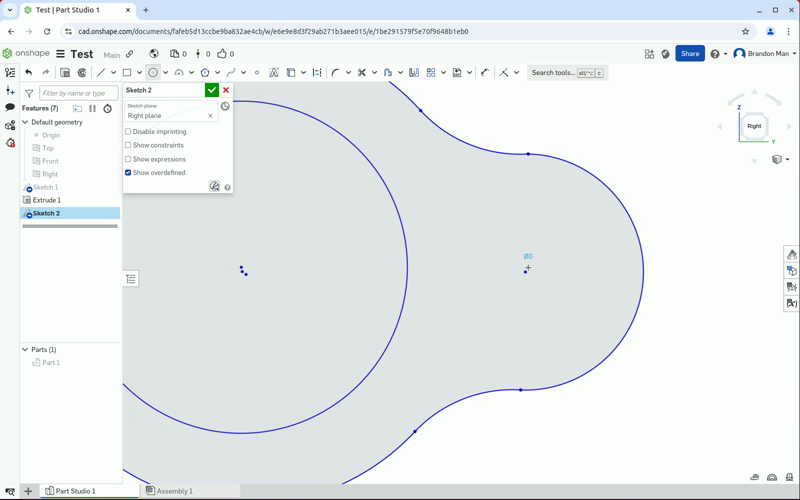
scroll(-6)
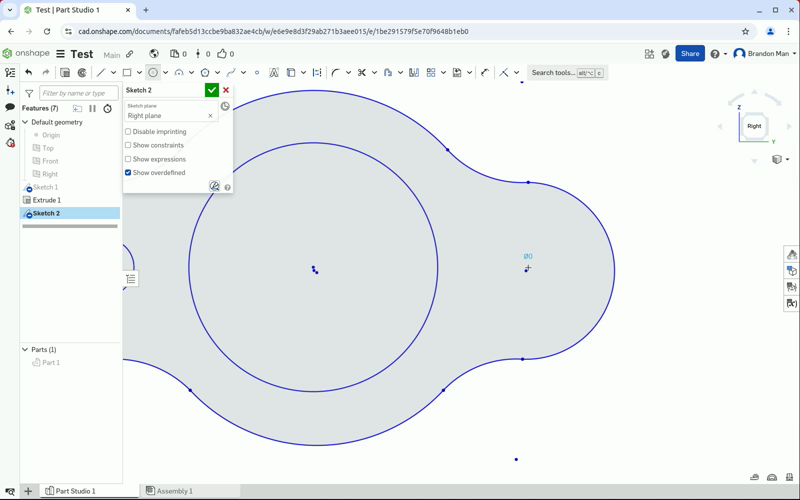
scroll(-6)
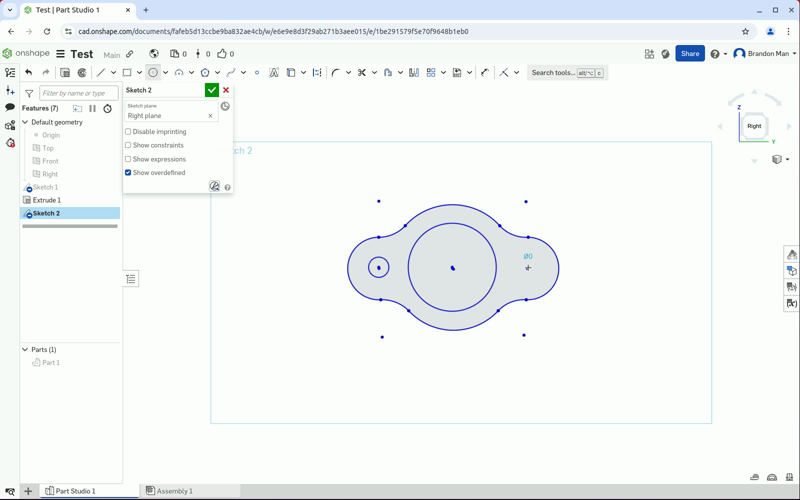
key_up(shift)
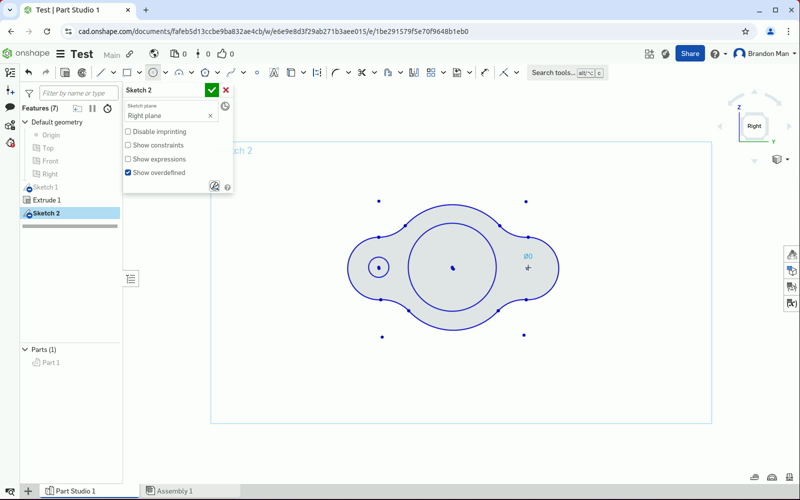
mouse_move(541, 267)
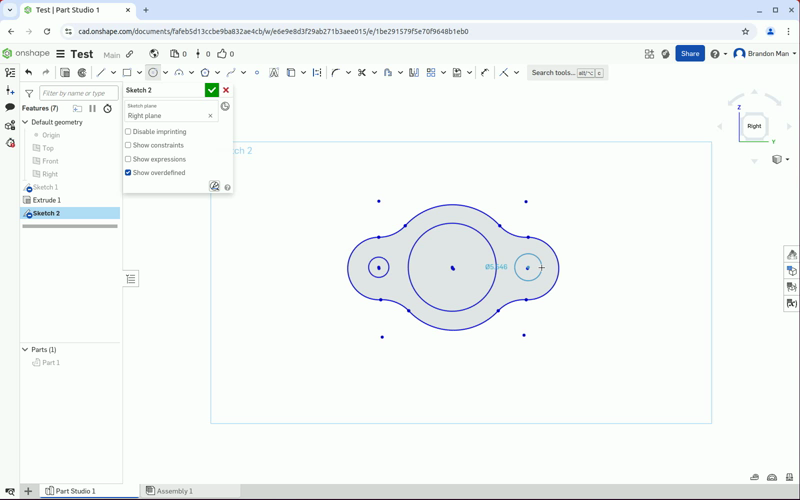
click(541, 267)
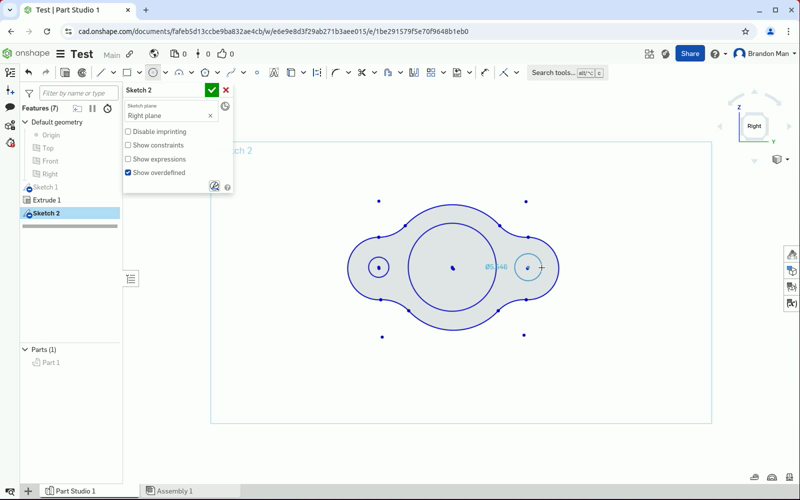
key(esc)
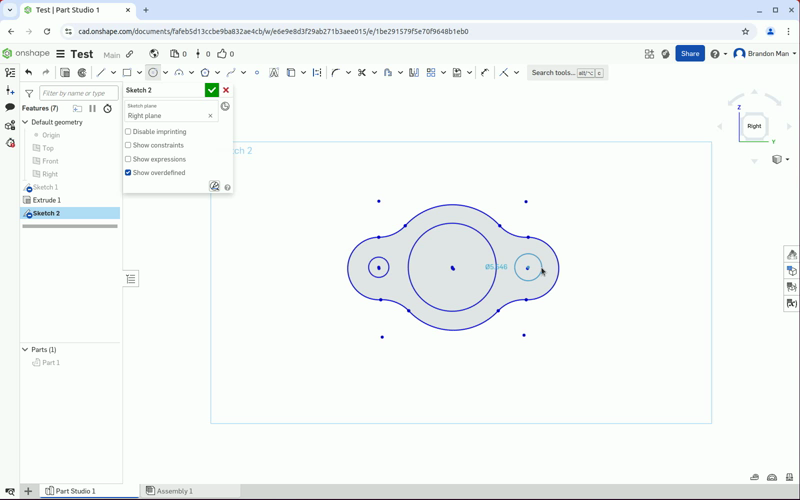
mouse_move(511, 294)
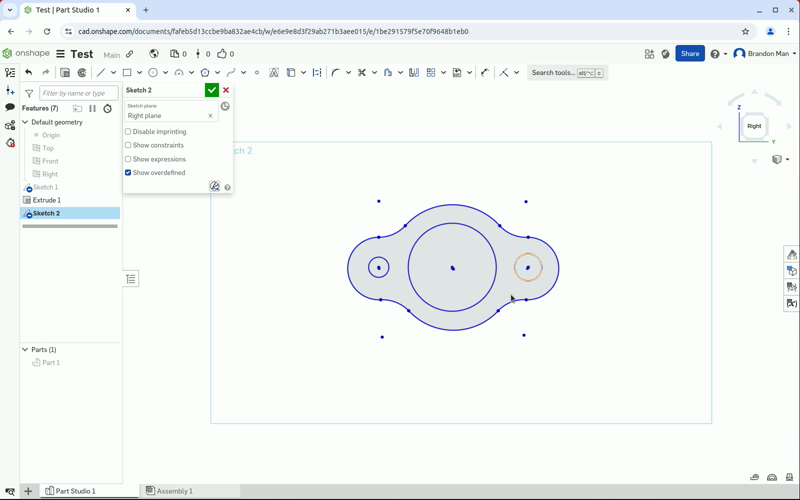
click(511, 294)
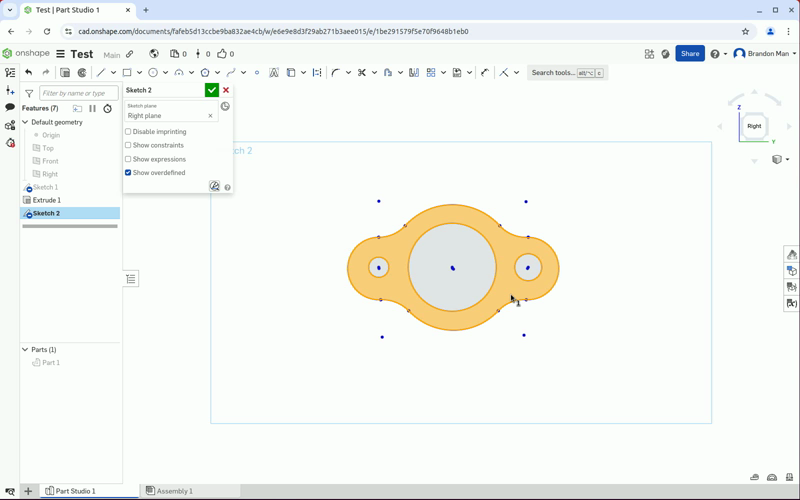
mouse_move(73, 352)
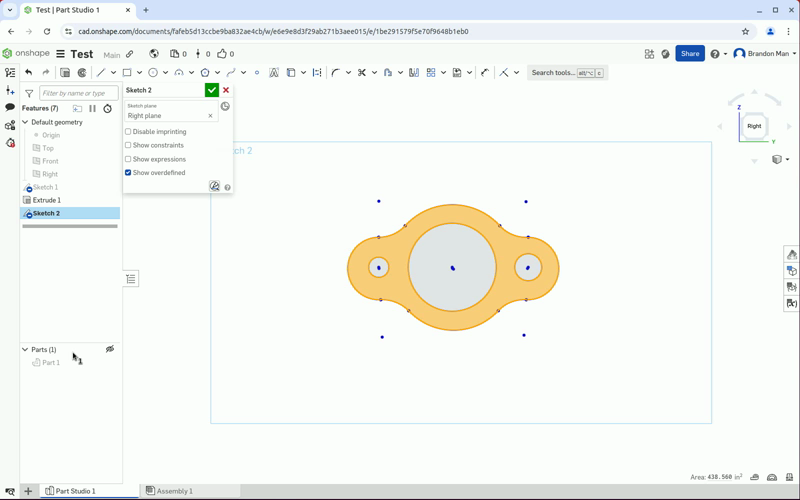
key(shift+y)
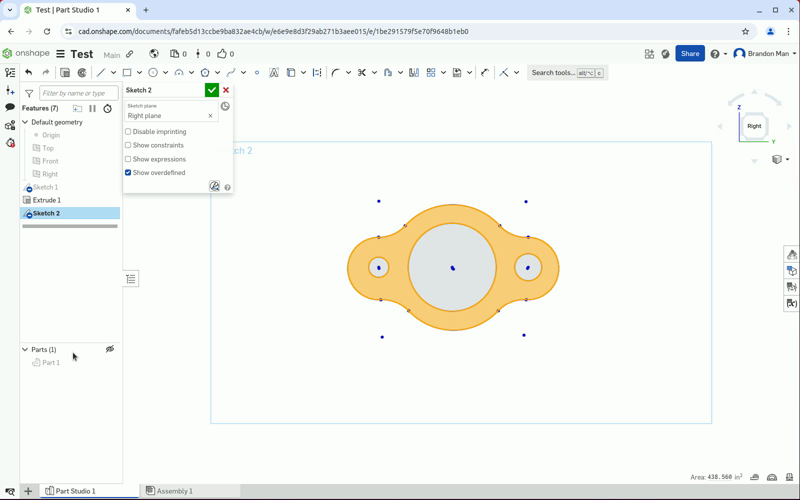
key(shift+e)
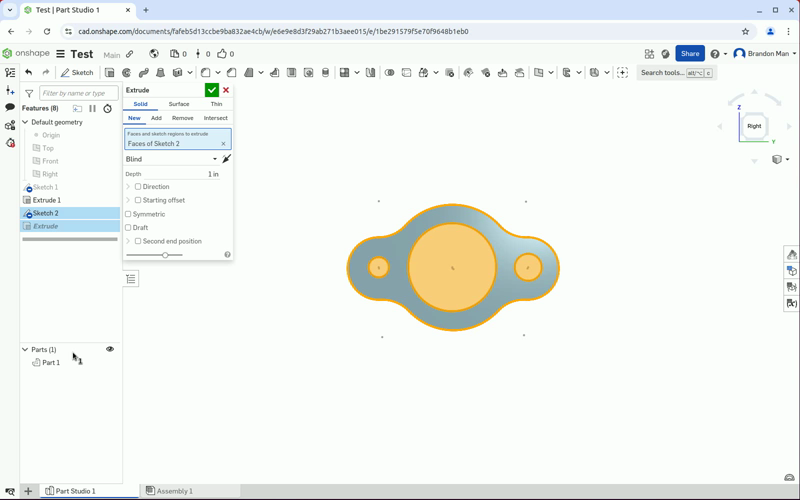
mouse_move(143, 106)
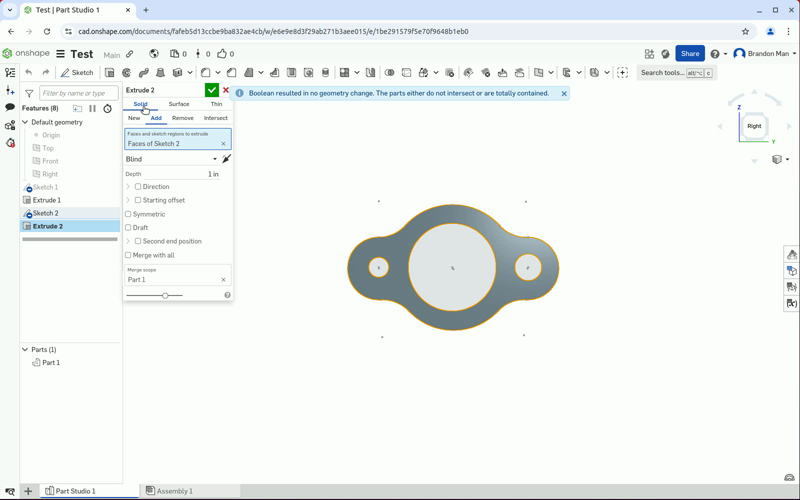
click(143, 106)
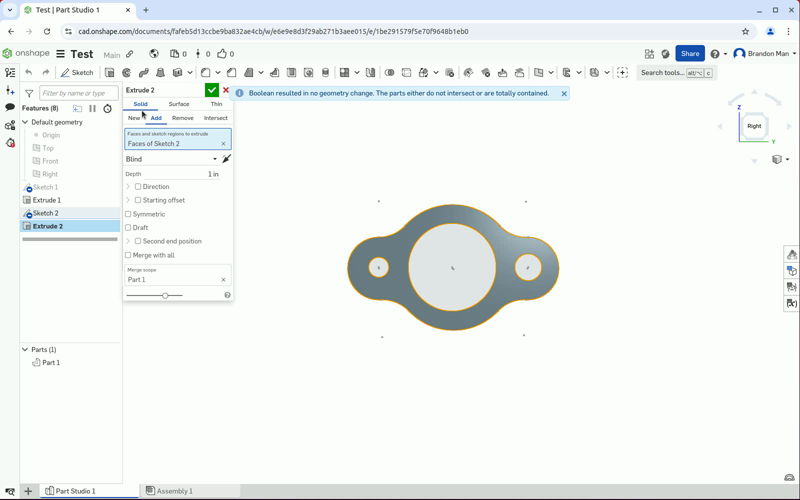
mouse_move(137, 120)
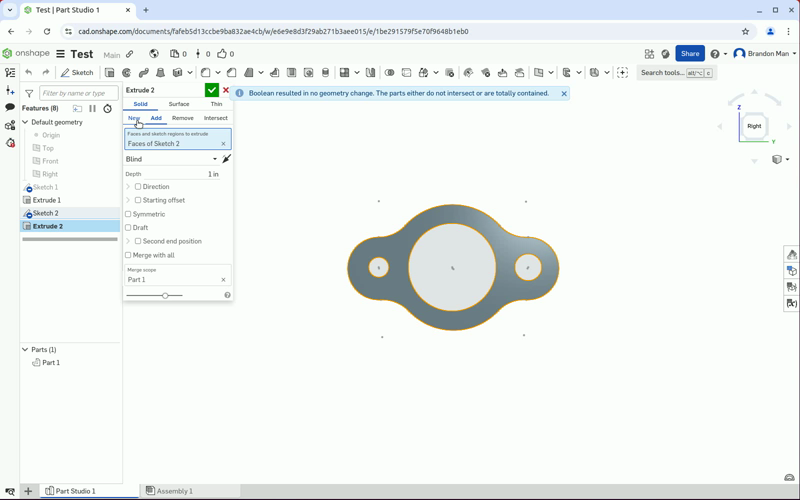
click(137, 120)
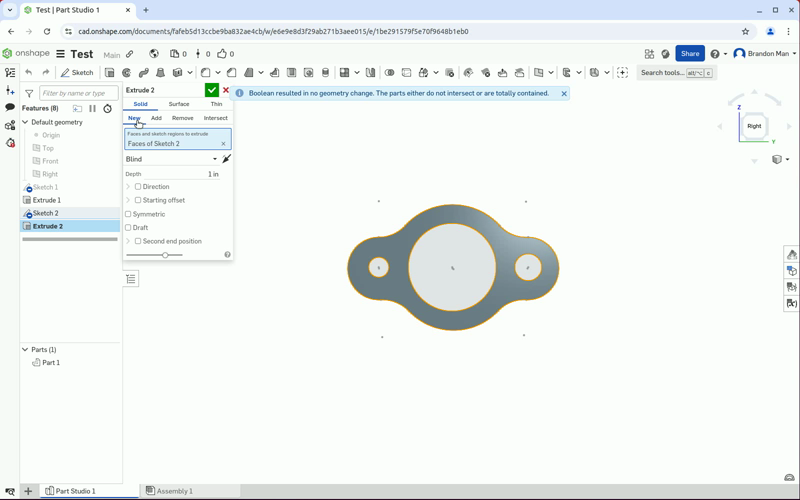
key(tab, 4)
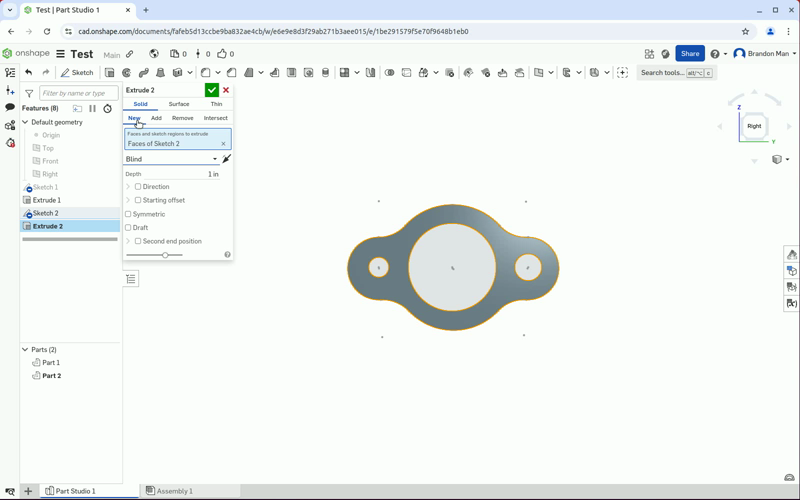
text(5.055)
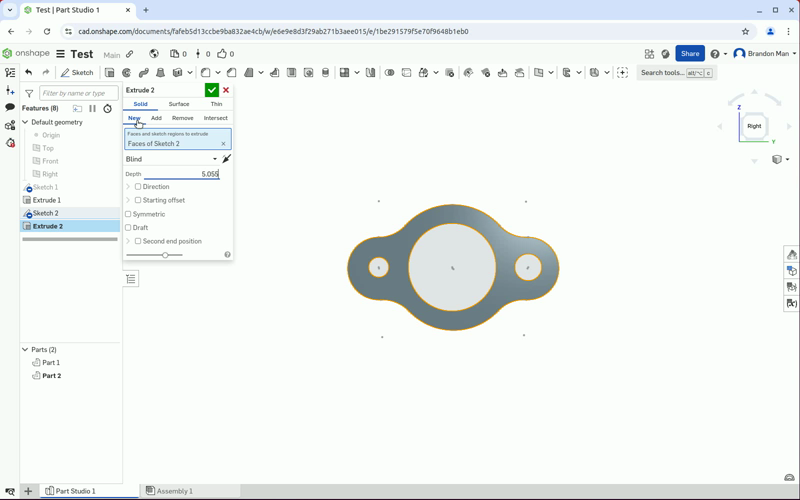
key(enter)
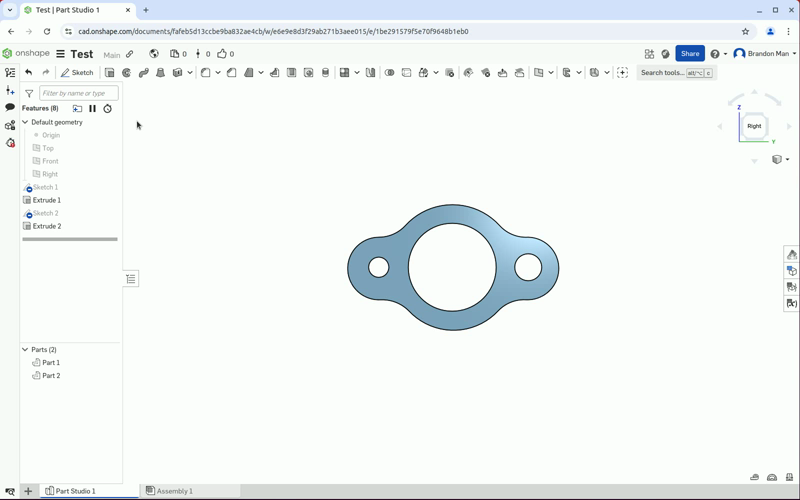
key(shift+h)
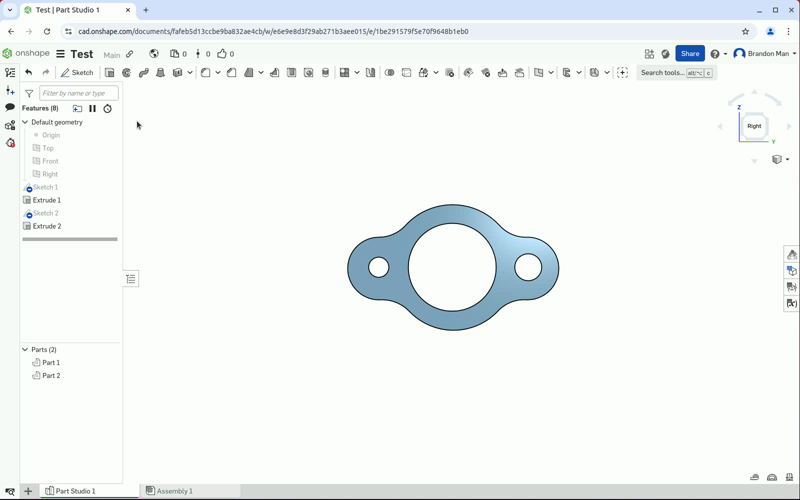
key(shift+h)
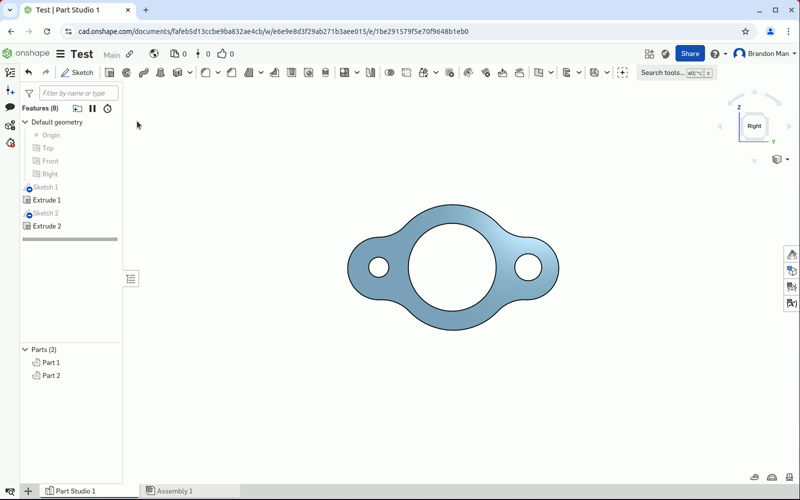
mouse_move(73, 189)
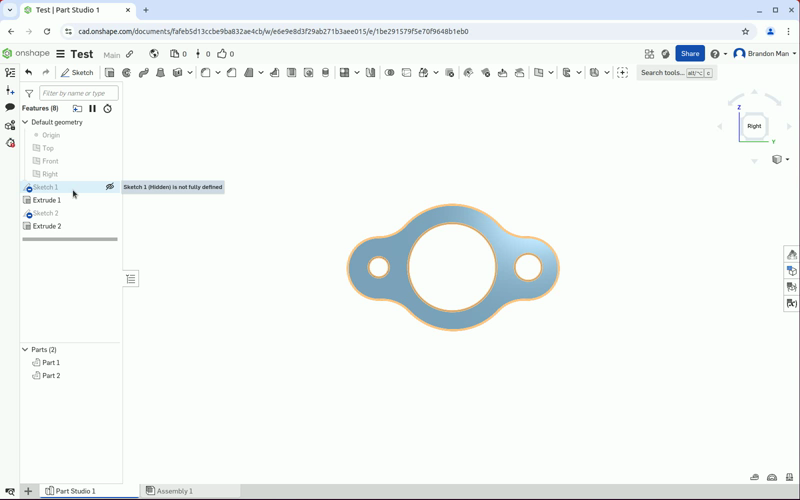
click(73, 189)
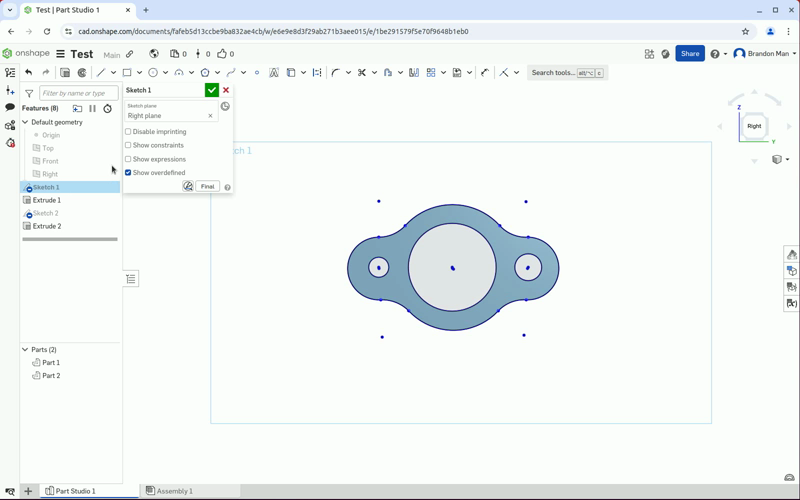
mouse_move(229, 92)
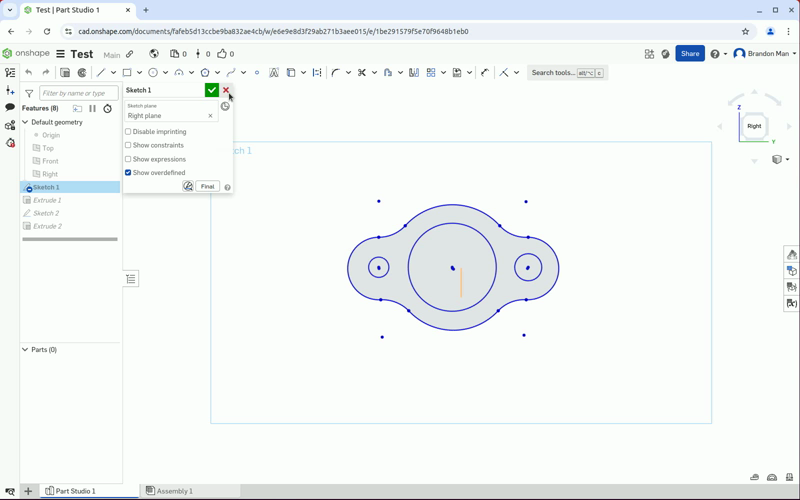
click(229, 92)
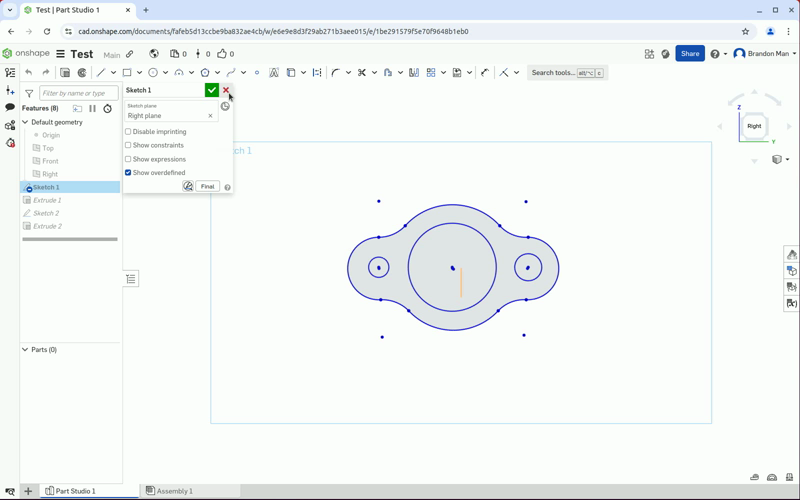
key(shift+s)
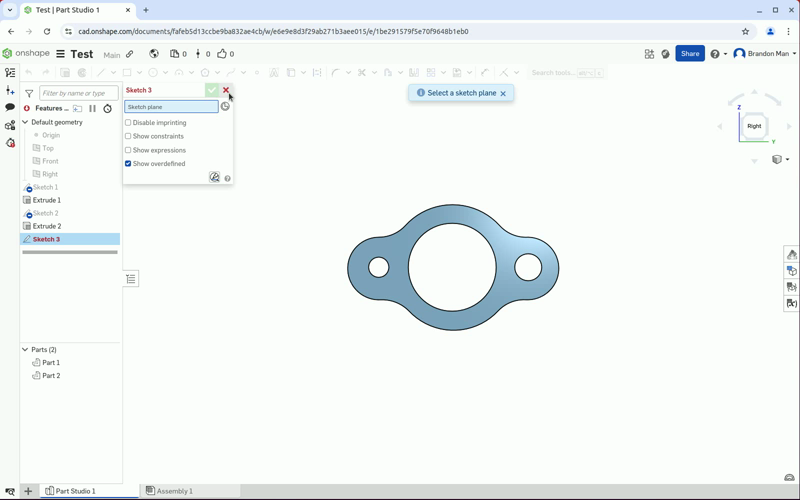
mouse_move(73, 176)
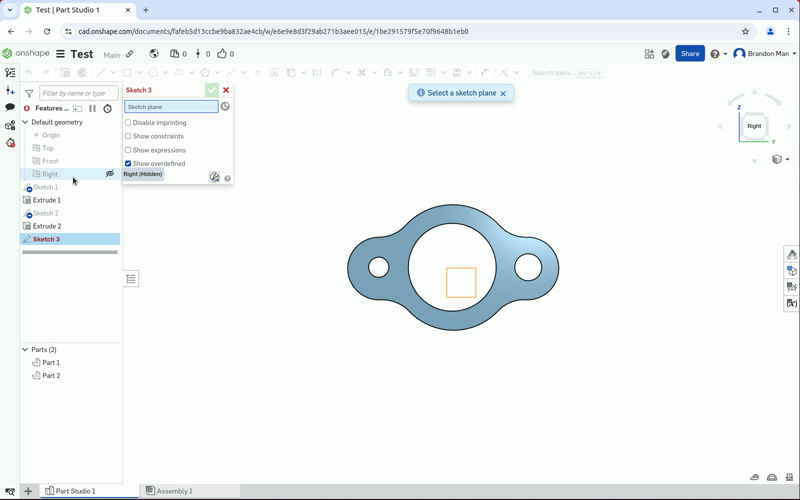
click(73, 176)
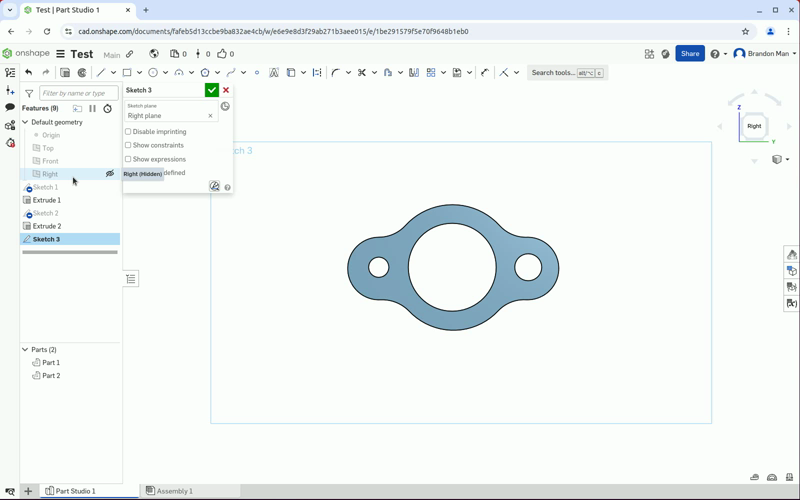
mouse_move(73, 352)
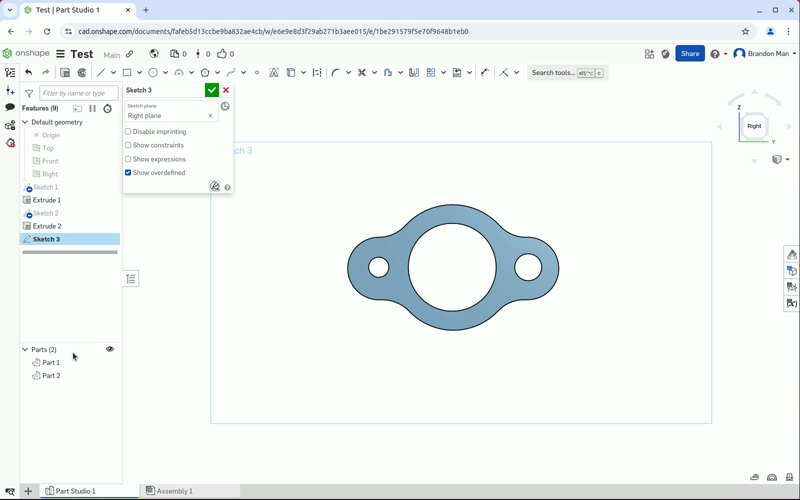
key(y)
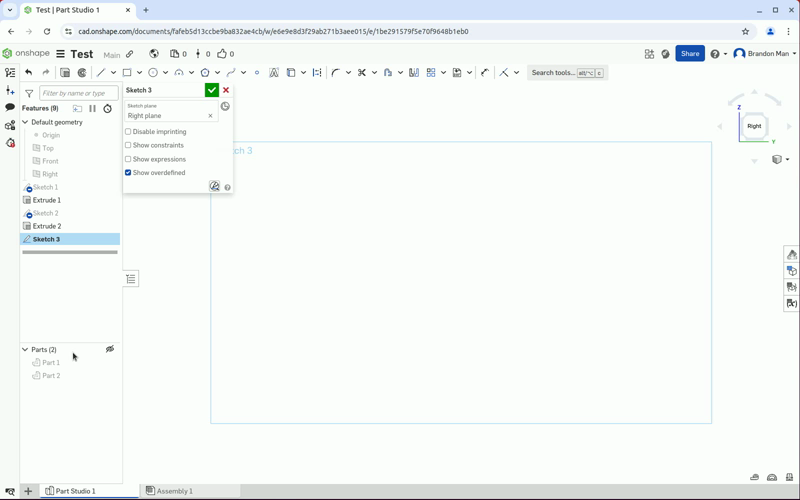
key(a)
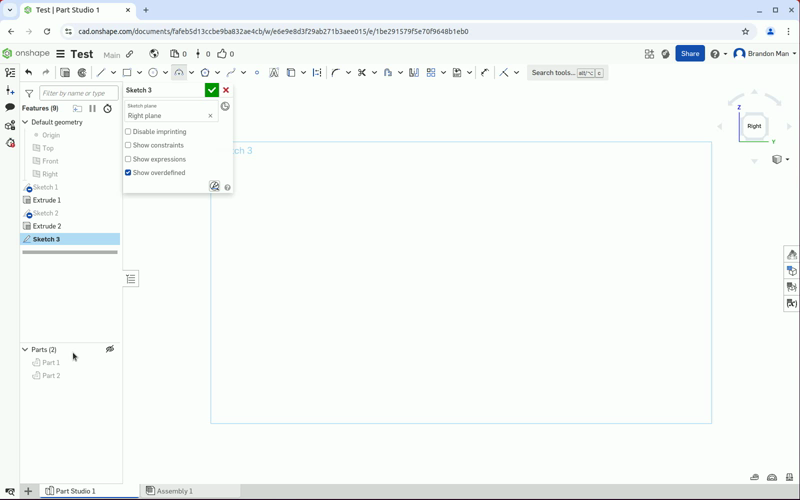
key_down(shift)
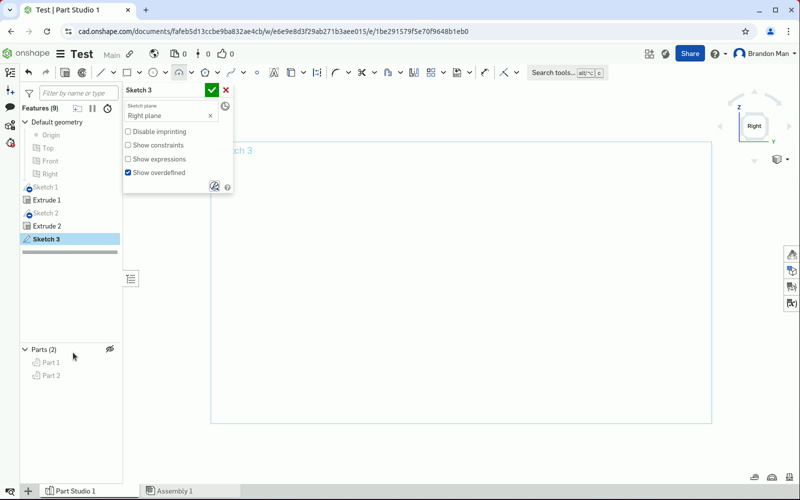
mouse_move(378, 237)
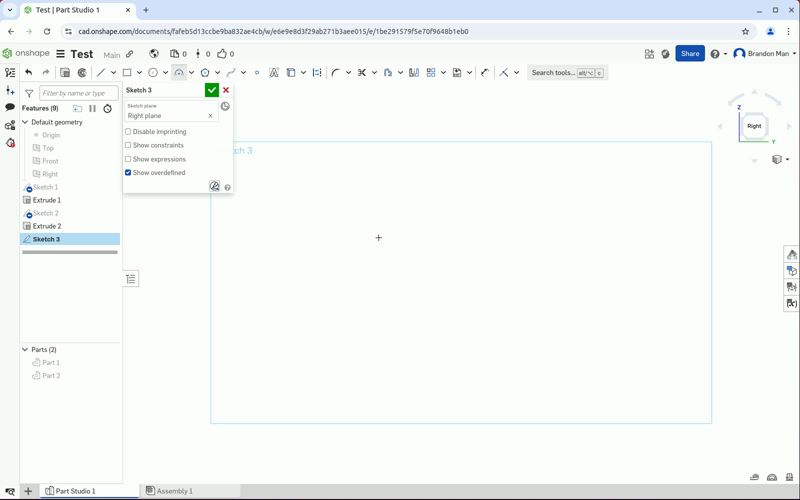
click(378, 237)
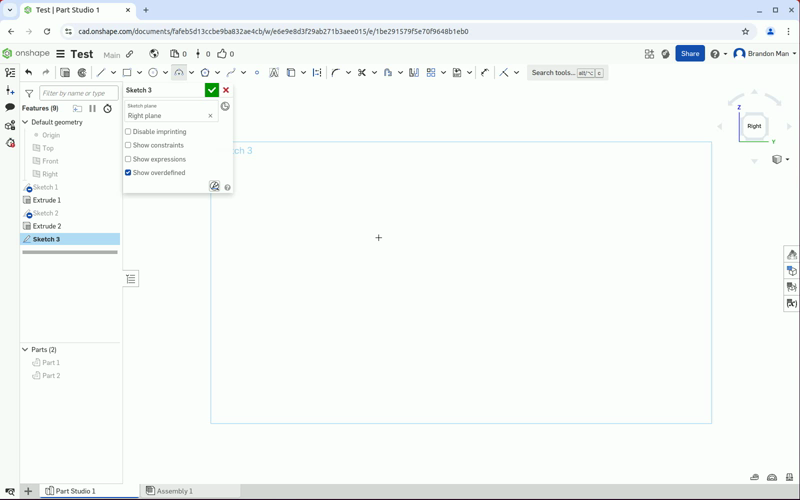
key_up(shift)
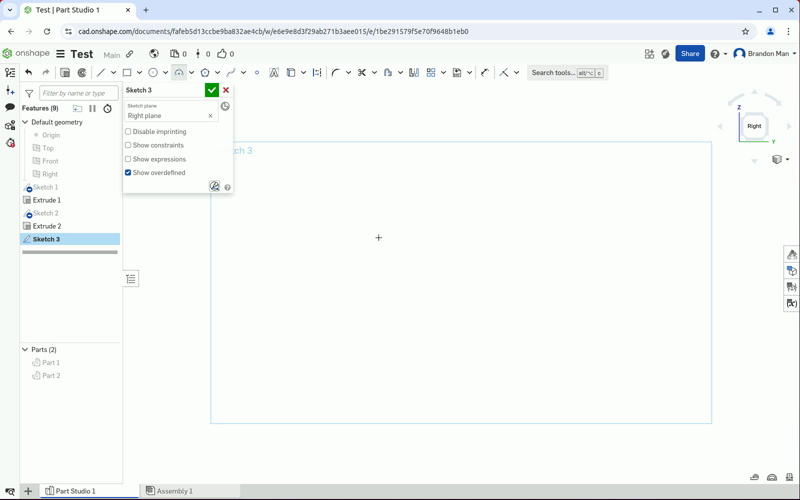
key_down(shift)
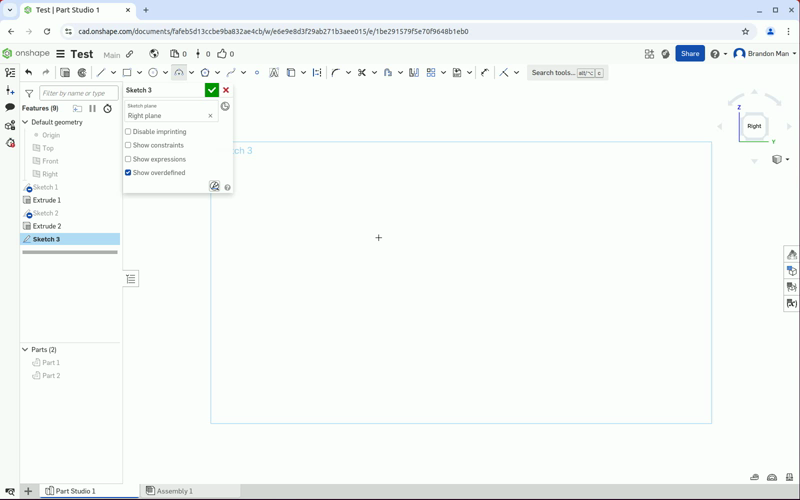
mouse_move(380, 299)
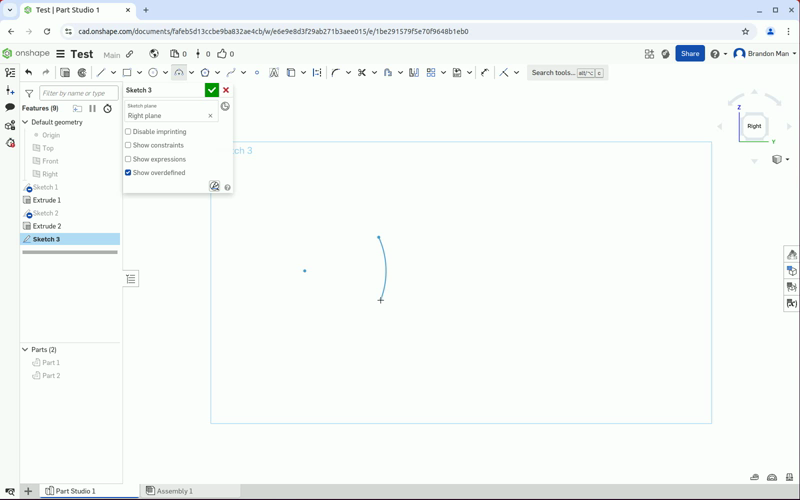
click(380, 299)
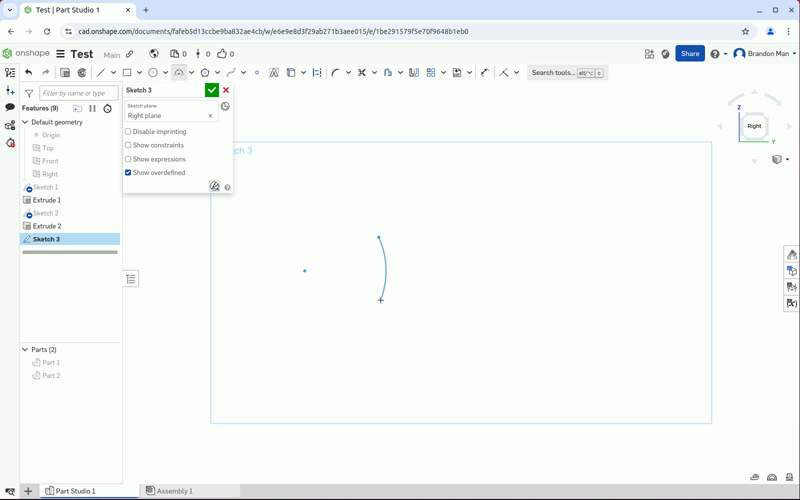
mouse_move(347, 269)
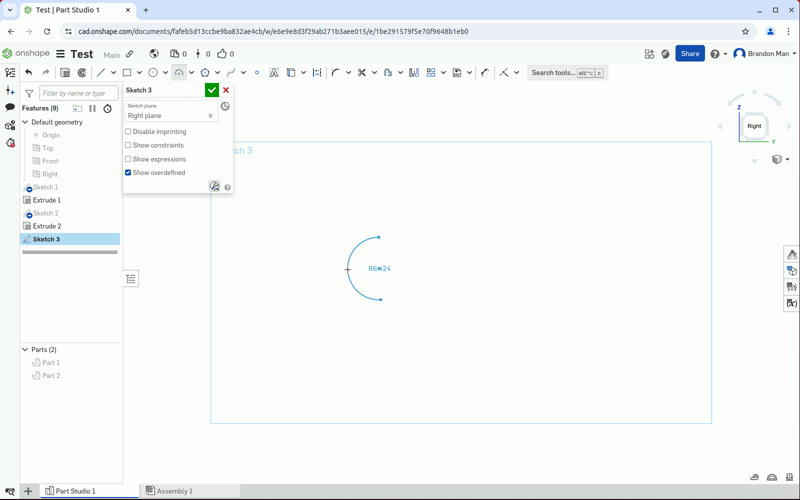
click(347, 269)
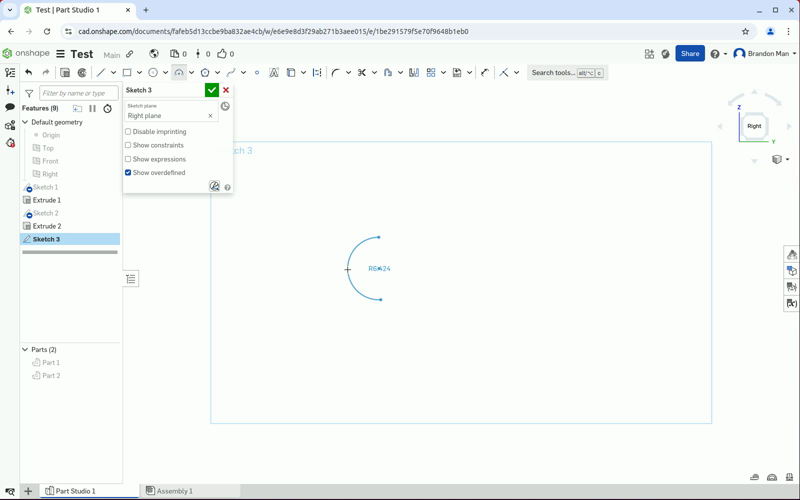
key_up(shift)
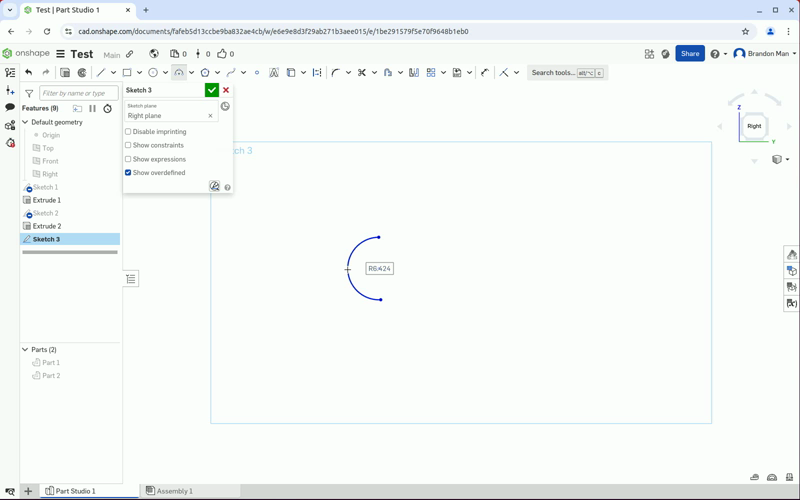
mouse_move(380, 299)
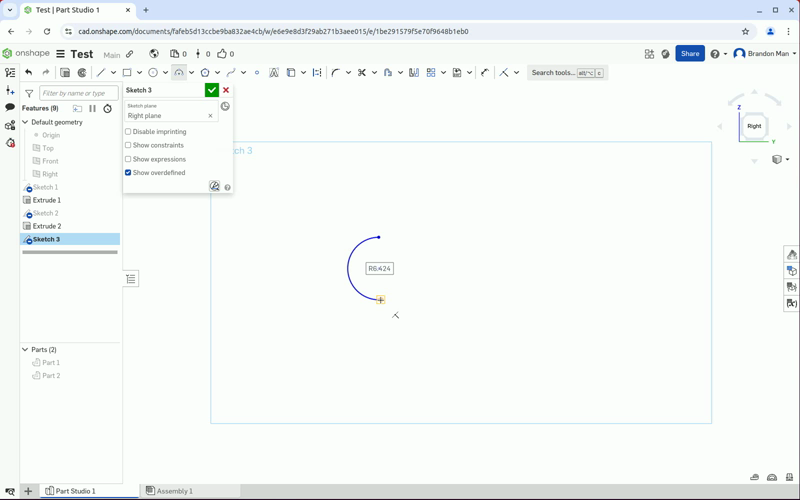
click(380, 299)
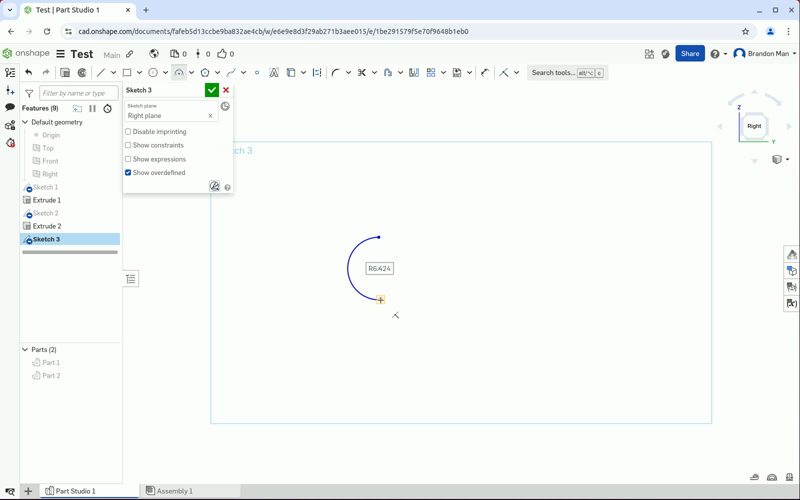
key_down(shift)
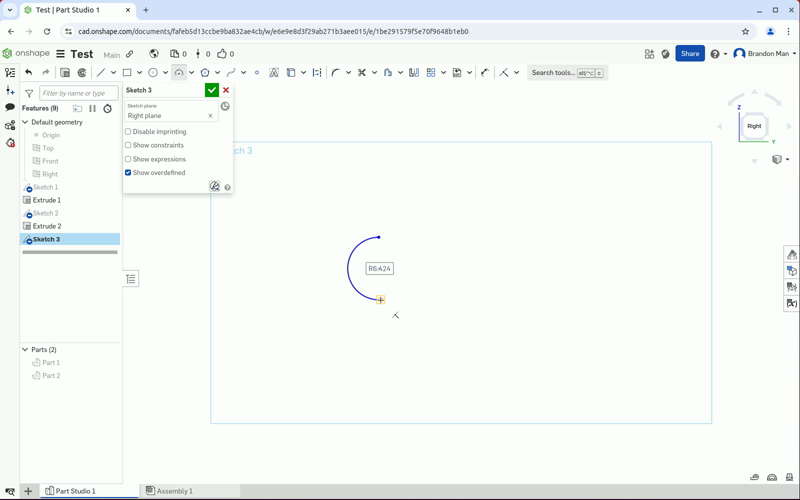
mouse_move(408, 310)
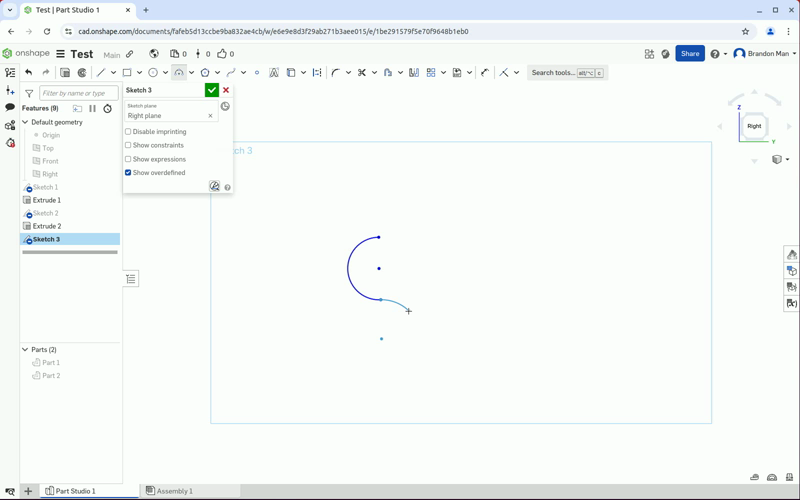
click(408, 310)
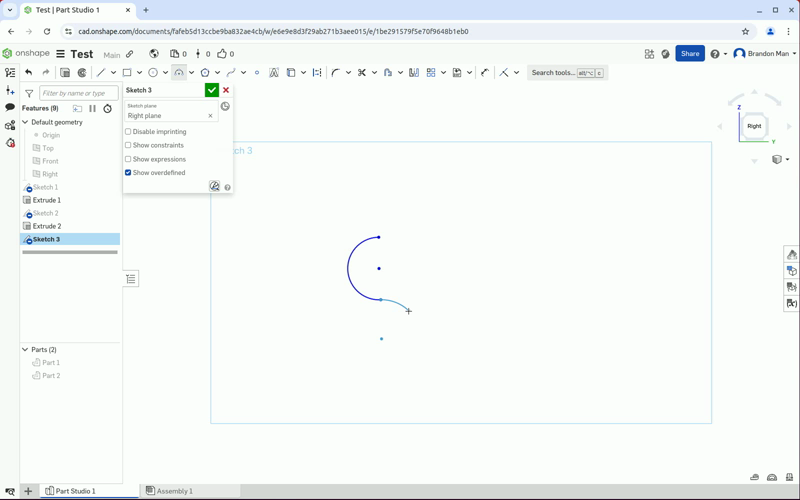
mouse_move(395, 302)
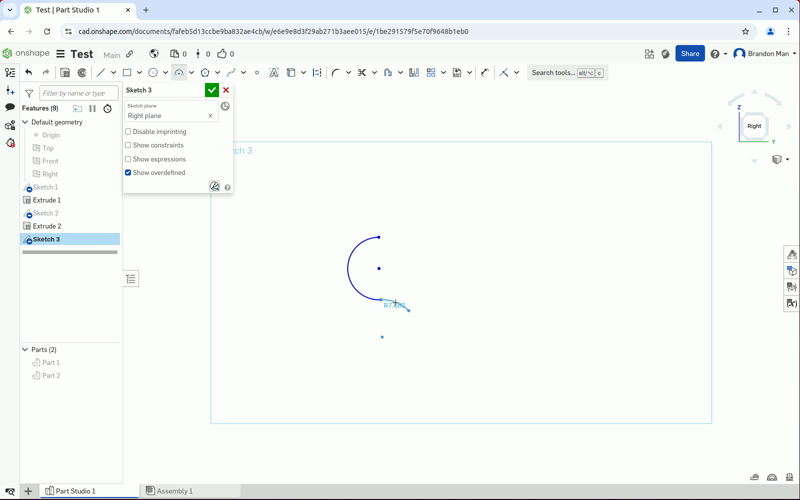
click(395, 302)
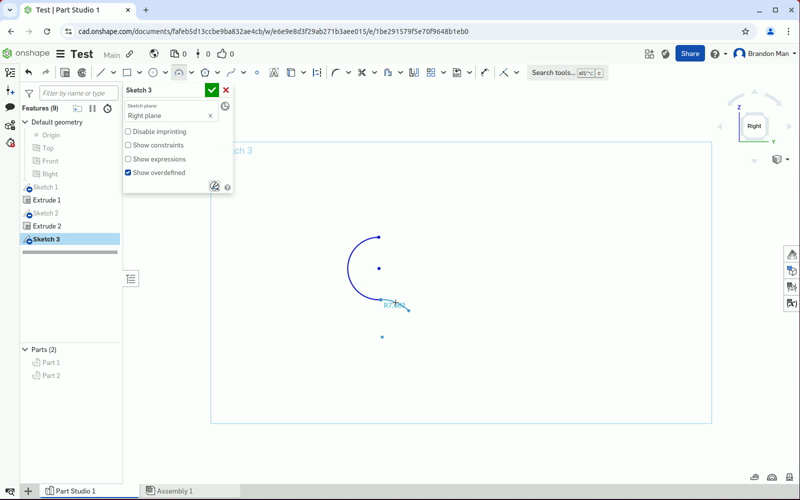
key_up(shift)
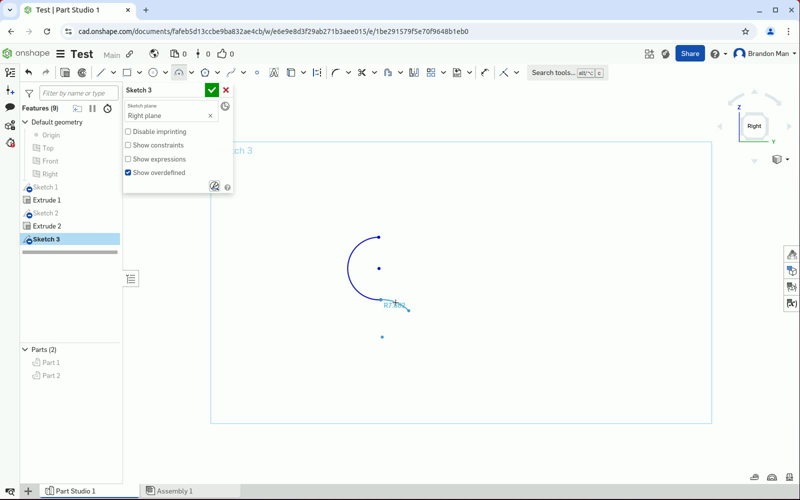
mouse_move(408, 310)
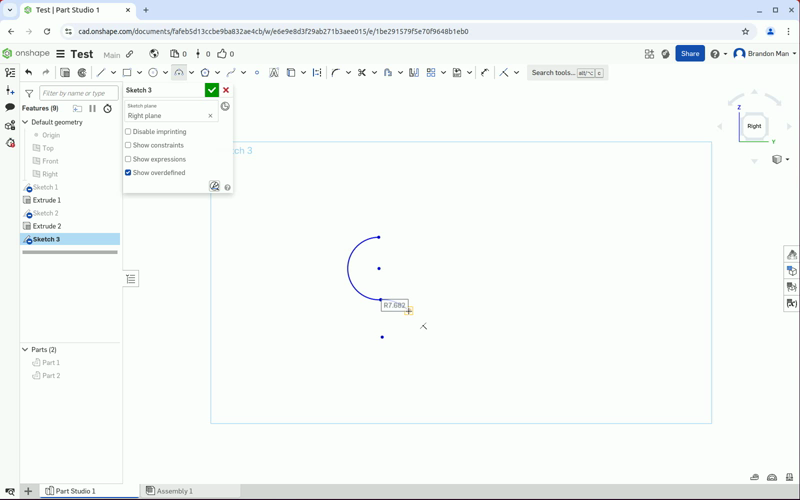
click(408, 310)
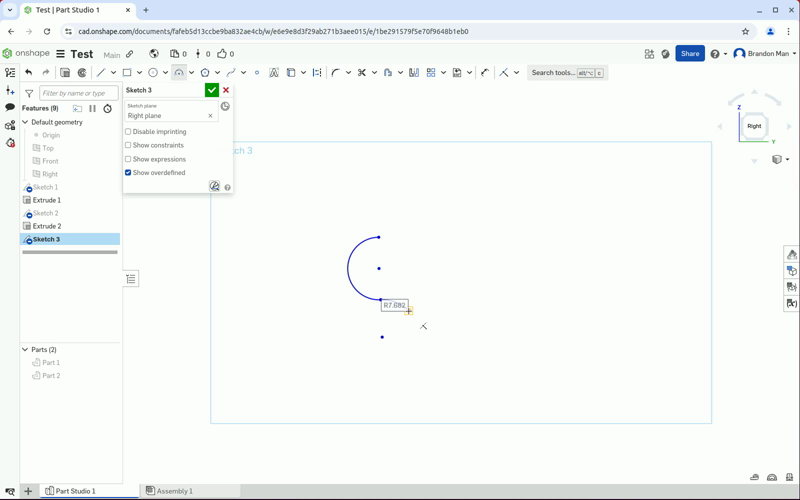
key_down(shift)
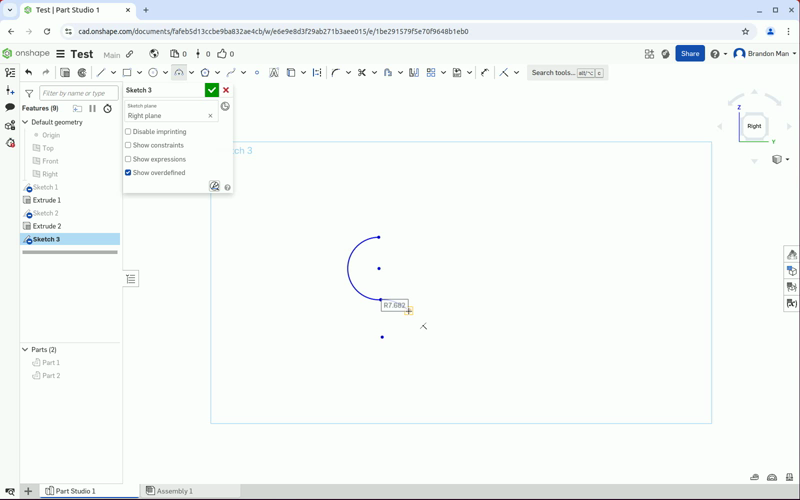
mouse_move(498, 310)
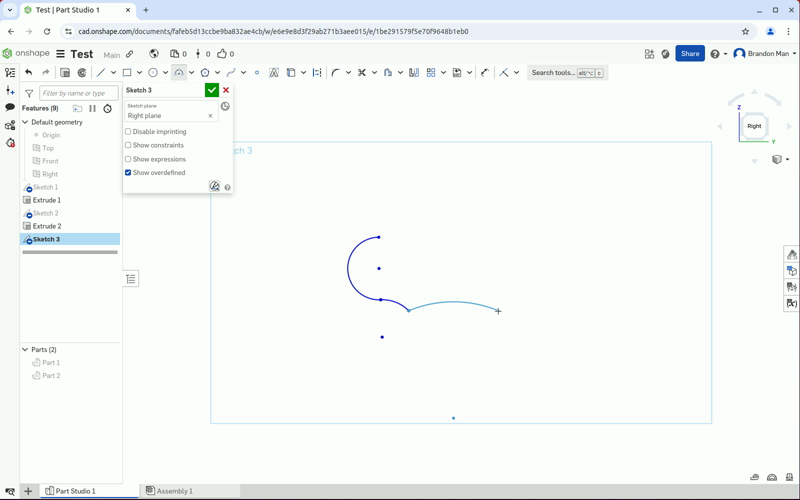
click(498, 310)
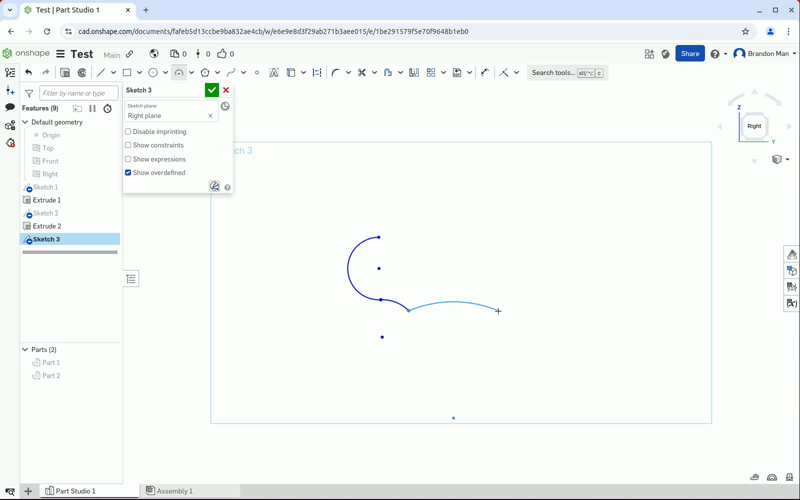
mouse_move(453, 330)
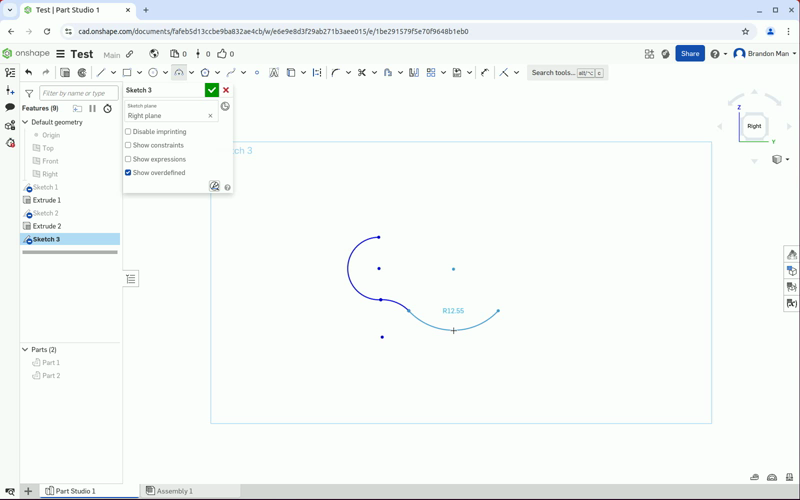
click(453, 330)
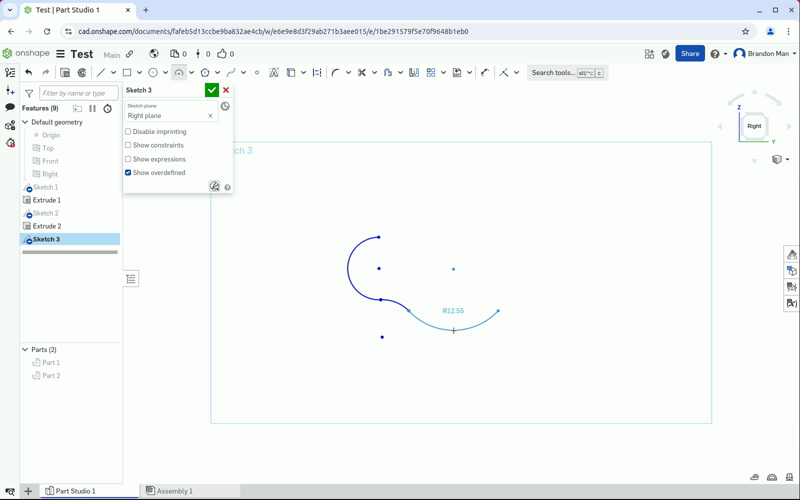
key_up(shift)
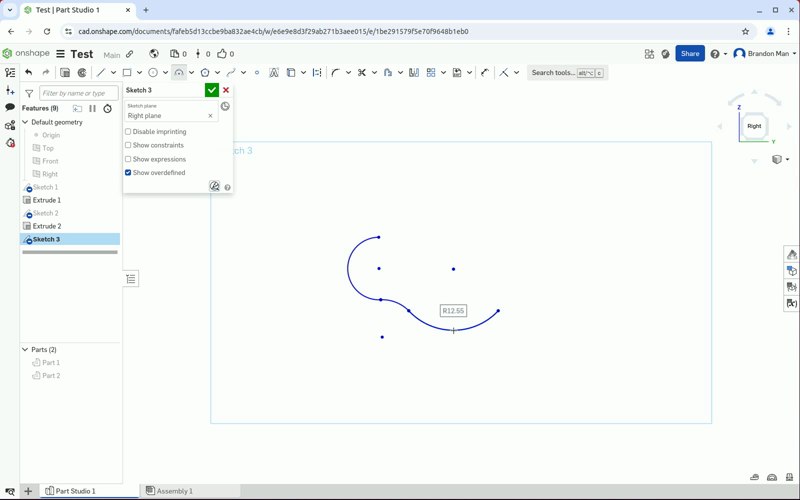
mouse_move(498, 310)
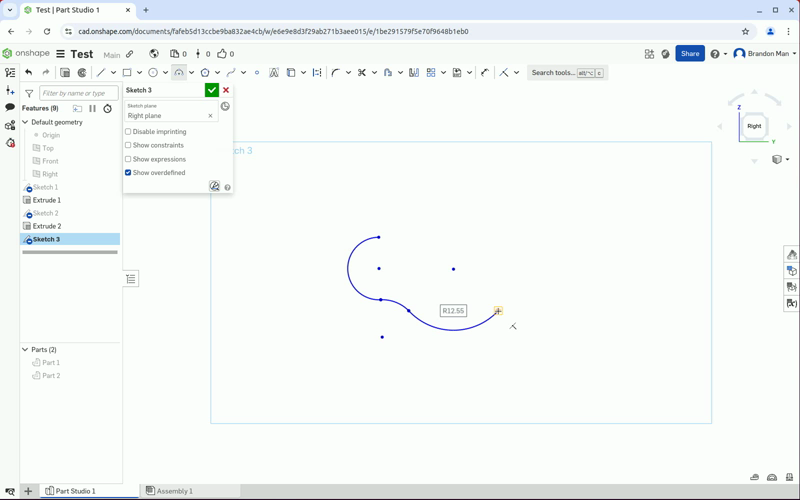
click(498, 310)
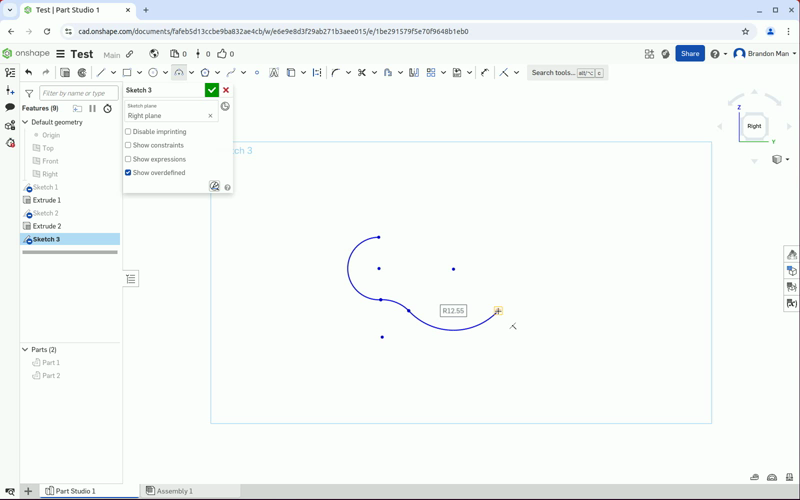
key_down(shift)
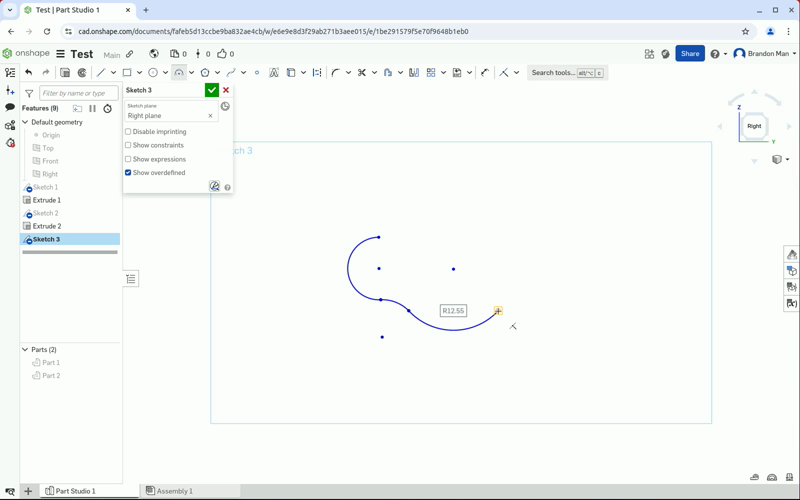
mouse_move(526, 299)
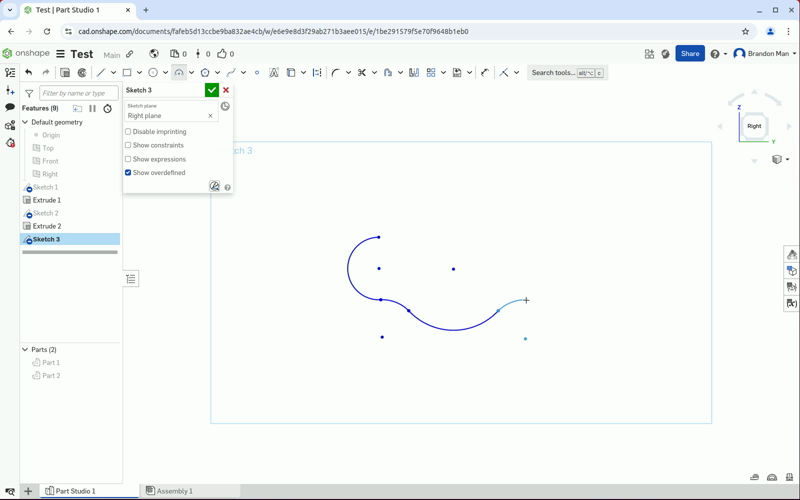
click(526, 299)
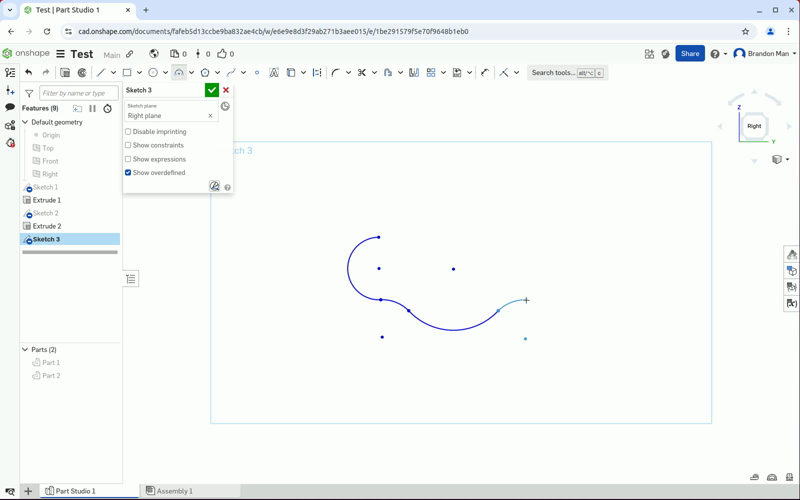
mouse_move(510, 302)
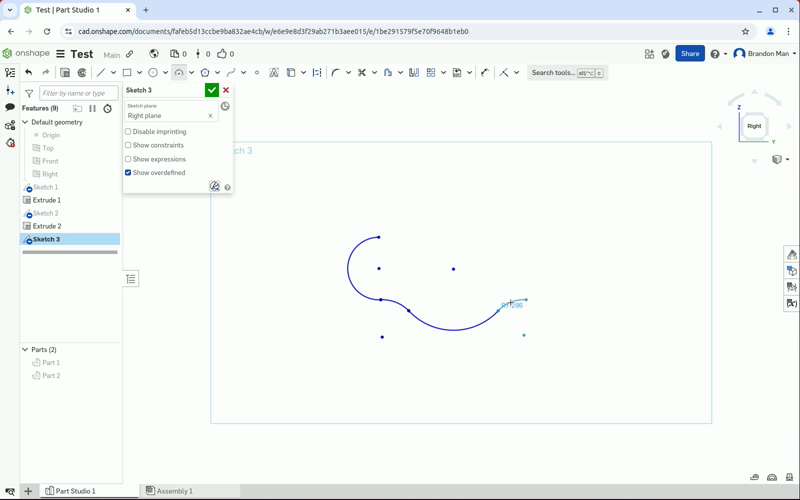
click(510, 302)
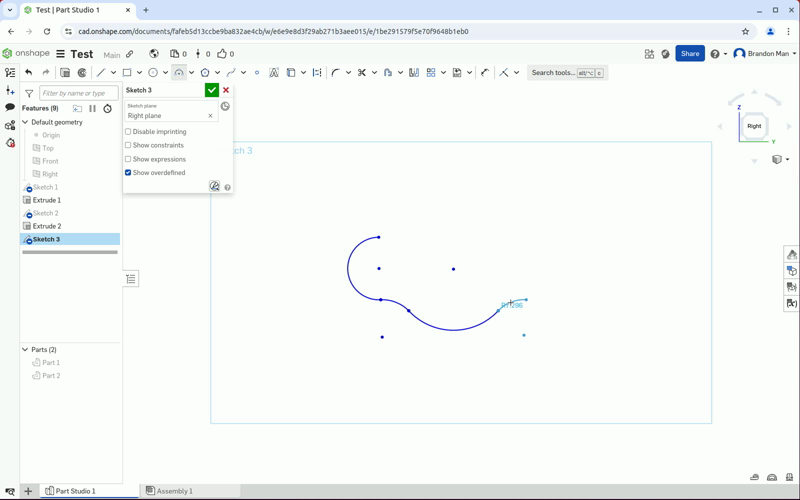
key_up(shift)
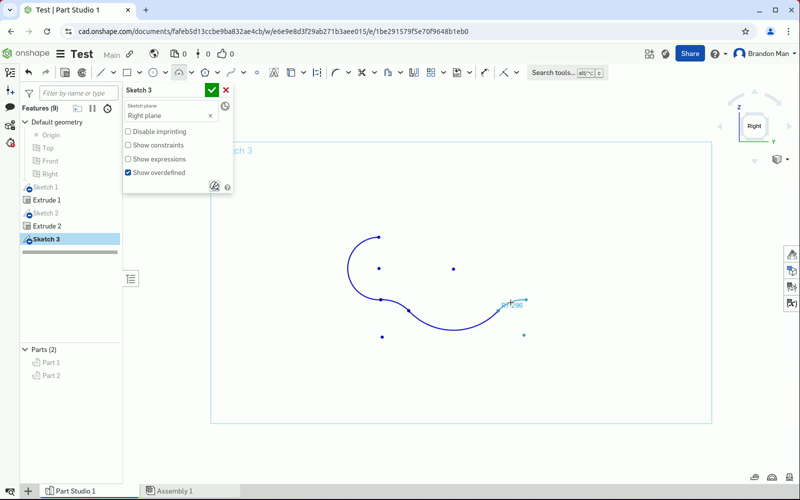
mouse_move(526, 299)
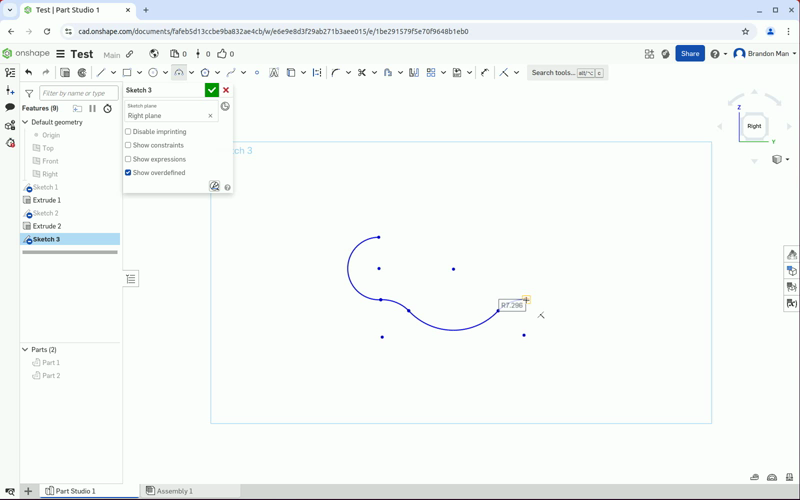
click(526, 299)
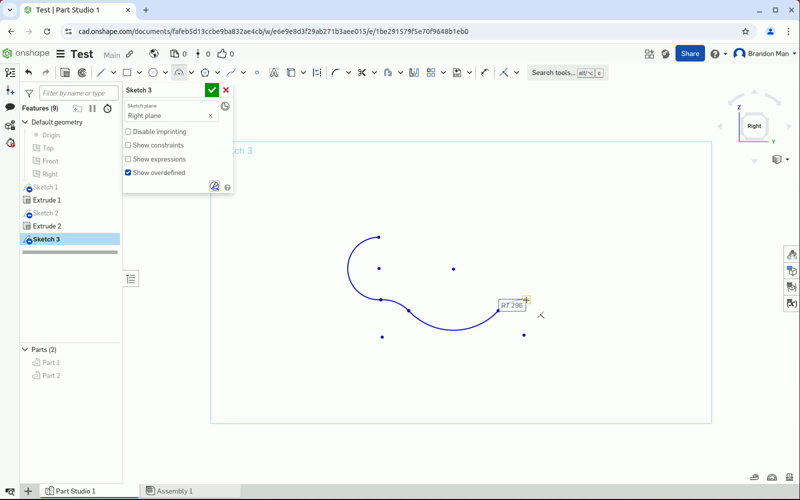
key_down(shift)
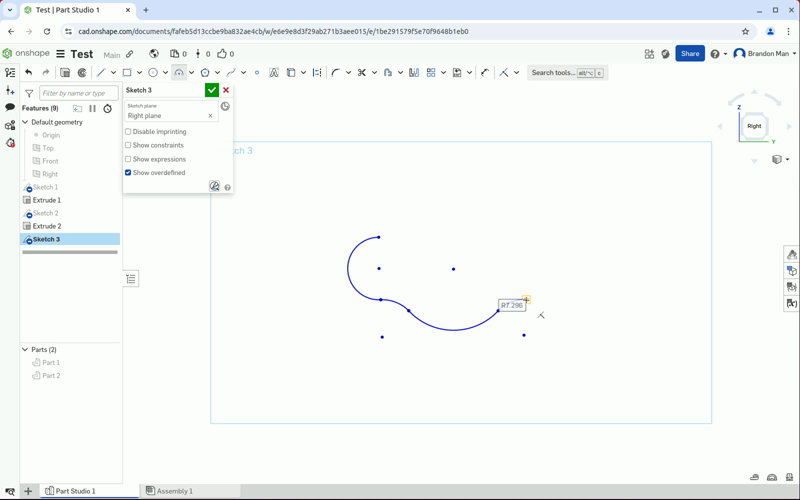
mouse_move(528, 237)
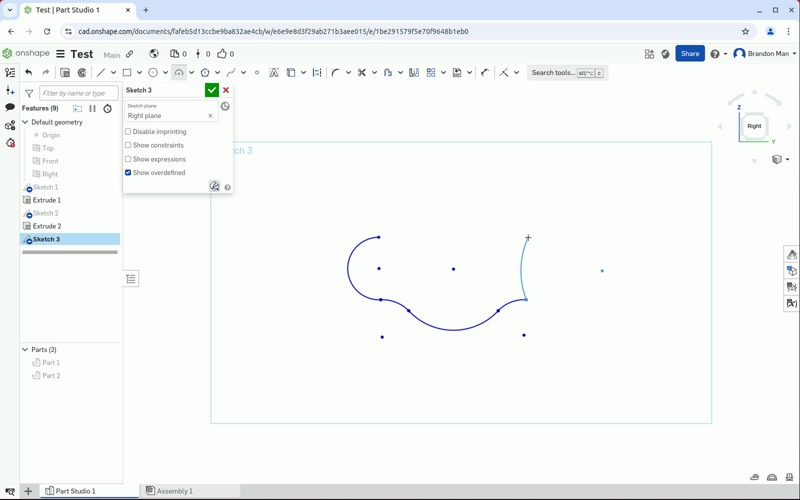
click(528, 237)
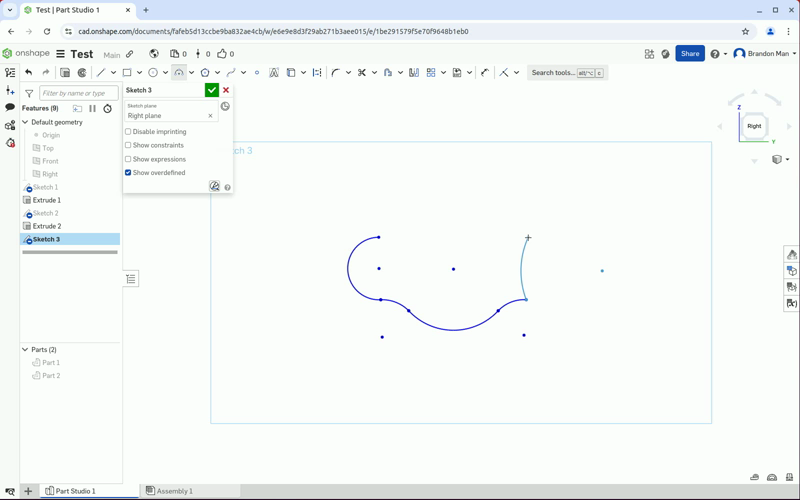
mouse_move(558, 269)
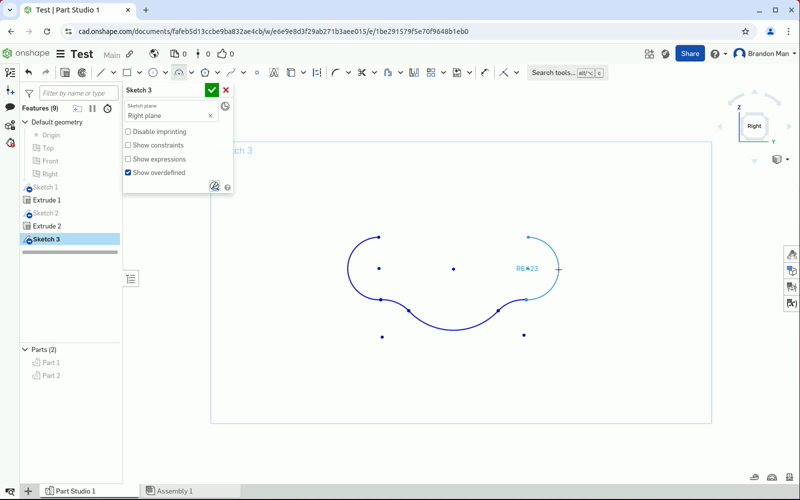
click(558, 269)
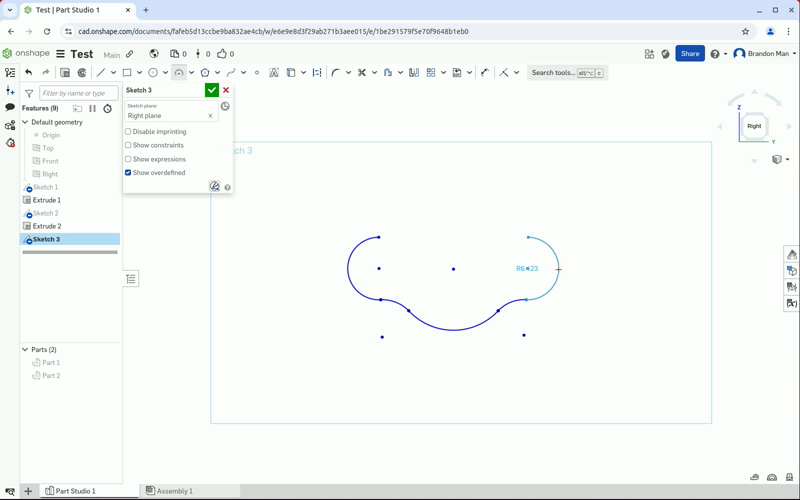
key_up(shift)
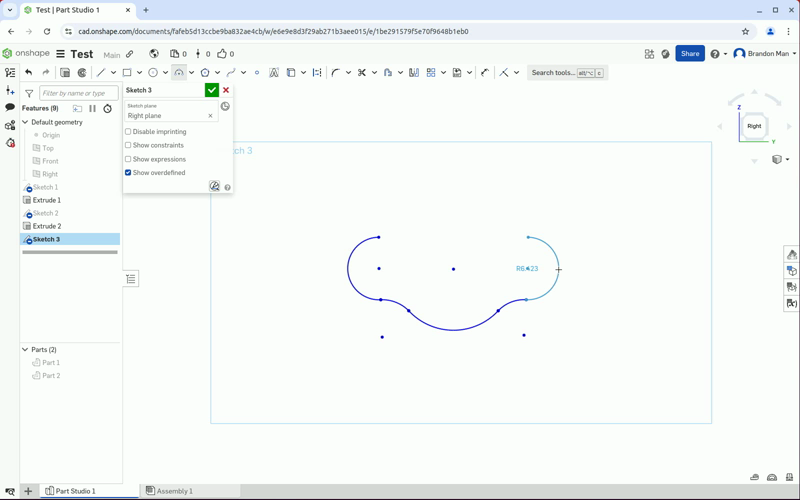
mouse_move(528, 237)
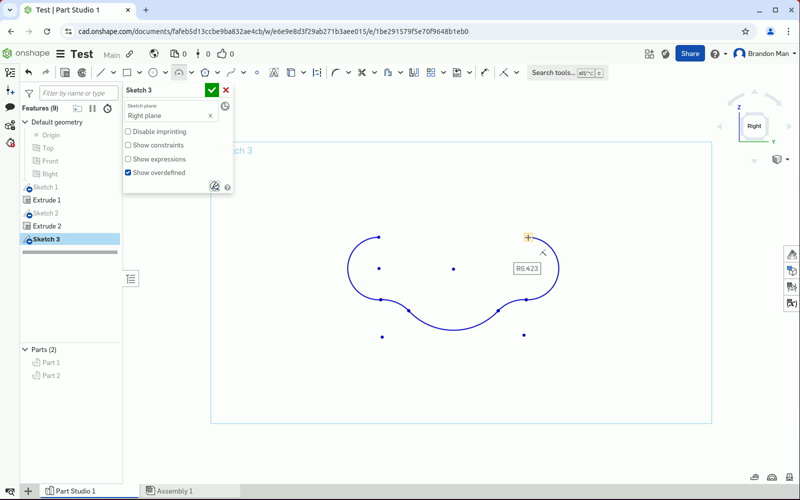
click(528, 237)
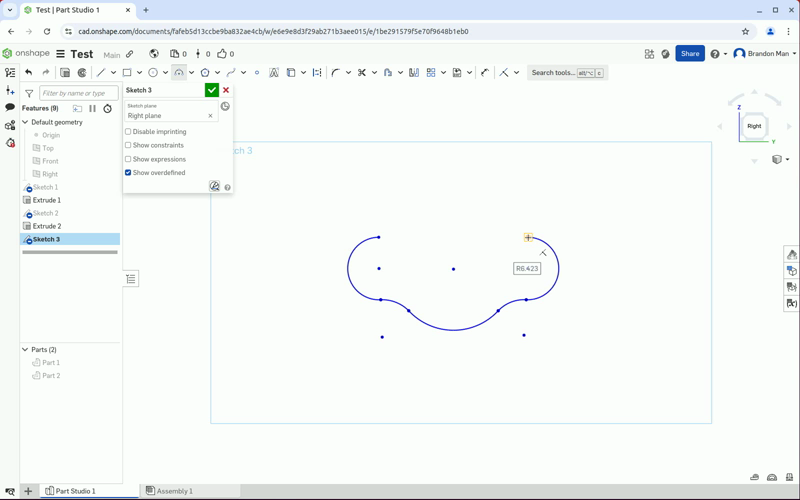
key_down(shift)
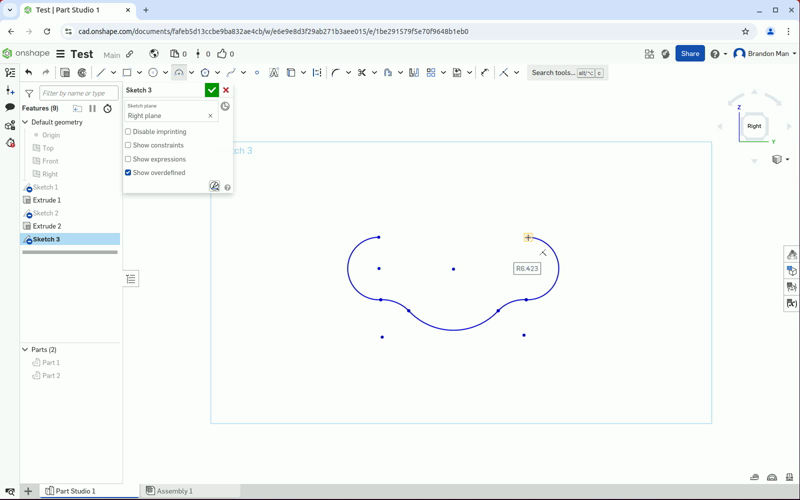
mouse_move(499, 225)
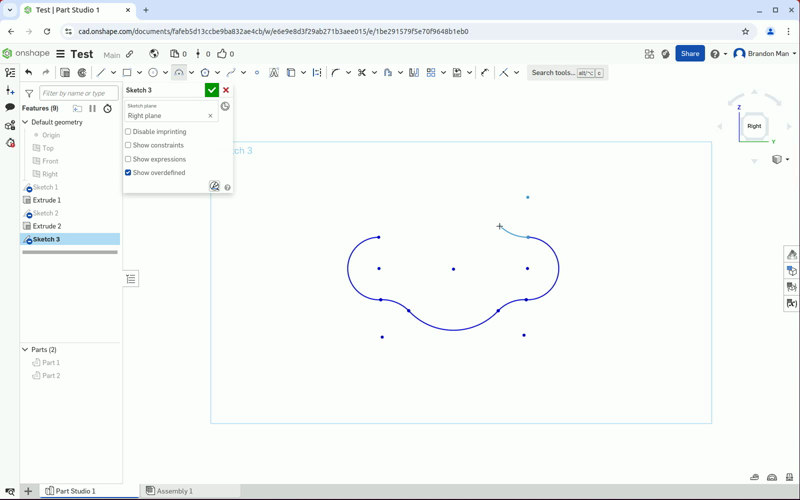
click(499, 225)
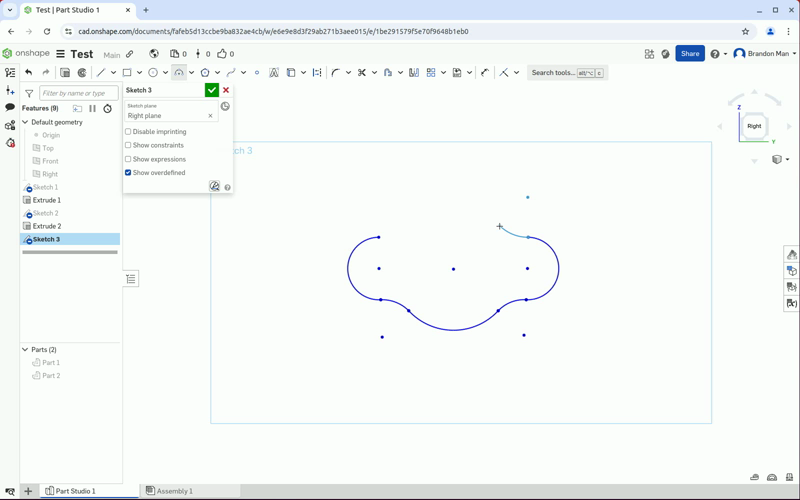
mouse_move(512, 234)
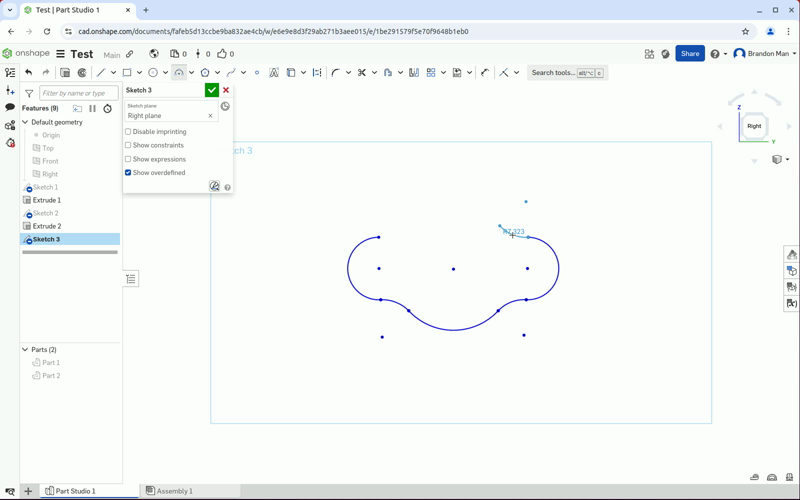
click(512, 234)
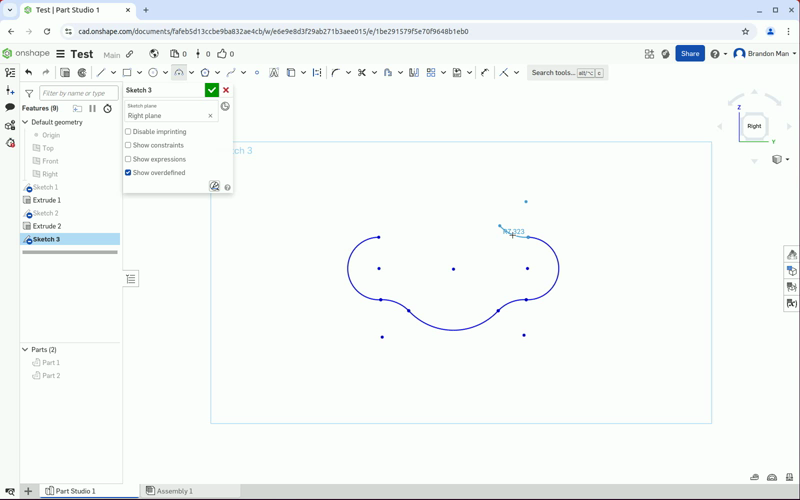
key_up(shift)
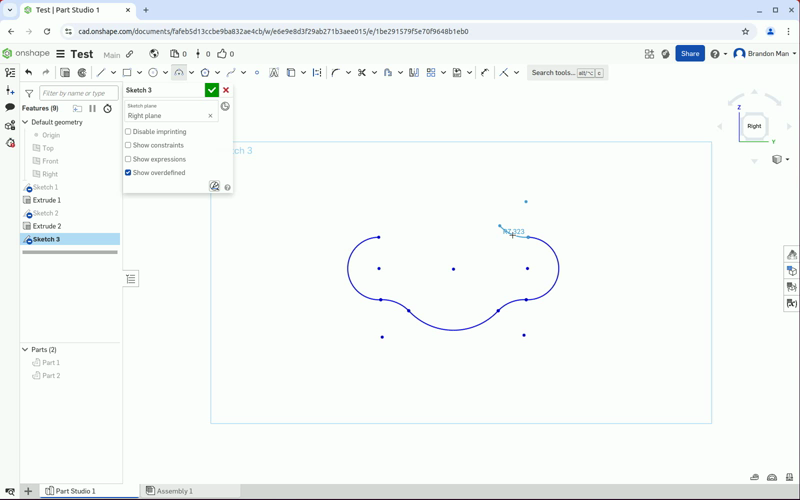
mouse_move(499, 225)
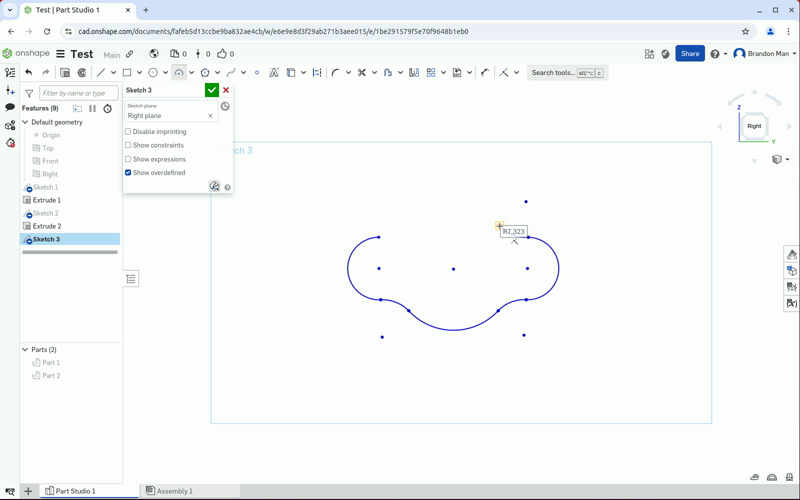
click(499, 225)
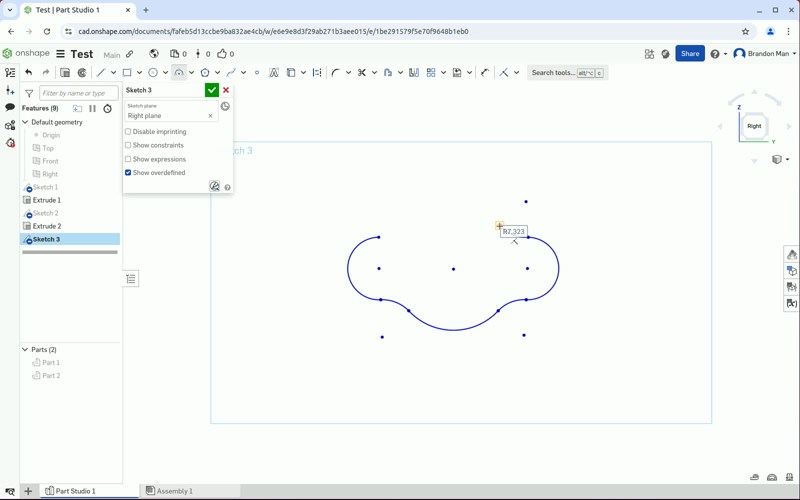
key_down(shift)
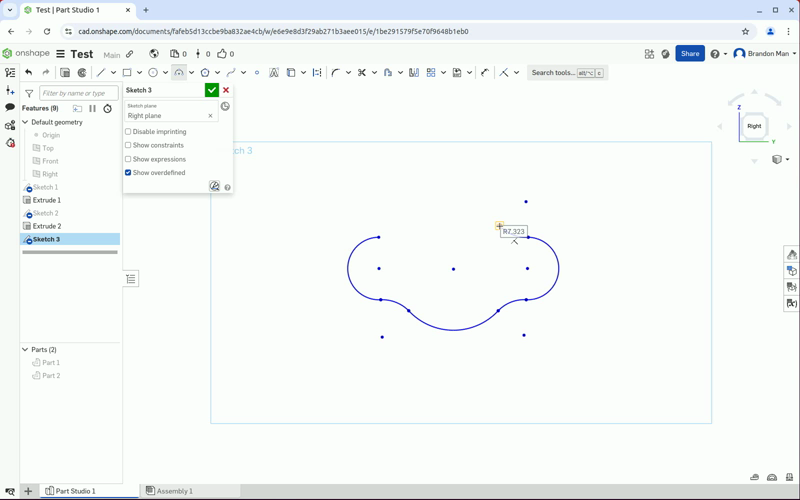
mouse_move(405, 225)
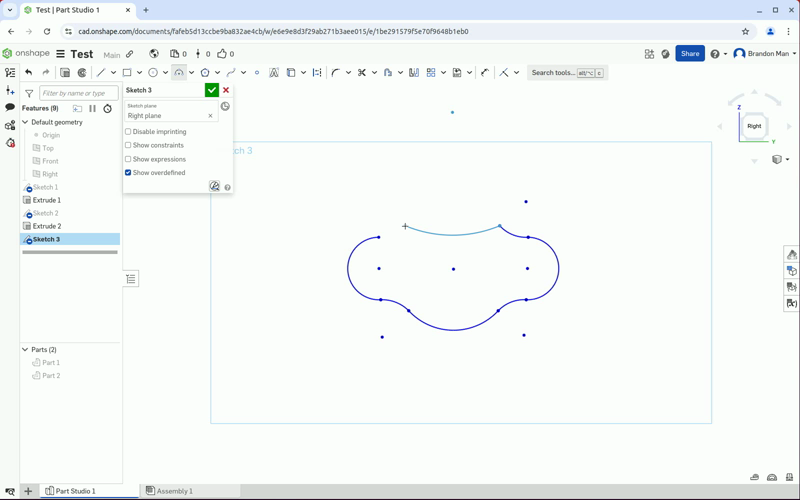
click(405, 225)
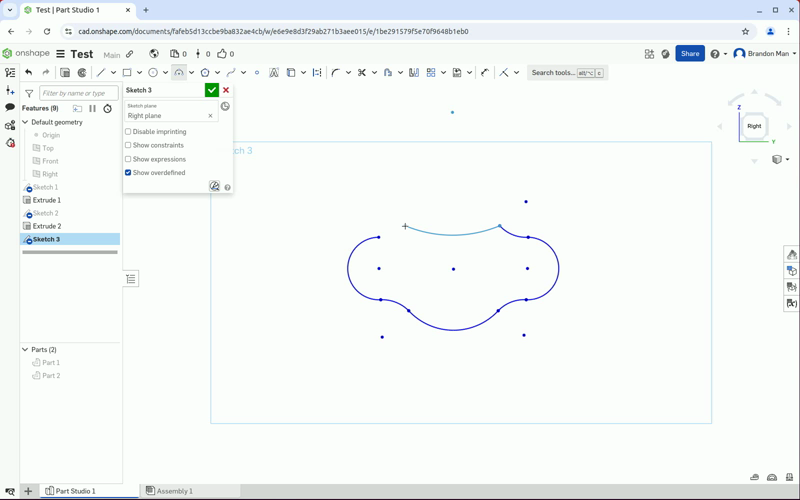
mouse_move(452, 204)
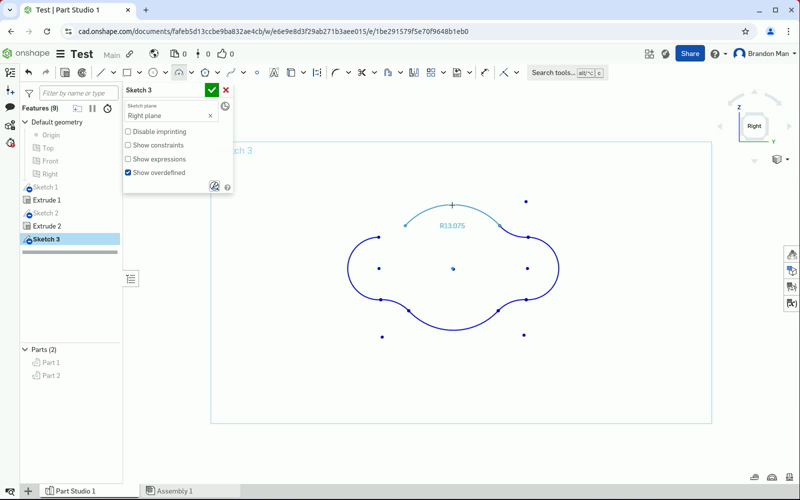
click(452, 204)
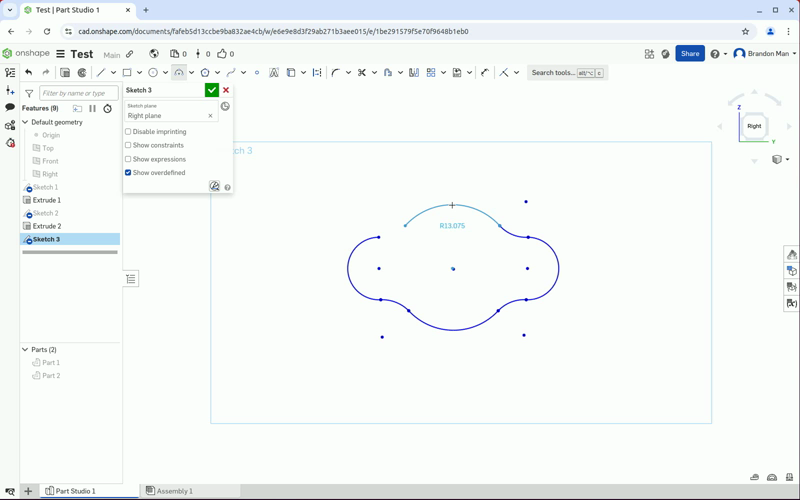
key_up(shift)
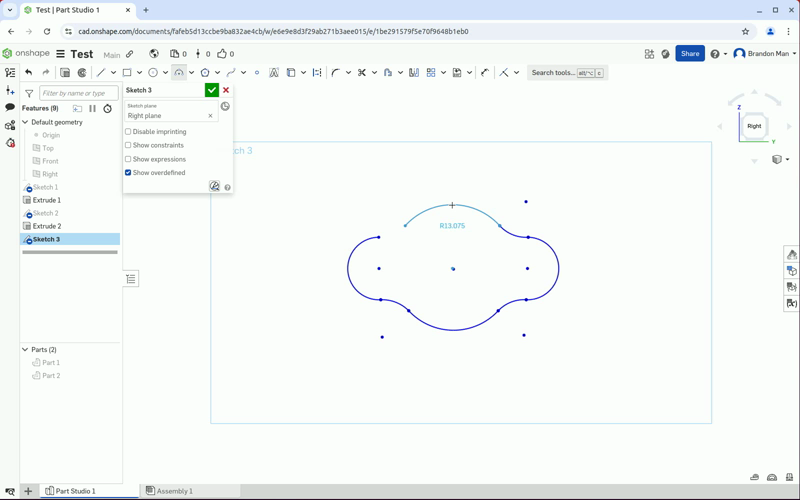
mouse_move(405, 225)
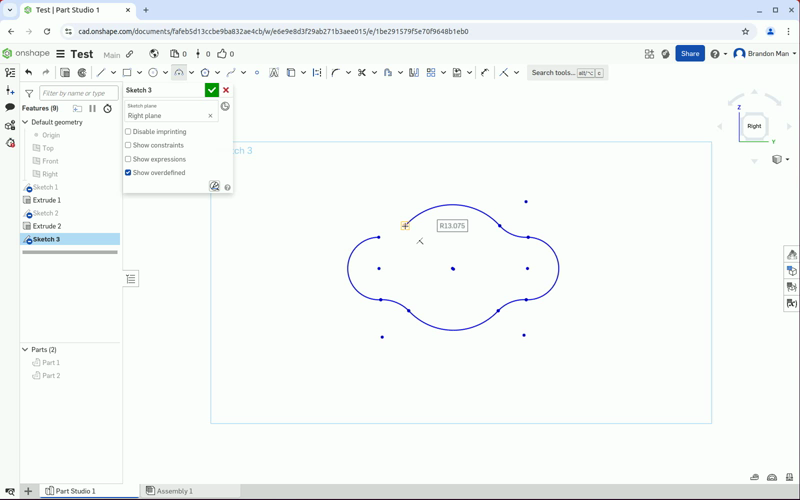
click(405, 225)
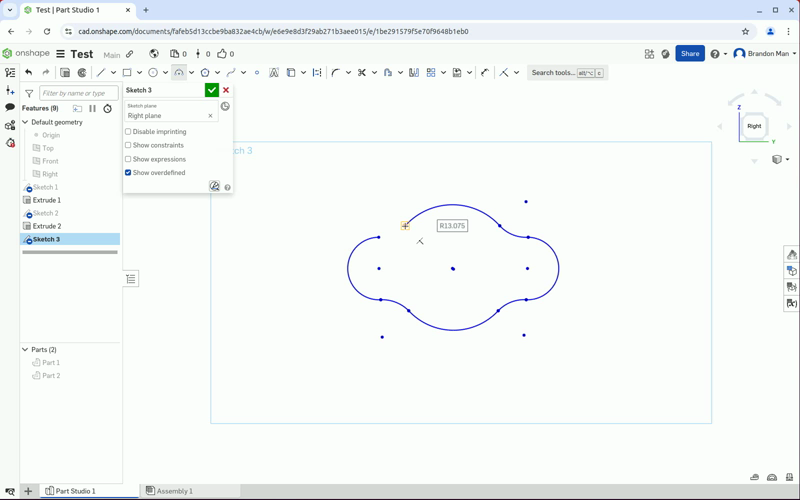
mouse_move(378, 237)
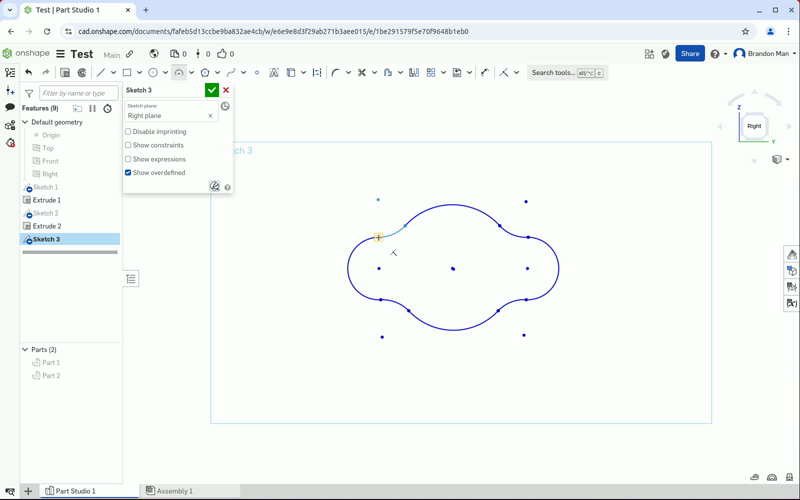
click(378, 237)
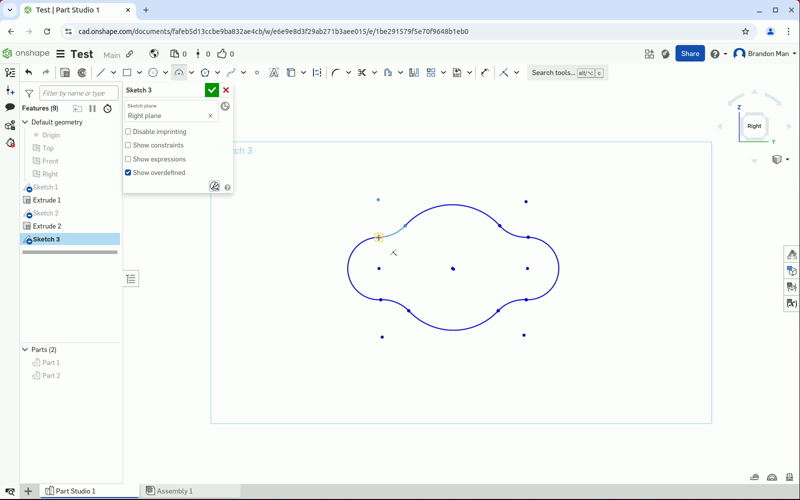
key_down(shift)
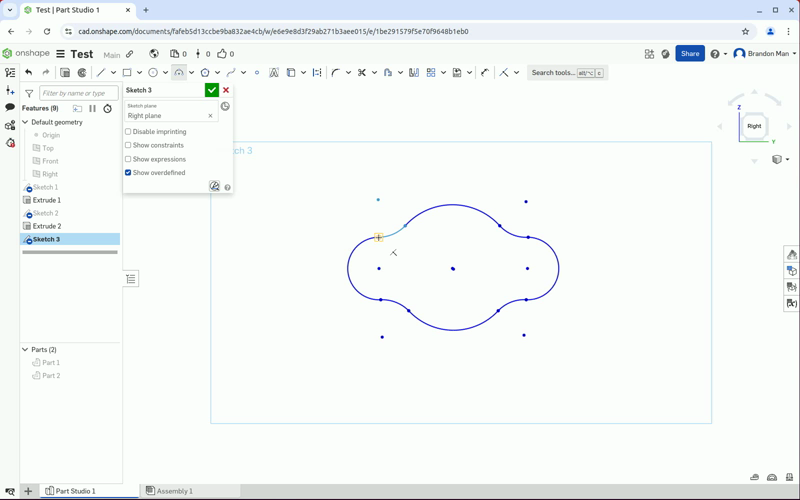
mouse_move(393, 234)
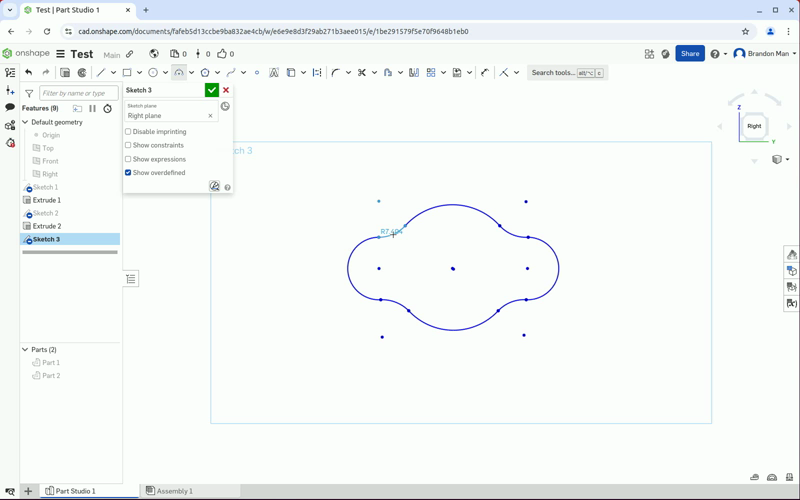
click(393, 234)
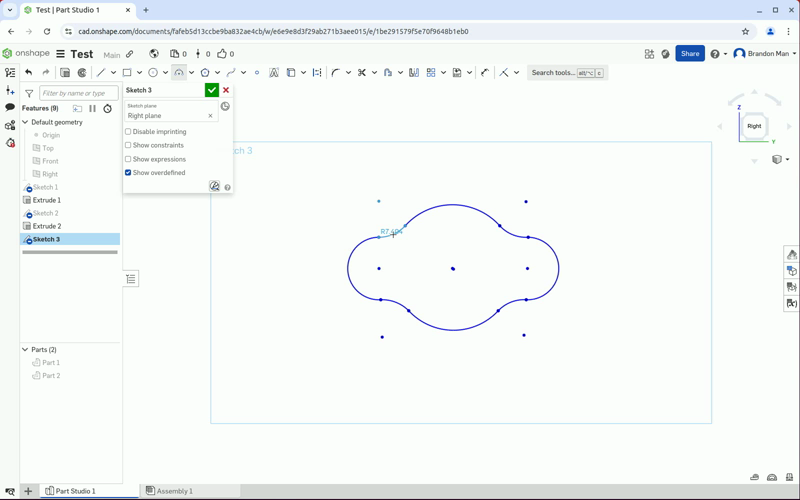
key_up(shift)
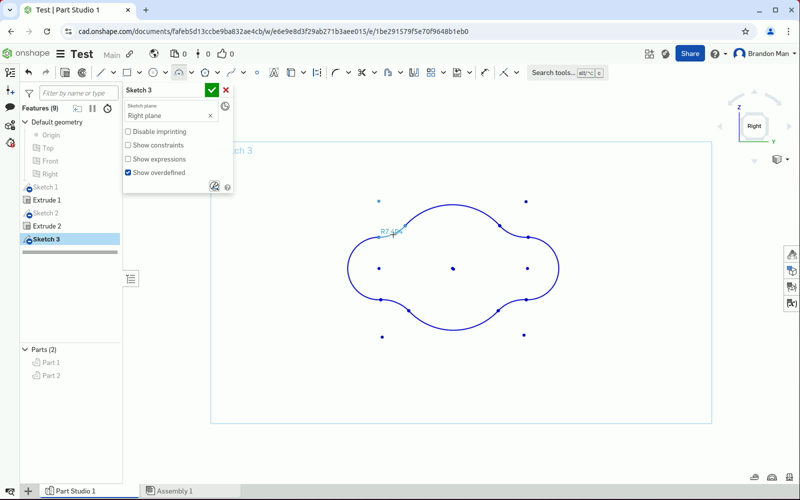
key(esc)
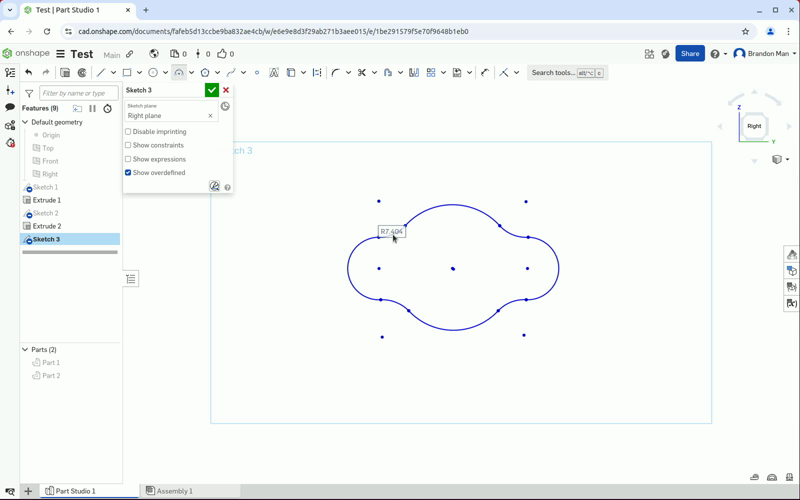
key(c)
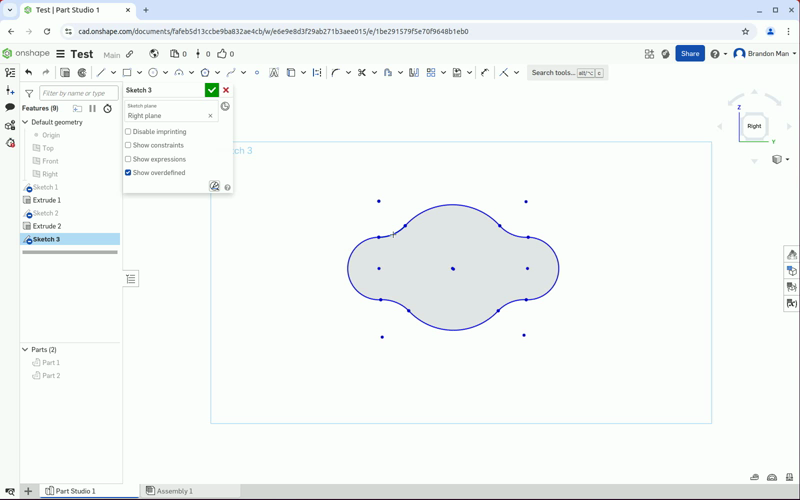
key_down(shift)
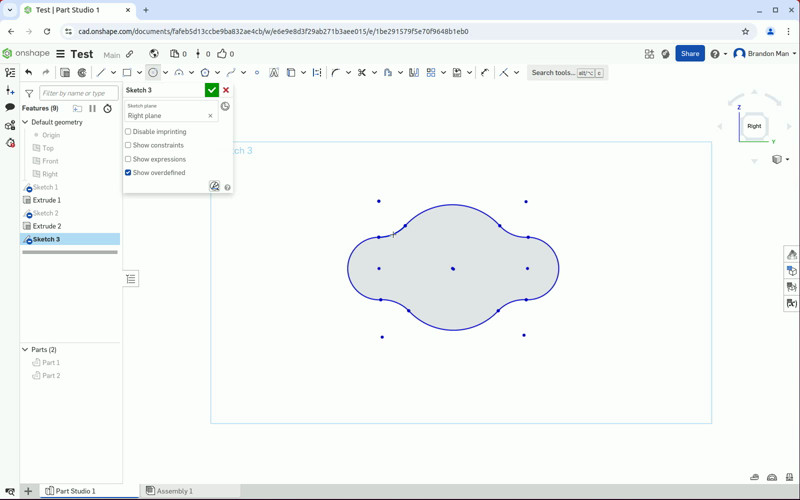
mouse_move(378, 267)
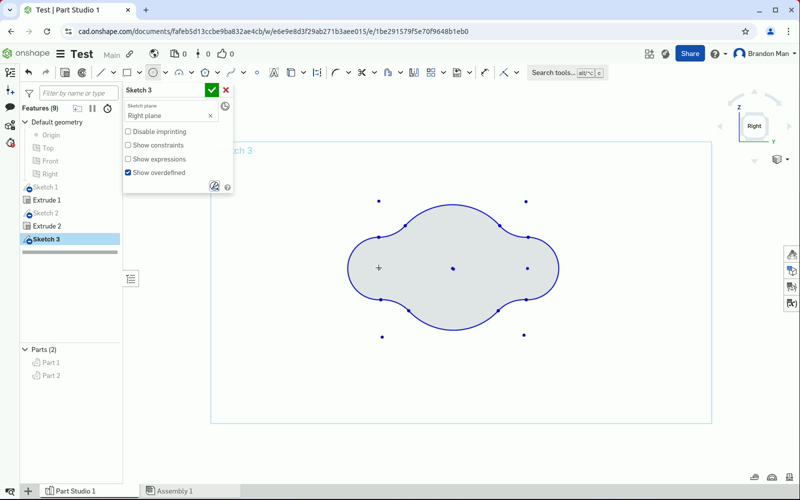
scroll(6)
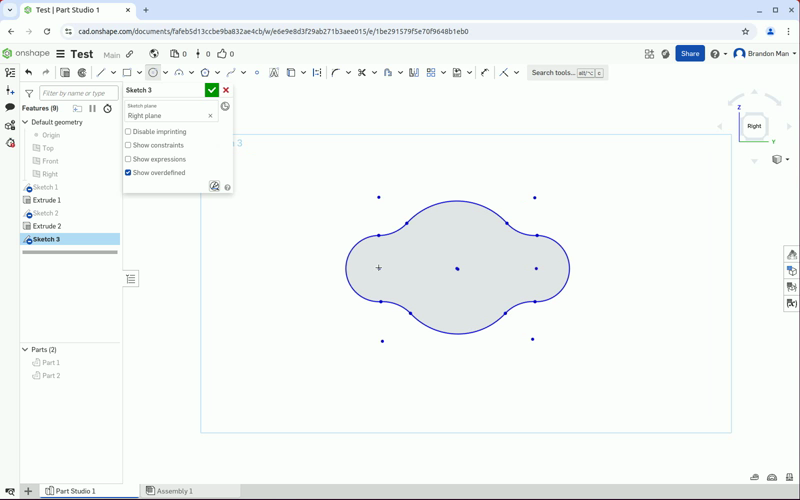
scroll(6)
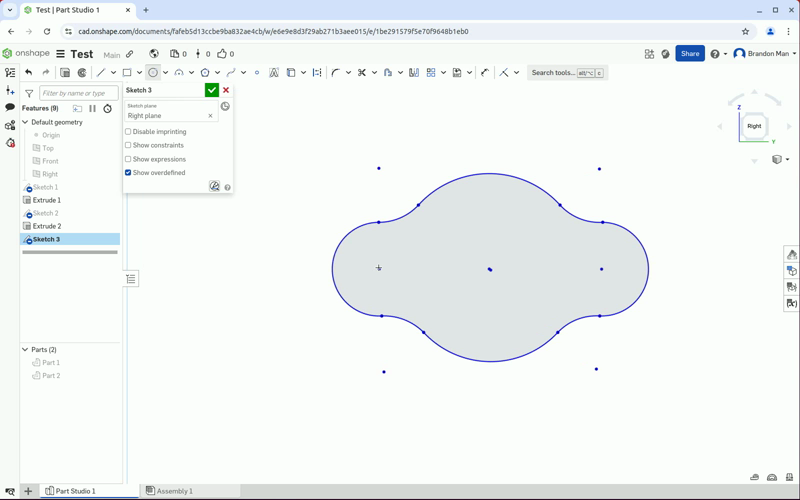
scroll(6)
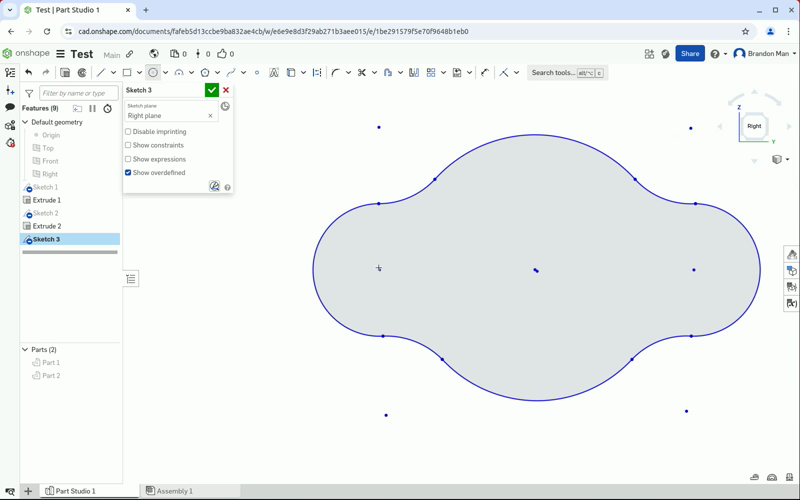
scroll(6)
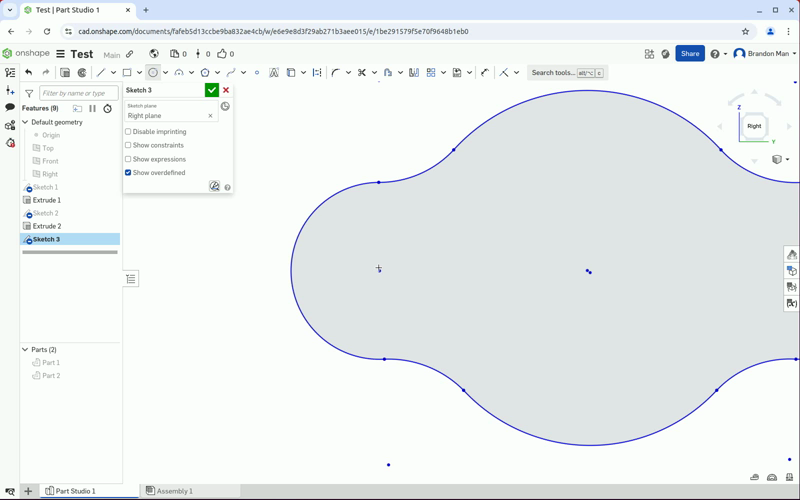
scroll(6)
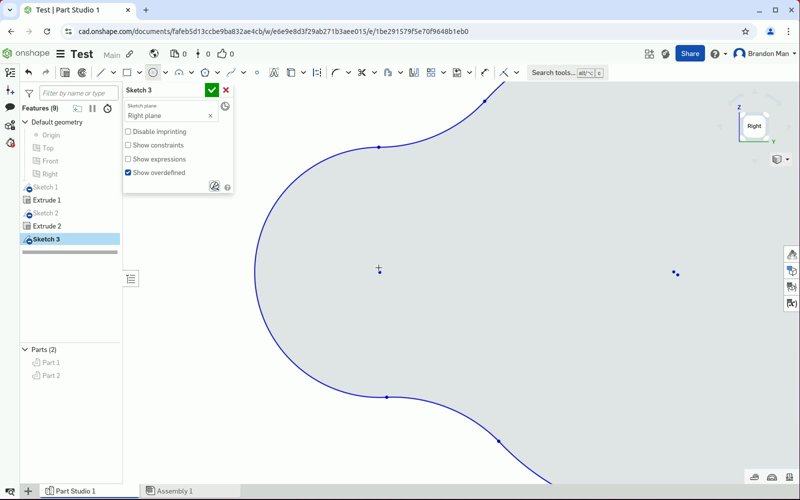
scroll(6)
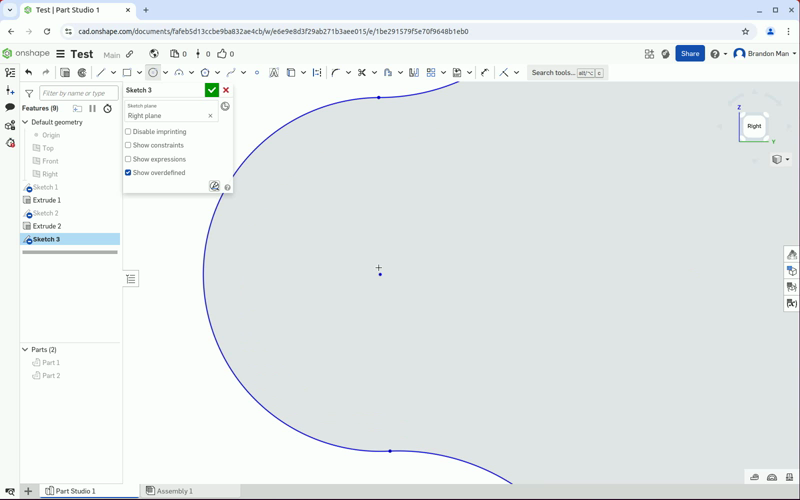
scroll(6)
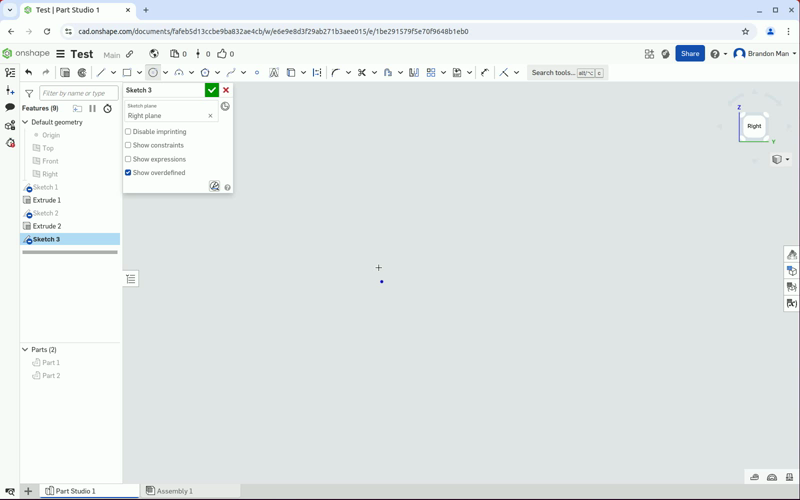
click(378, 267)
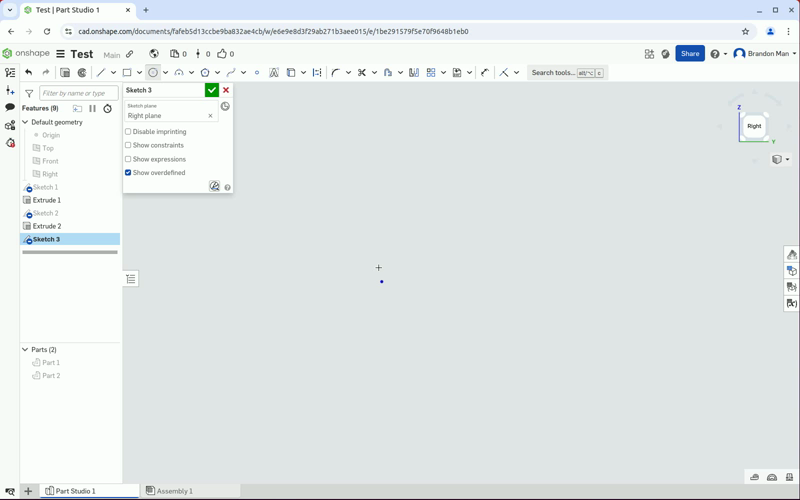
scroll(-6)
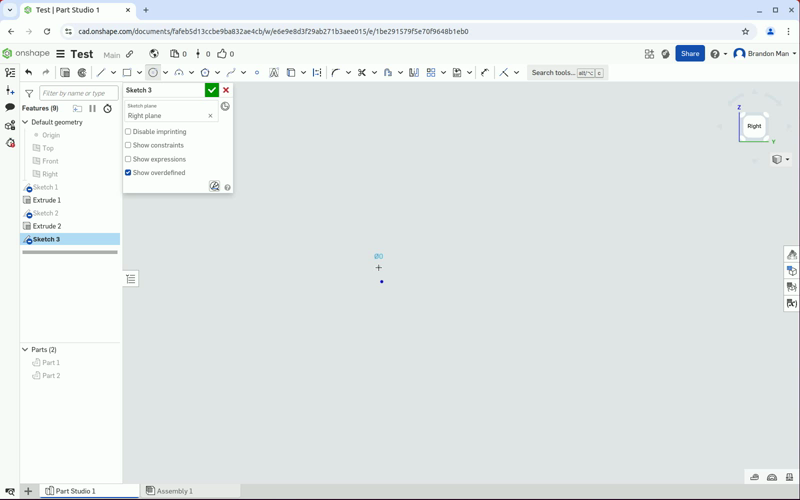
scroll(-6)
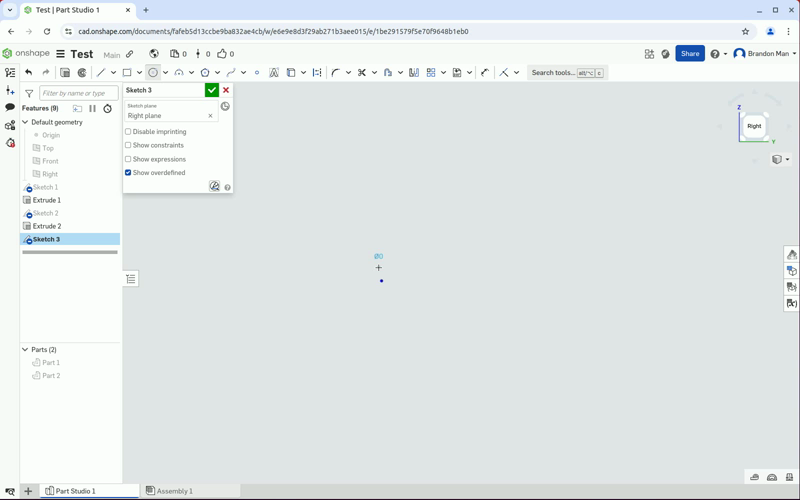
scroll(-6)
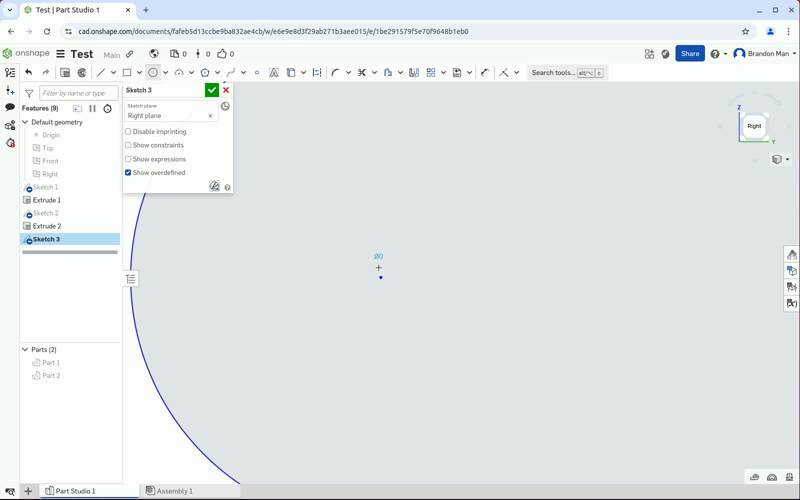
scroll(-6)
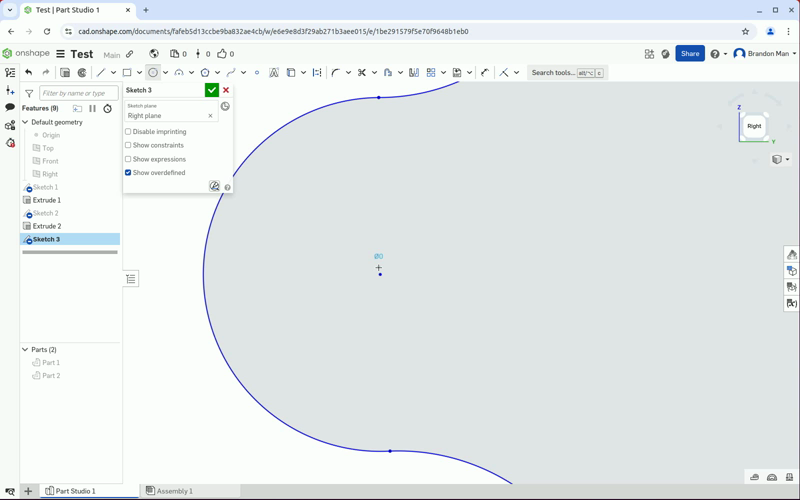
scroll(-6)
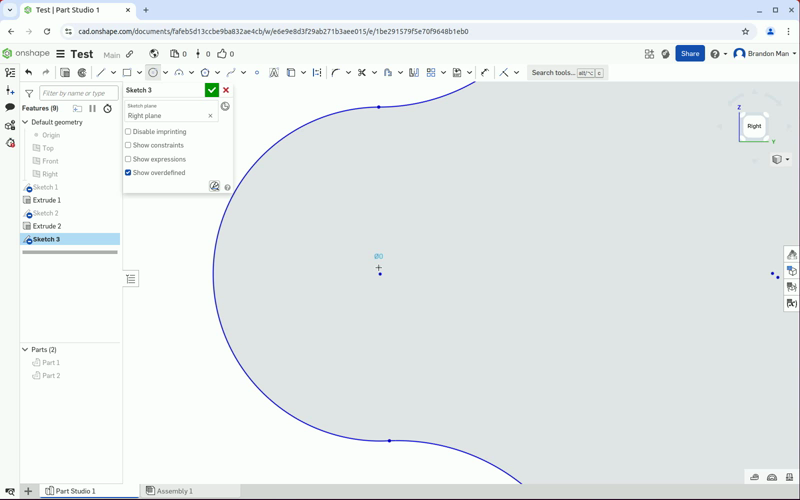
scroll(-6)
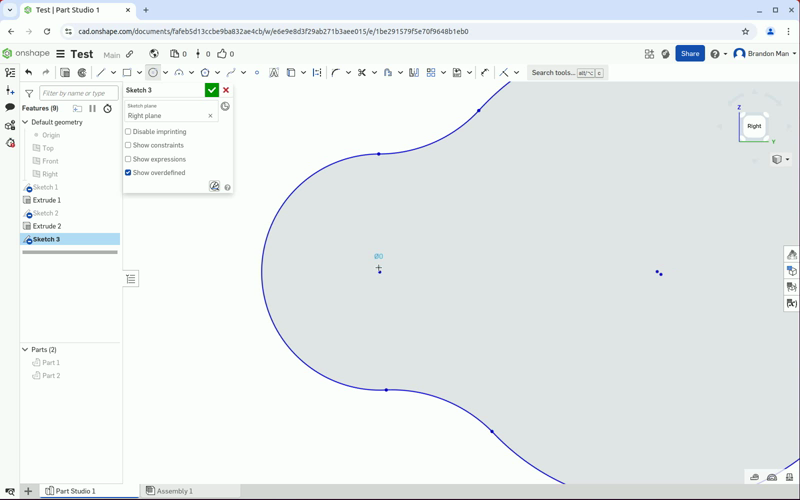
scroll(-6)
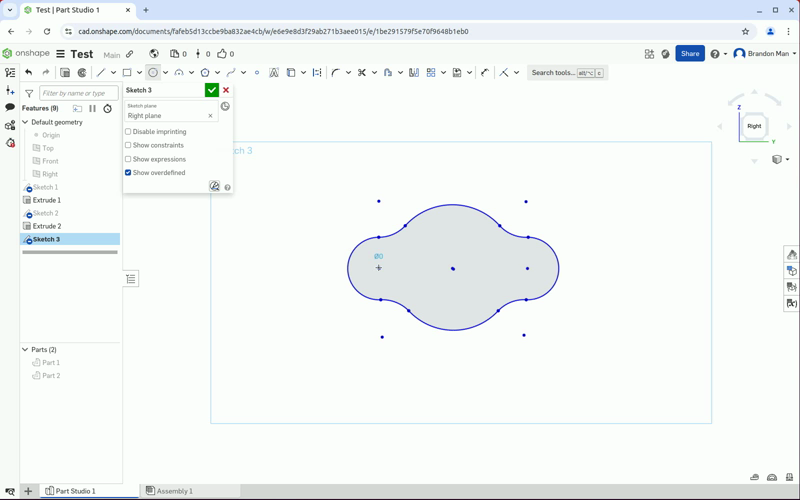
key_up(shift)
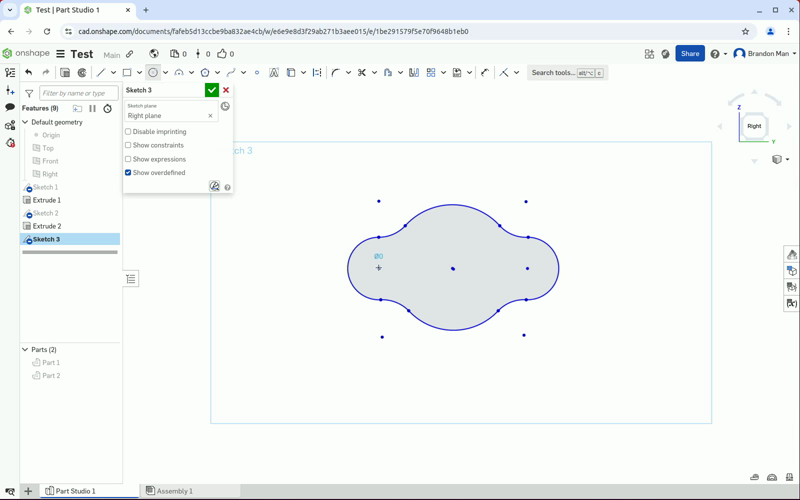
mouse_move(391, 267)
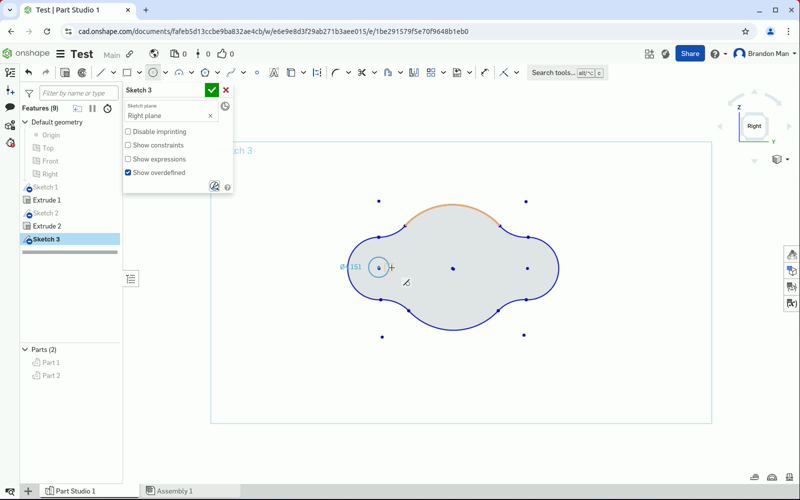
click(391, 267)
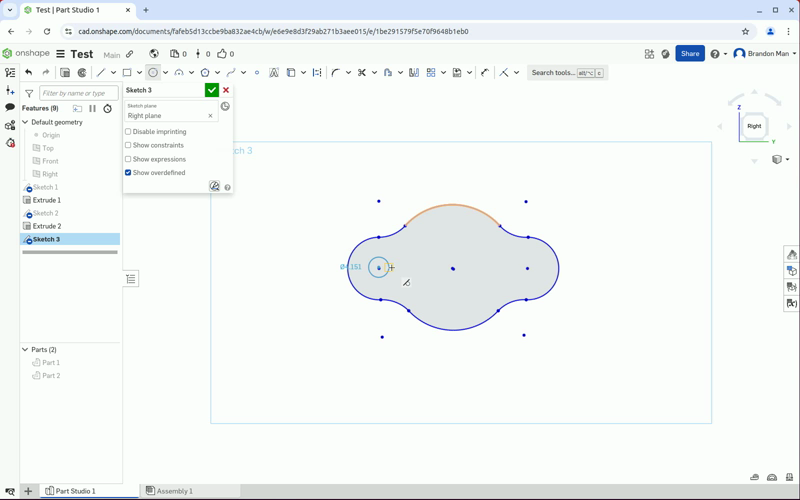
key(esc)
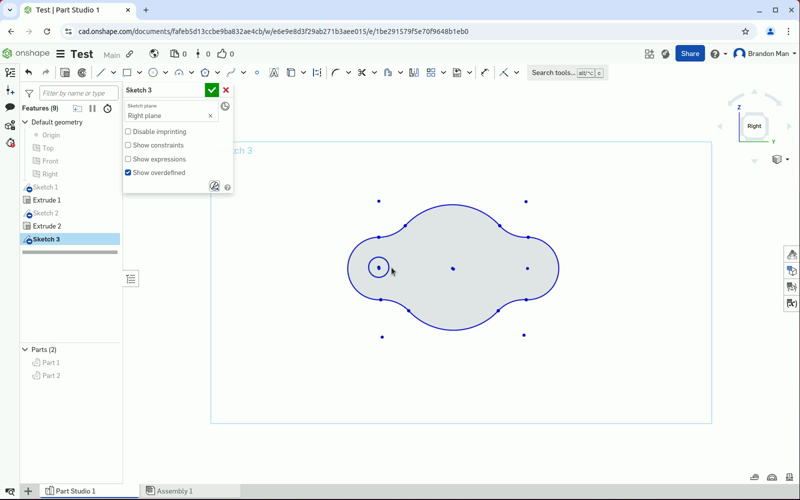
key(c)
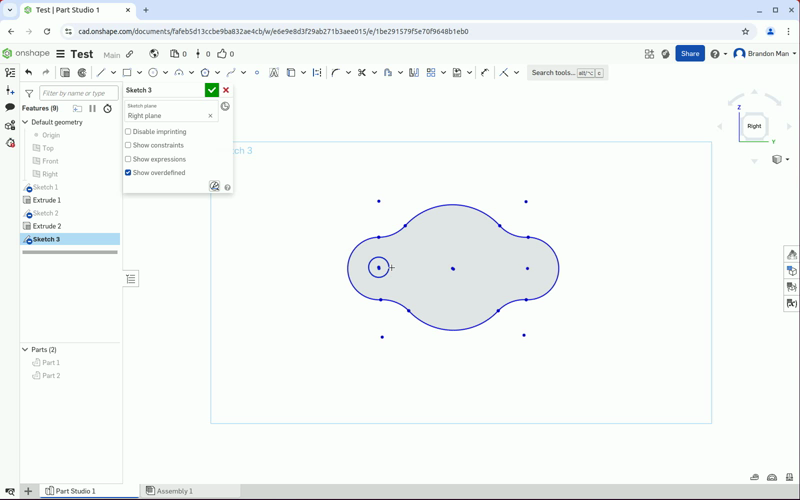
key_down(shift)
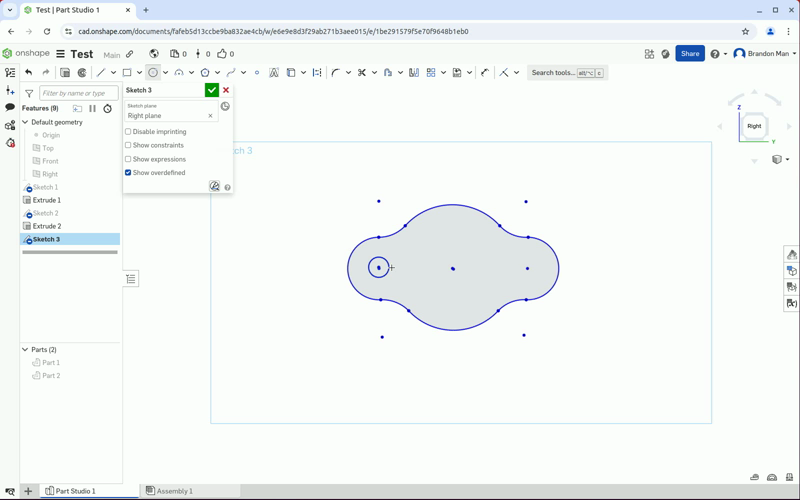
mouse_move(452, 267)
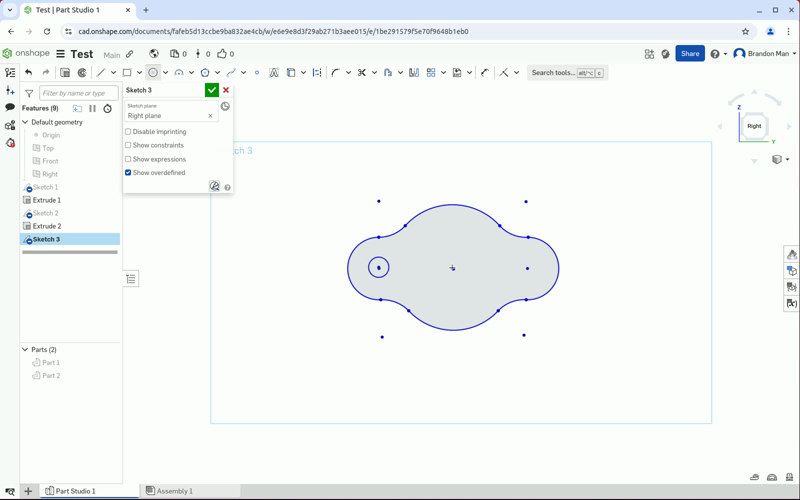
scroll(6)
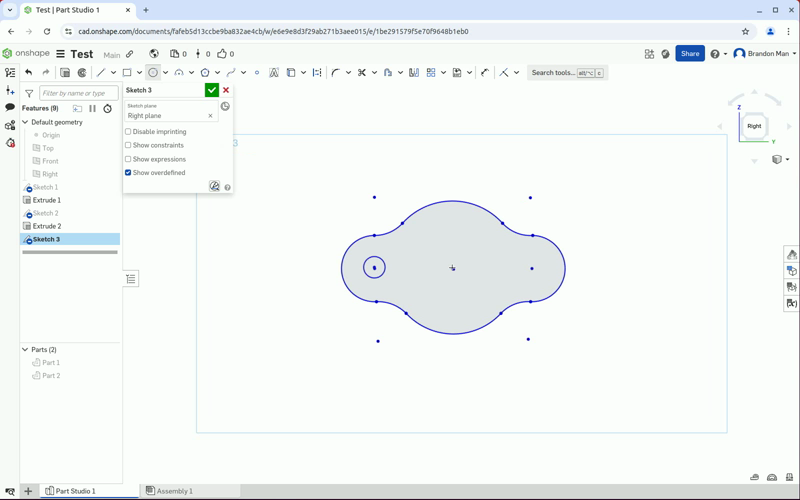
scroll(6)
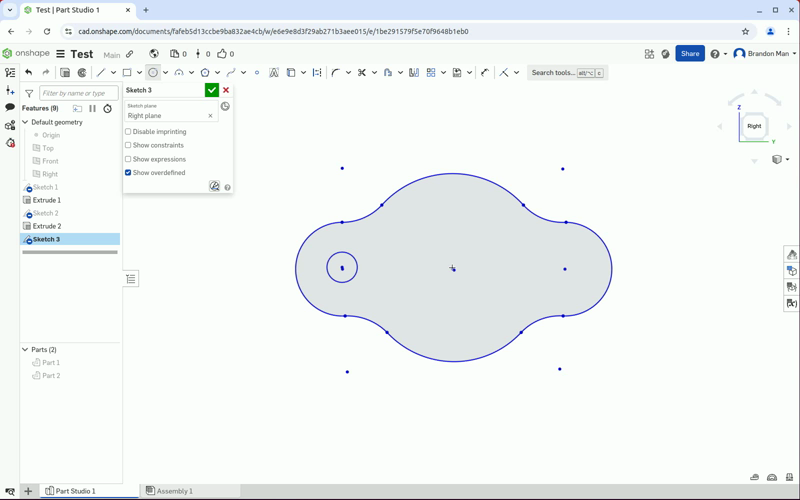
scroll(6)
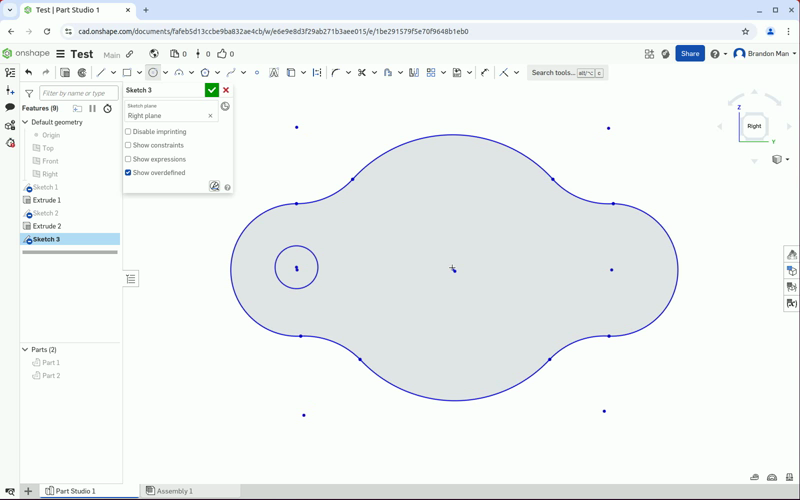
scroll(6)
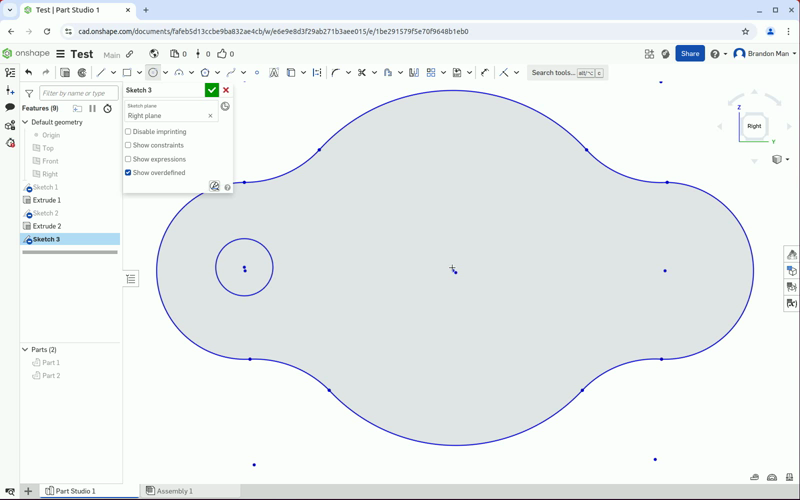
scroll(6)
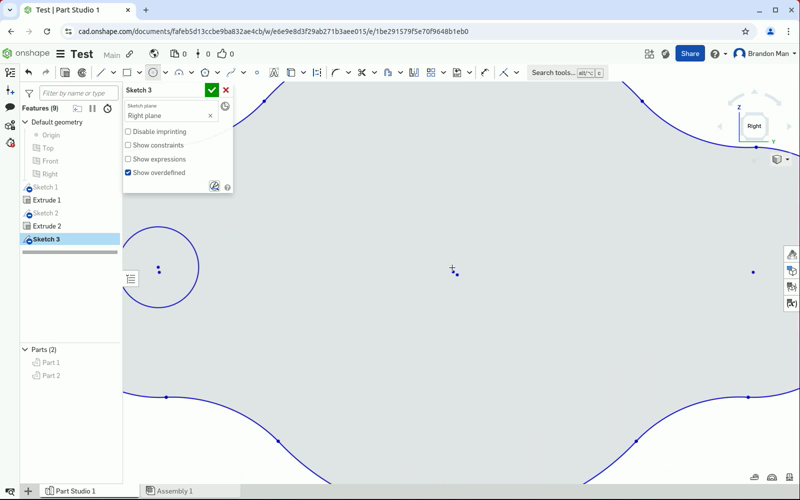
scroll(6)
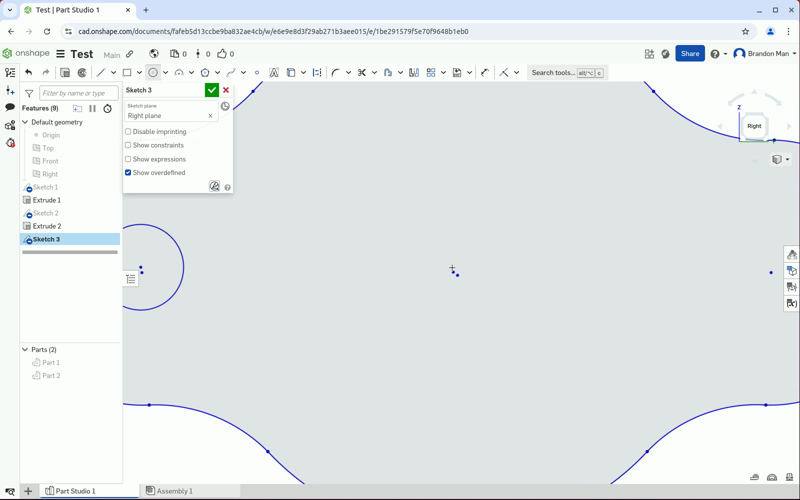
scroll(6)
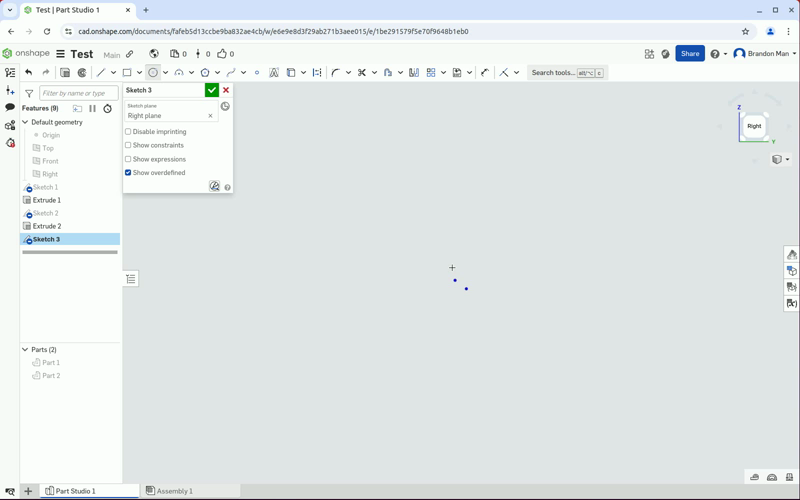
click(452, 267)
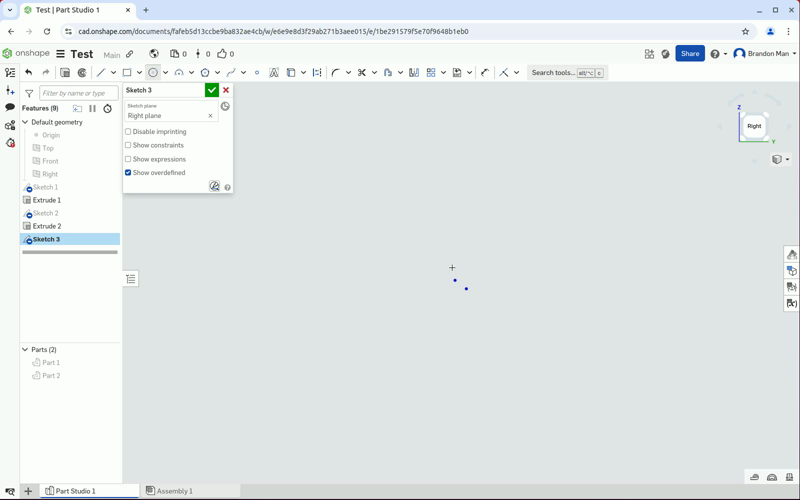
scroll(-6)
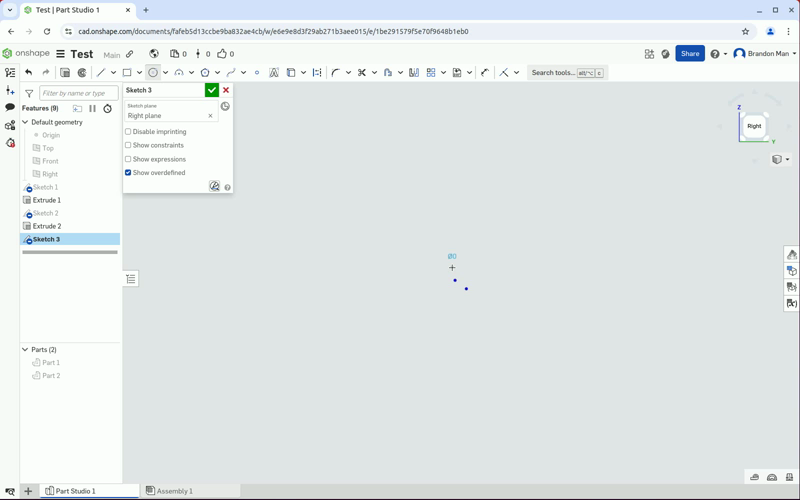
scroll(-6)
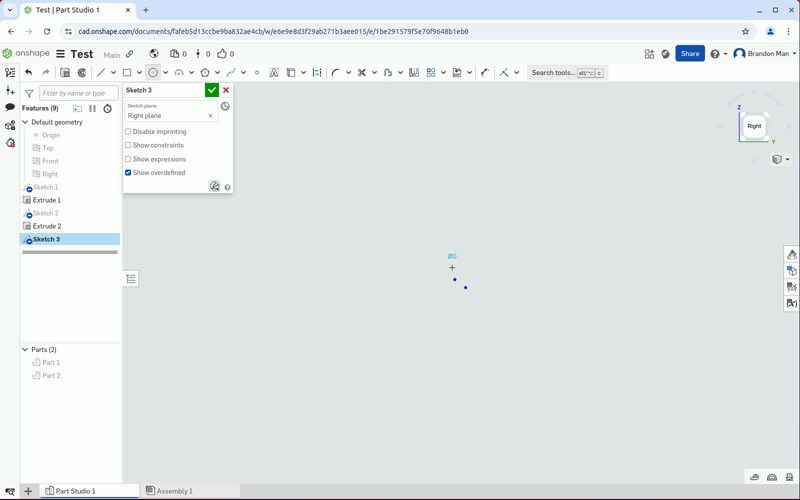
scroll(-6)
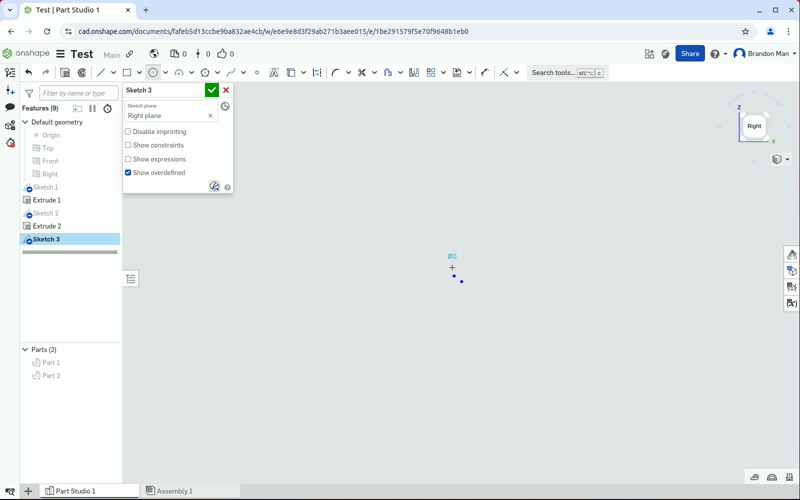
scroll(-6)
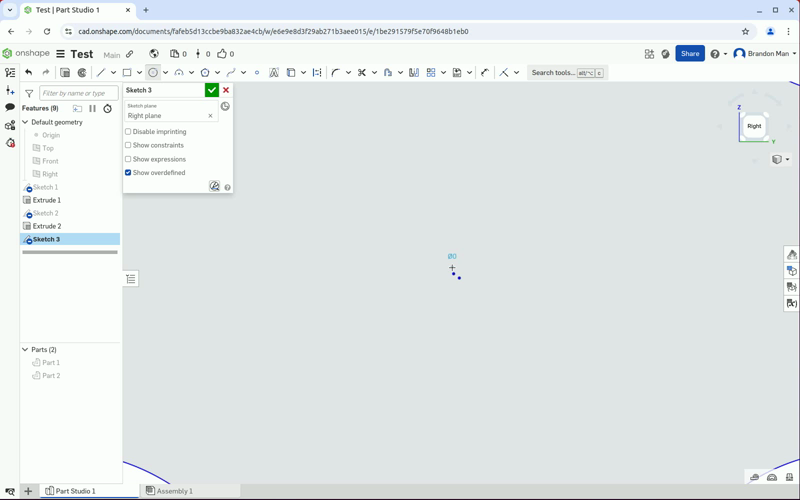
scroll(-6)
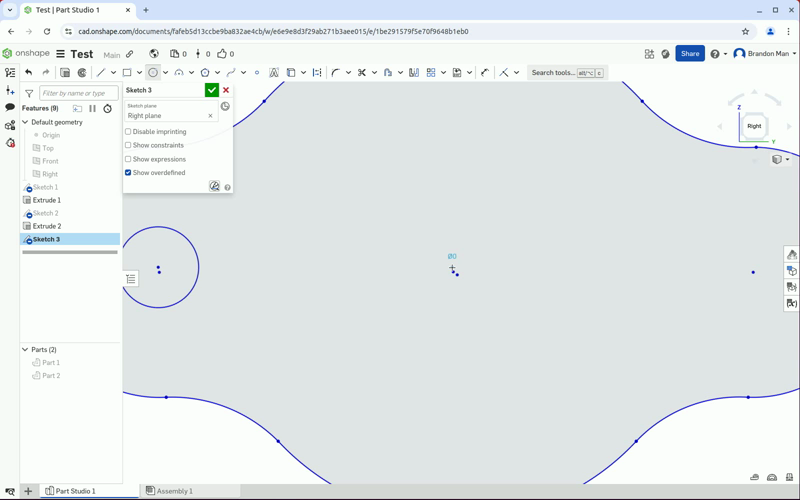
scroll(-6)
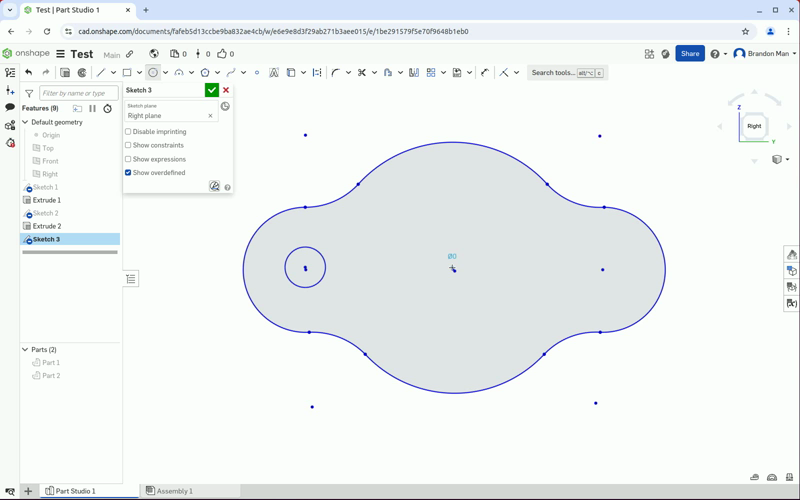
scroll(-6)
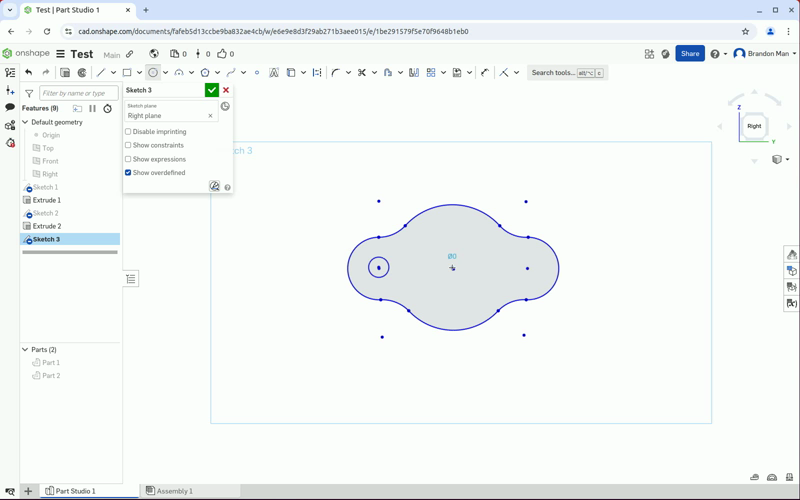
key_up(shift)
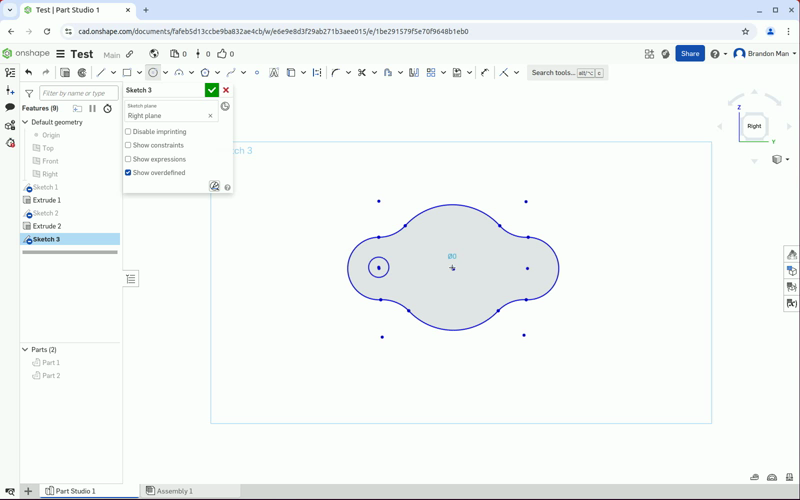
mouse_move(495, 267)
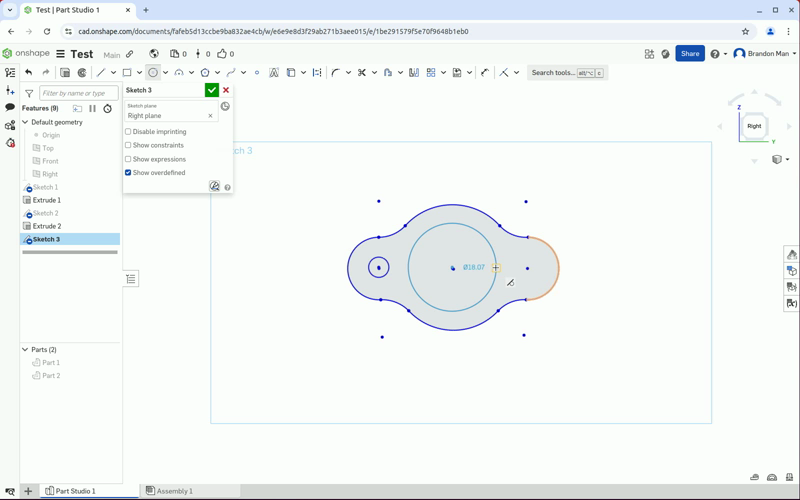
click(495, 267)
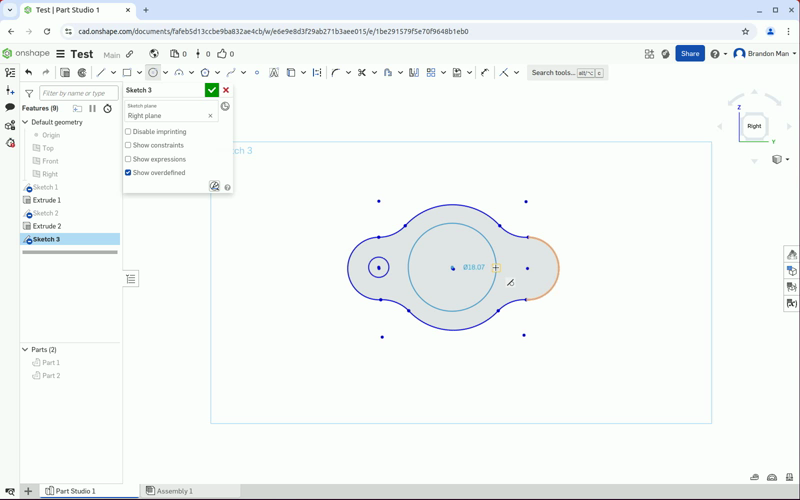
key(esc)
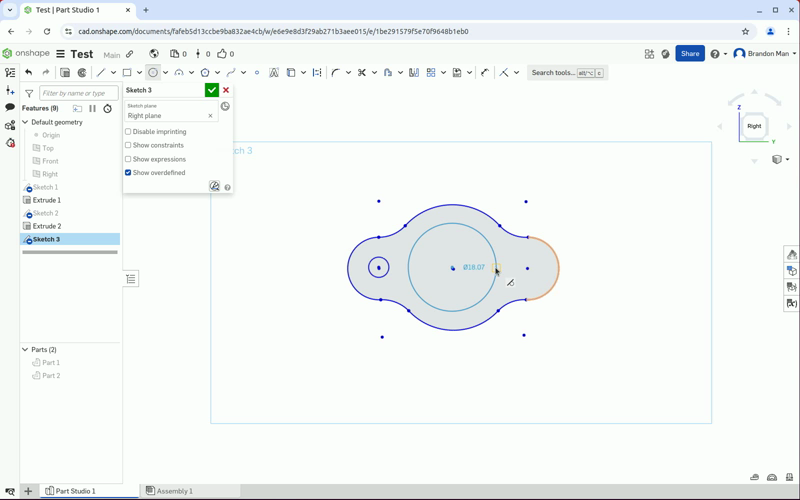
key(c)
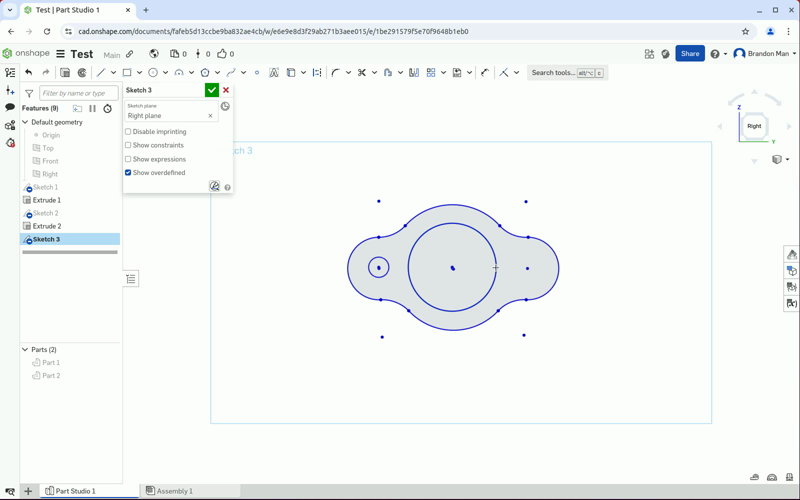
key_down(shift)
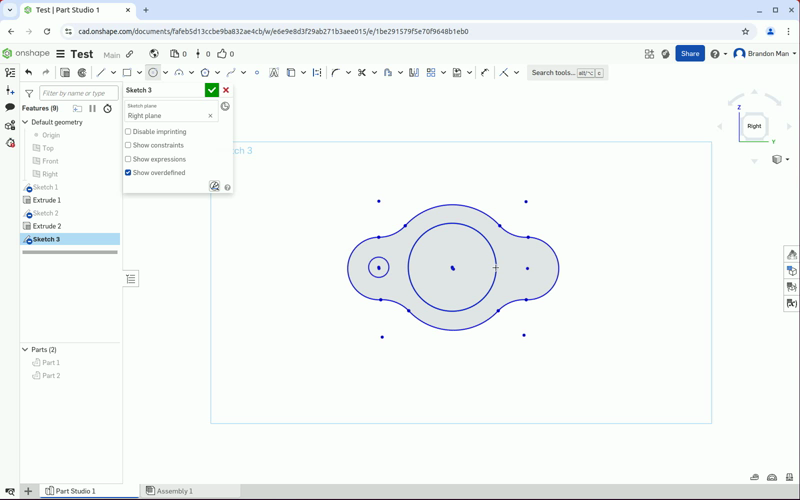
mouse_move(528, 267)
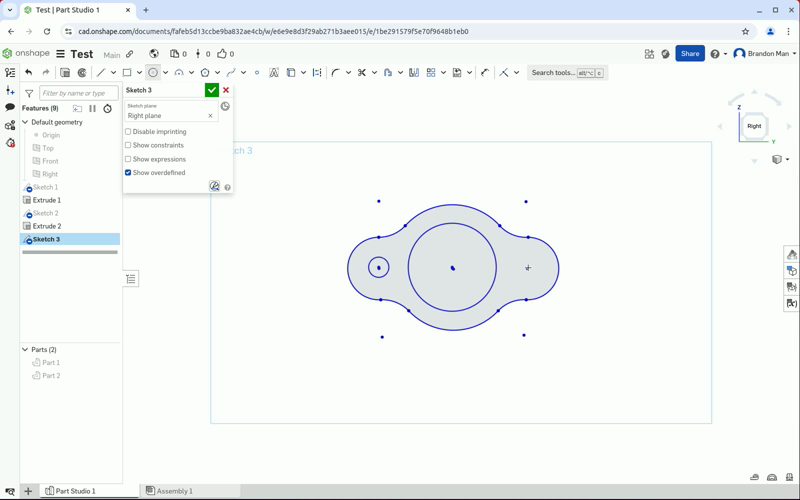
scroll(6)
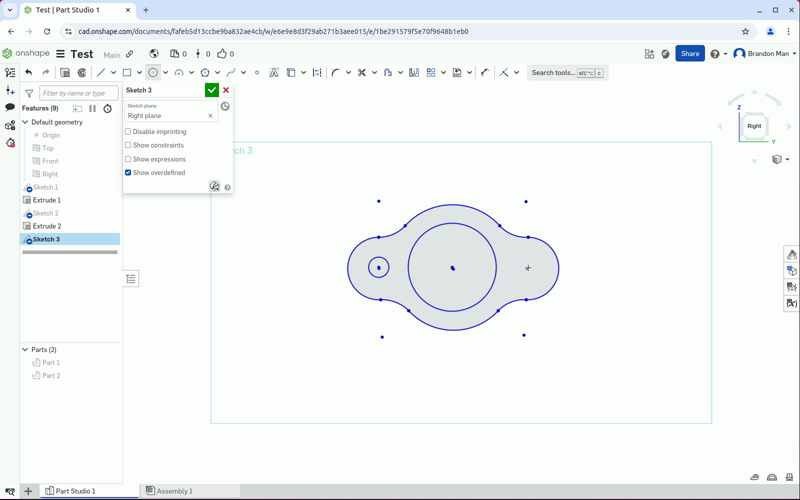
scroll(6)
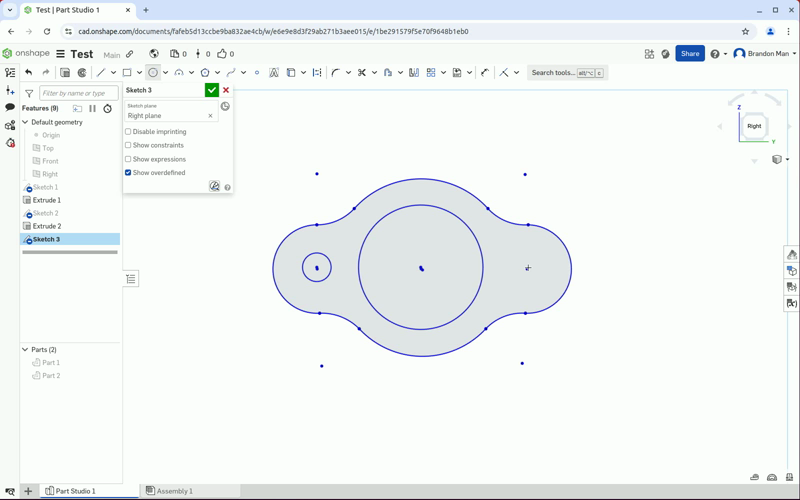
scroll(6)
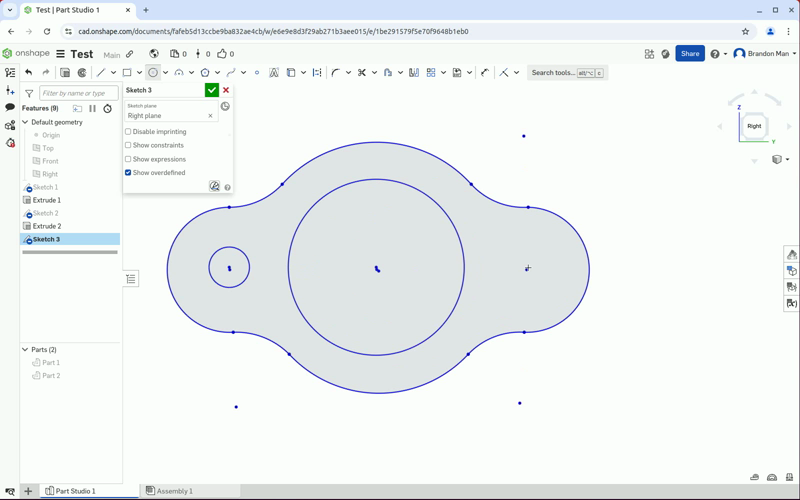
scroll(6)
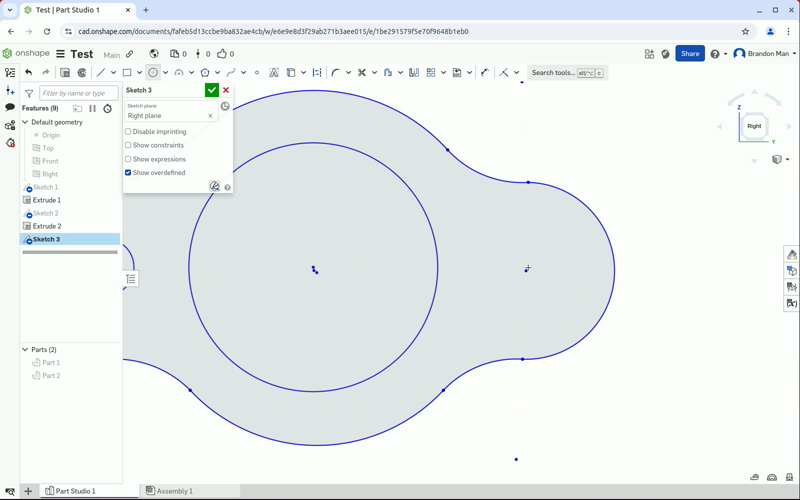
scroll(6)
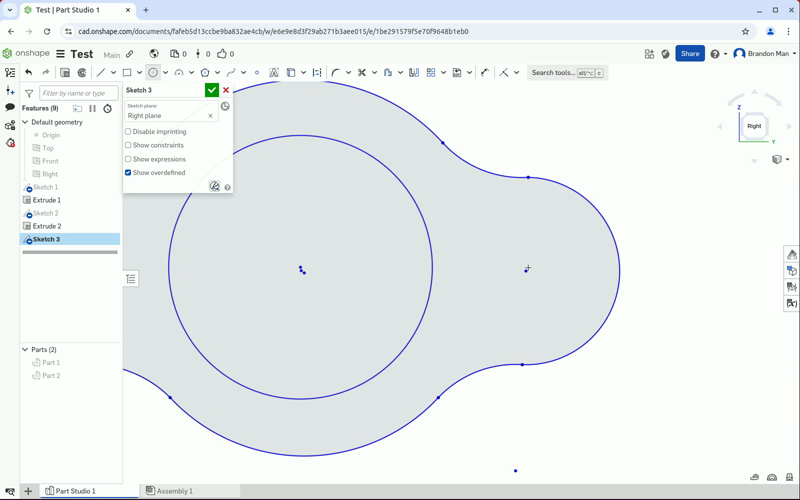
scroll(6)
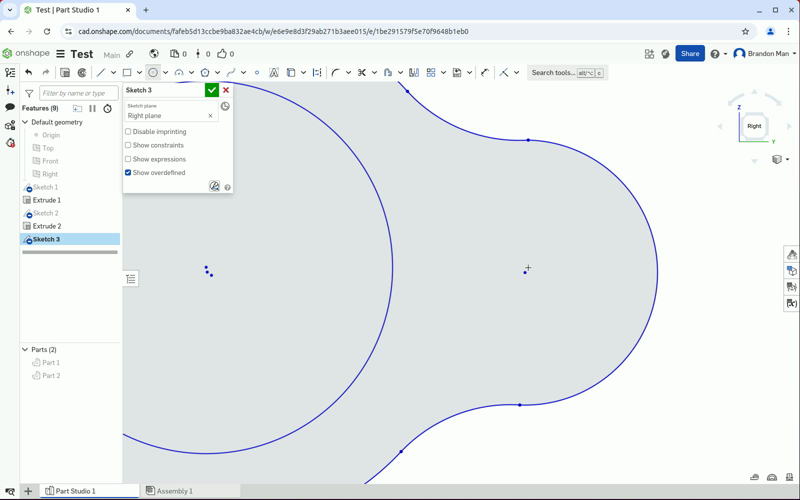
scroll(6)
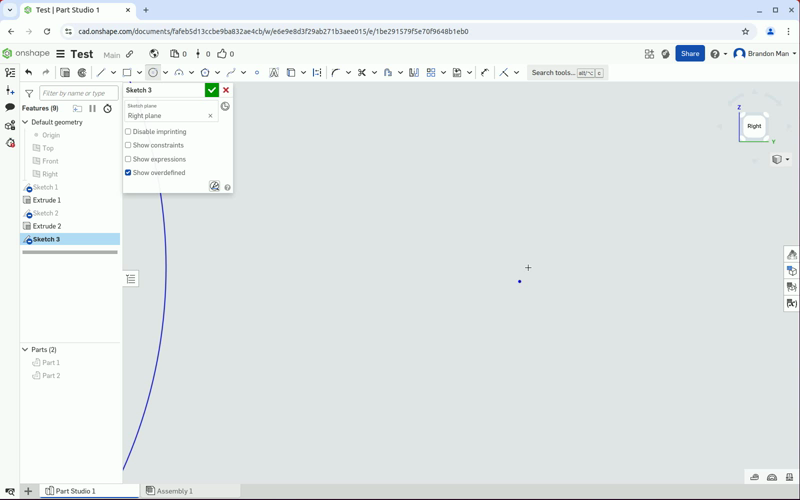
click(528, 267)
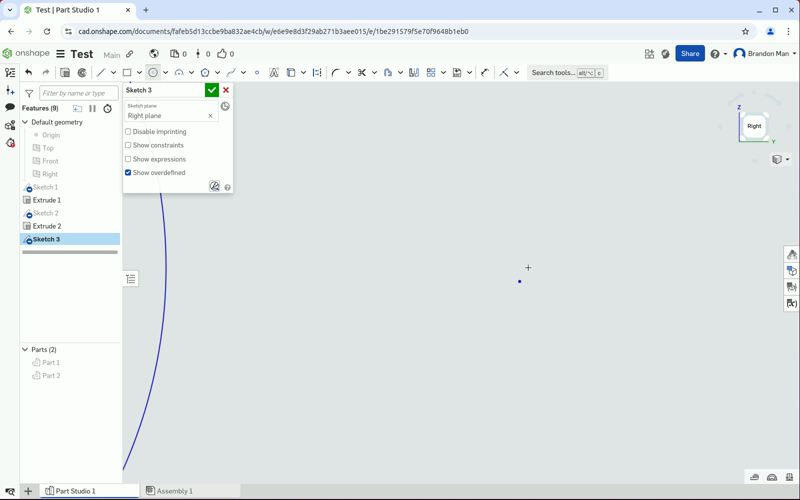
scroll(-6)
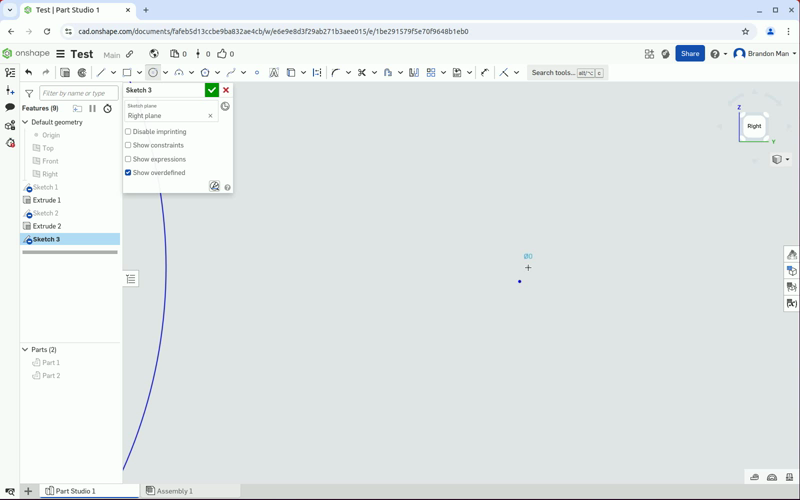
scroll(-6)
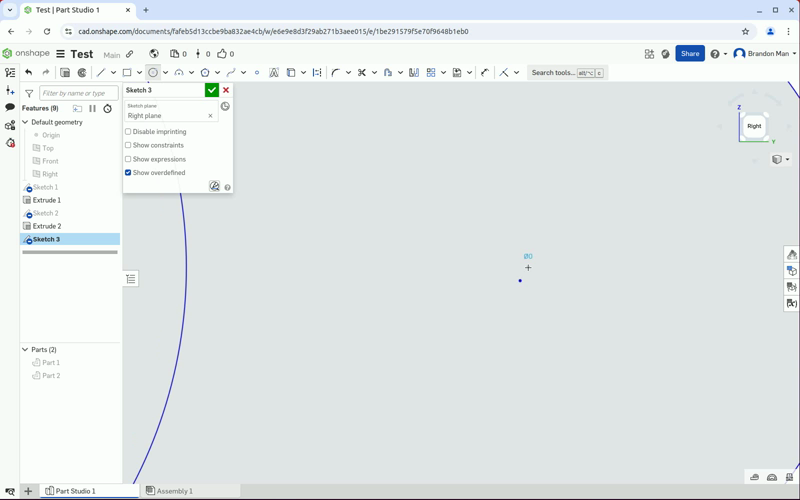
scroll(-6)
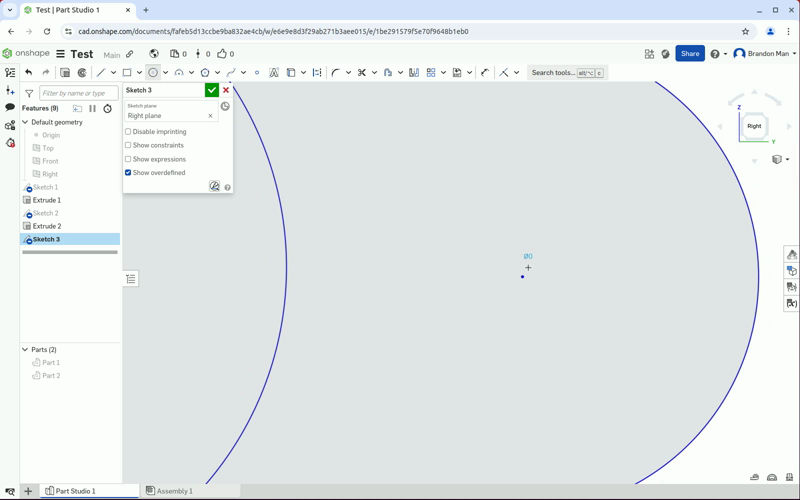
scroll(-6)
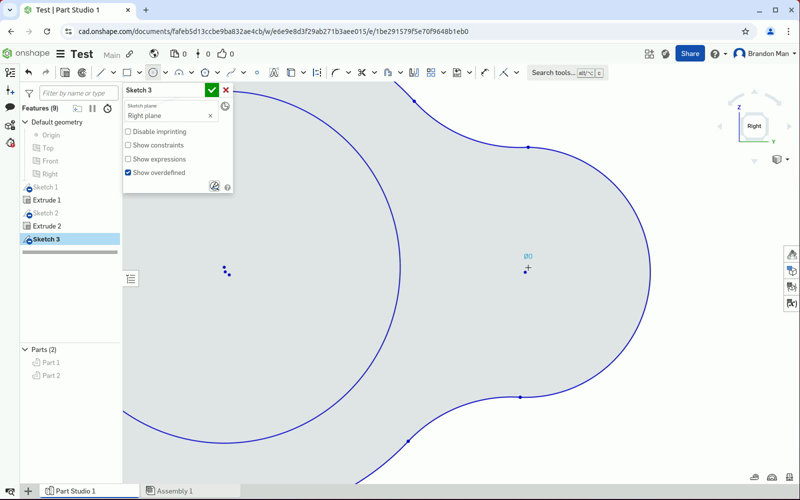
scroll(-6)
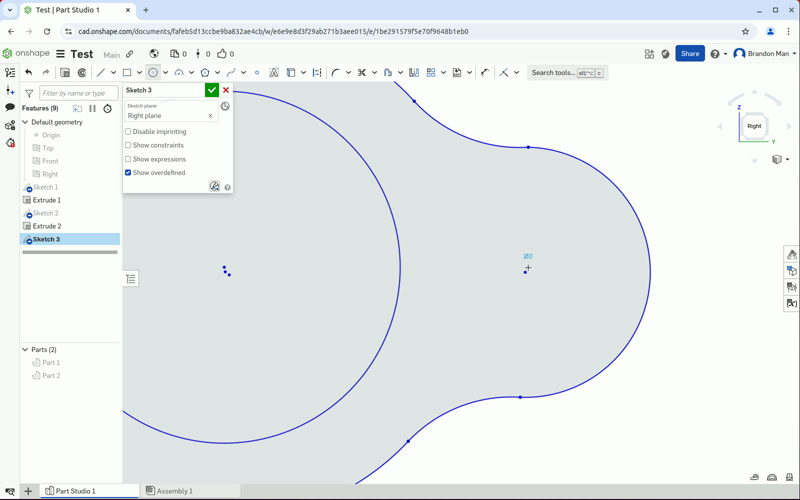
scroll(-6)
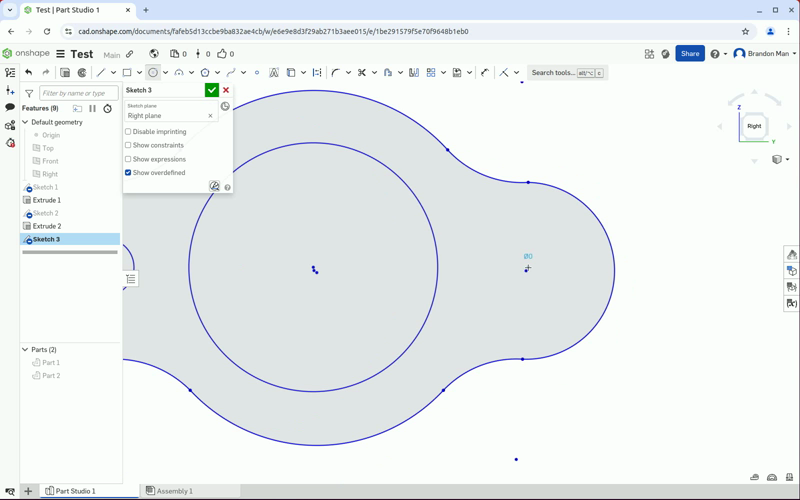
scroll(-6)
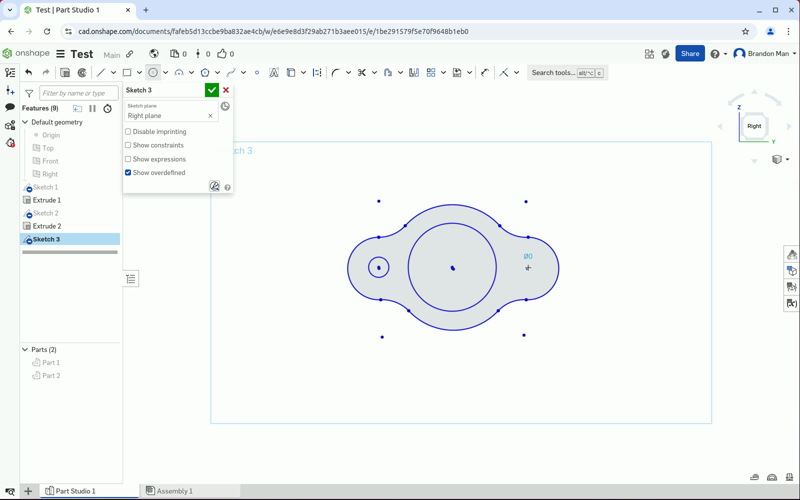
key_up(shift)
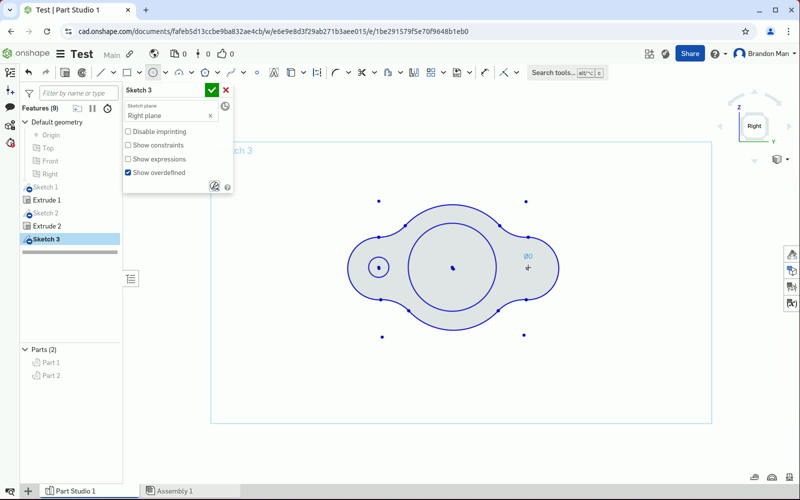
mouse_move(541, 267)
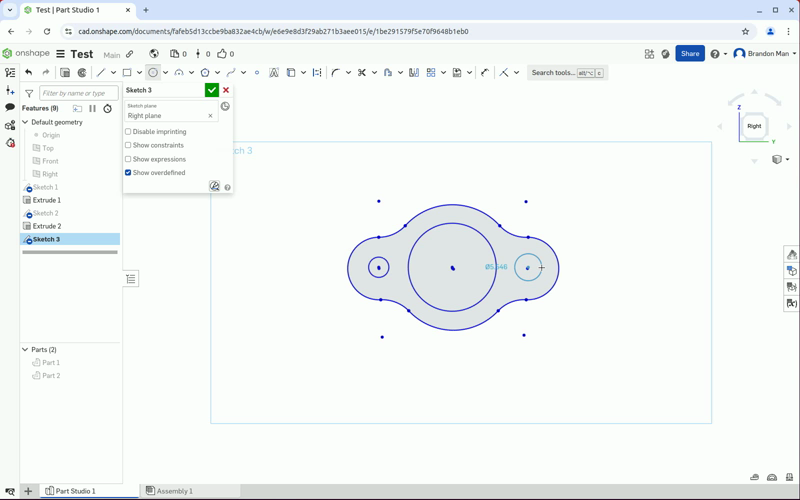
click(541, 267)
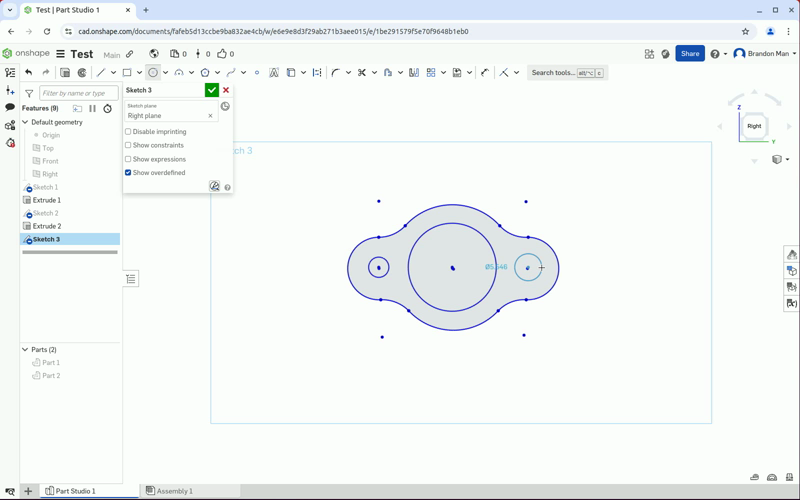
key(esc)
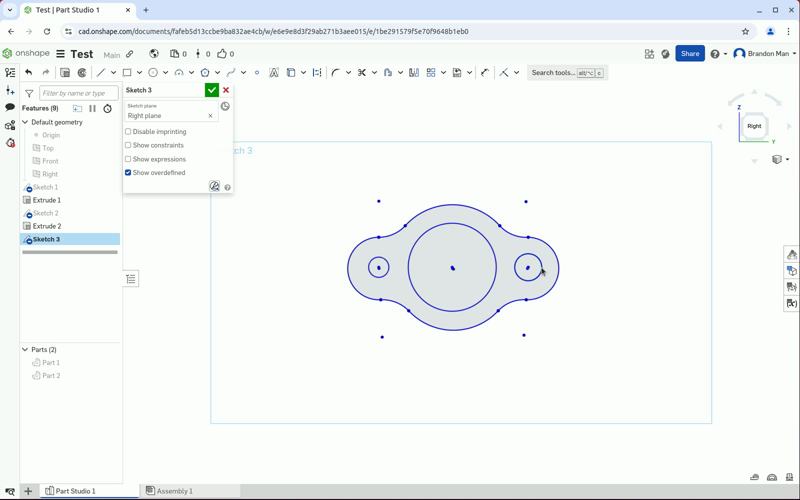
mouse_move(510, 244)
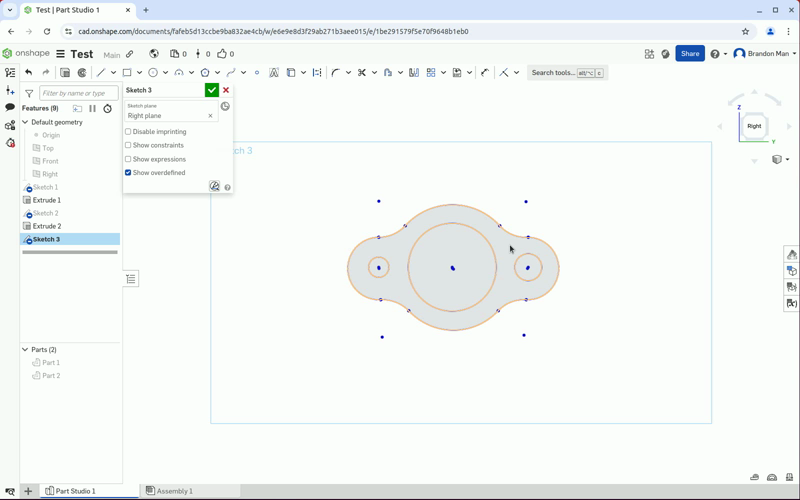
click(510, 244)
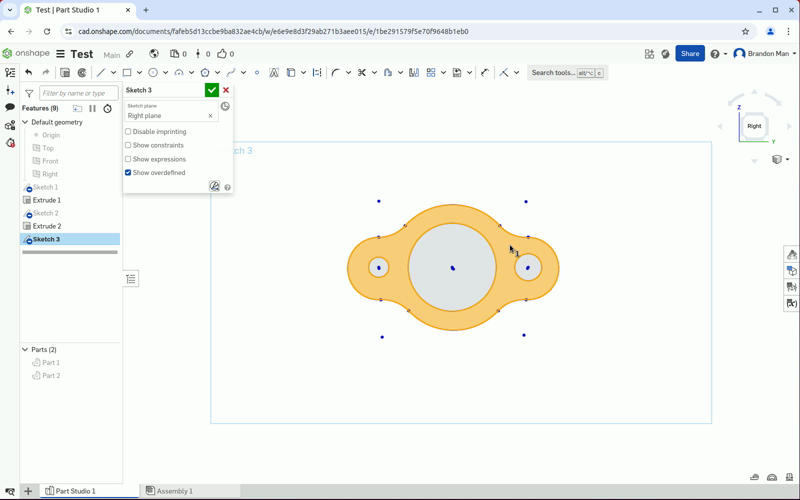
mouse_move(73, 352)
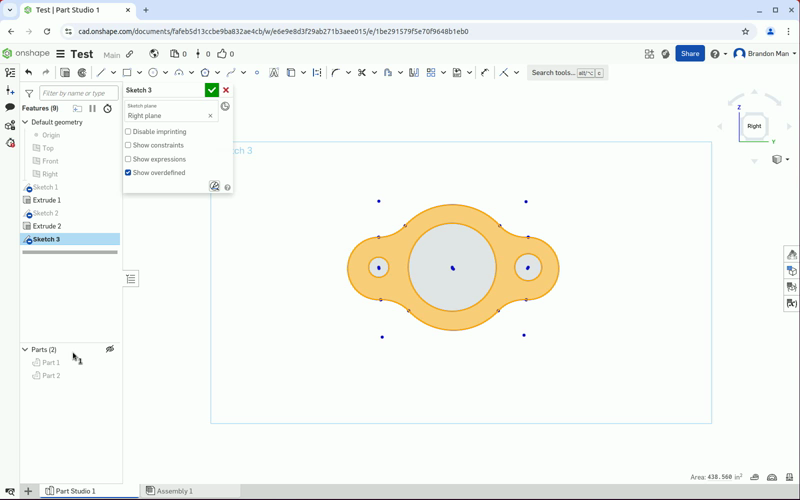
key(shift+y)
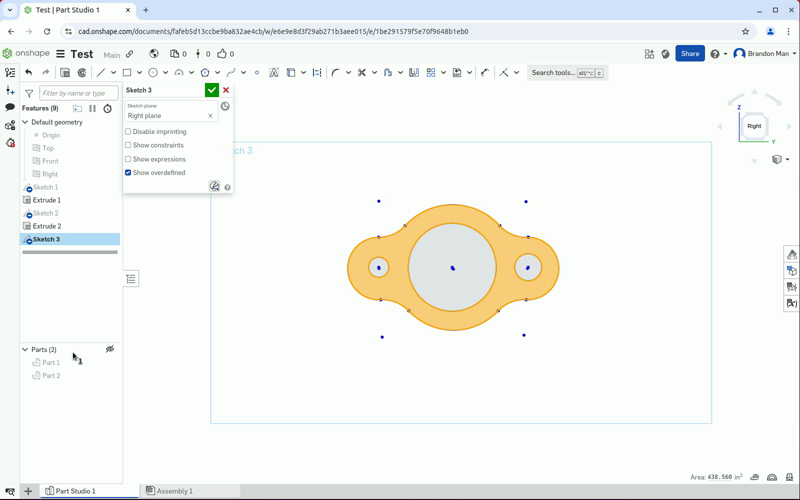
key(shift+e)
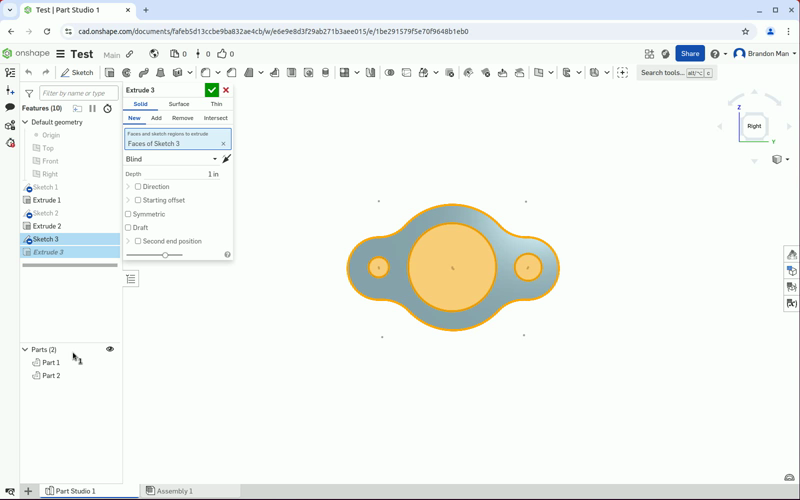
mouse_move(143, 106)
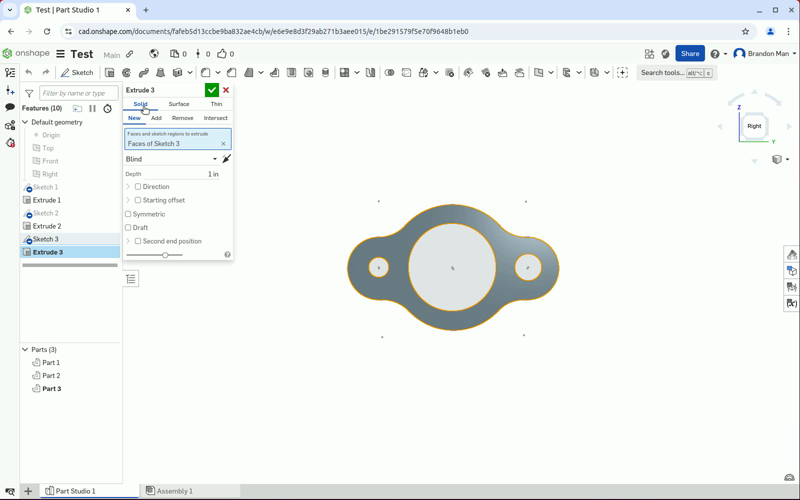
click(143, 106)
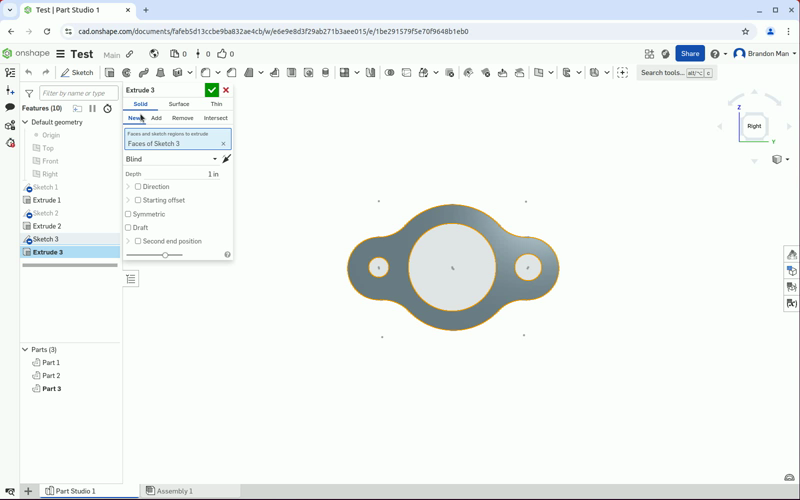
mouse_move(137, 120)
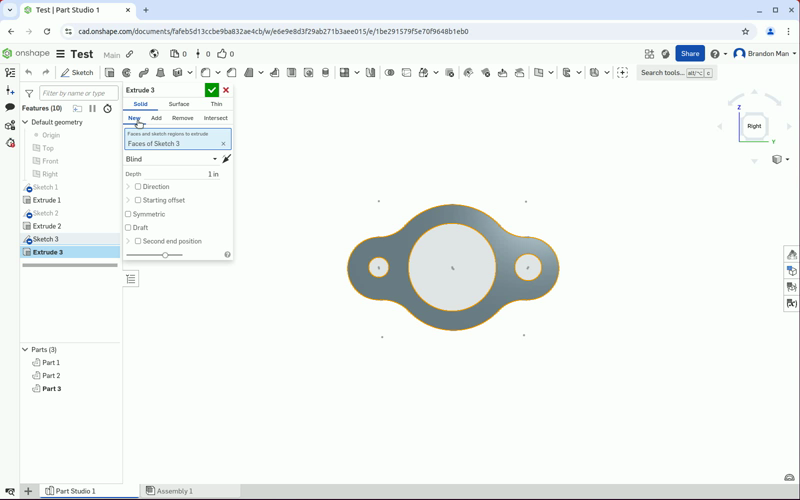
click(137, 120)
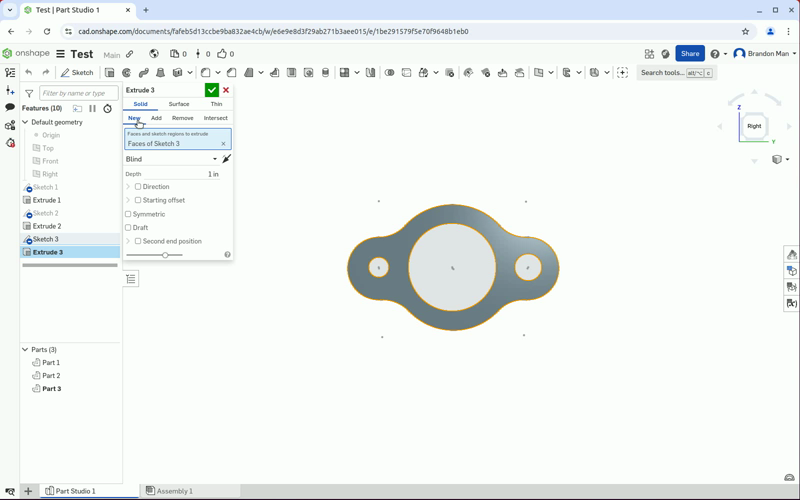
key(tab, 4)
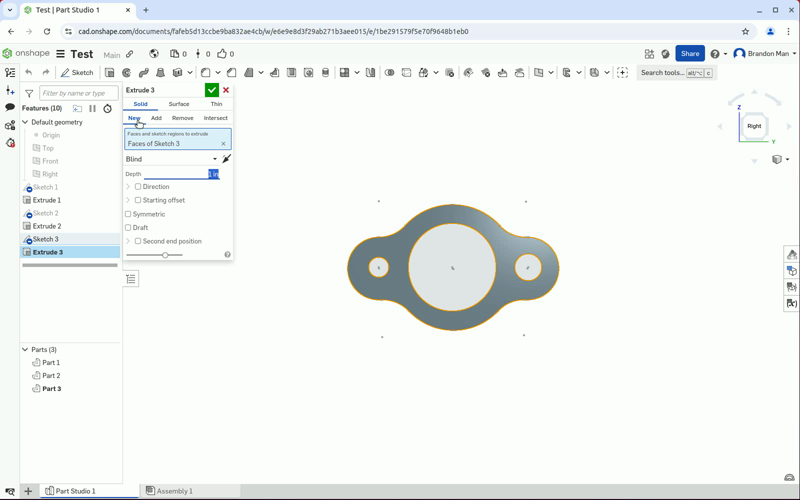
text(5.055)
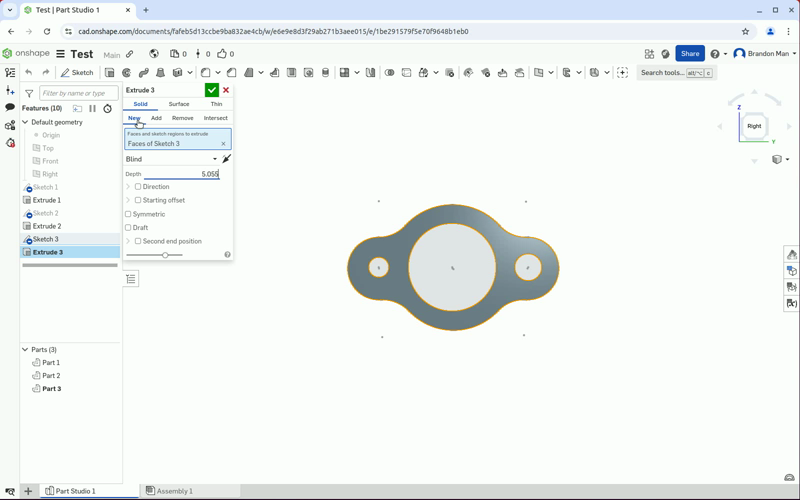
key(enter)
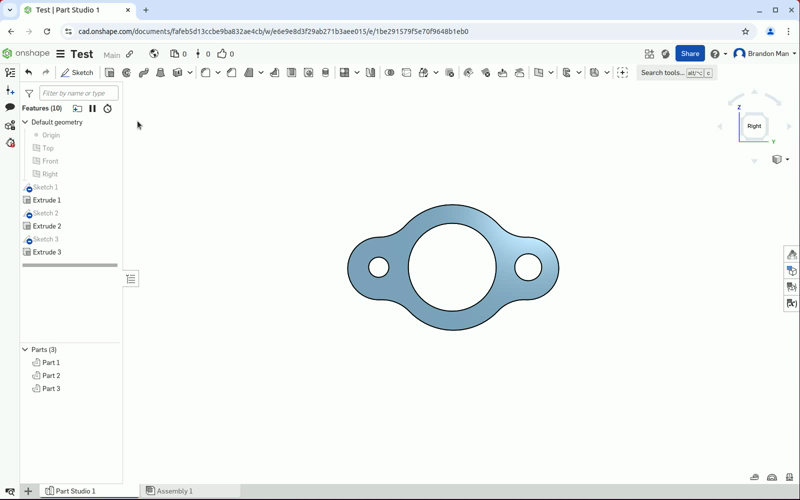
key(shift+h)
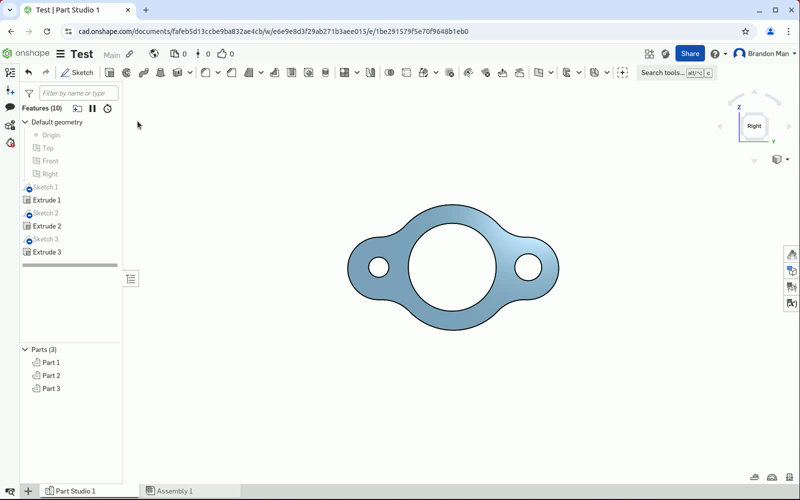
key(shift+h)
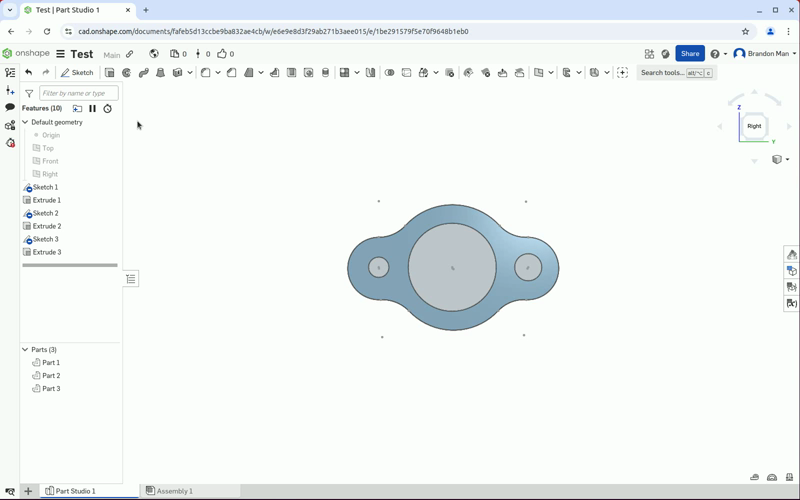
key(shift+7)
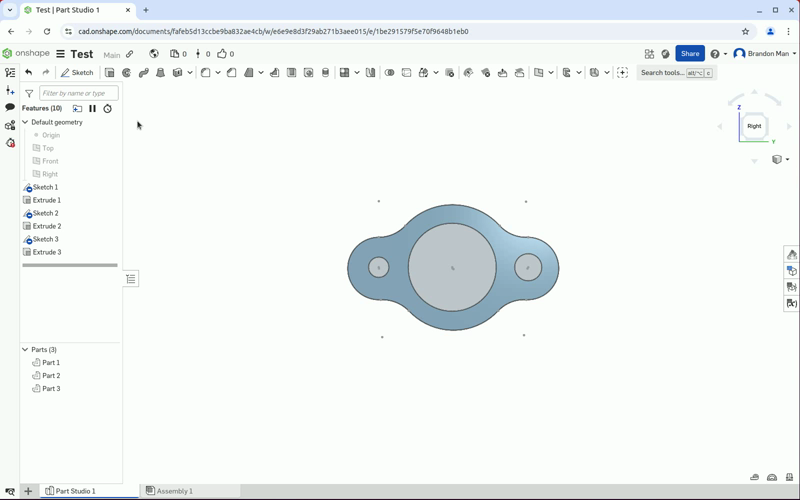
key(right, 2)
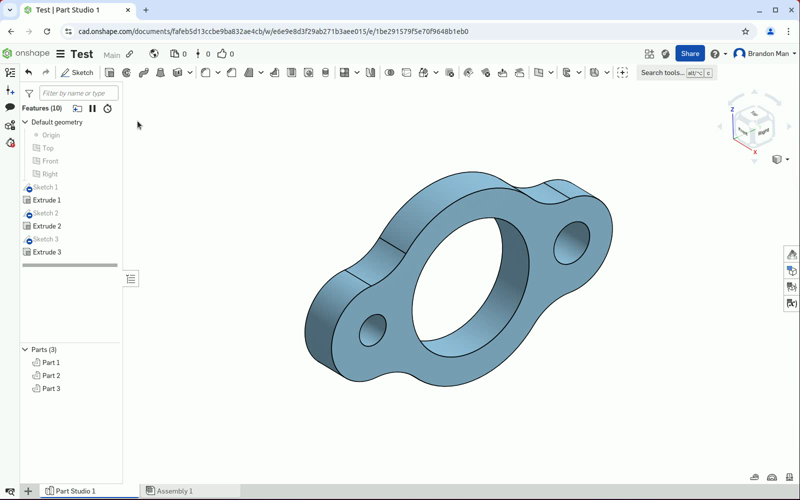
key(down, 2)
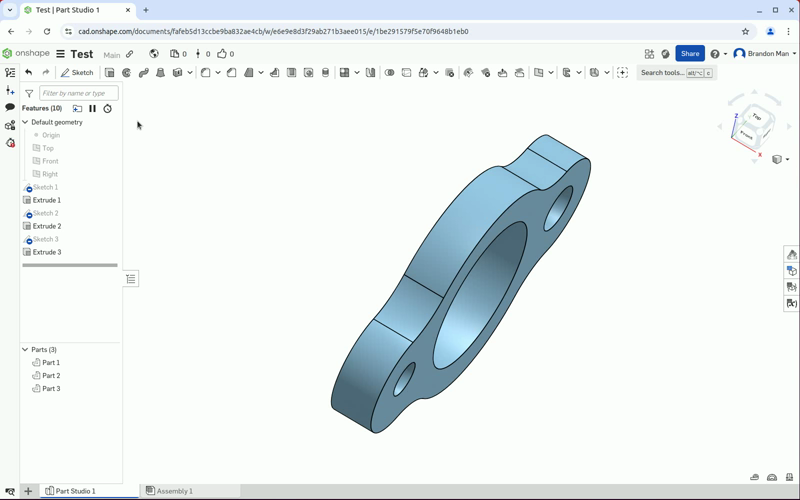
key(up, 2)
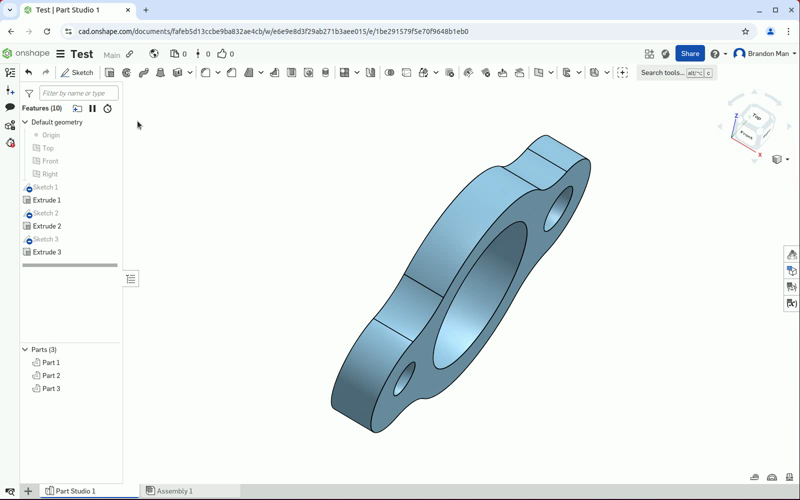
key(left, 2)
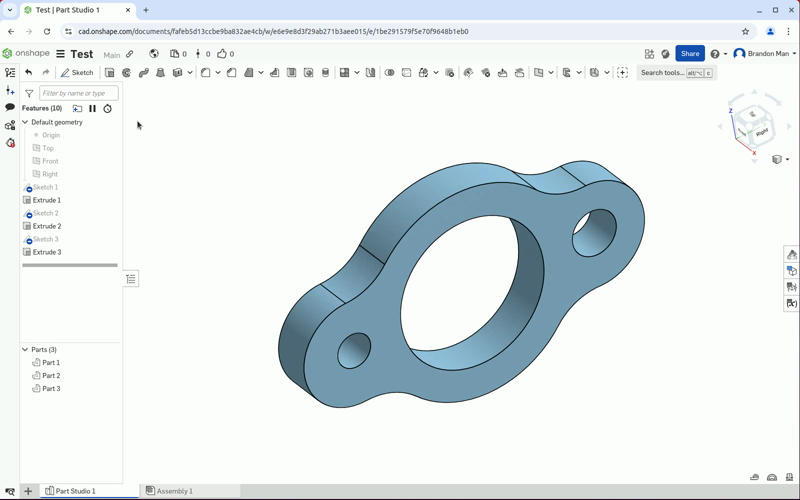
mouse_move(73, 189)
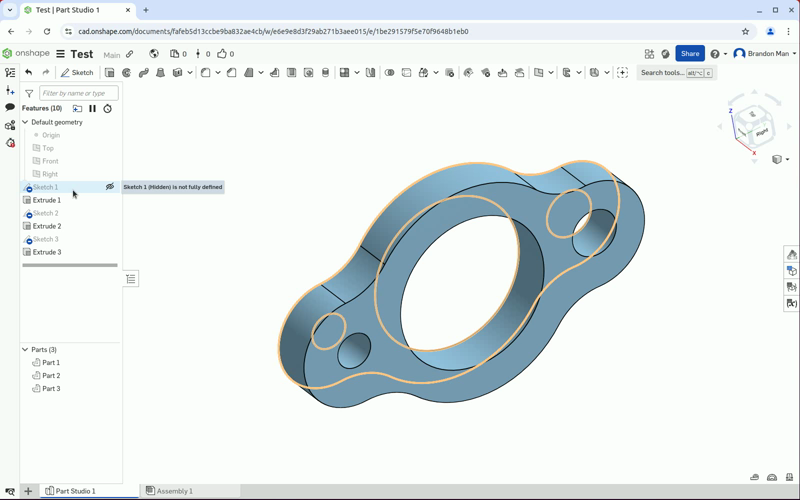
click(73, 189)